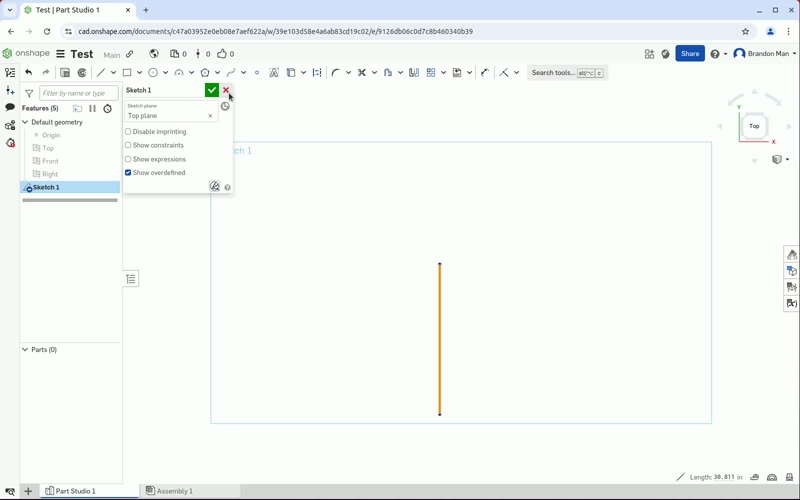
key(shift+h)
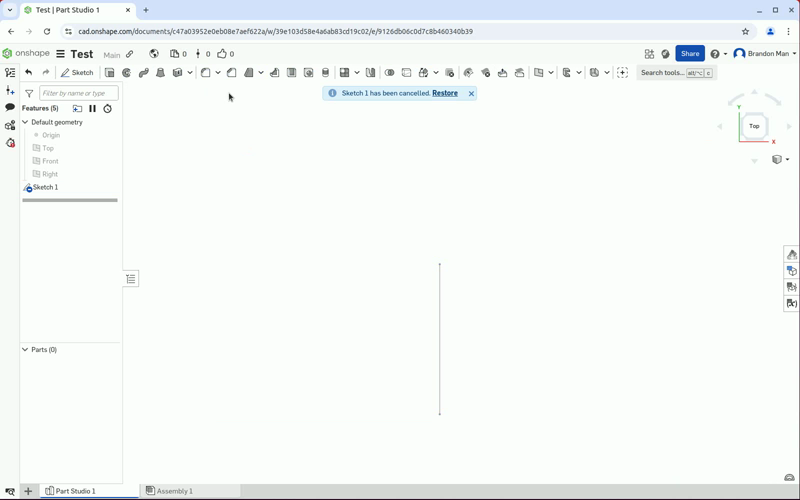
key(shift+s)
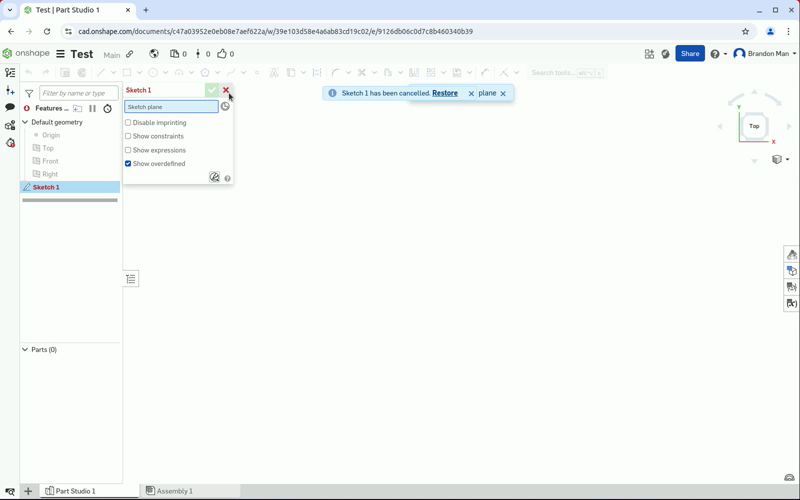
mouse_move(73, 150)
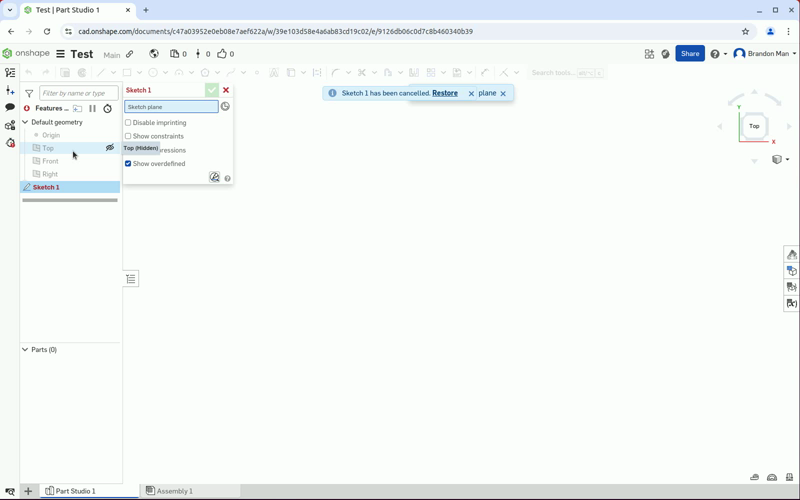
click(73, 150)
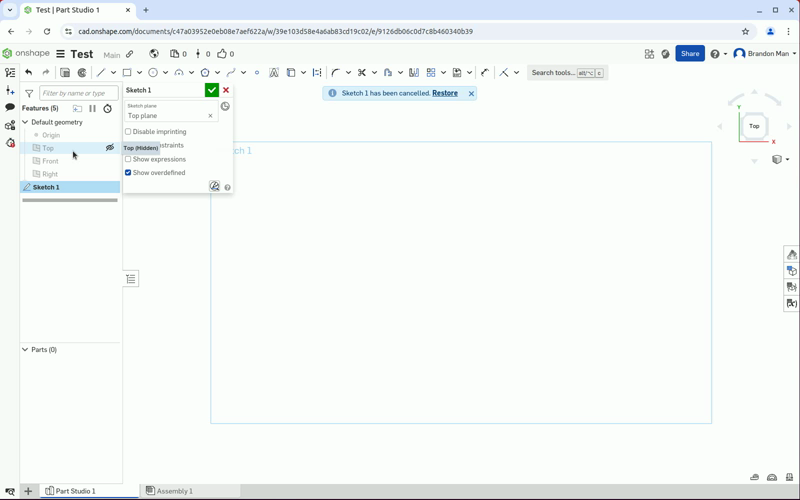
mouse_move(73, 352)
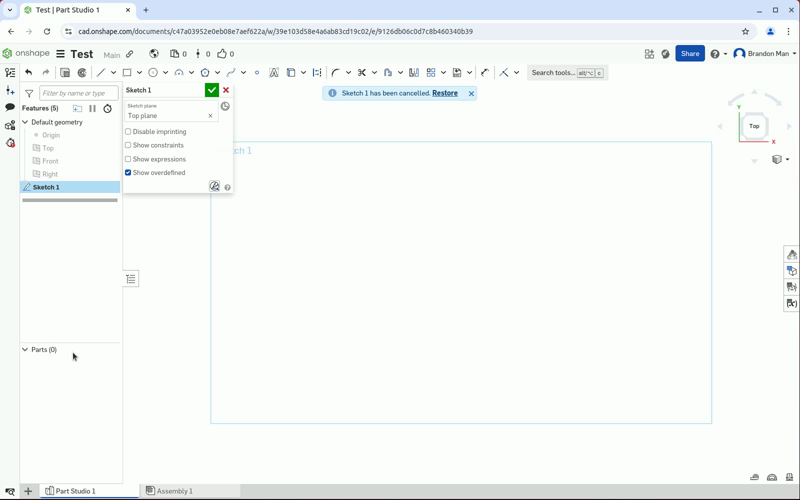
key(y)
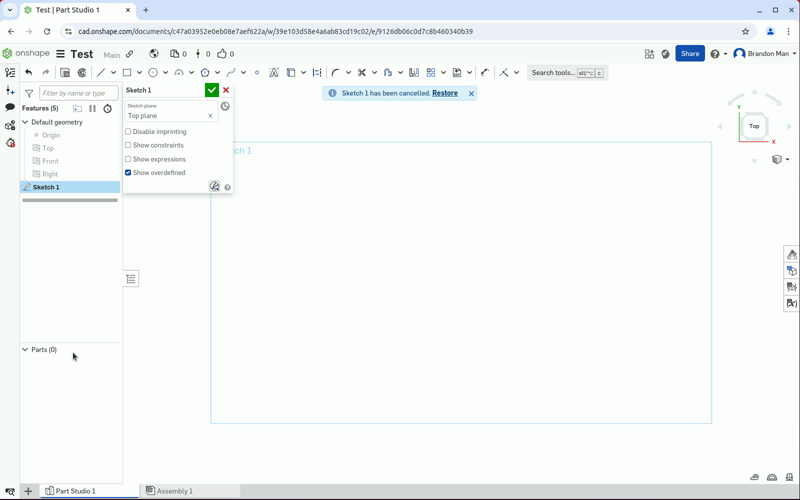
key(a)
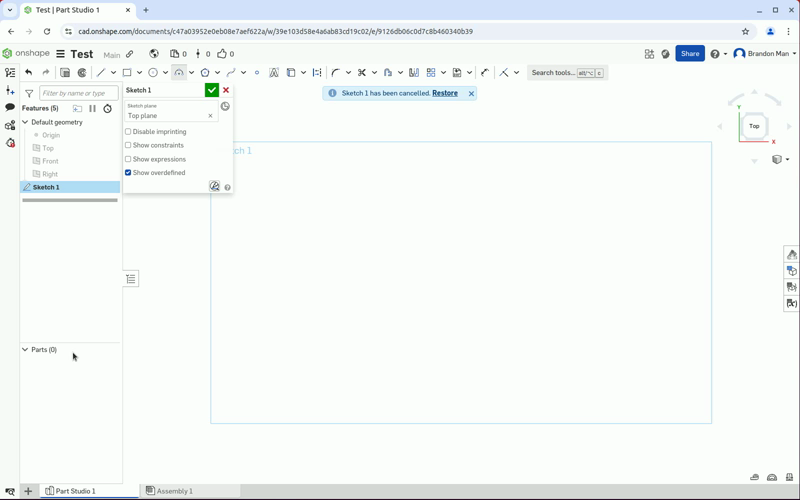
key_down(shift)
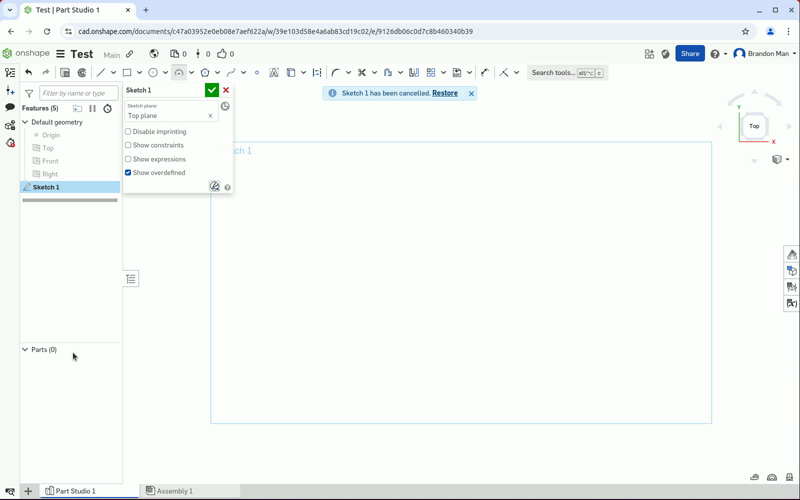
mouse_move(395, 301)
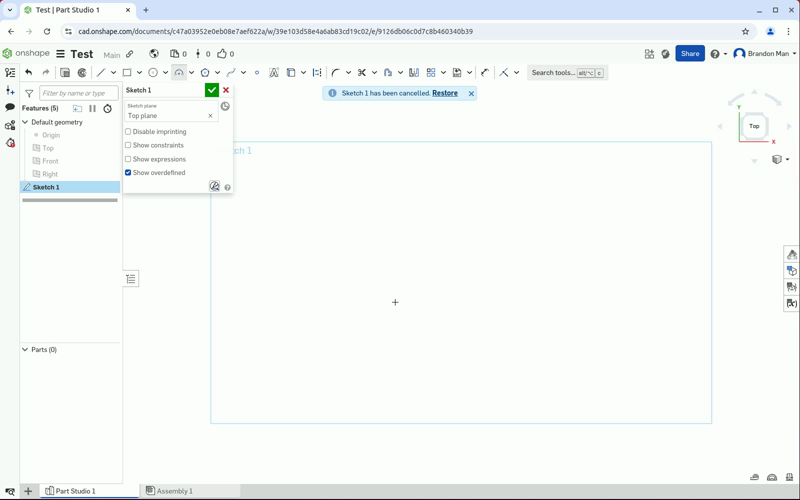
click(395, 301)
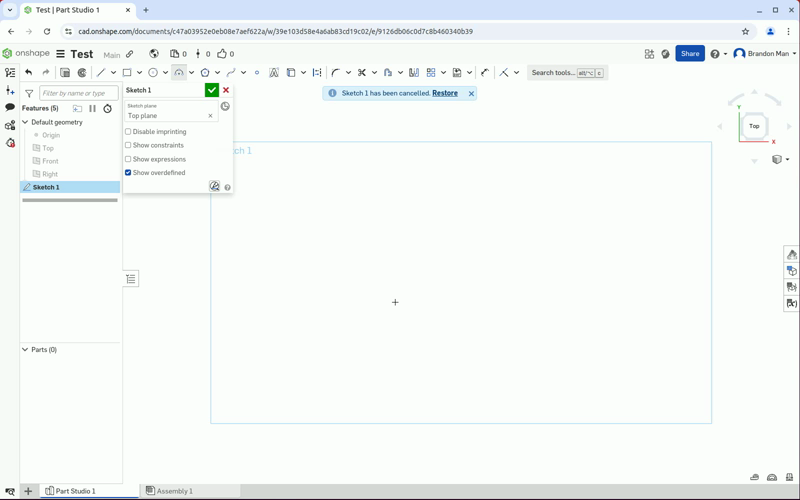
key_up(shift)
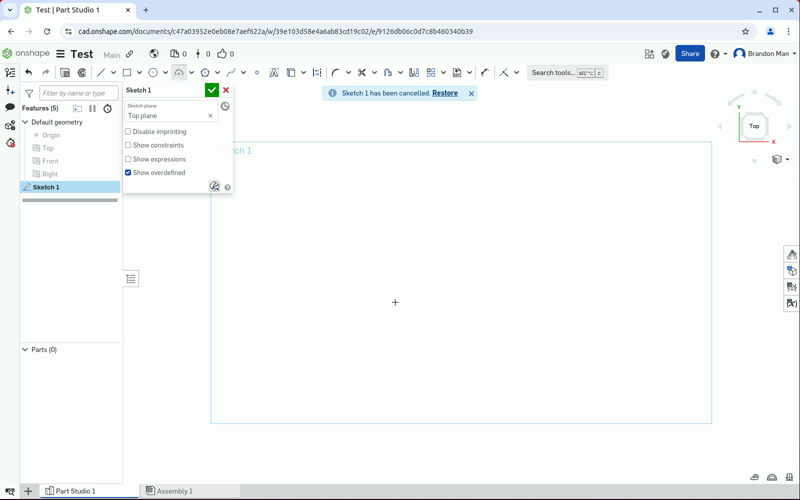
key_down(shift)
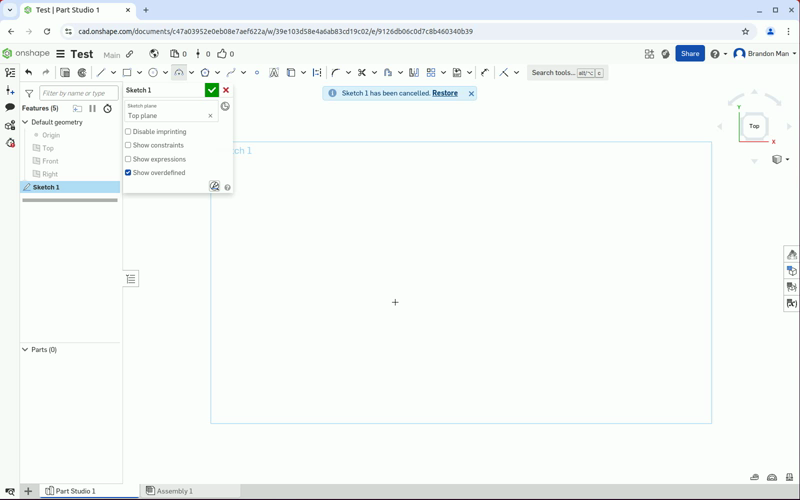
mouse_move(433, 291)
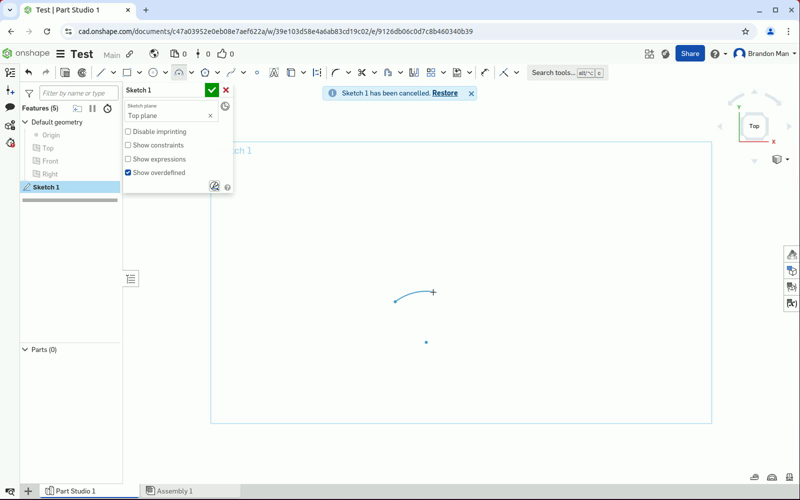
click(433, 291)
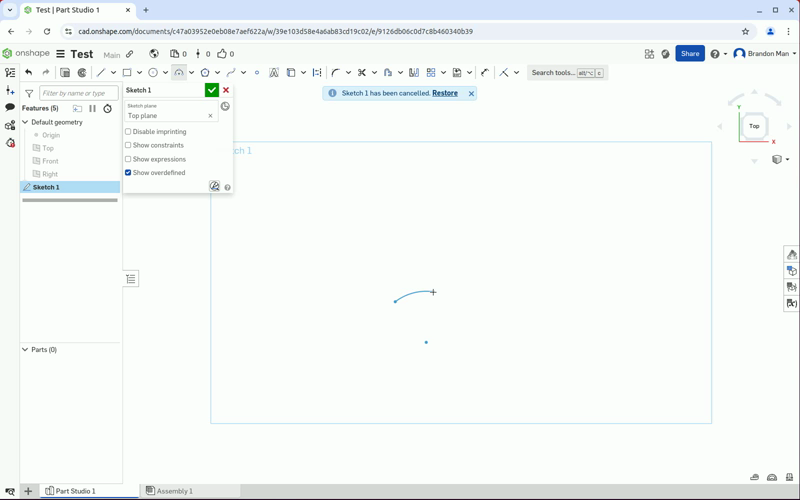
mouse_move(413, 294)
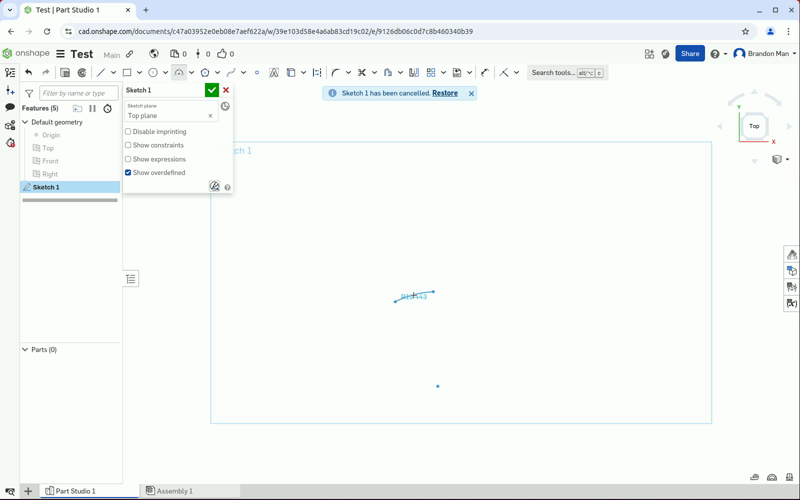
click(413, 294)
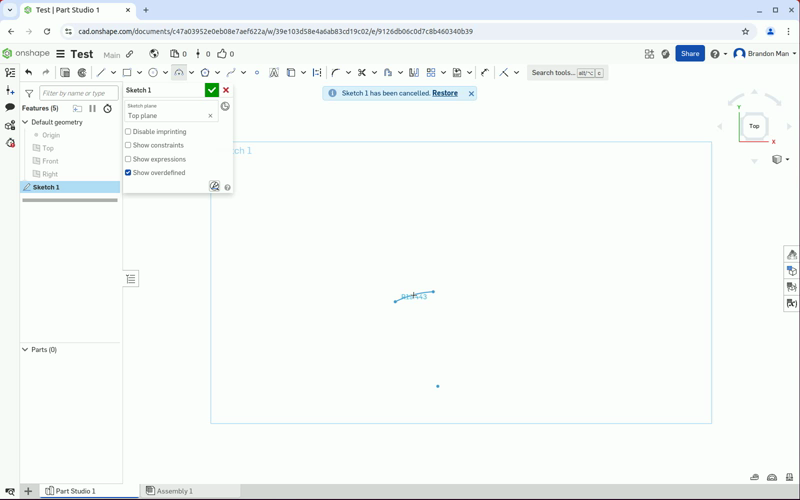
key_up(shift)
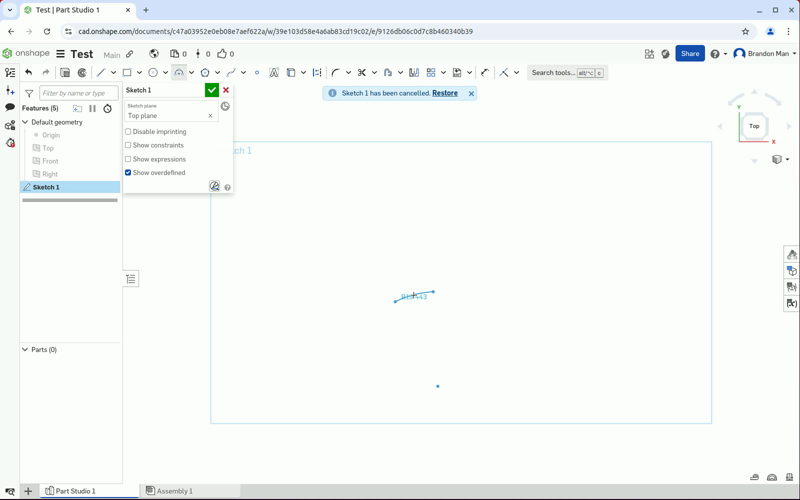
key(esc)
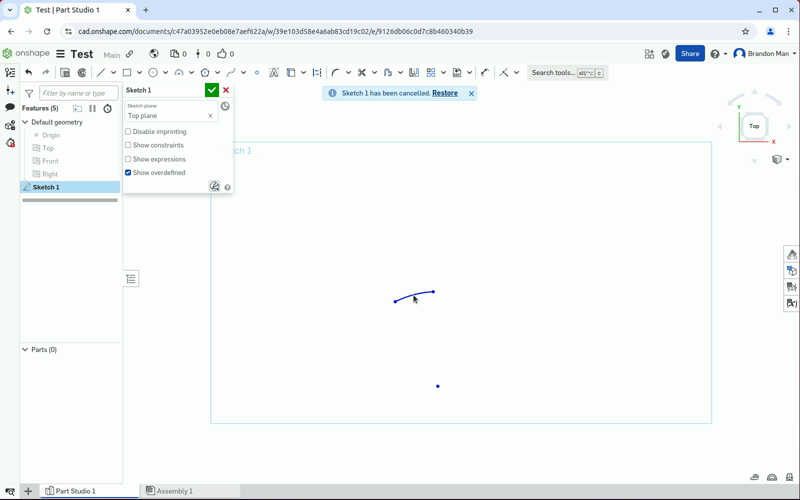
key(l)
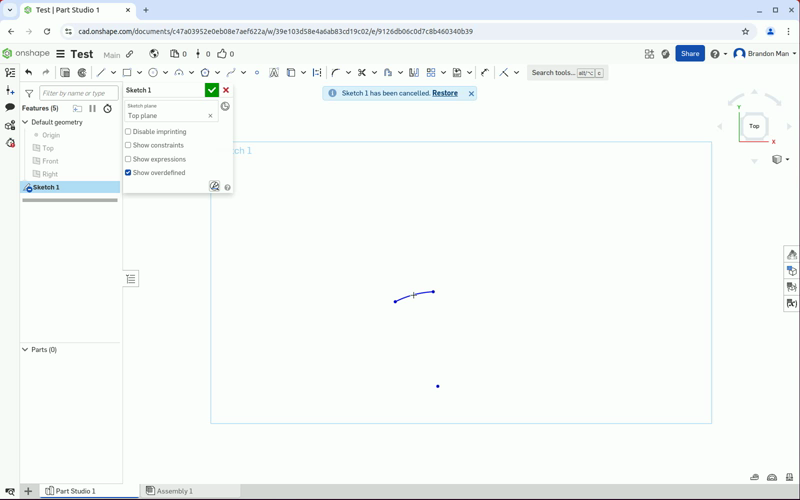
mouse_move(433, 291)
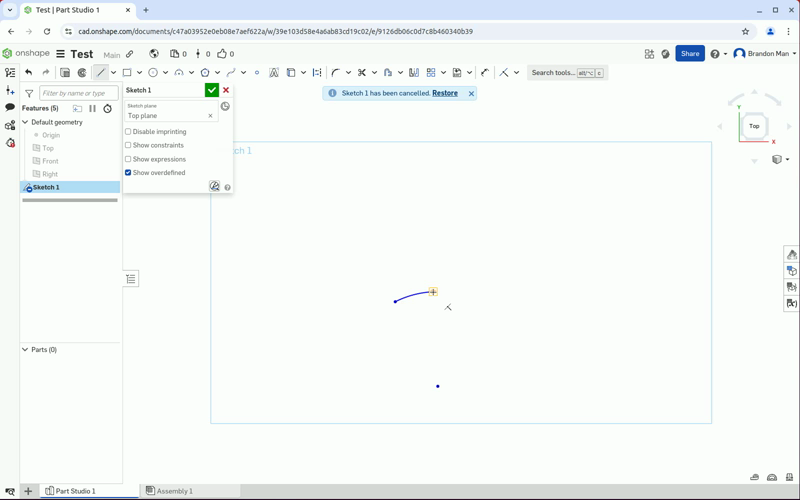
click(433, 291)
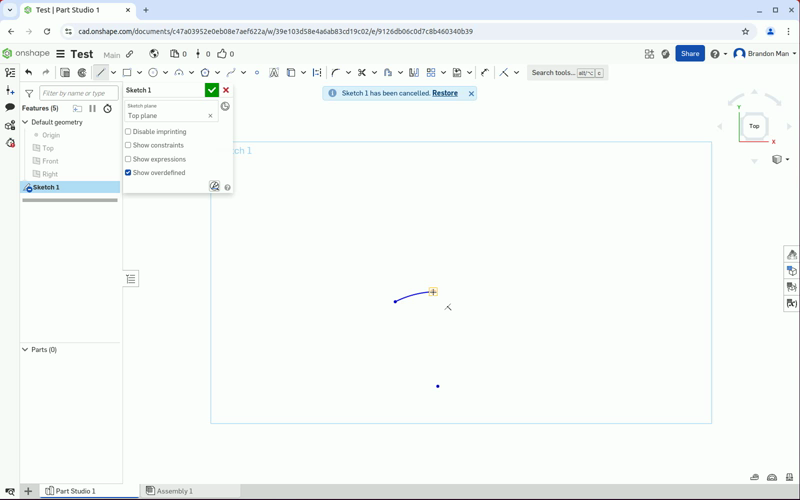
key_down(shift)
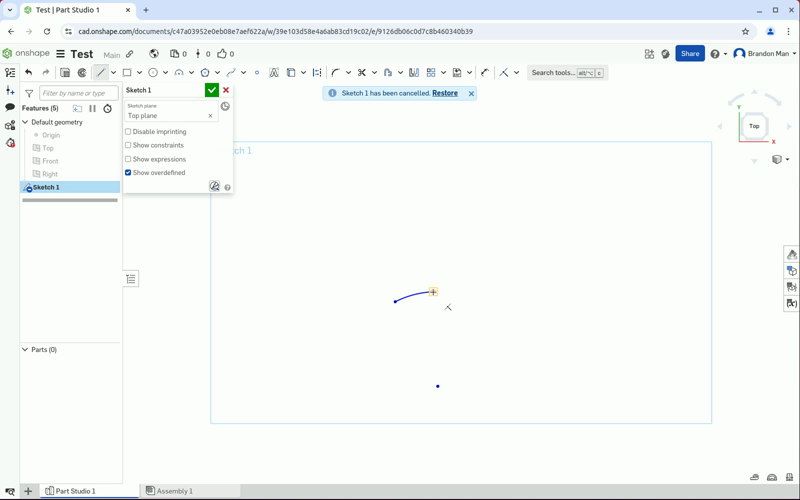
mouse_move(463, 291)
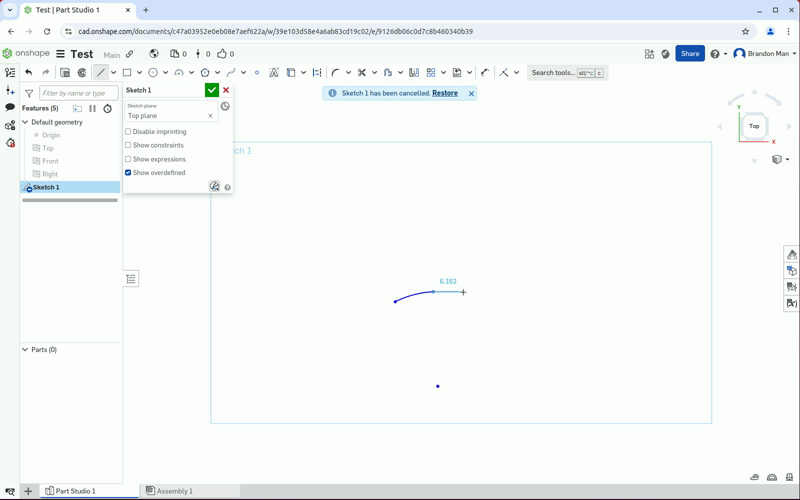
mouse_move(433, 273)
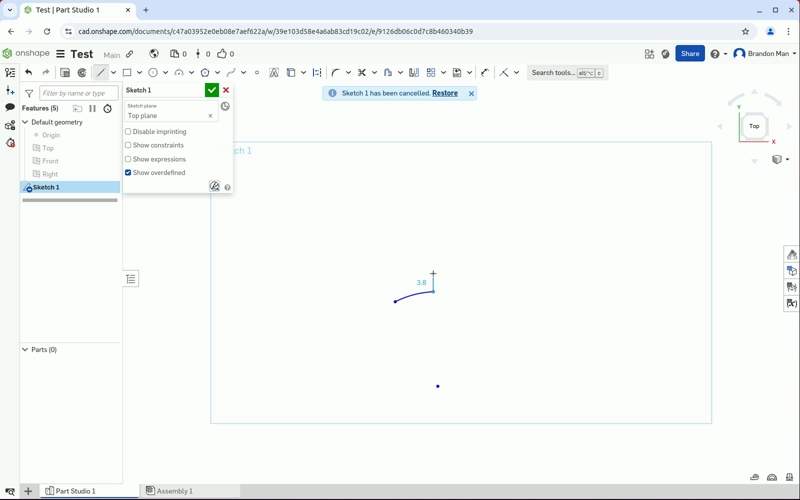
click(433, 273)
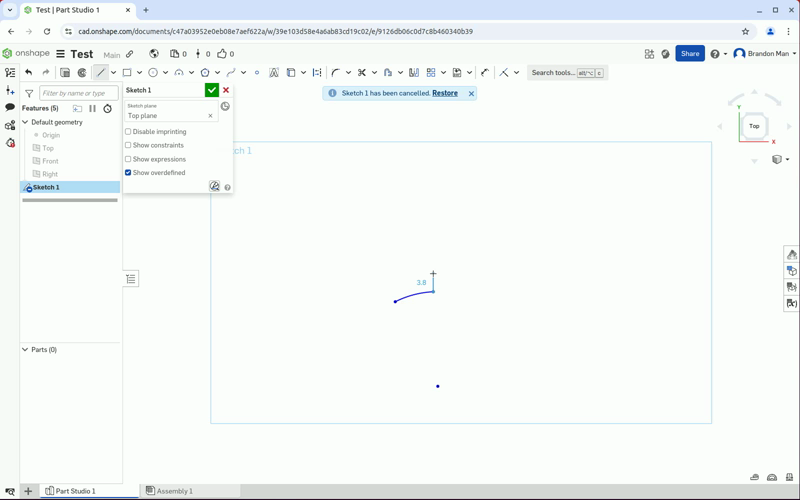
key_up(shift)
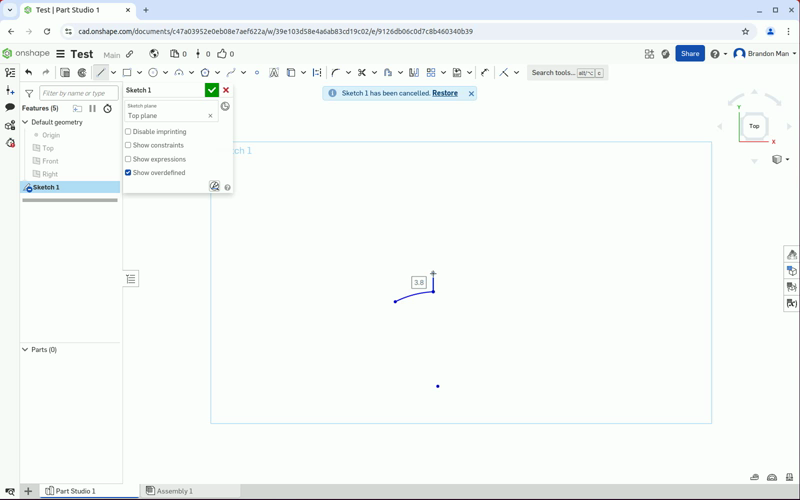
key(esc)
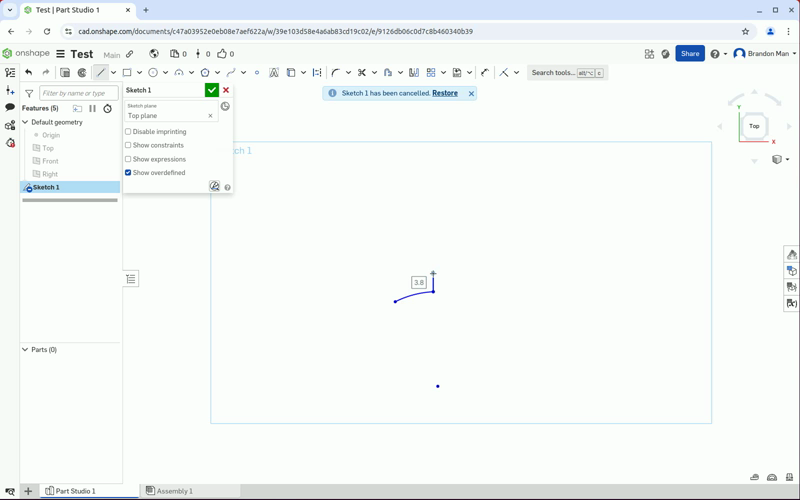
key(a)
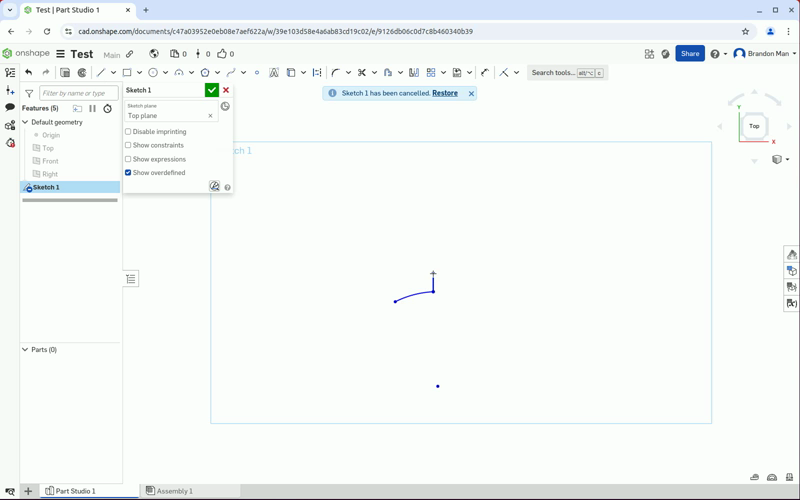
mouse_move(433, 273)
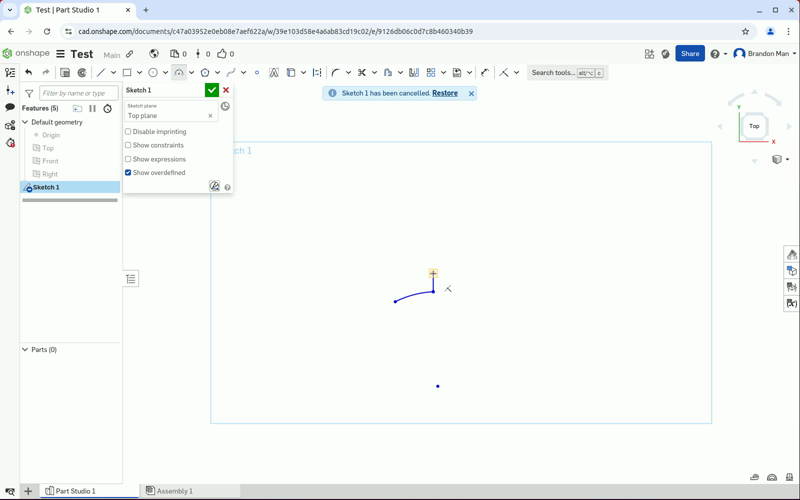
click(433, 273)
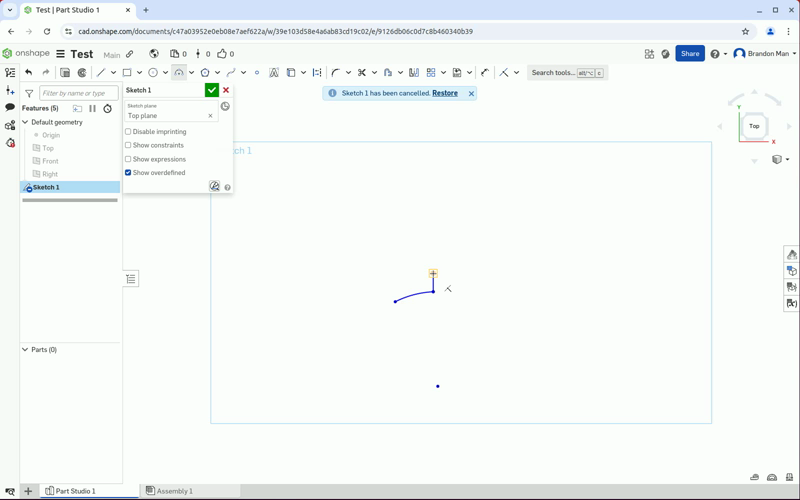
key_down(shift)
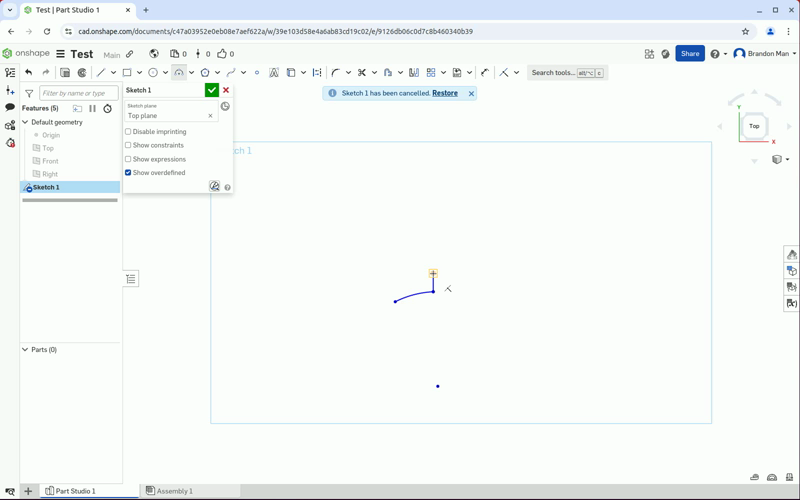
mouse_move(395, 263)
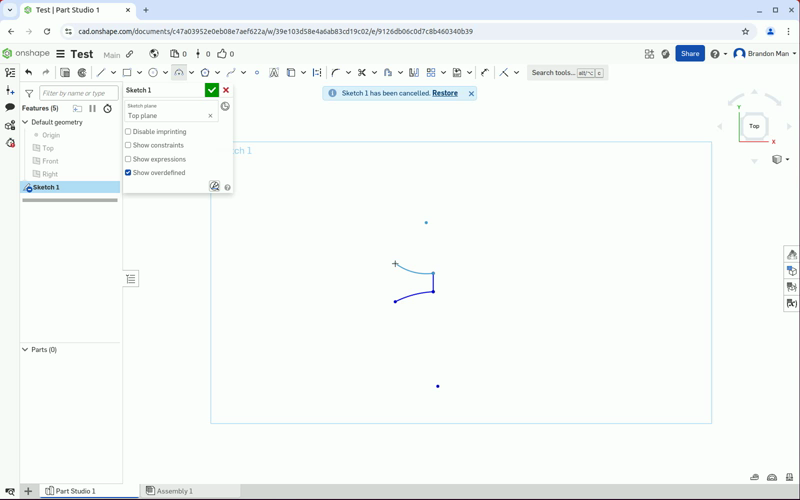
click(395, 263)
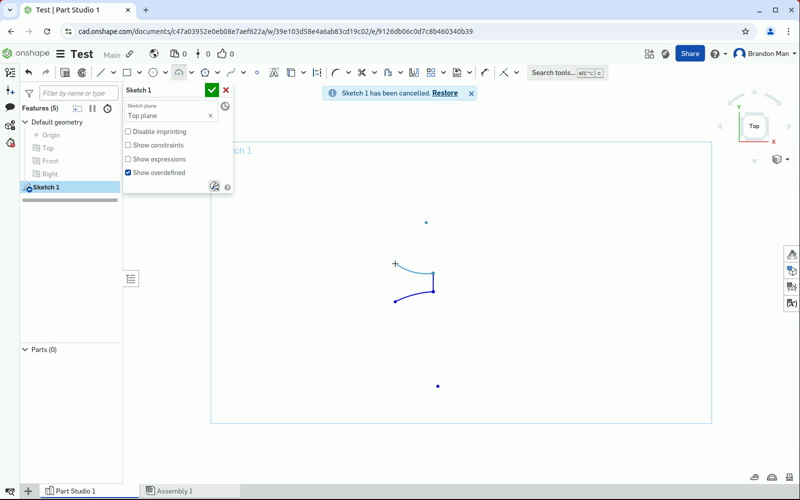
mouse_move(413, 270)
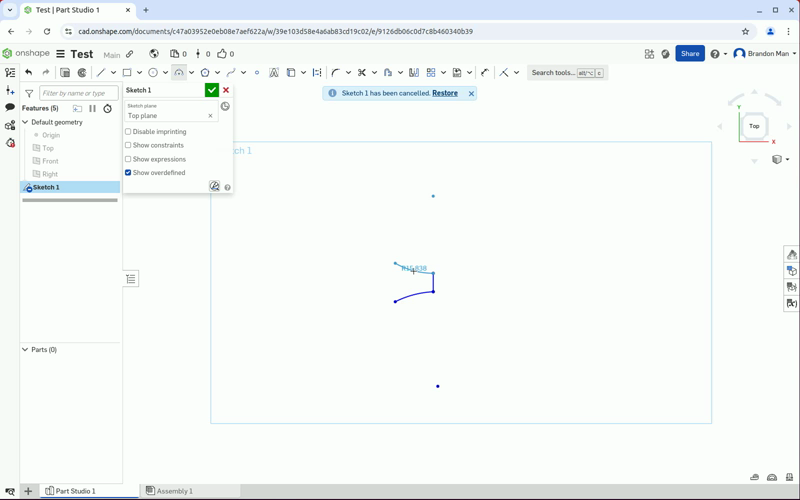
click(413, 270)
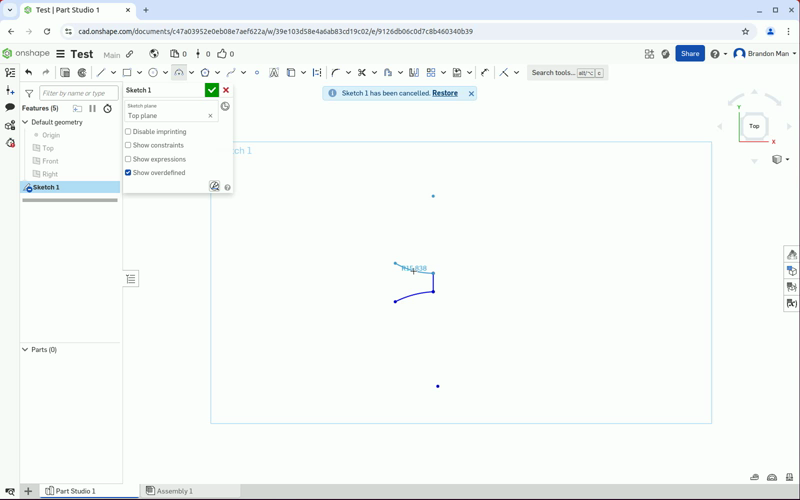
key_up(shift)
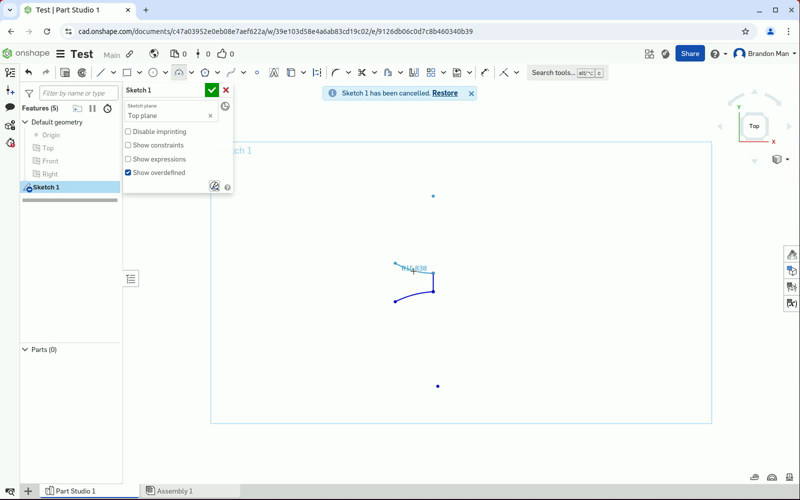
mouse_move(395, 263)
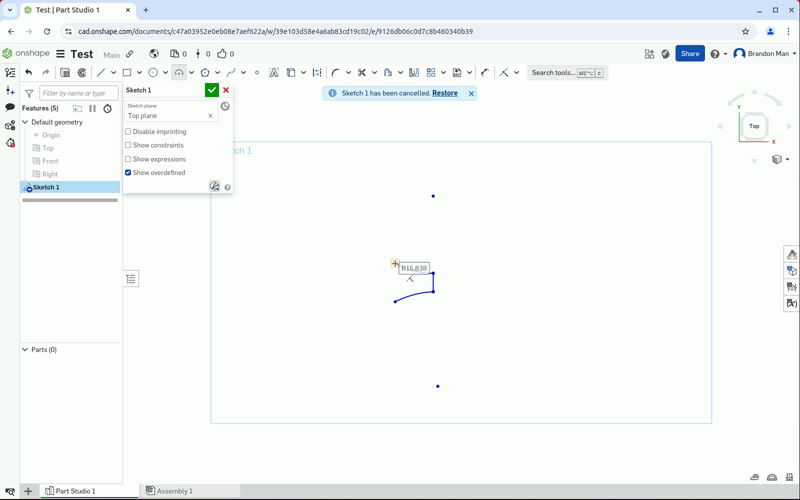
click(395, 263)
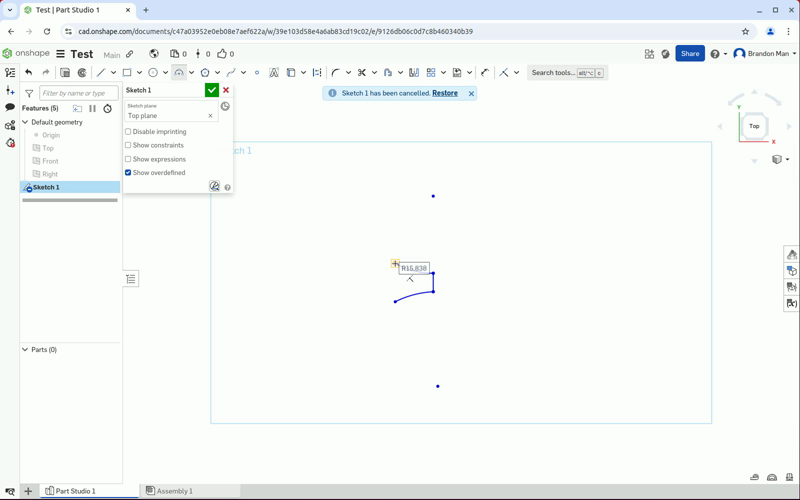
mouse_move(395, 301)
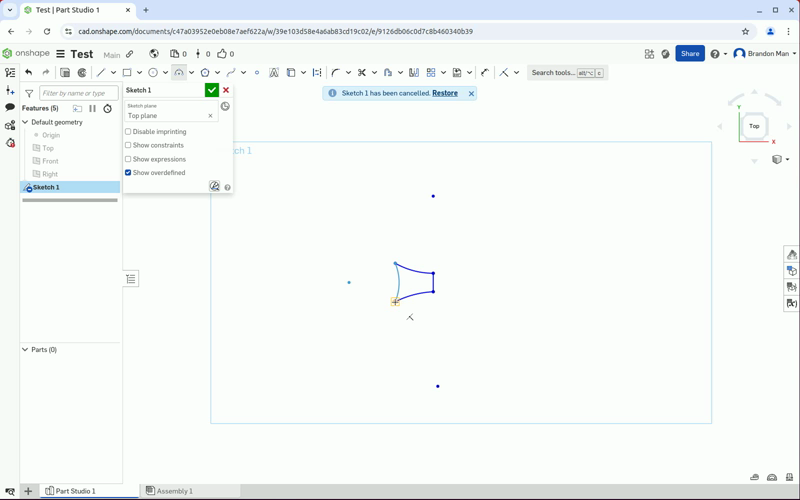
click(395, 301)
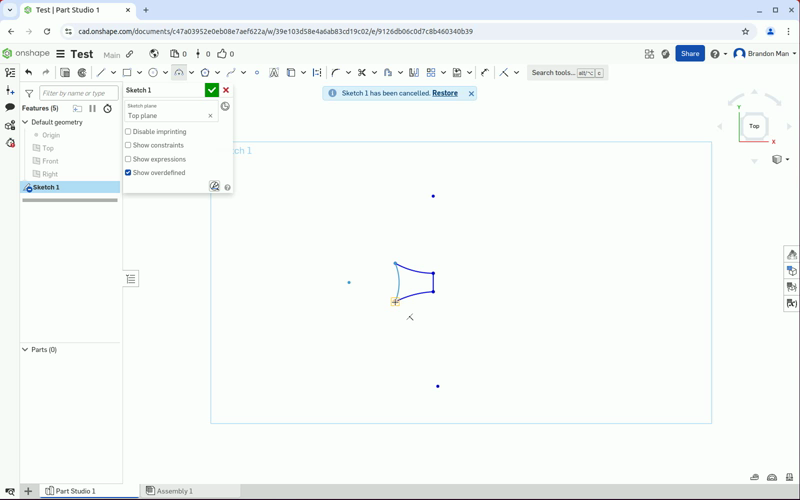
key_down(shift)
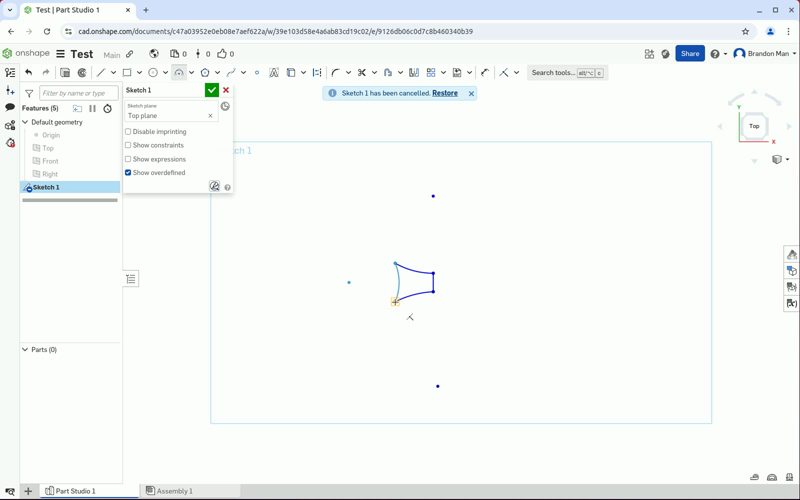
mouse_move(402, 282)
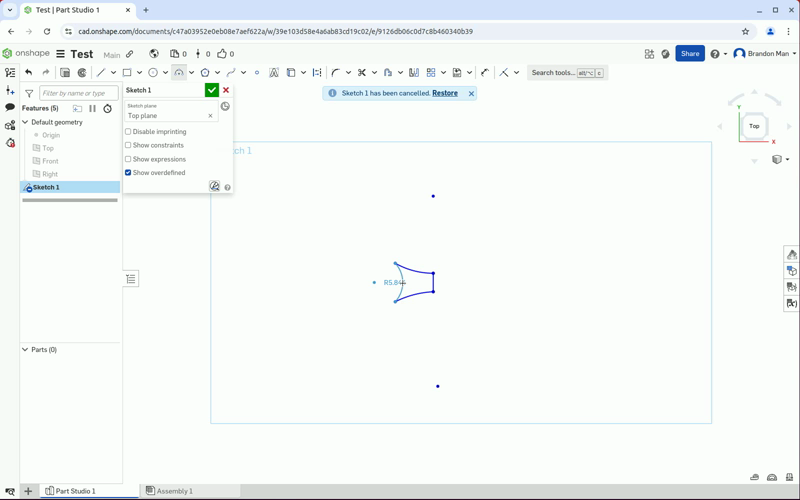
click(402, 282)
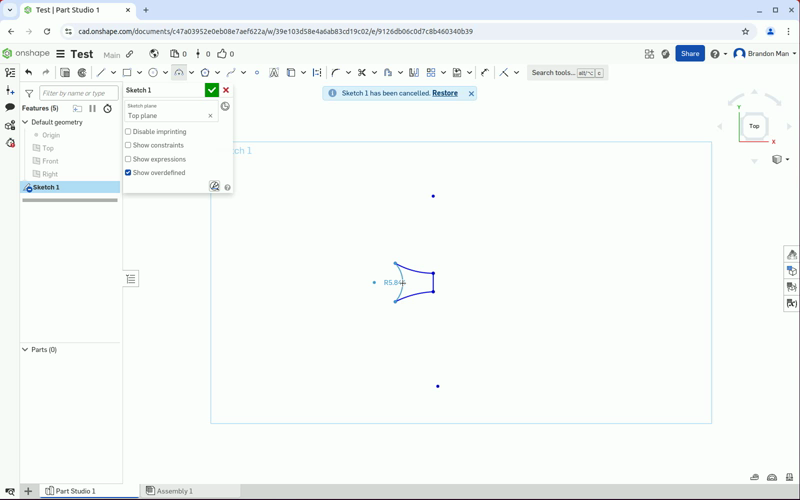
key_up(shift)
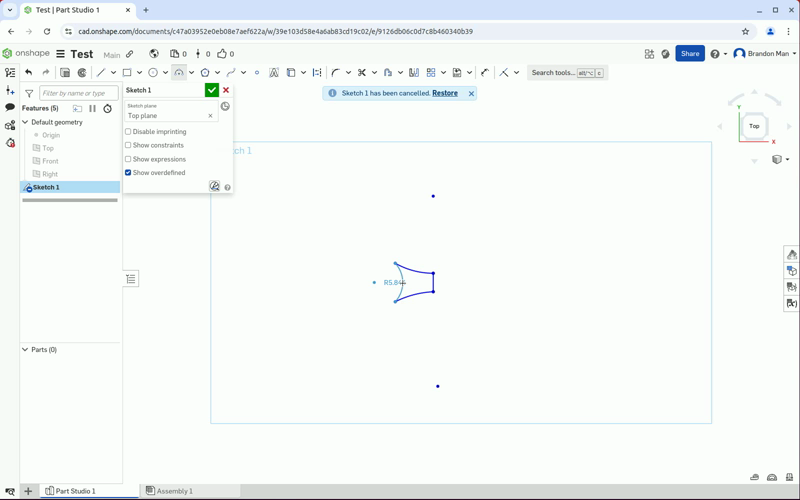
key(esc)
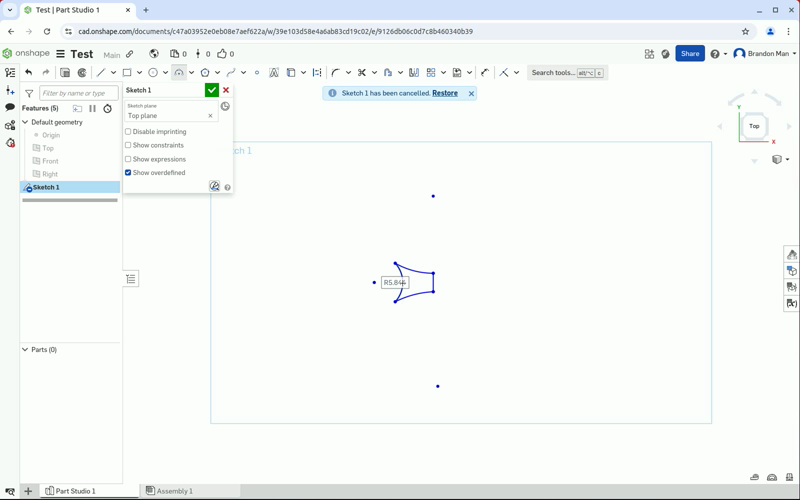
mouse_move(430, 281)
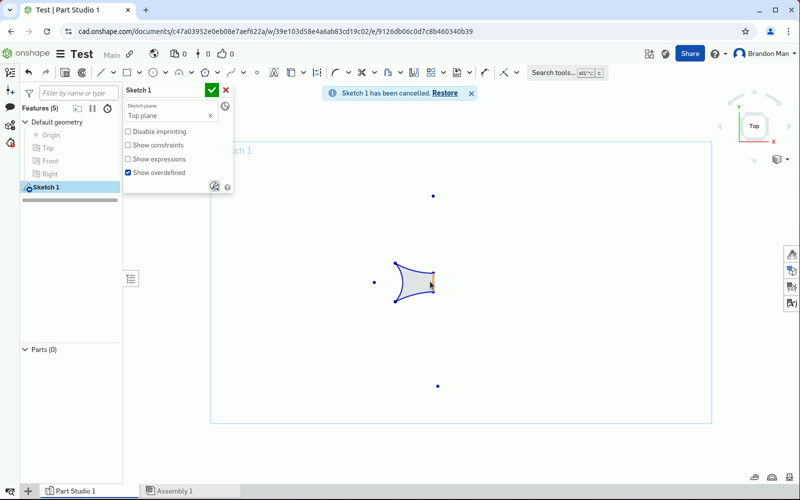
scroll(6)
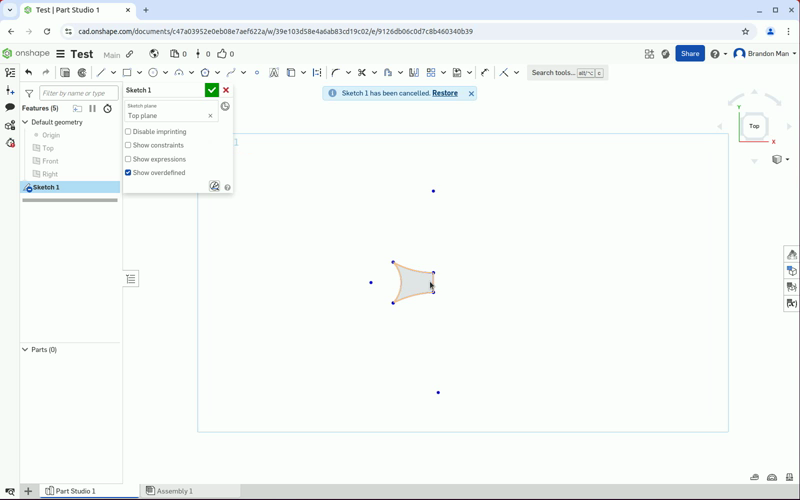
scroll(6)
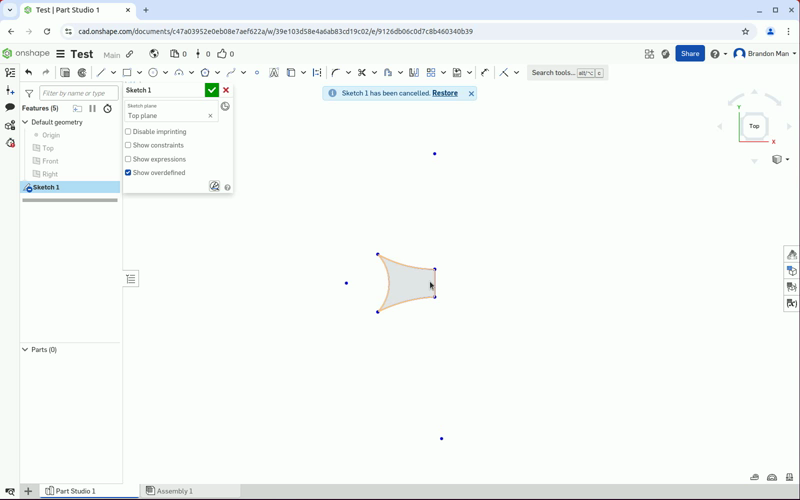
scroll(6)
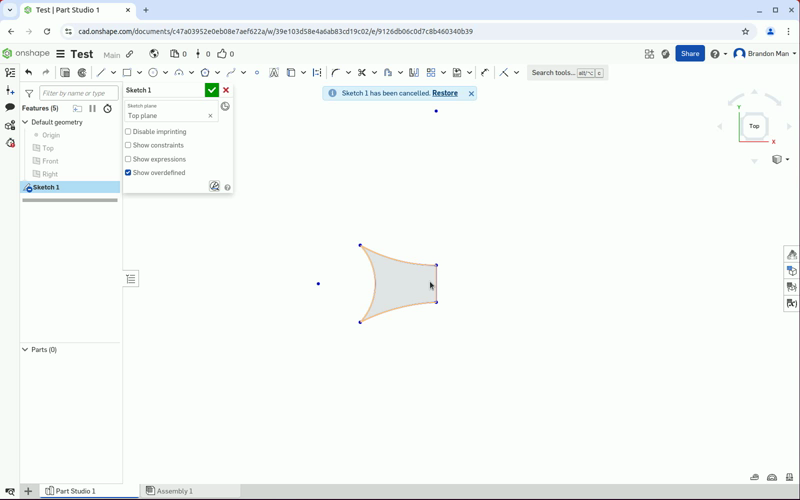
scroll(6)
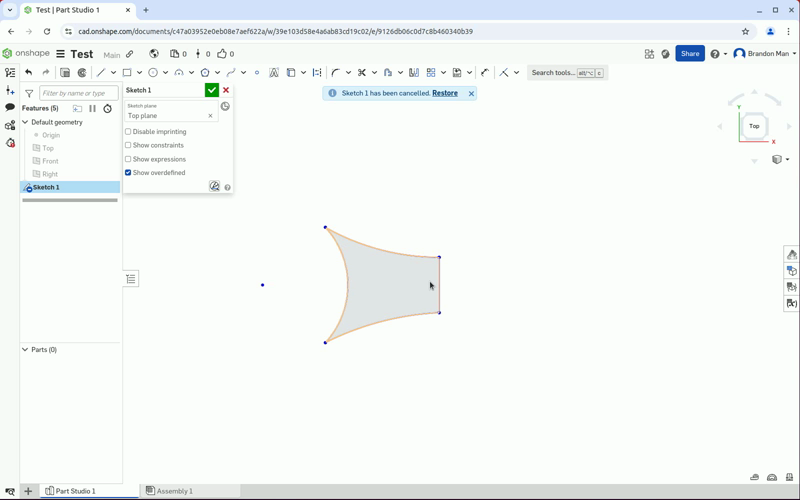
scroll(6)
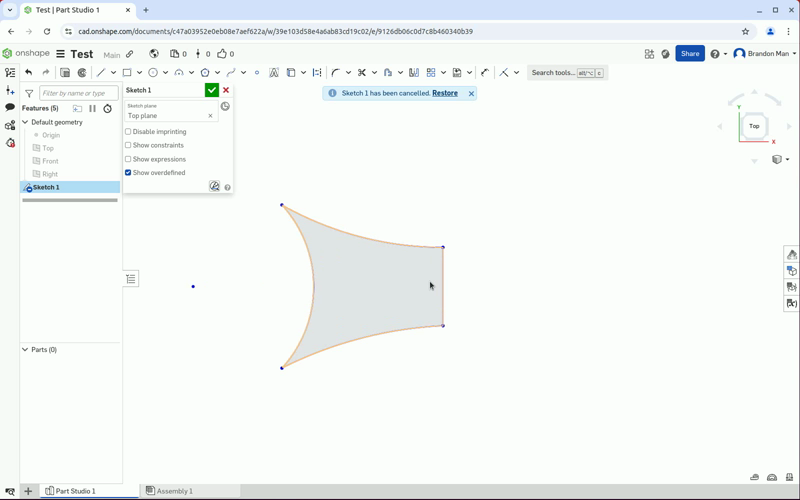
scroll(6)
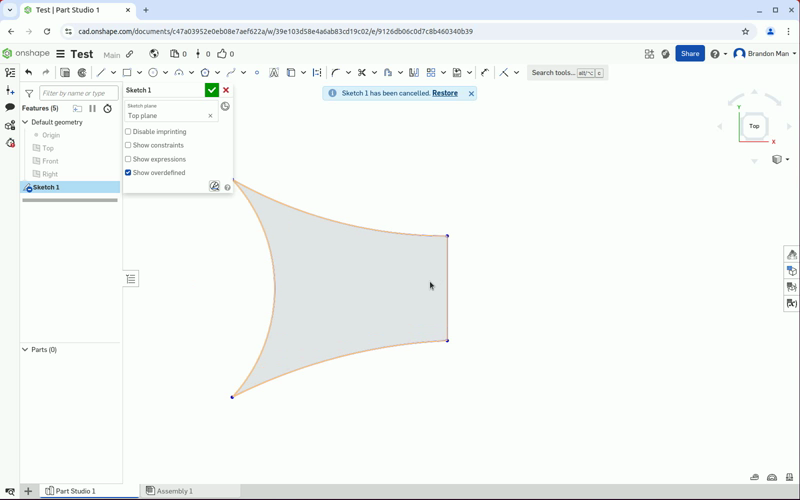
scroll(6)
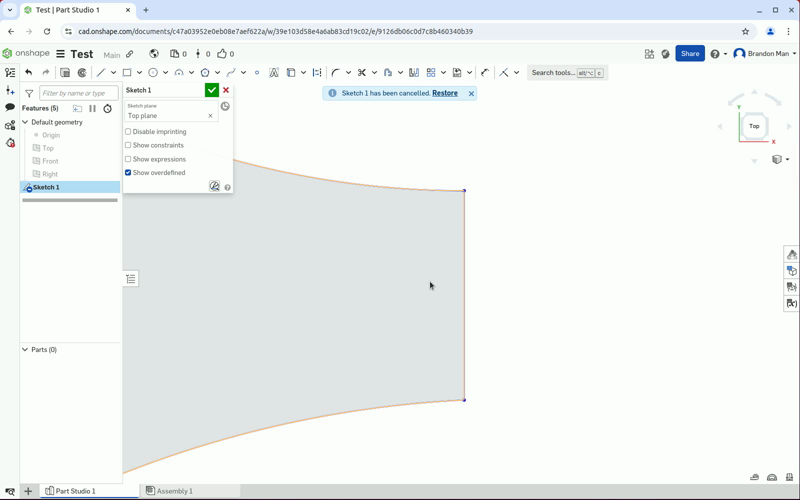
click(430, 281)
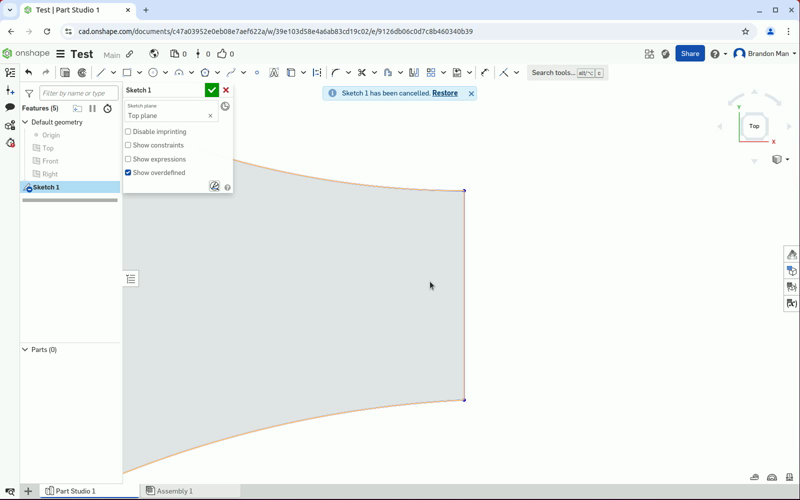
scroll(-6)
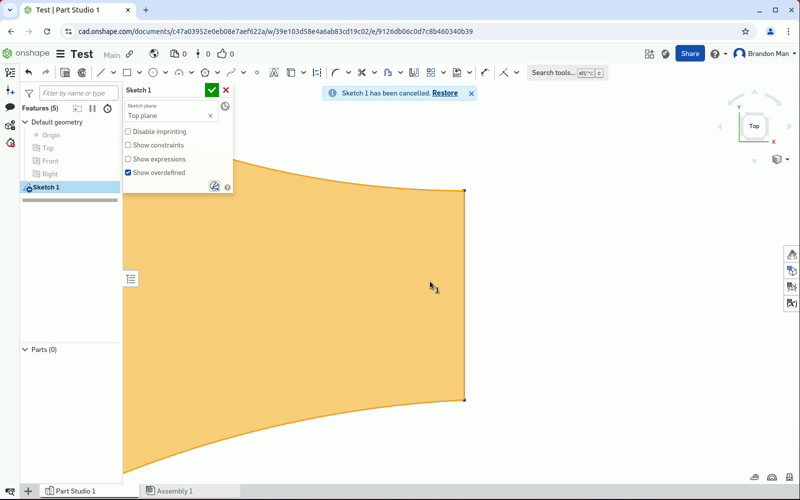
scroll(-6)
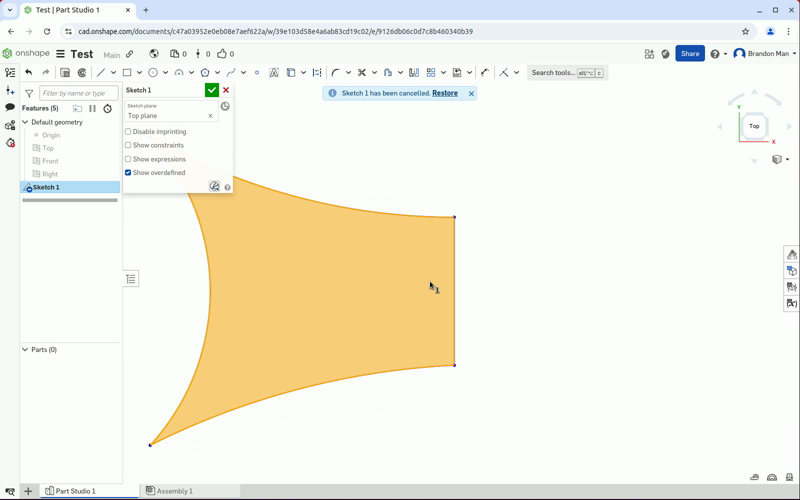
scroll(-6)
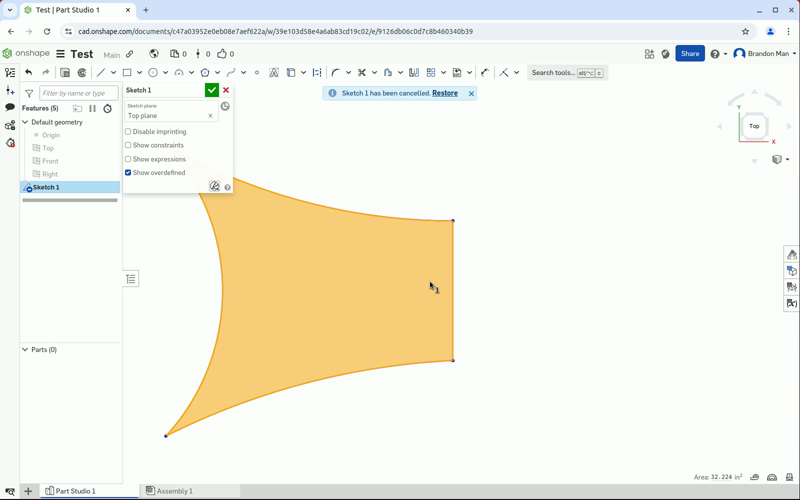
scroll(-6)
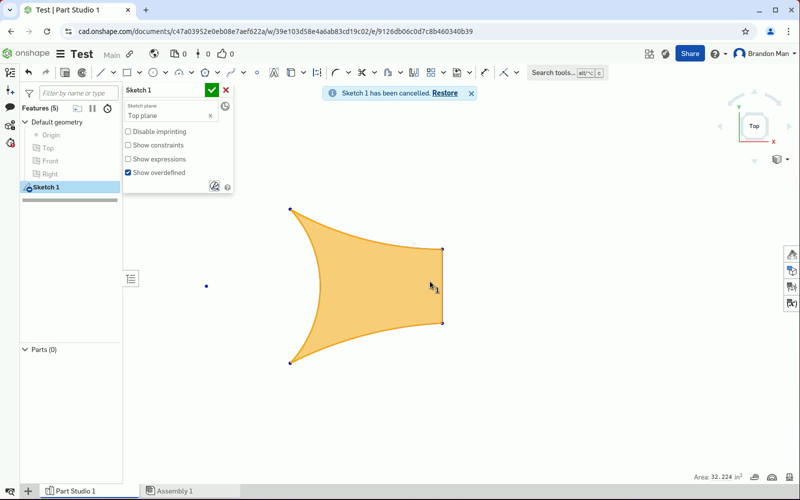
scroll(-6)
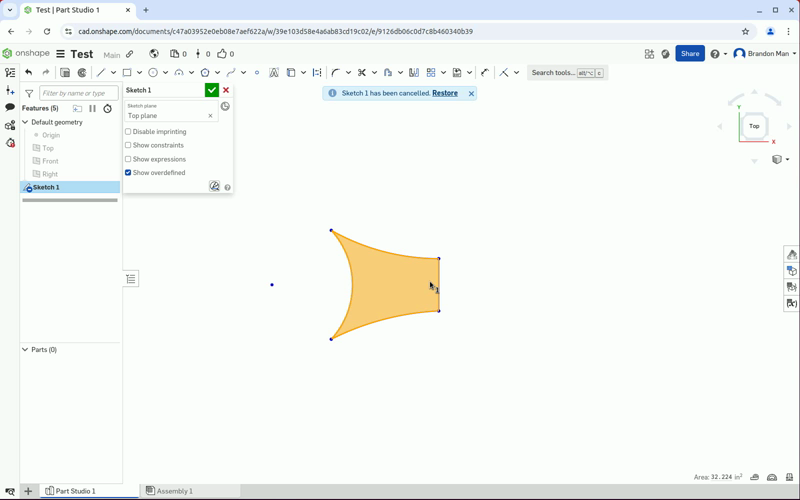
scroll(-6)
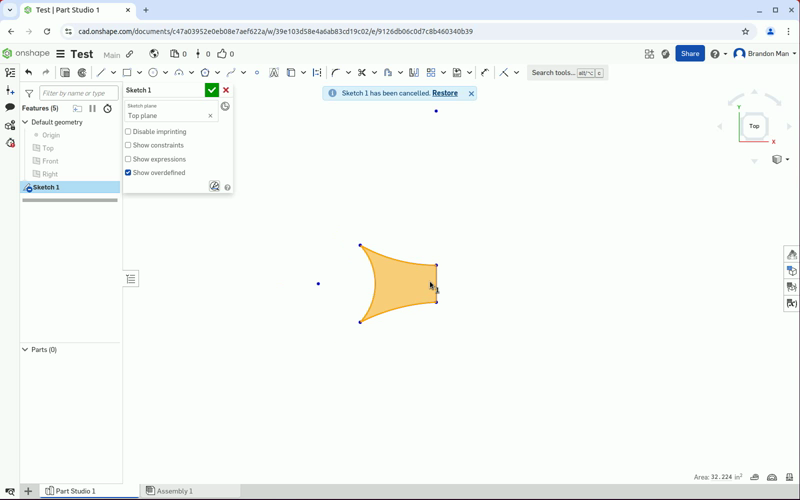
scroll(-6)
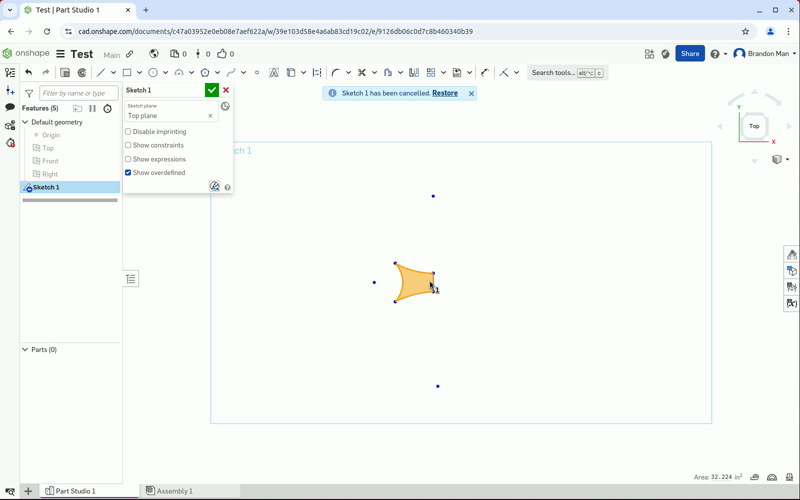
mouse_move(73, 352)
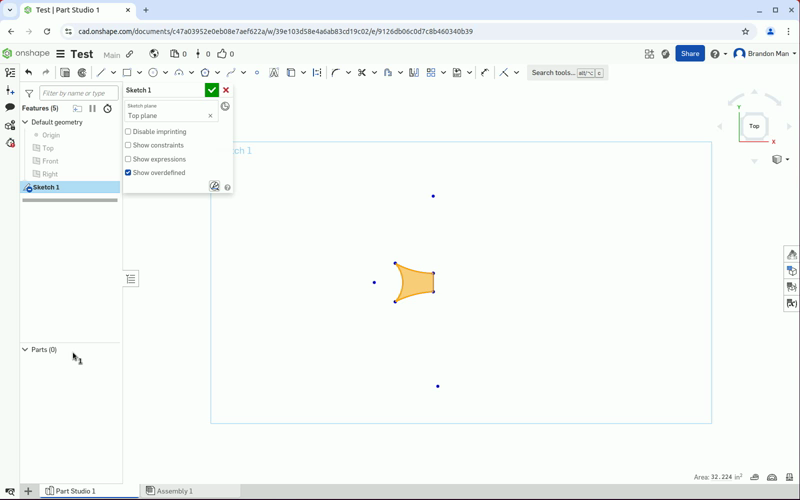
key(shift+y)
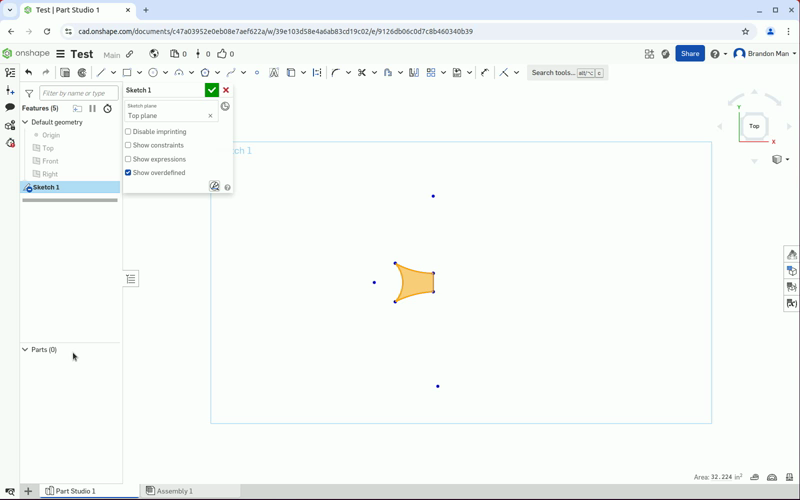
key(shift+e)
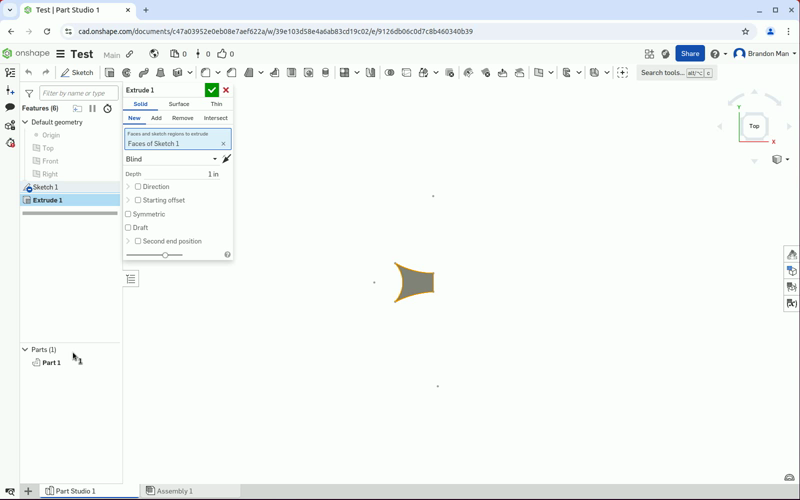
mouse_move(143, 106)
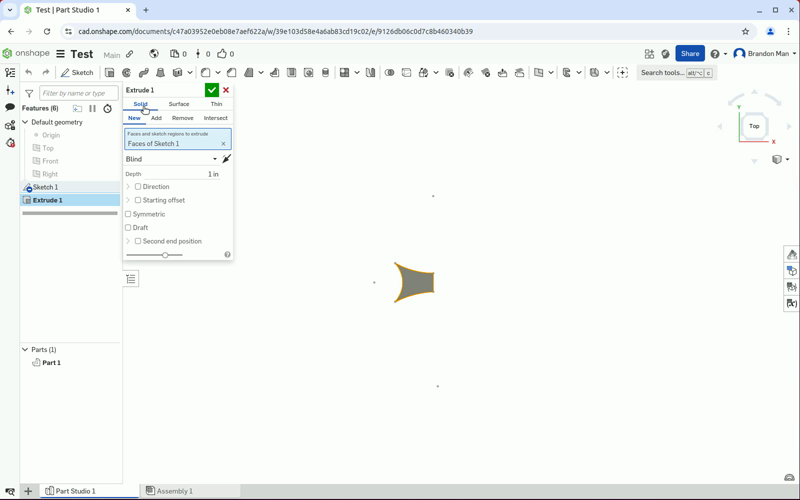
click(143, 106)
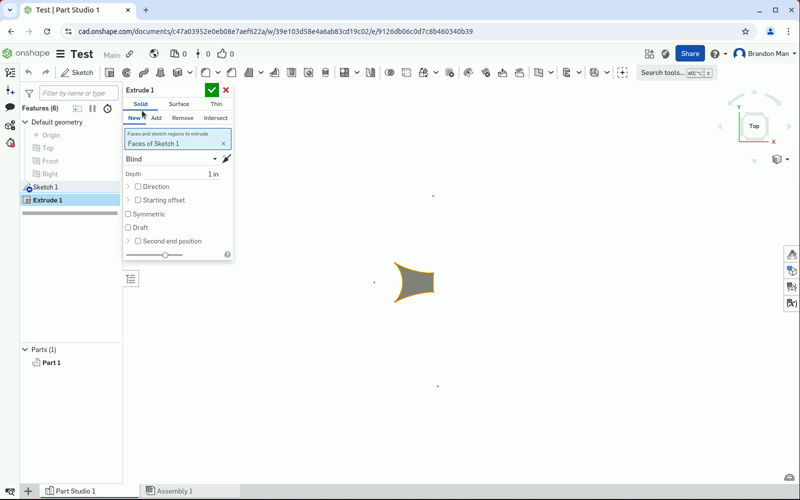
mouse_move(137, 120)
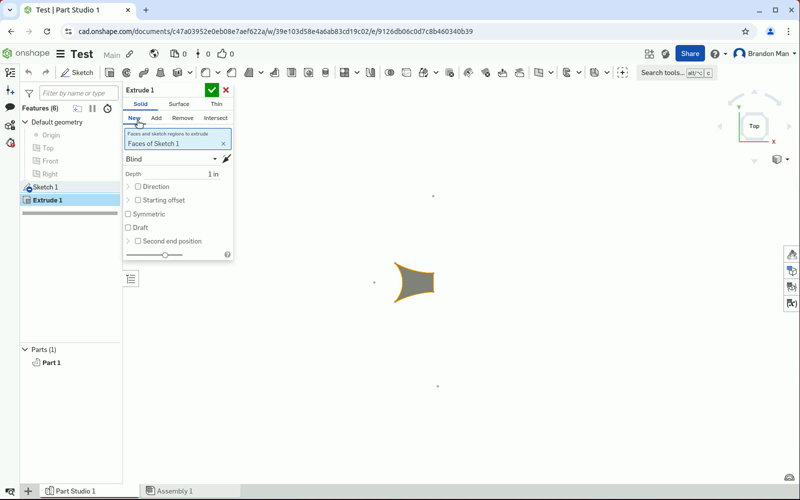
click(137, 120)
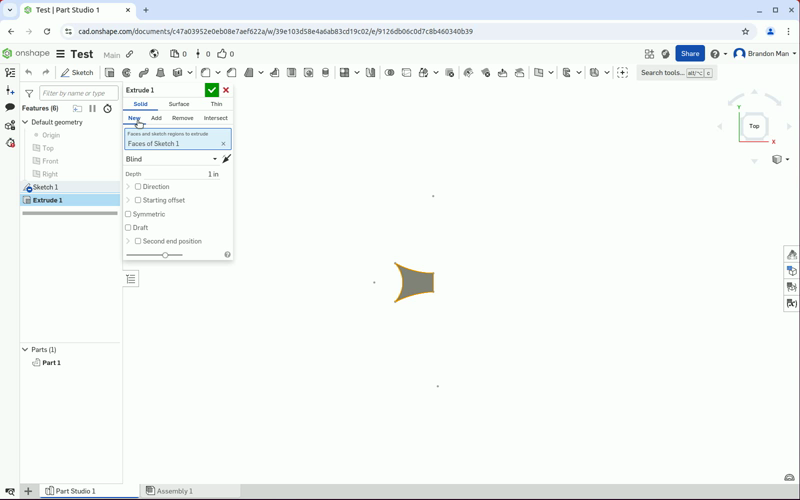
key(tab, 4)
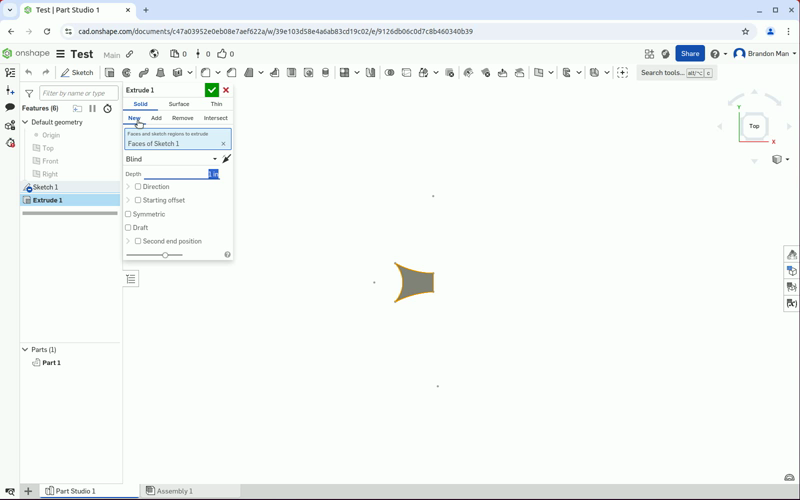
text(1.926)
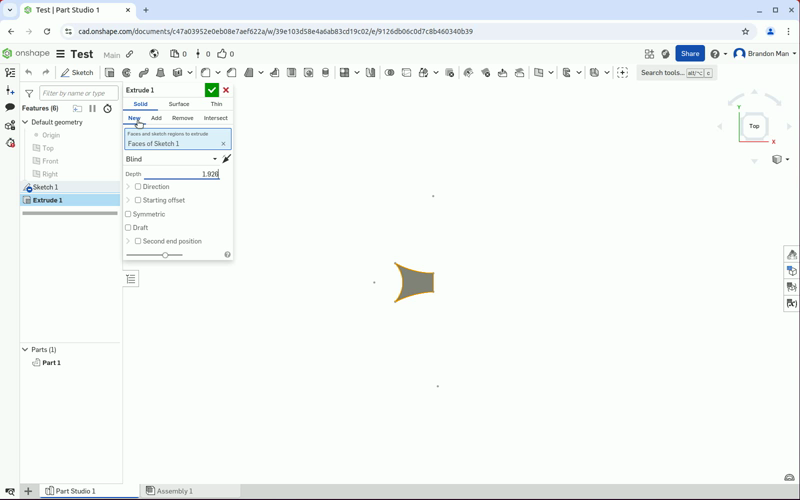
key(tab, 3)
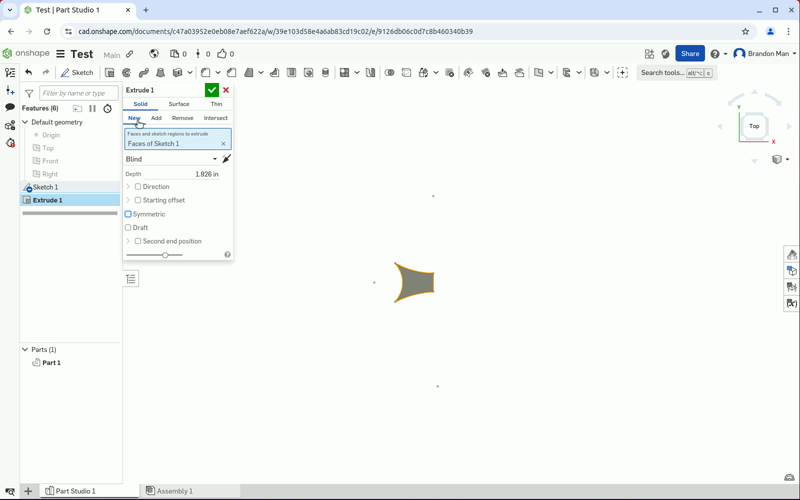
key(space)
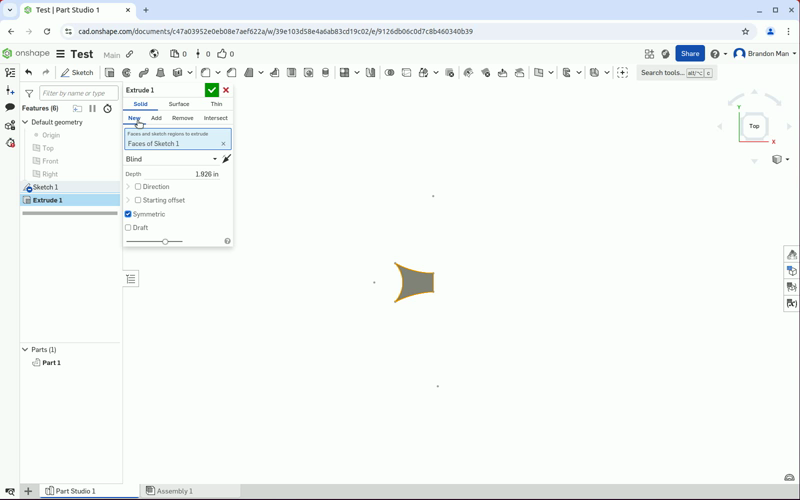
key(enter)
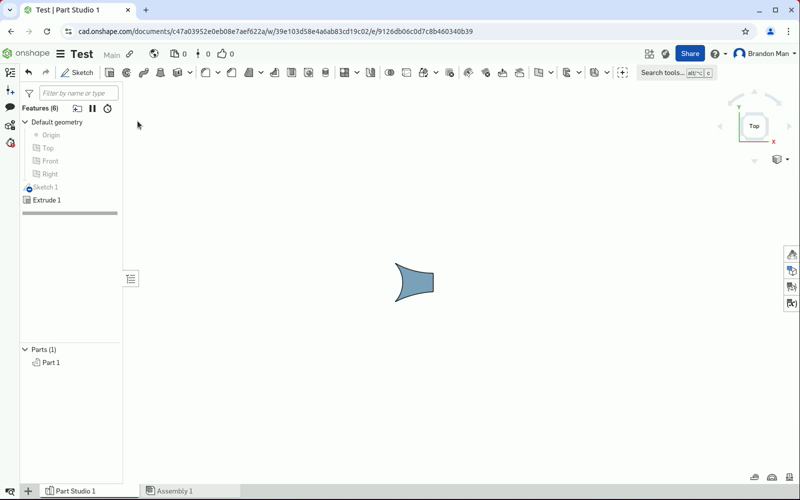
key(shift+h)
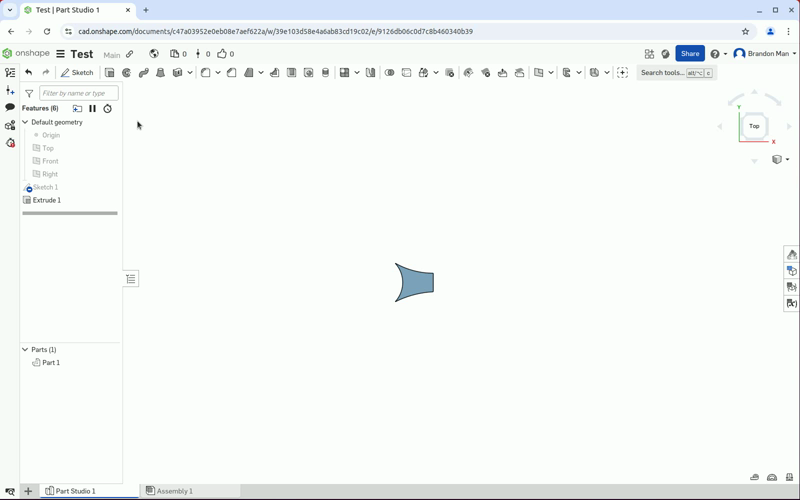
key(shift+h)
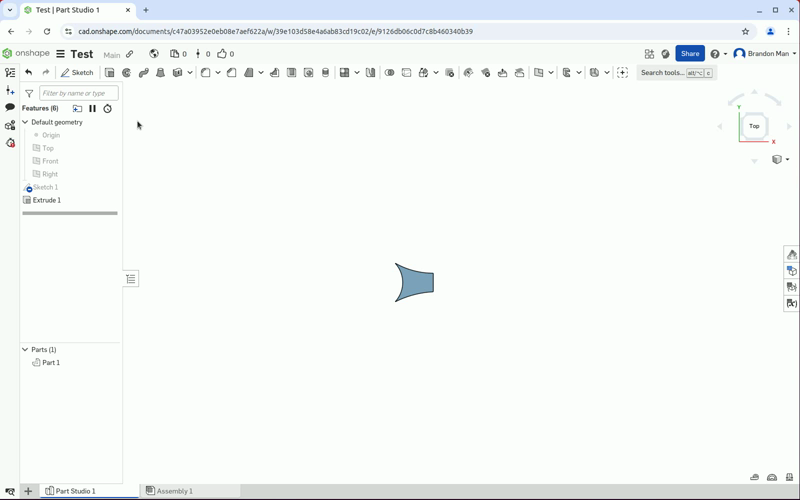
mouse_move(73, 189)
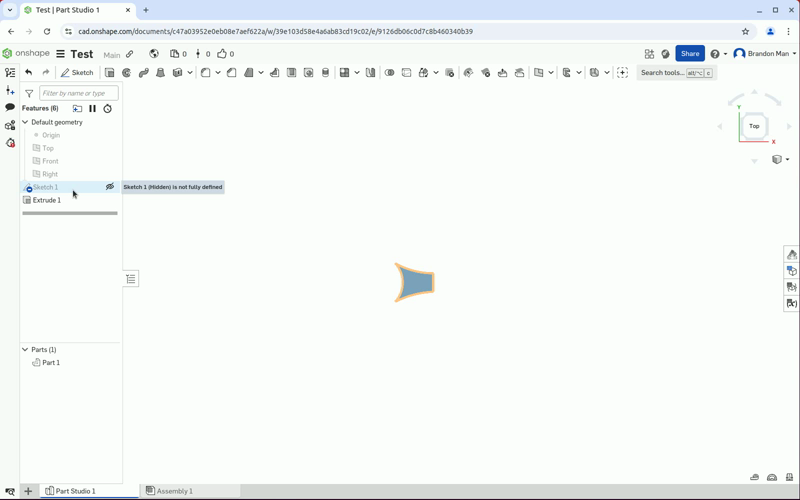
click(73, 189)
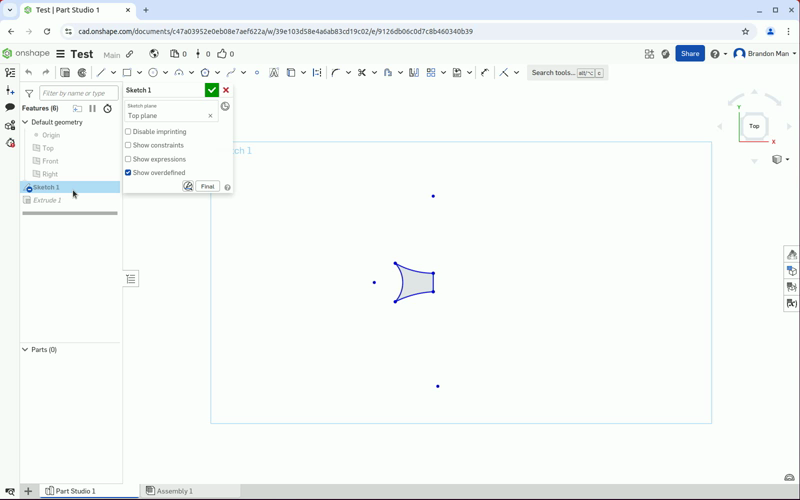
mouse_move(229, 92)
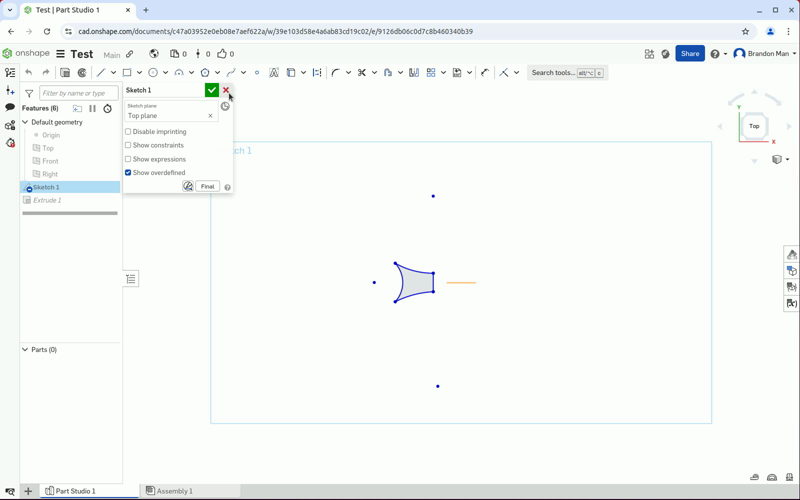
click(229, 92)
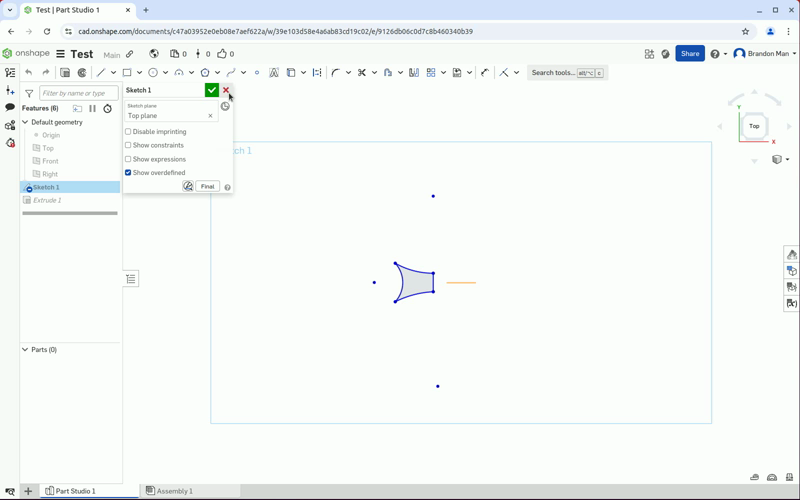
key(shift+s)
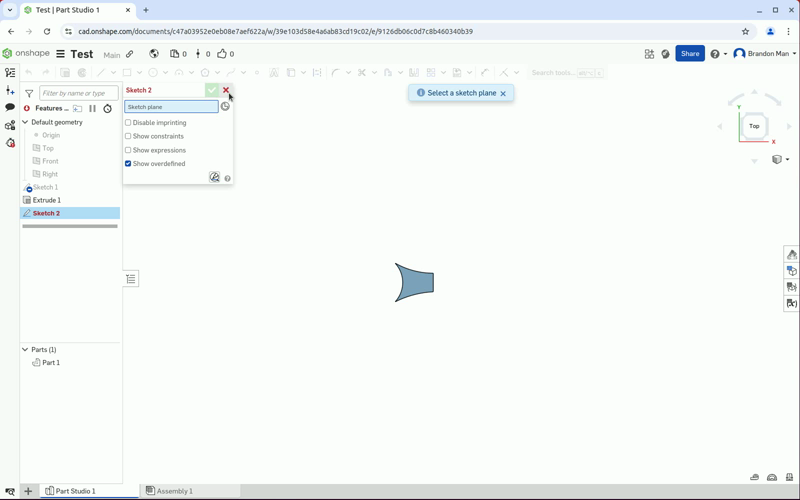
mouse_move(73, 150)
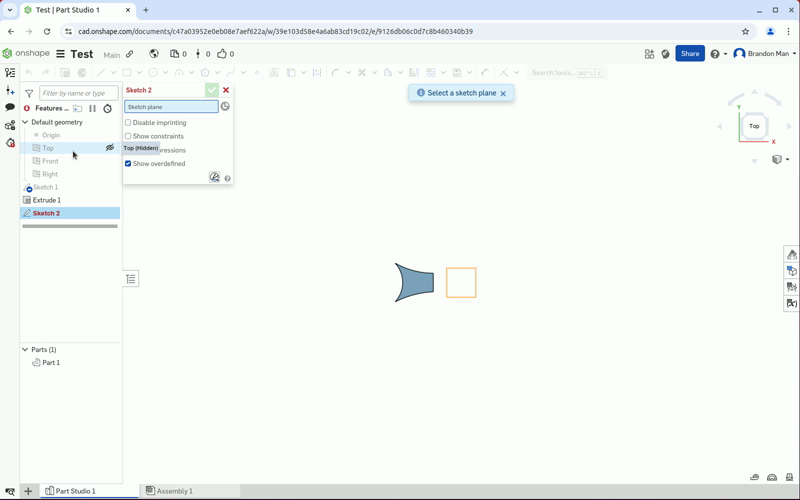
click(73, 150)
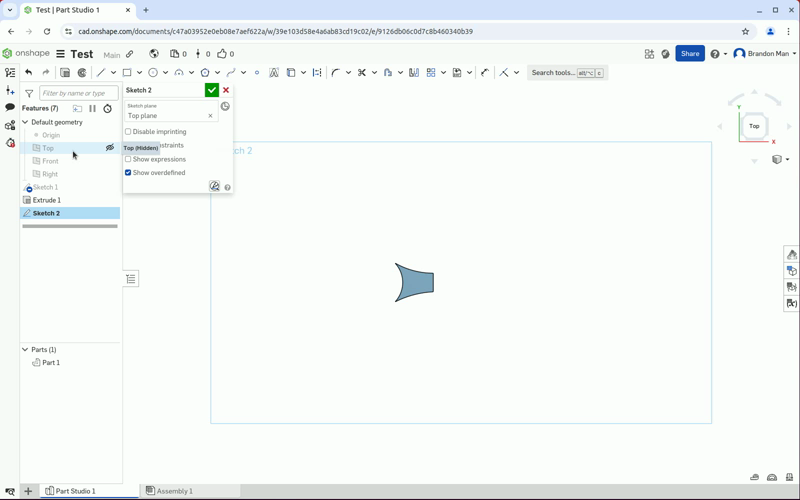
mouse_move(73, 352)
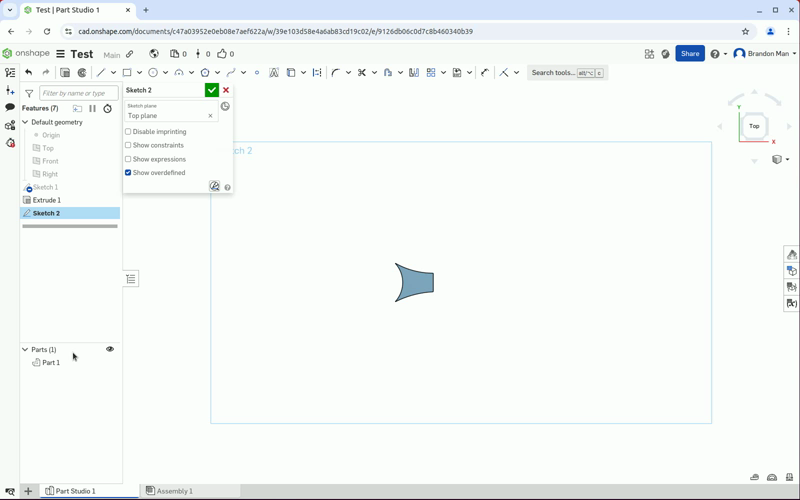
key(y)
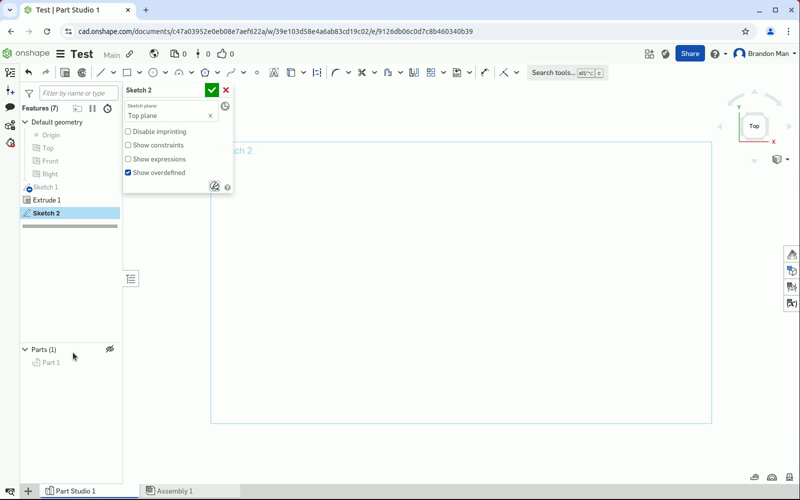
key(l)
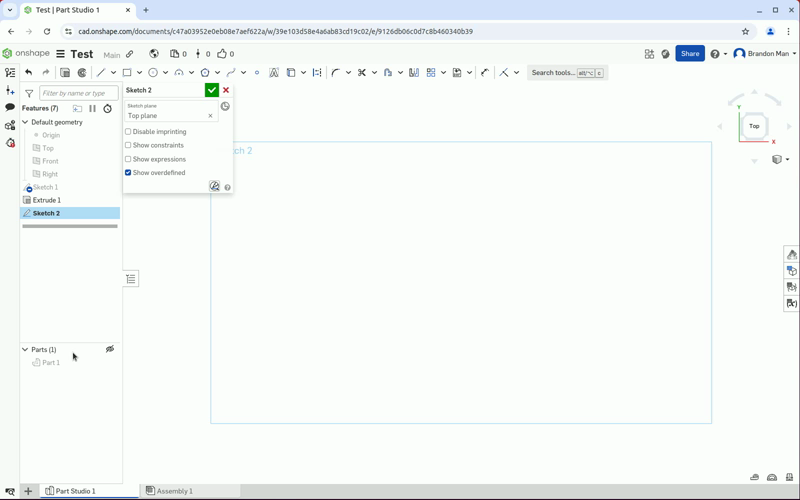
key_down(shift)
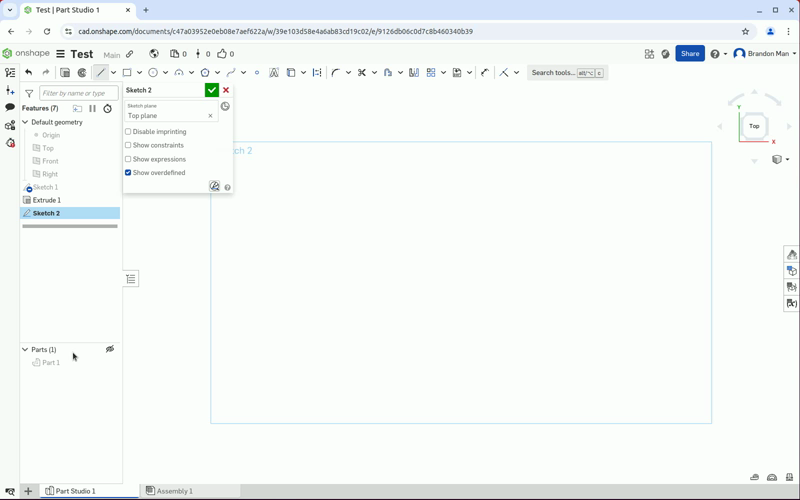
mouse_move(432, 292)
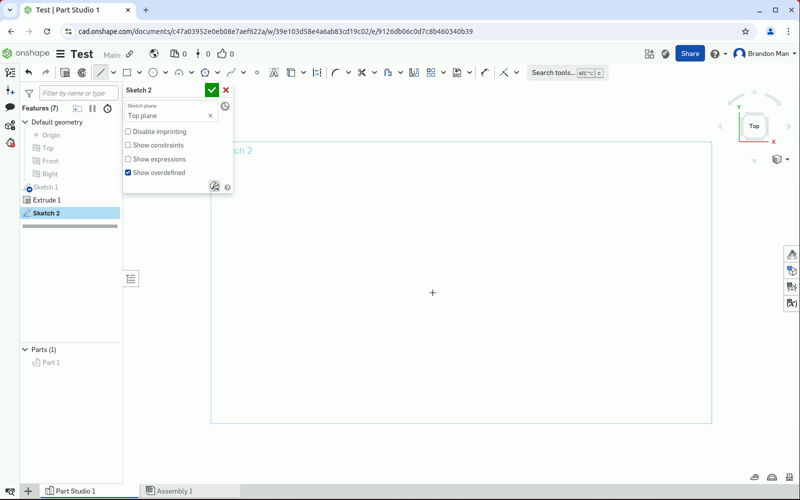
click(432, 292)
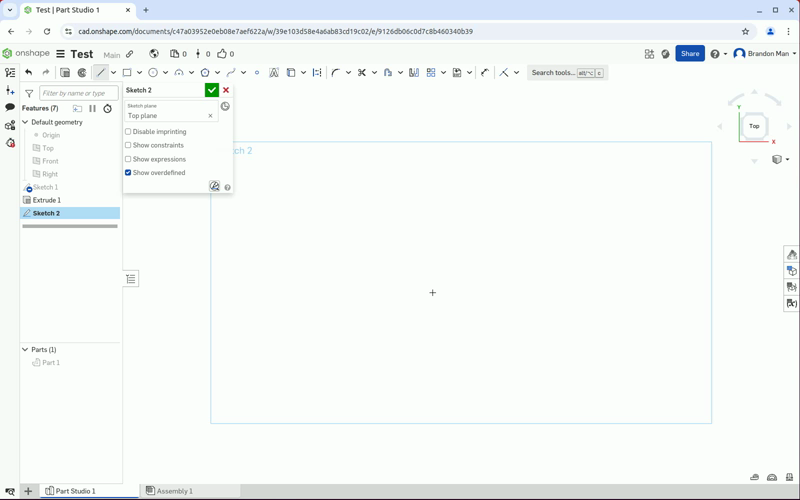
key_up(shift)
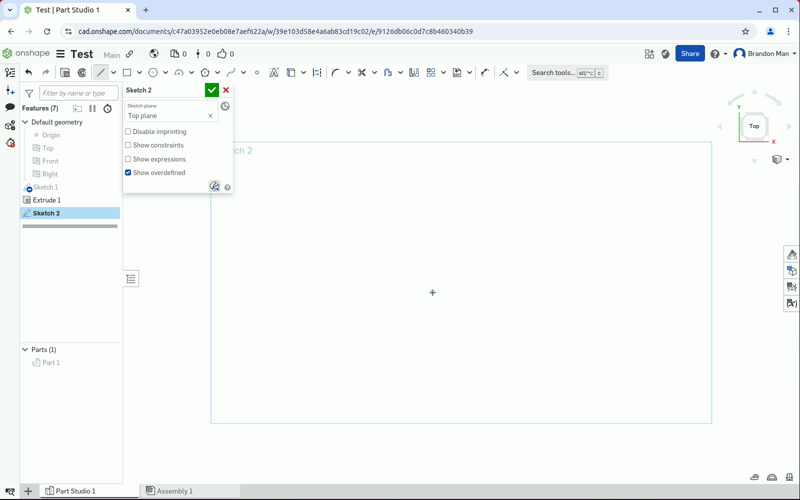
key_down(shift)
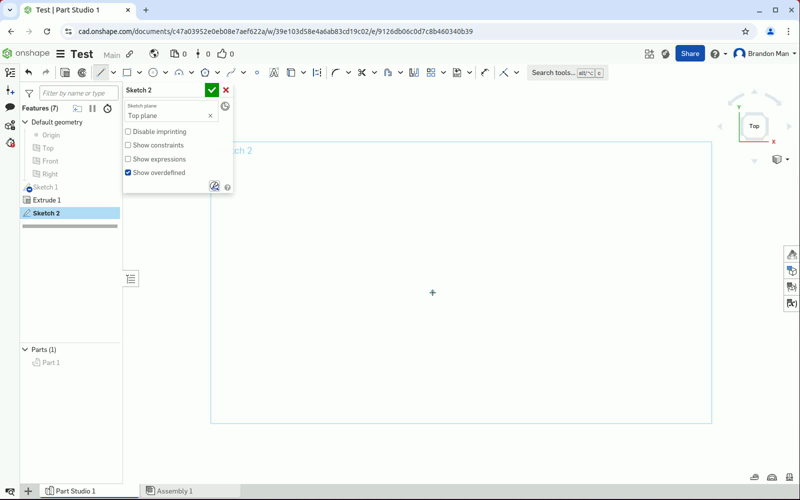
mouse_move(503, 292)
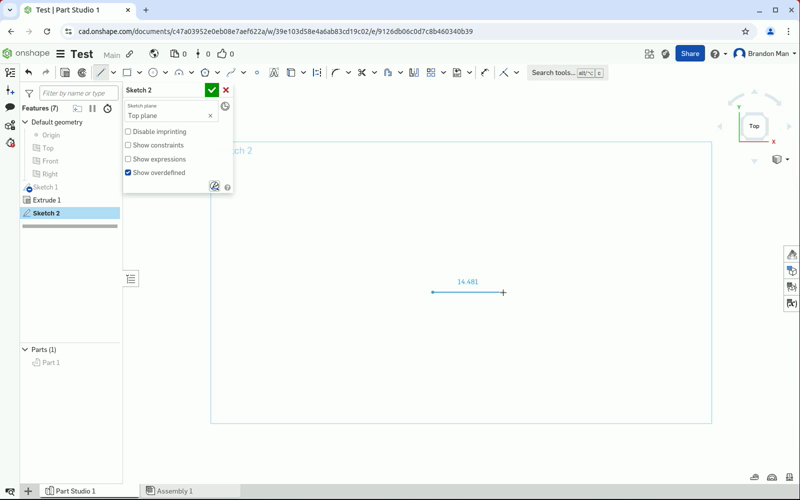
click(503, 292)
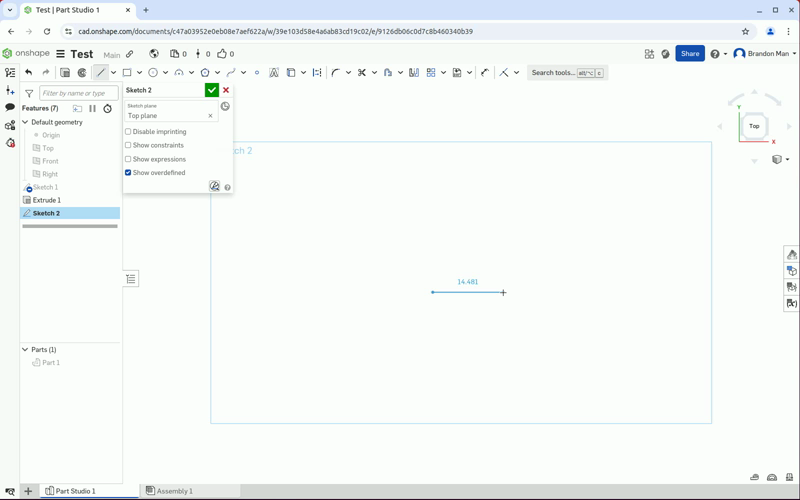
key_up(shift)
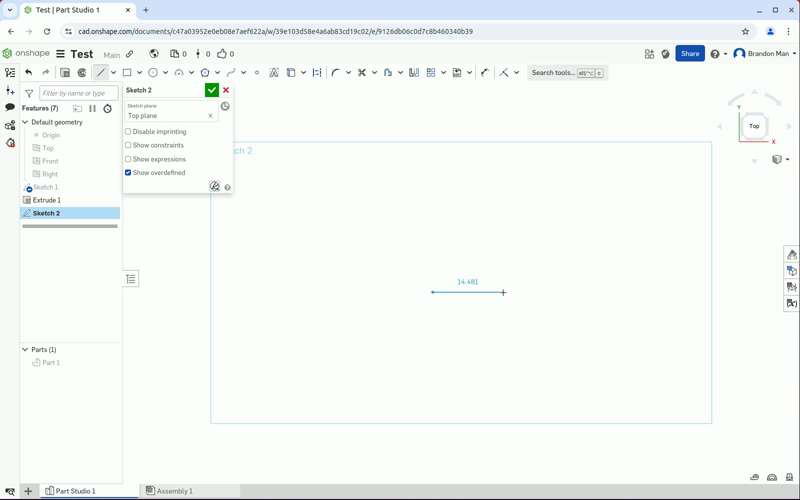
key_down(shift)
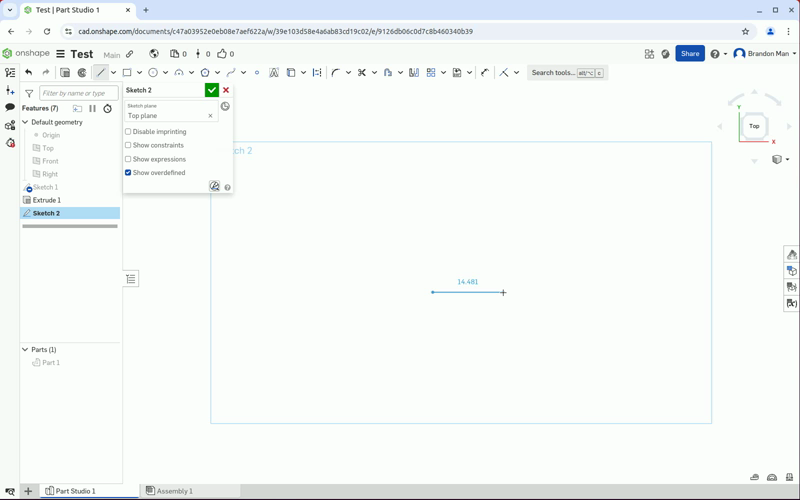
mouse_move(533, 292)
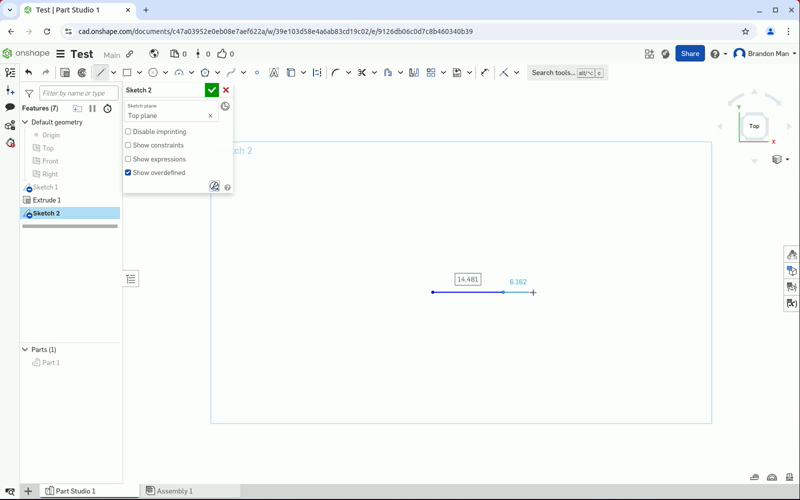
mouse_move(503, 273)
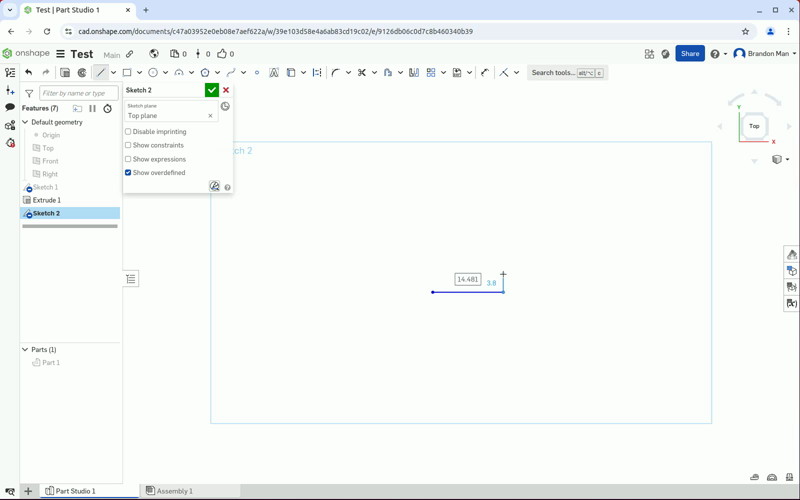
click(503, 273)
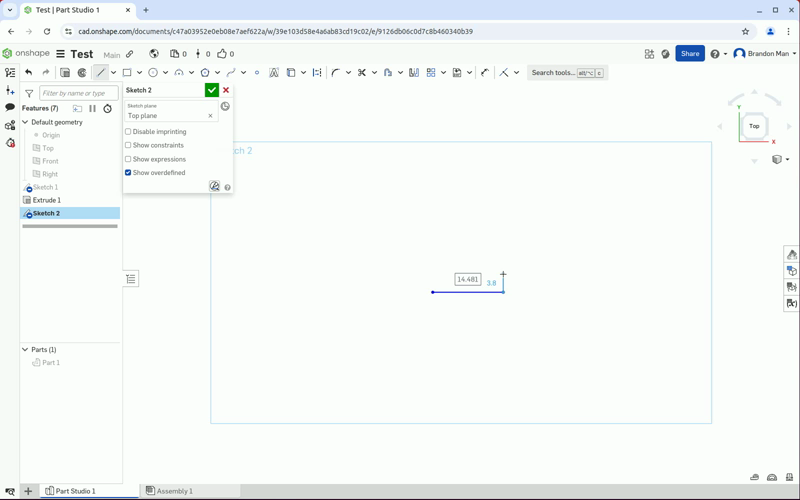
key_up(shift)
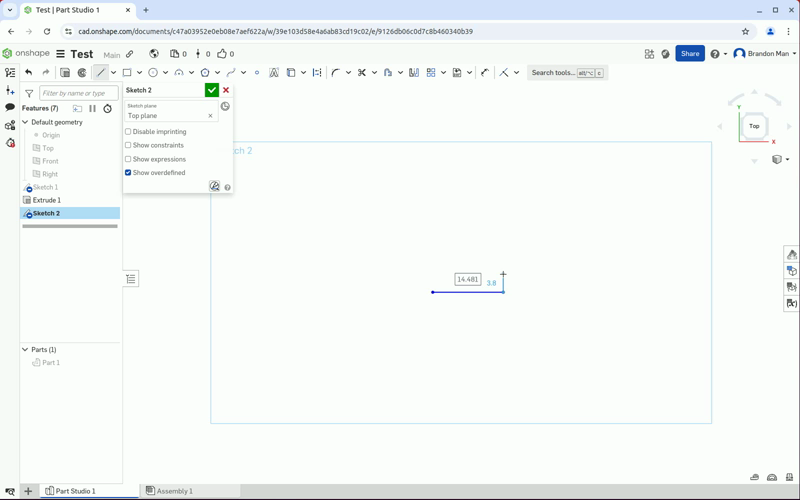
key_down(shift)
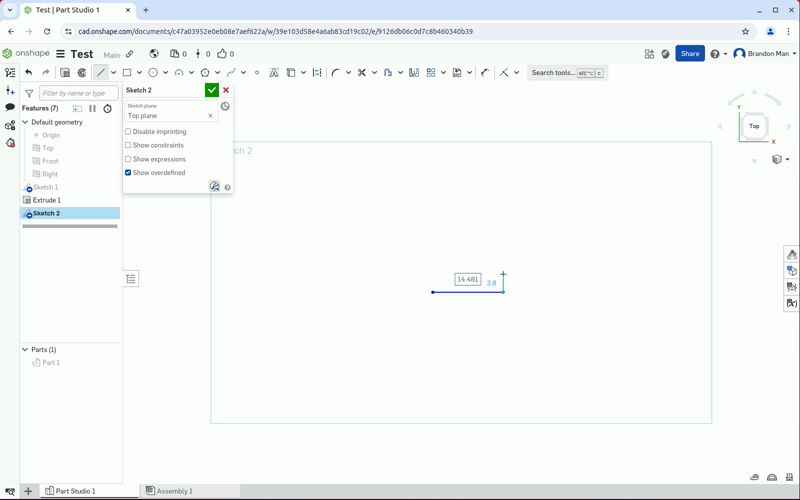
mouse_move(432, 273)
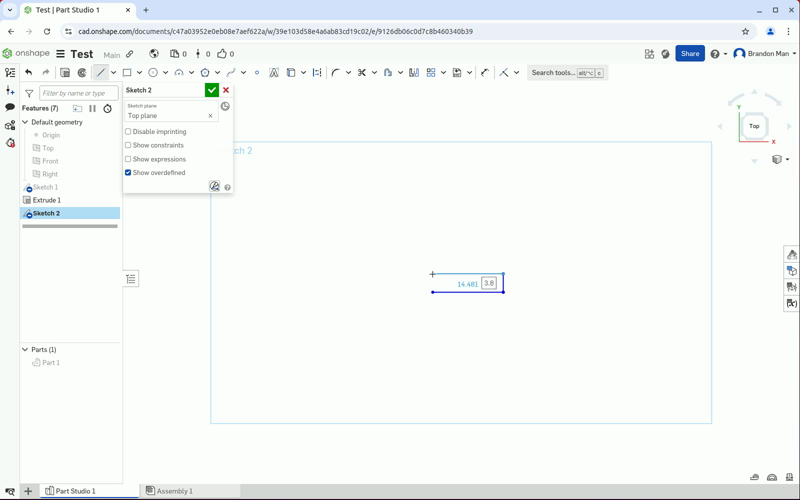
click(432, 273)
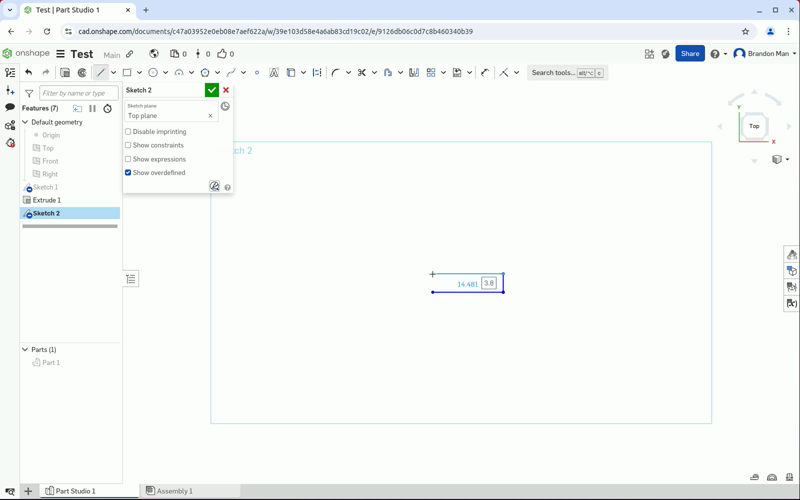
key_up(shift)
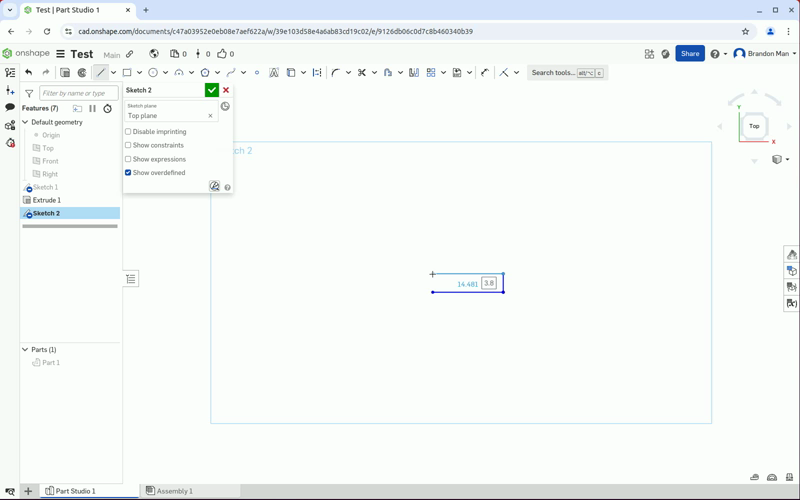
mouse_move(462, 273)
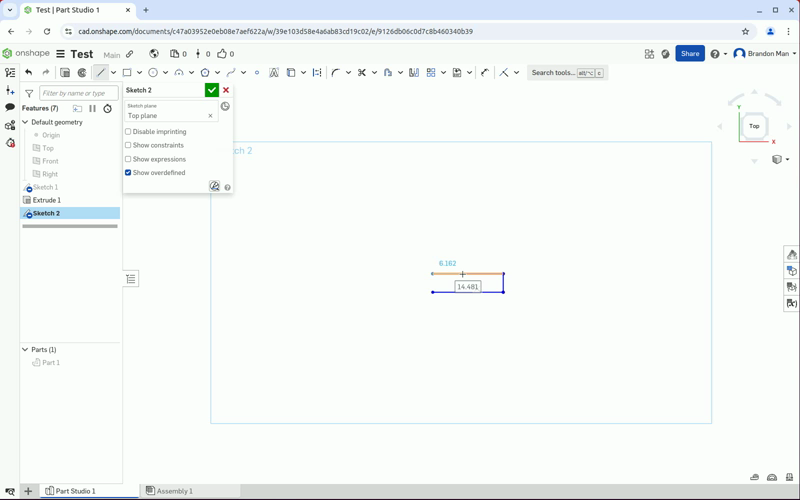
key_down(shift)
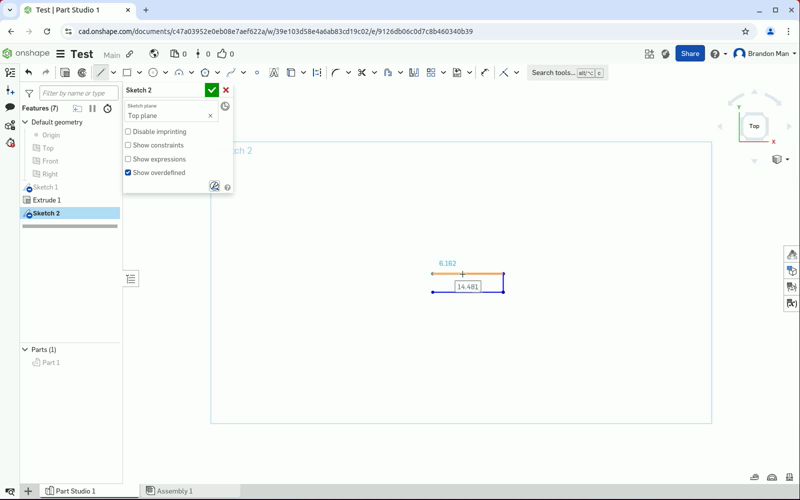
mouse_move(432, 292)
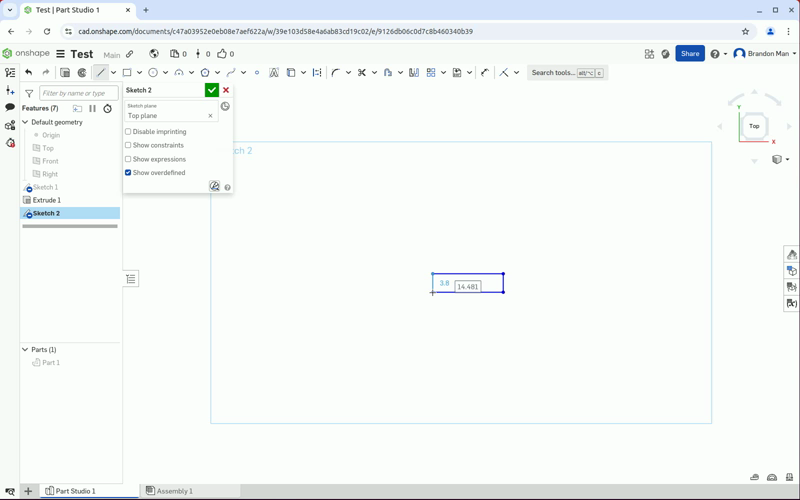
key_up(shift)
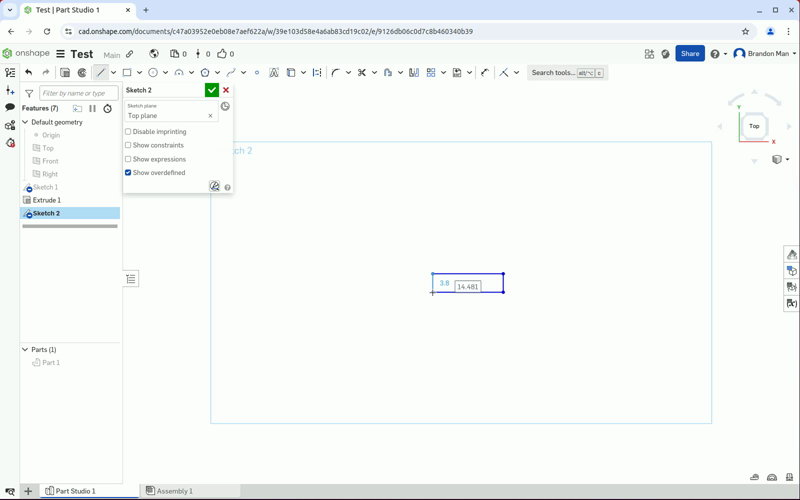
click(432, 292)
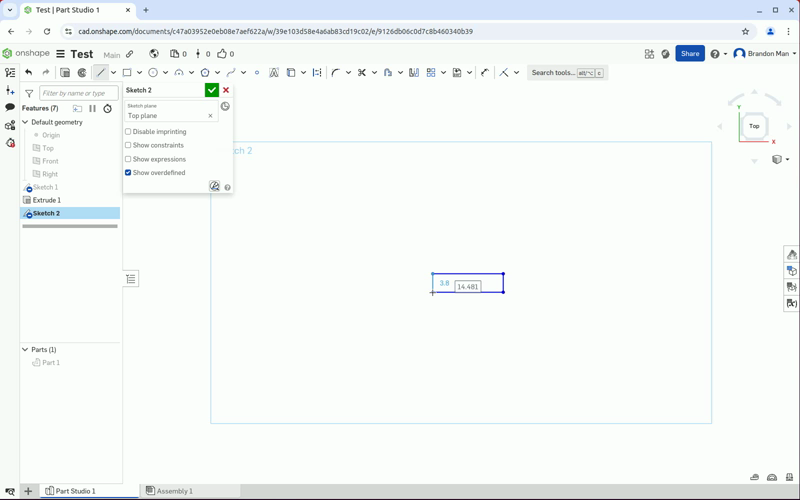
key(esc)
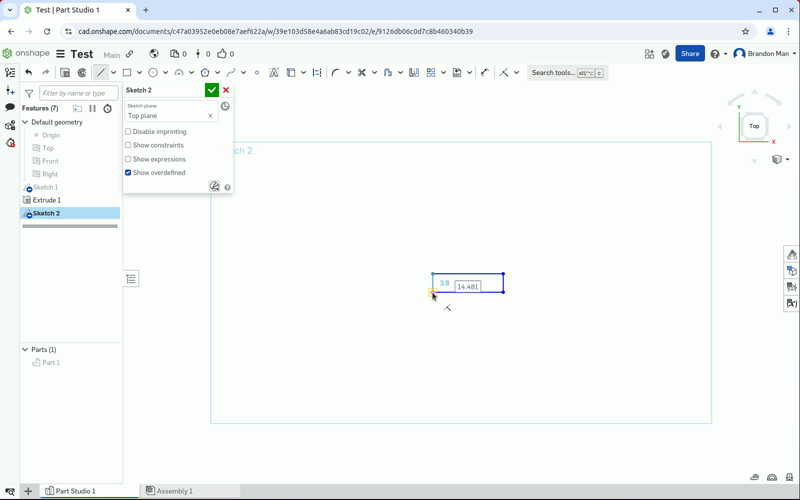
mouse_move(489, 283)
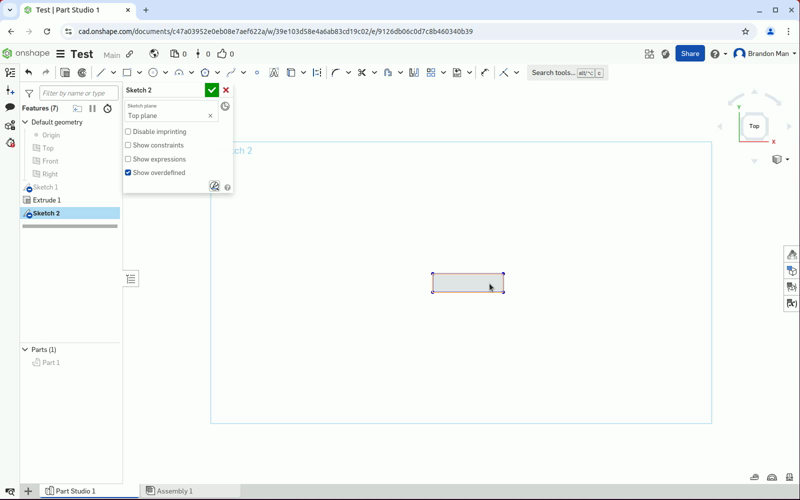
scroll(6)
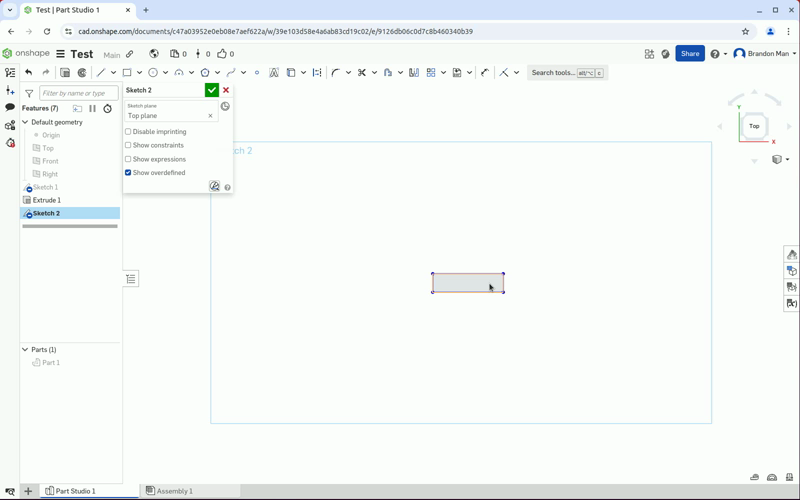
scroll(6)
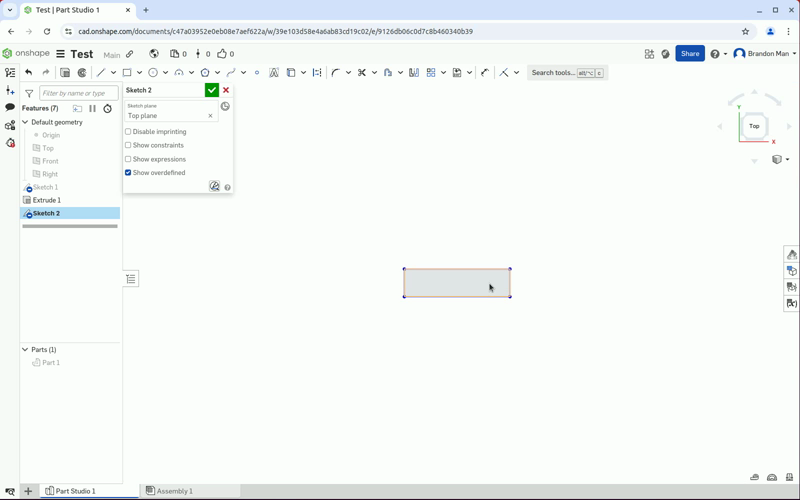
scroll(6)
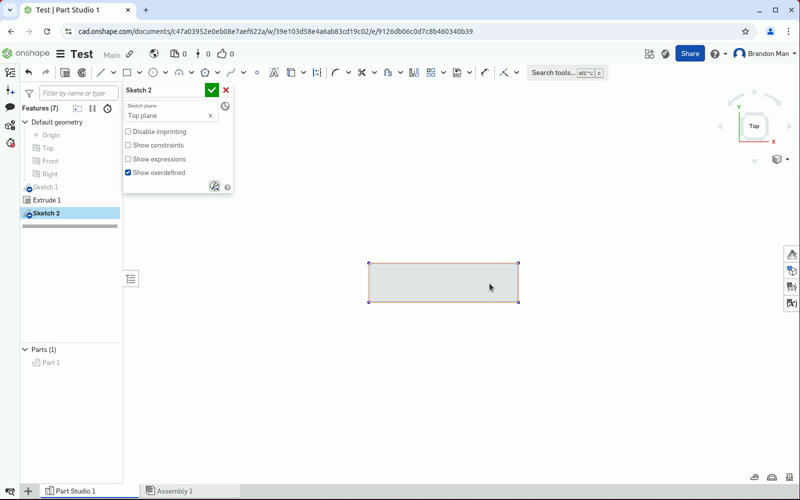
scroll(6)
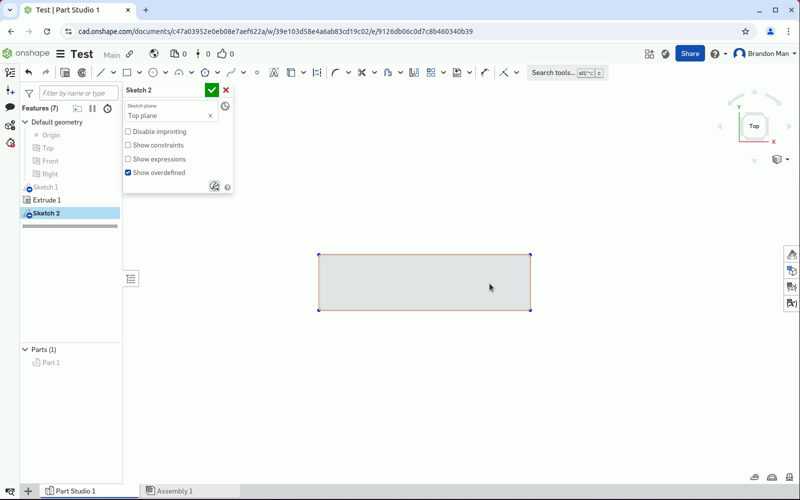
scroll(6)
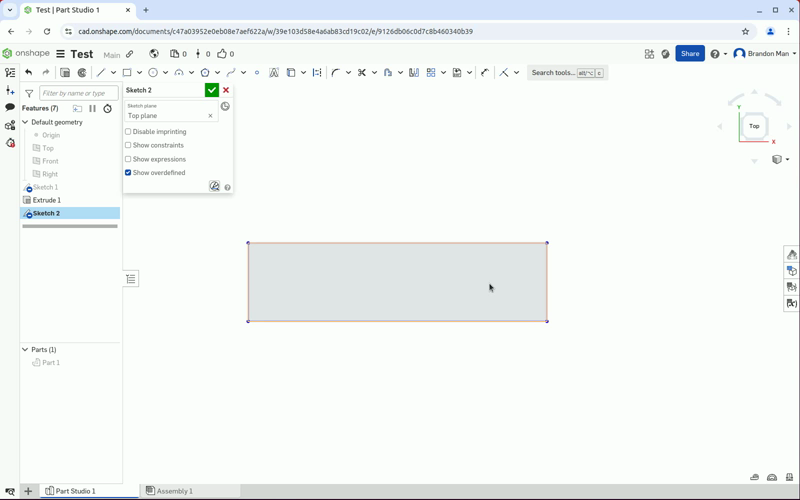
scroll(6)
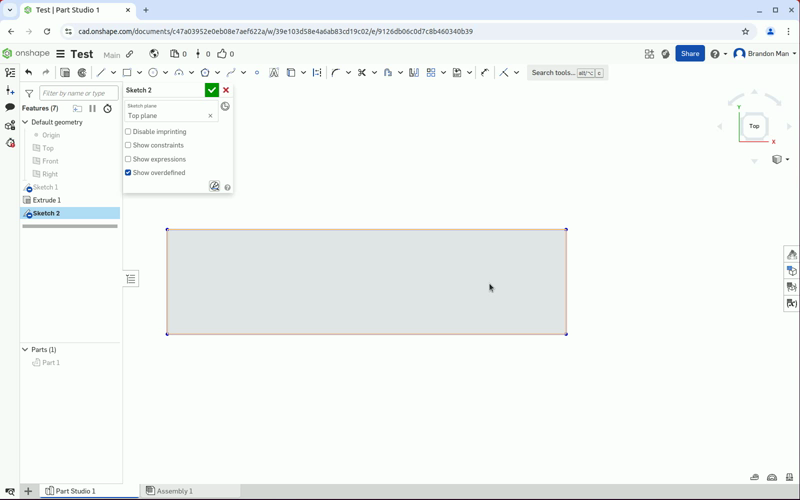
scroll(6)
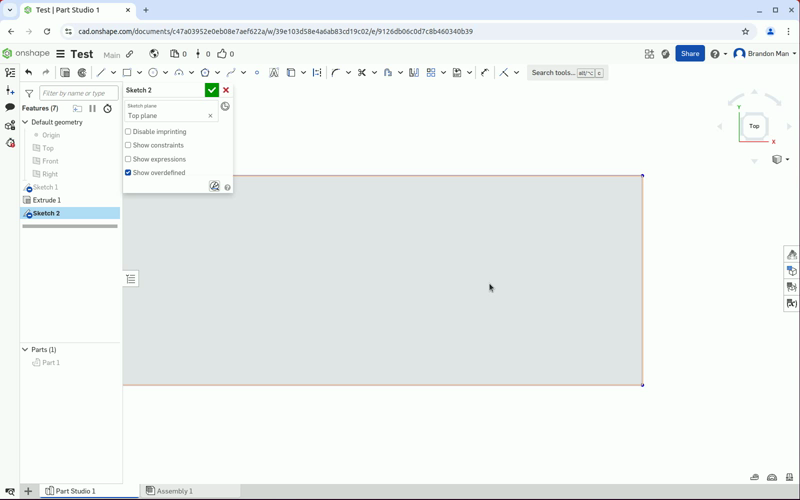
click(489, 283)
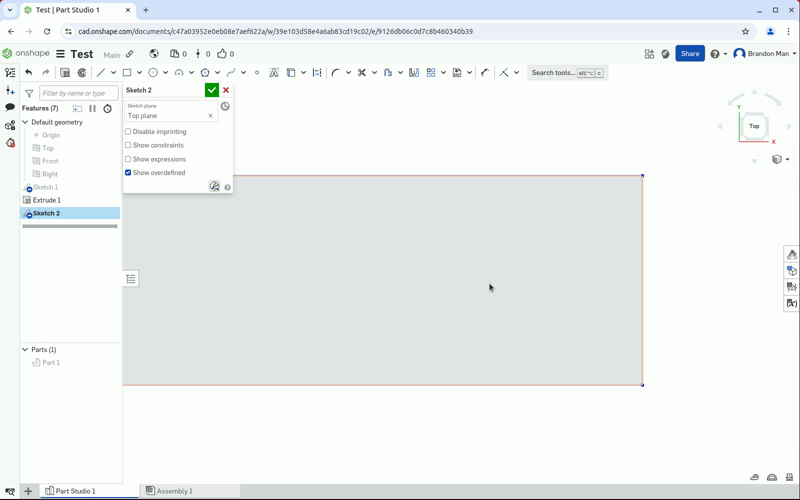
scroll(-6)
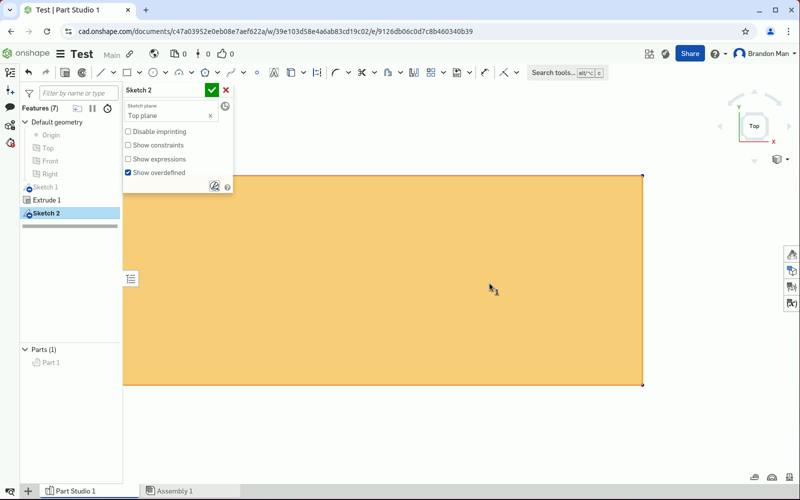
scroll(-6)
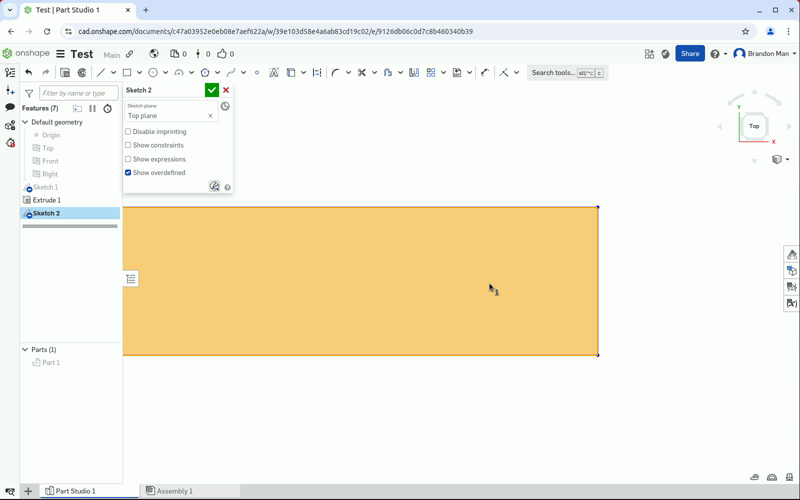
scroll(-6)
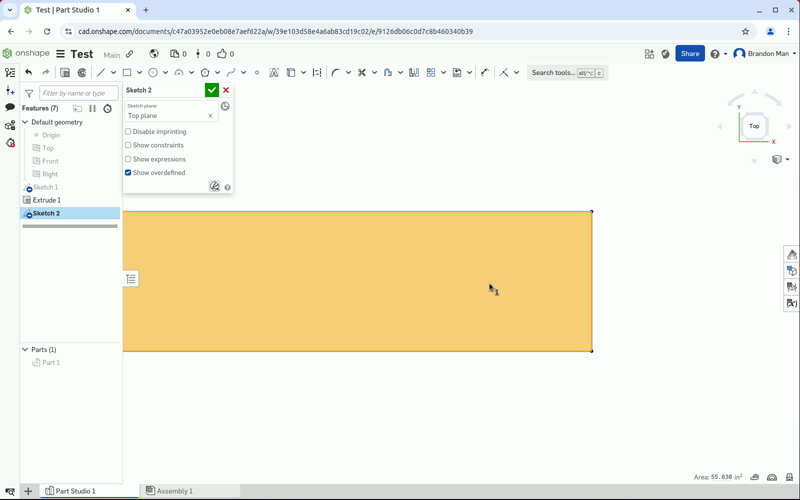
scroll(-6)
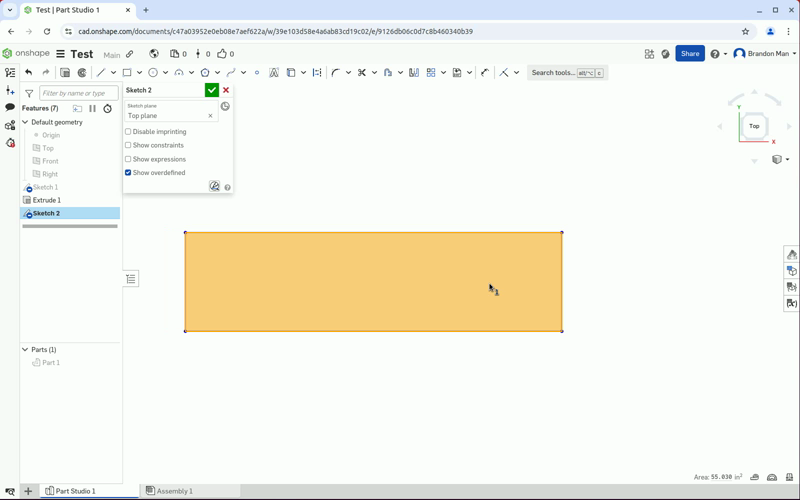
scroll(-6)
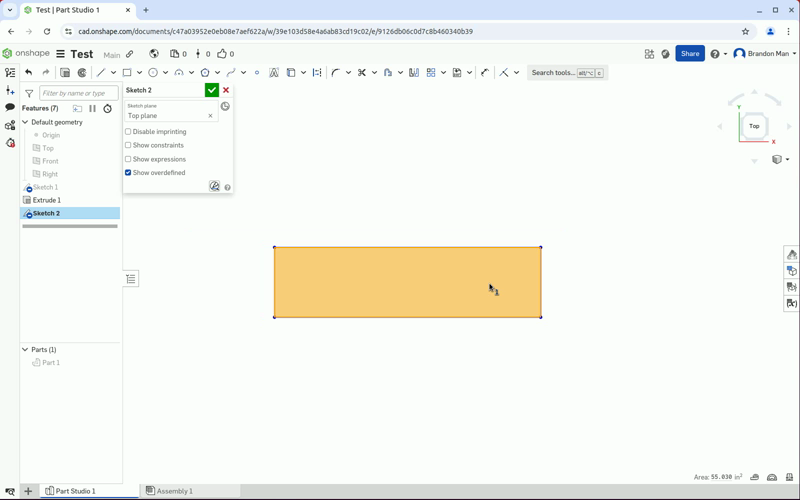
scroll(-6)
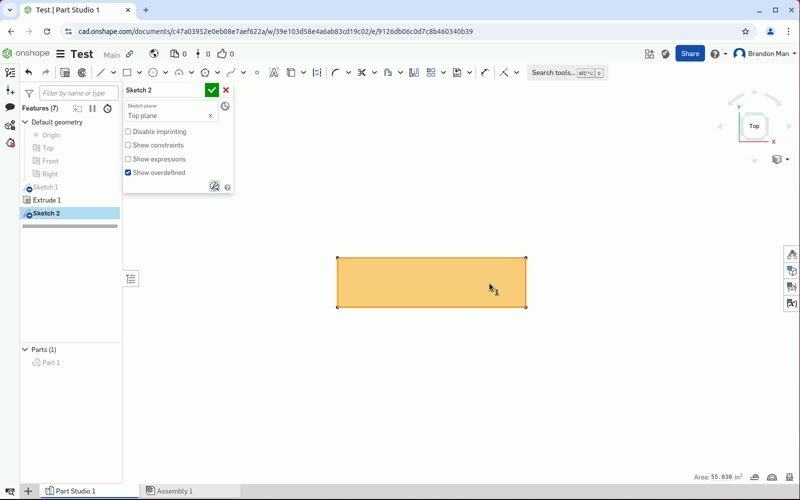
scroll(-6)
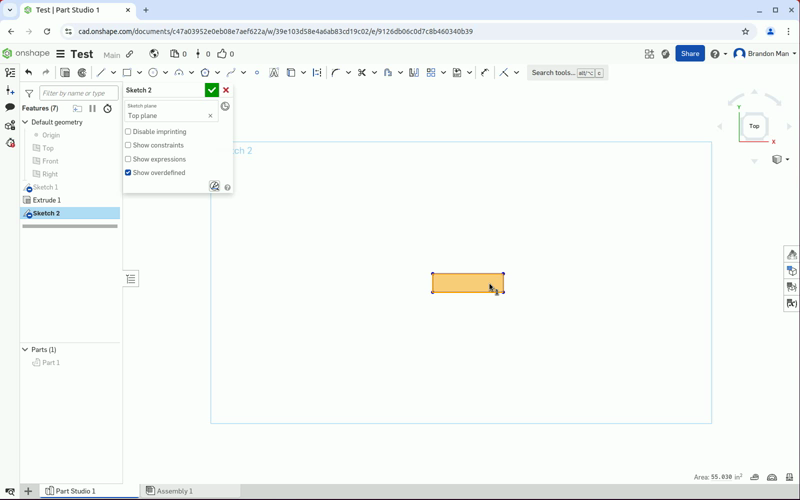
mouse_move(73, 352)
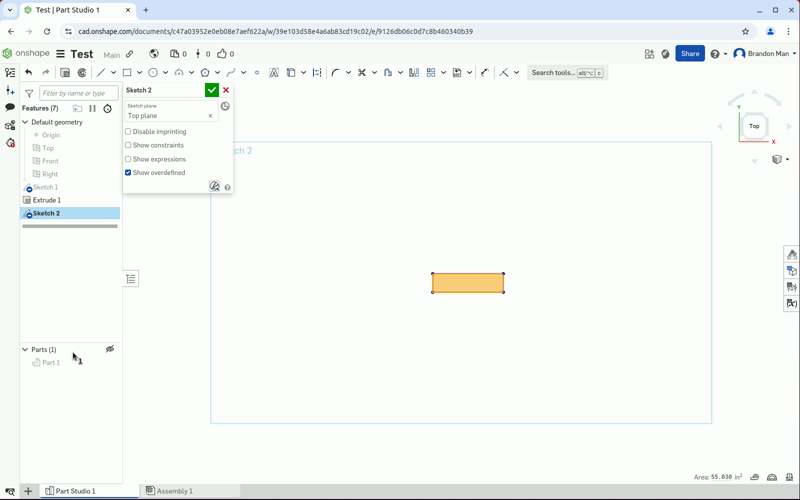
key(shift+y)
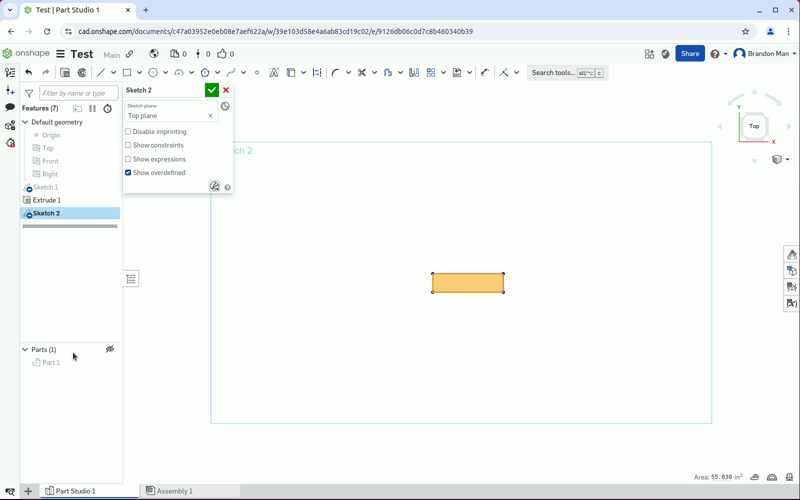
key(shift+e)
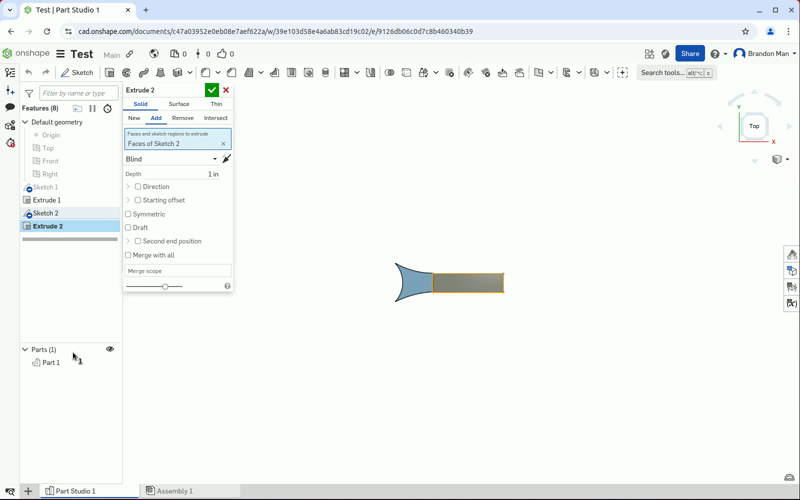
mouse_move(143, 106)
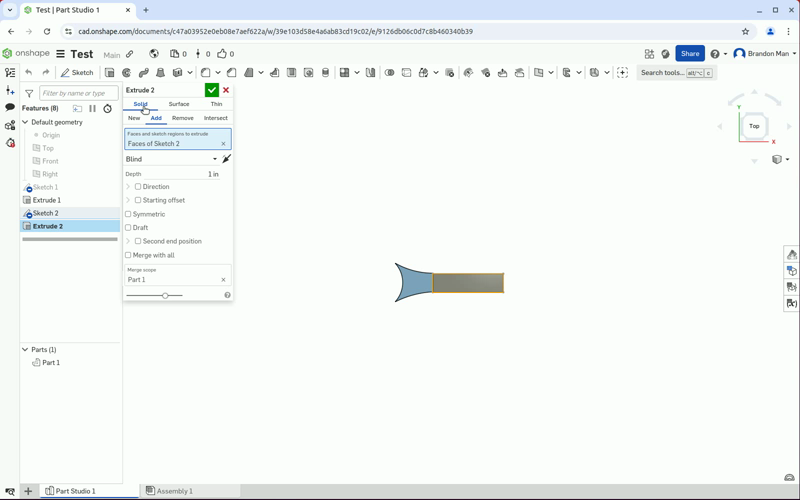
click(143, 106)
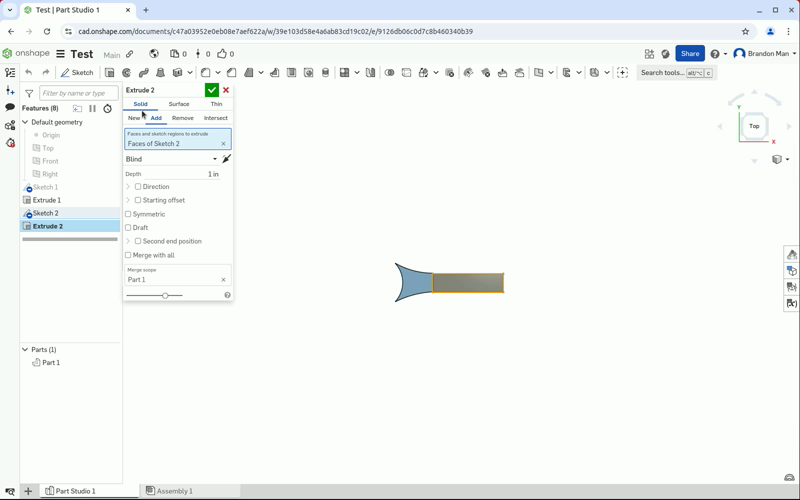
mouse_move(137, 120)
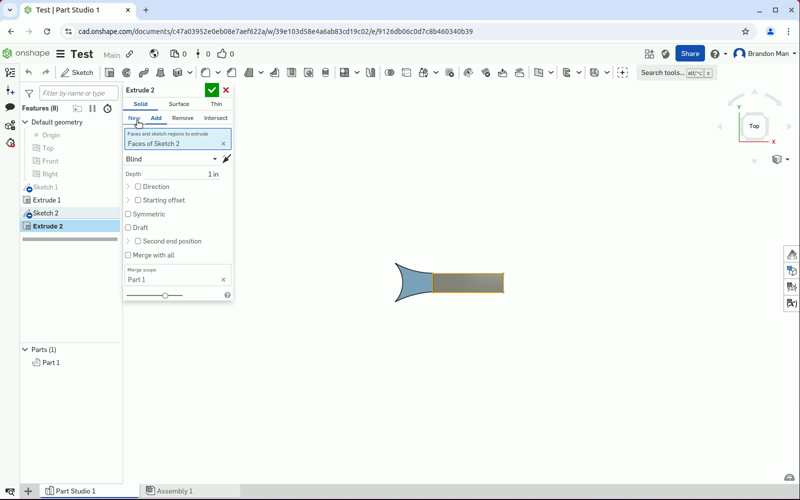
click(137, 120)
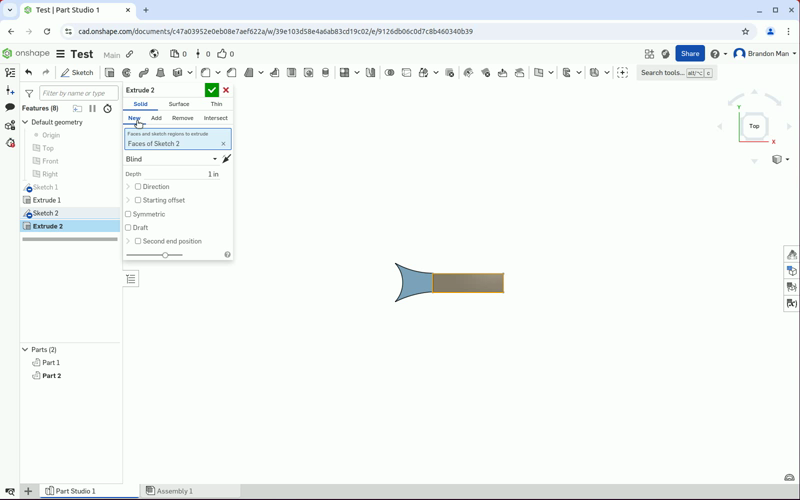
key(tab, 4)
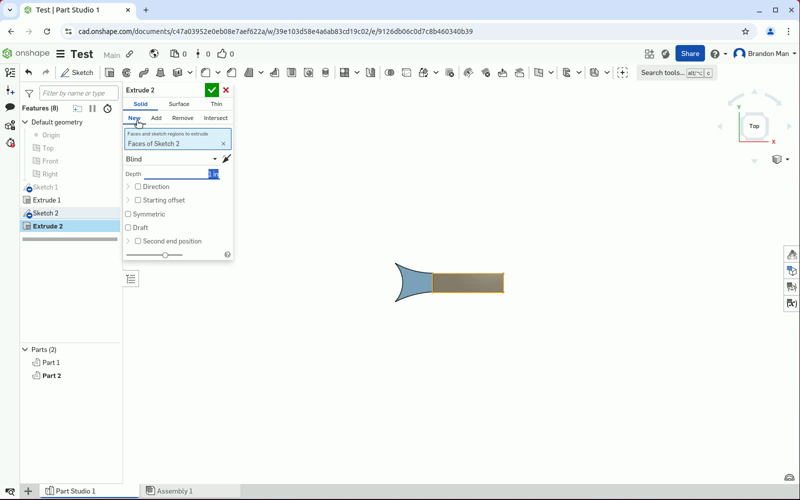
text(1.926)
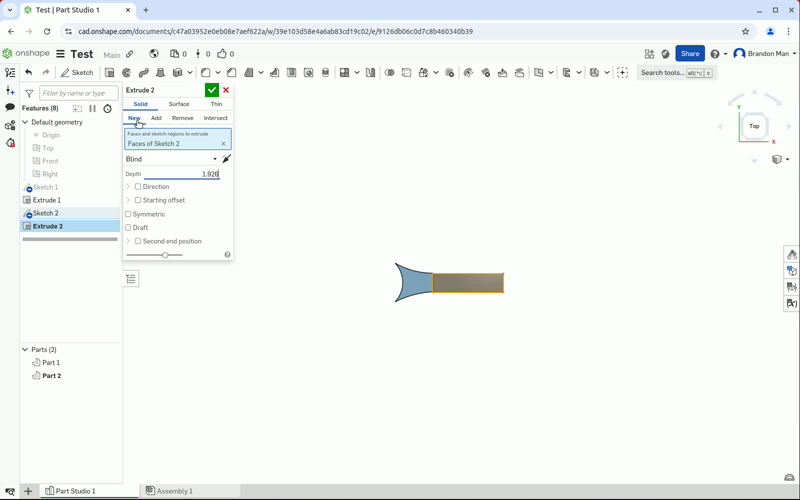
key(tab, 3)
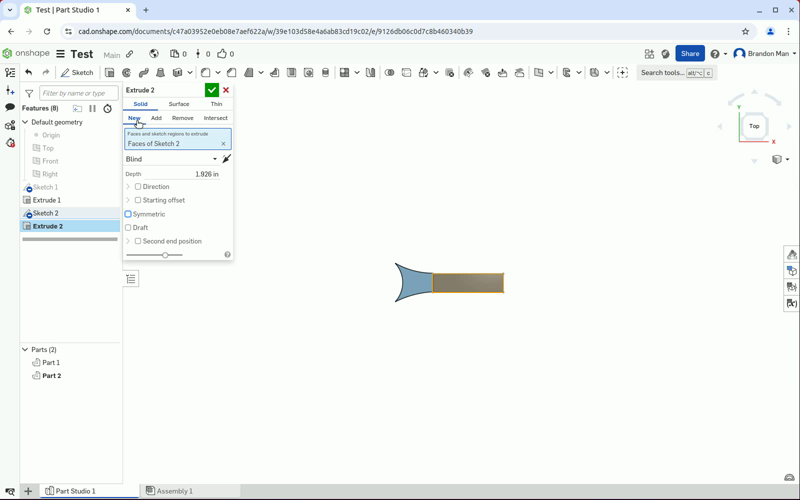
key(space)
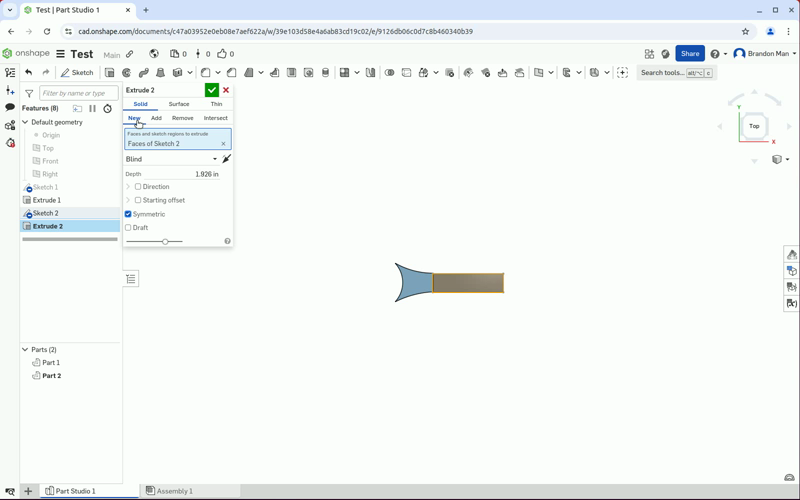
key(enter)
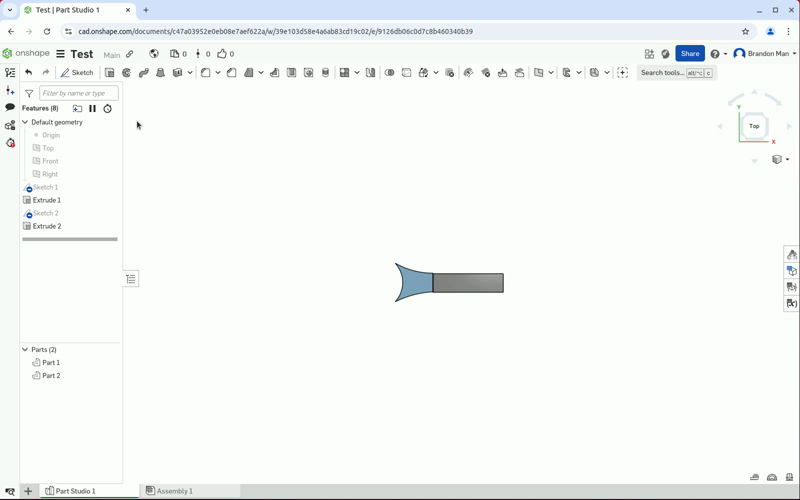
key(shift+h)
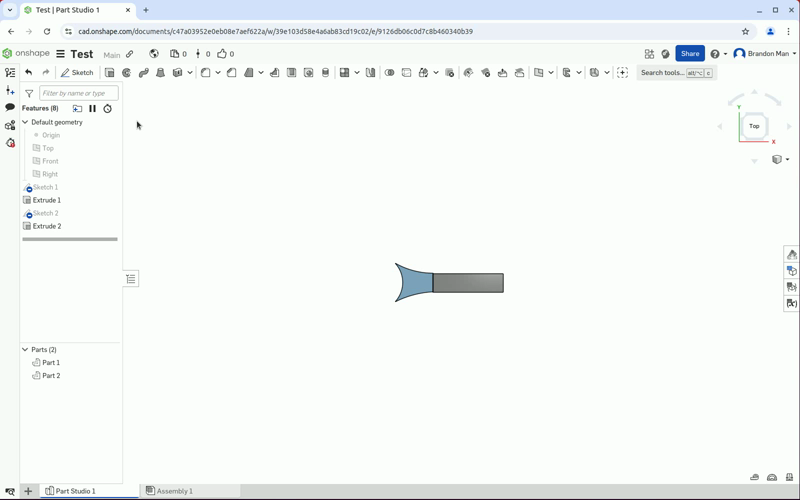
key(shift+h)
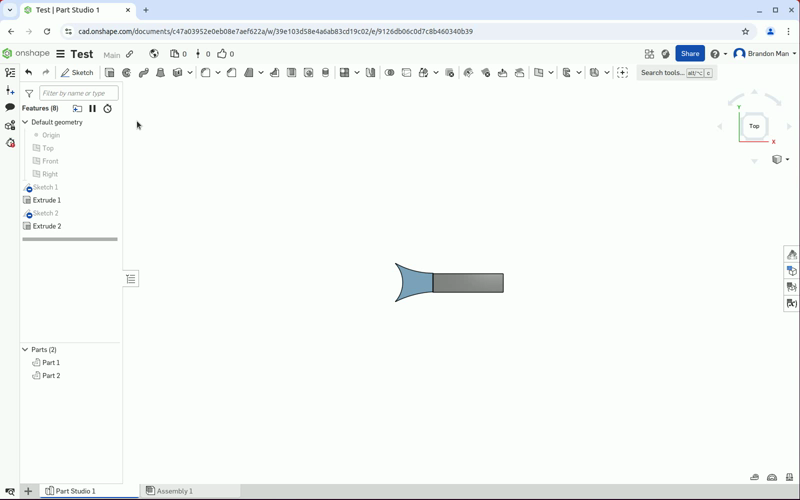
mouse_move(73, 189)
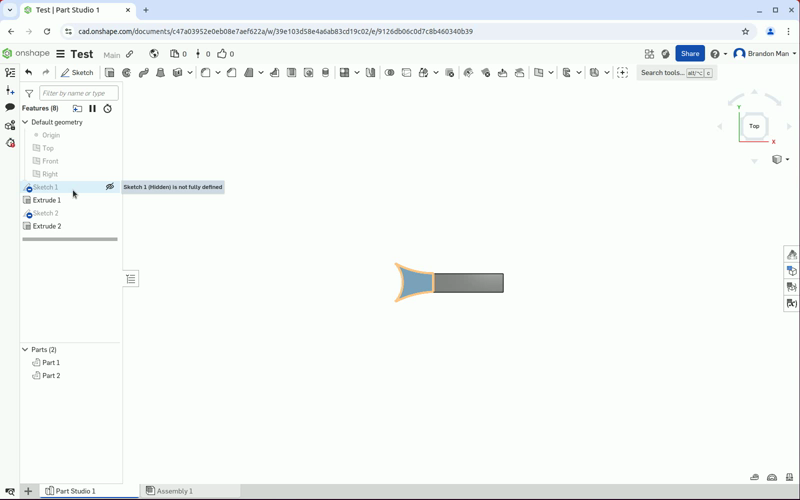
click(73, 189)
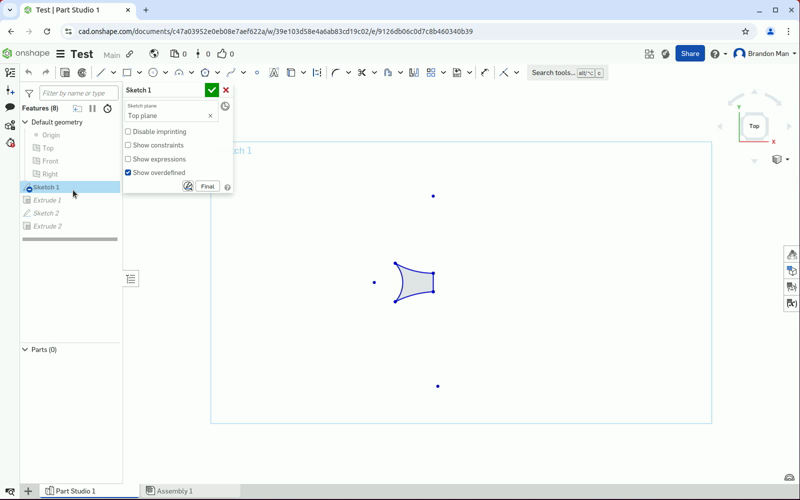
mouse_move(229, 92)
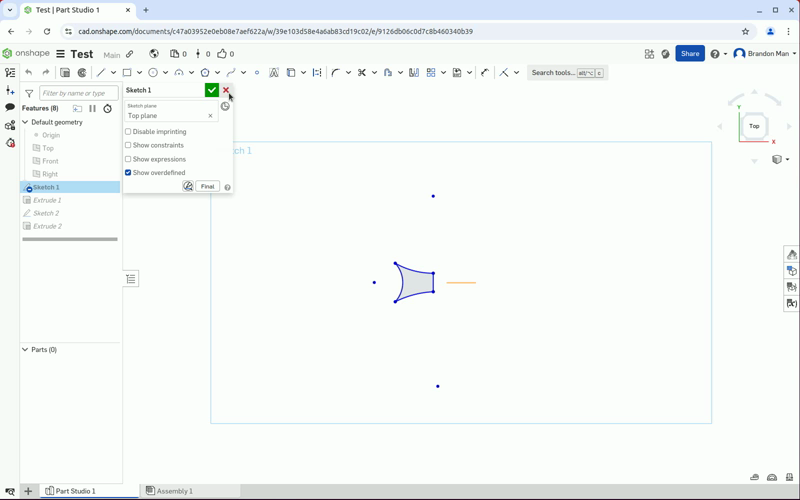
click(229, 92)
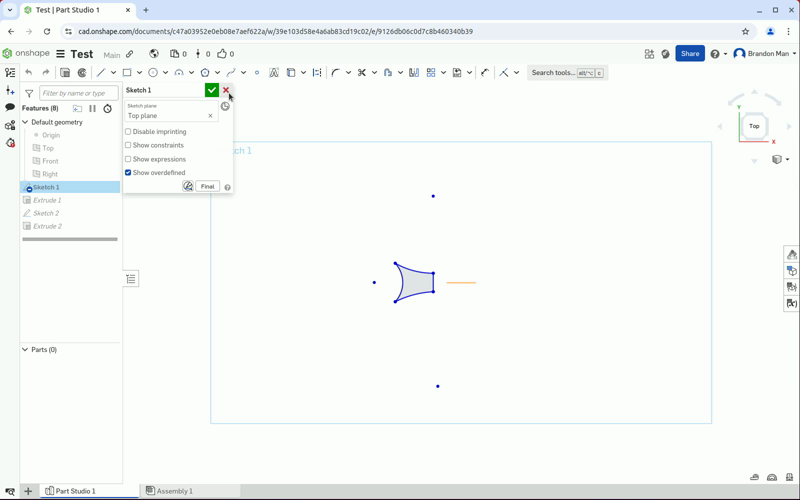
key(shift+s)
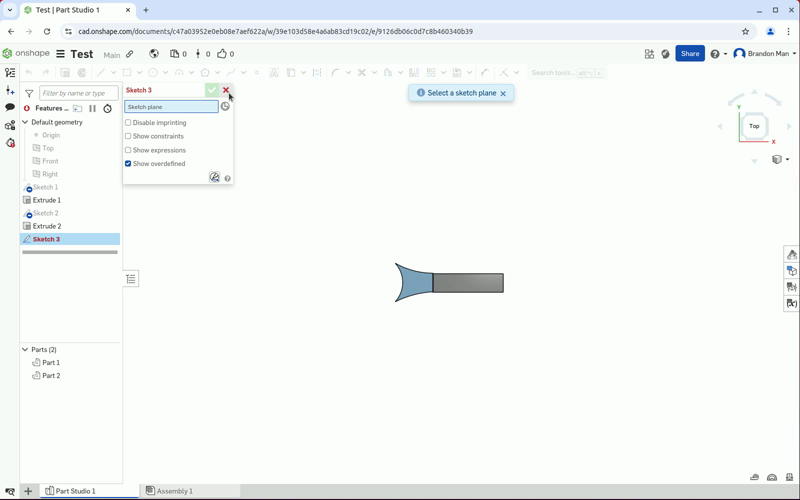
mouse_move(73, 150)
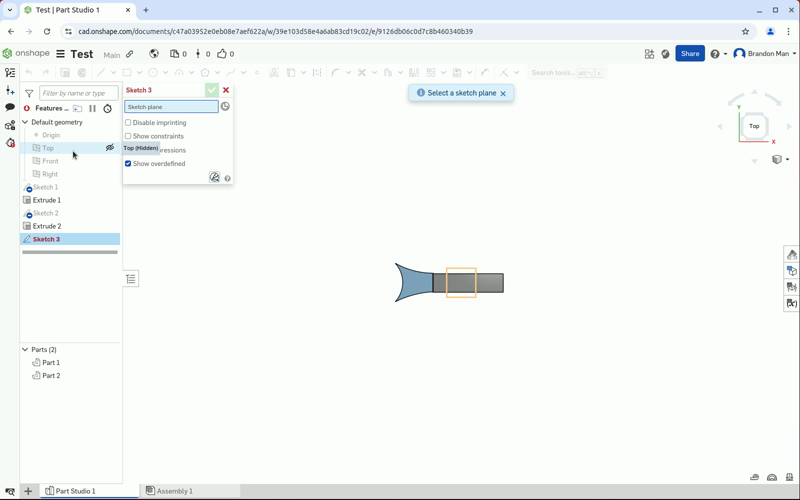
click(73, 150)
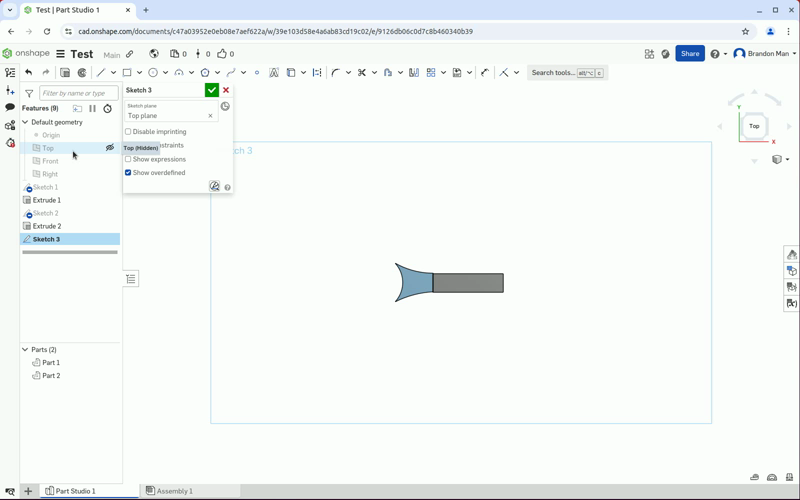
mouse_move(73, 352)
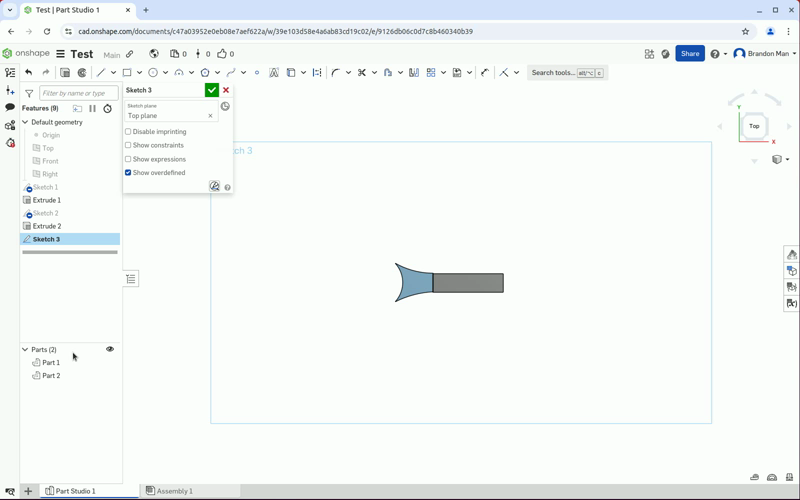
key(y)
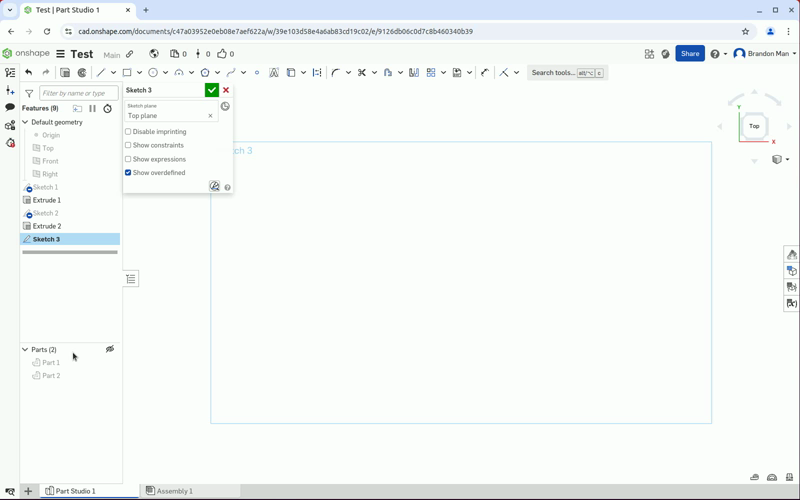
key(a)
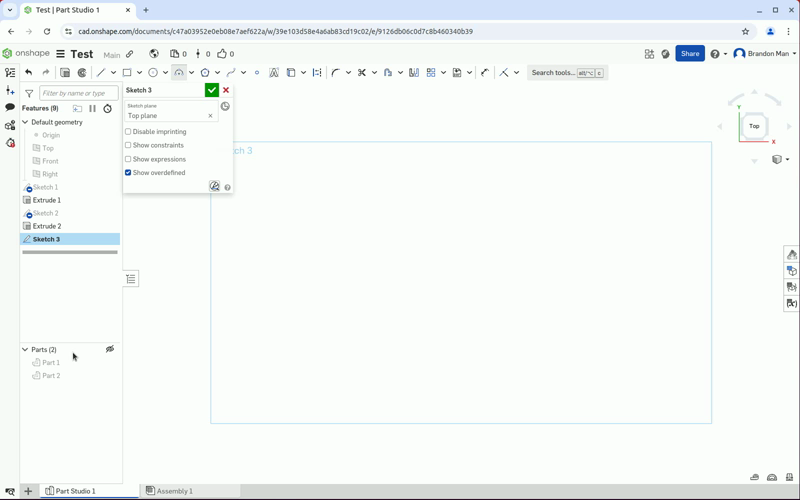
key_down(shift)
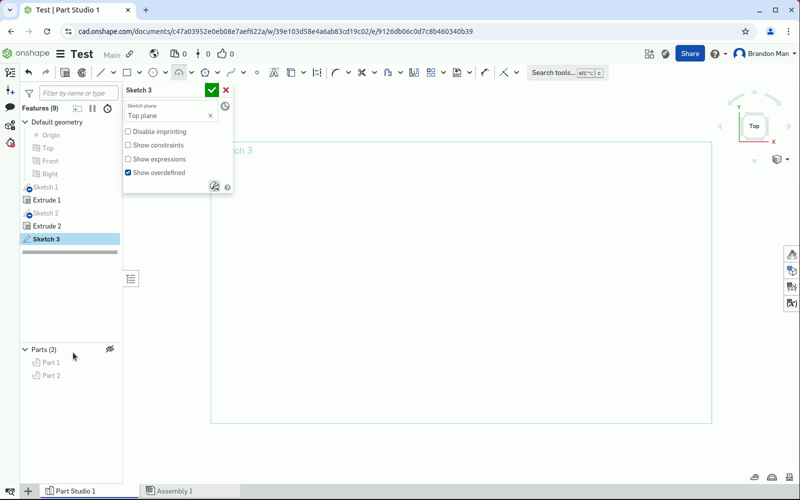
mouse_move(502, 292)
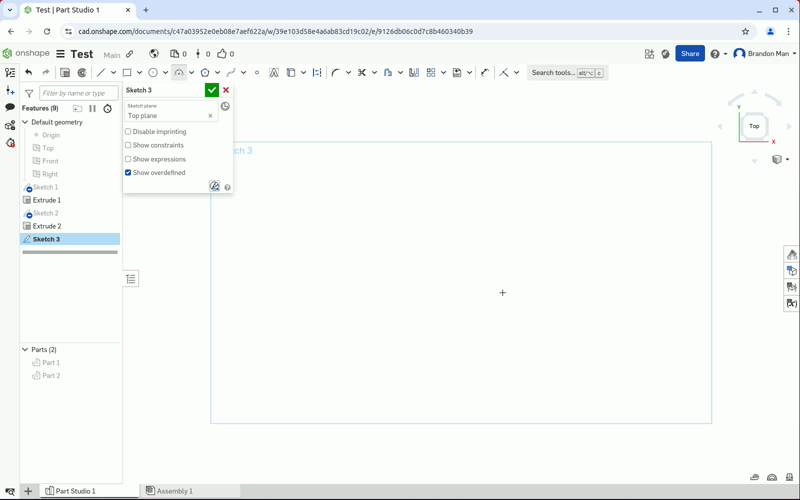
click(502, 292)
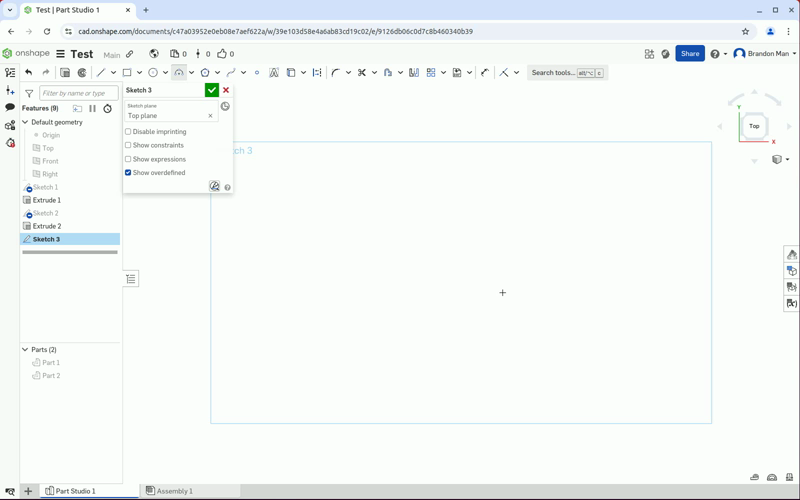
key_up(shift)
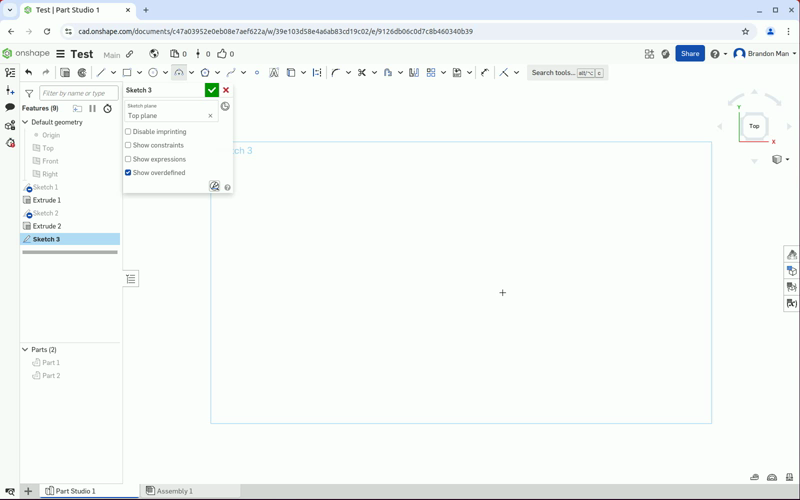
key_down(shift)
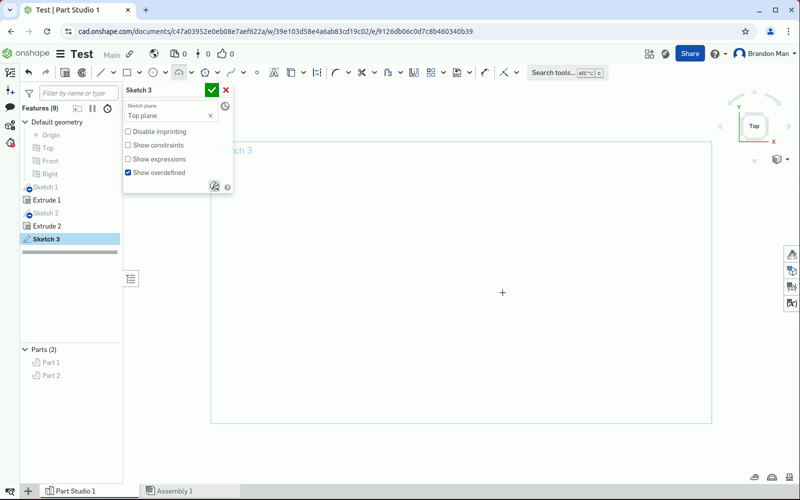
mouse_move(530, 302)
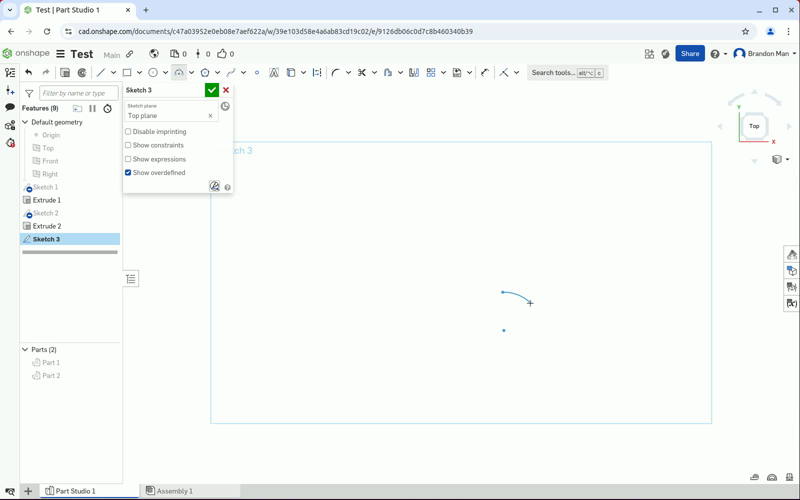
click(530, 302)
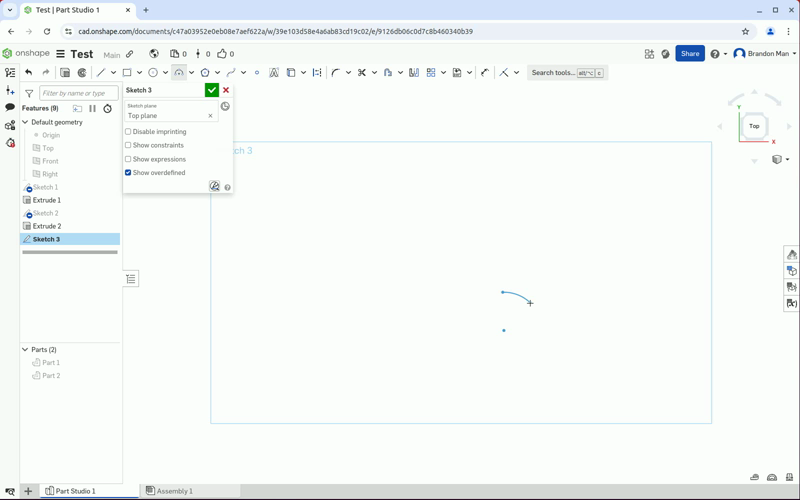
mouse_move(517, 294)
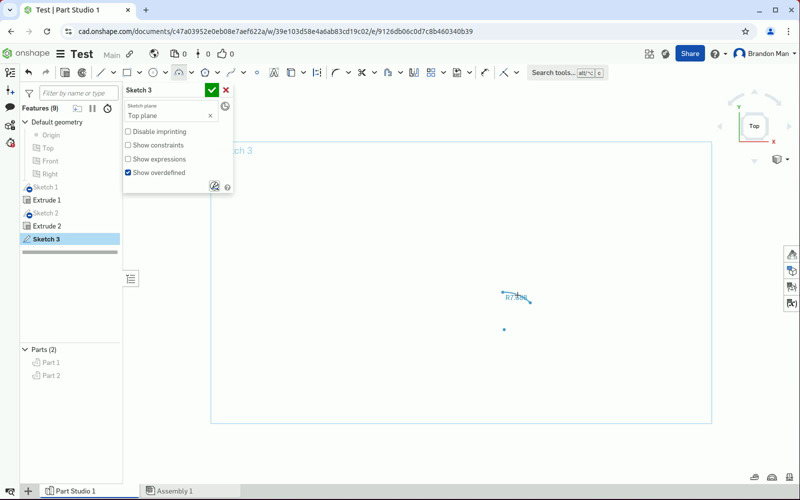
click(517, 294)
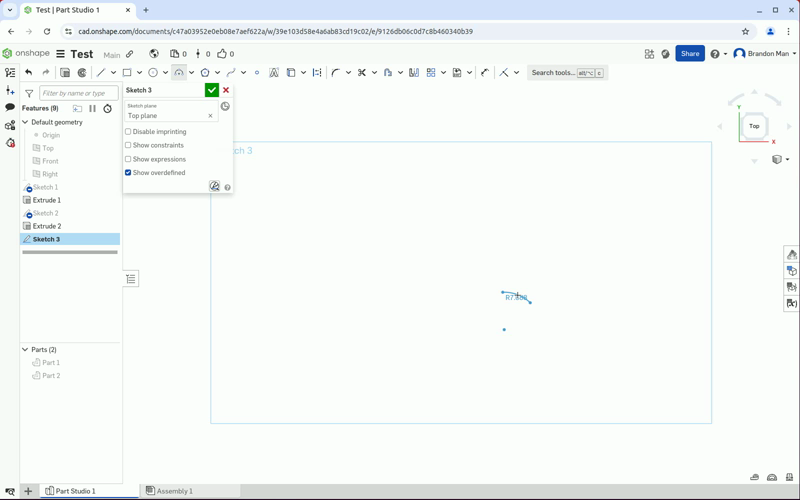
key_up(shift)
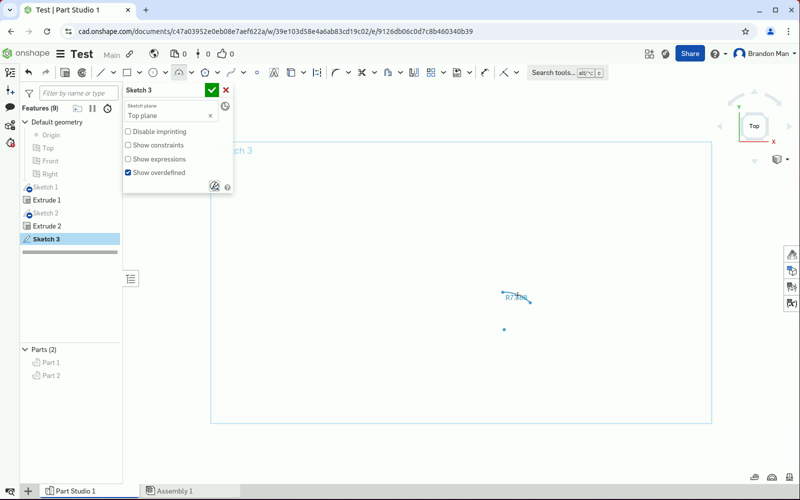
mouse_move(530, 302)
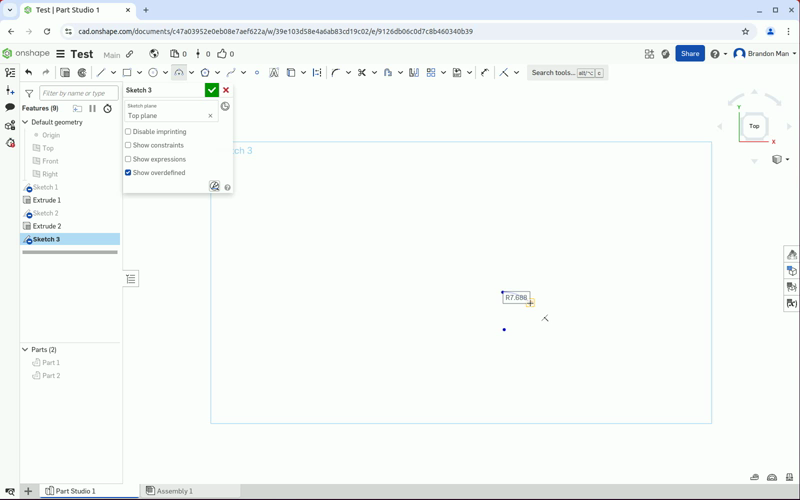
click(530, 302)
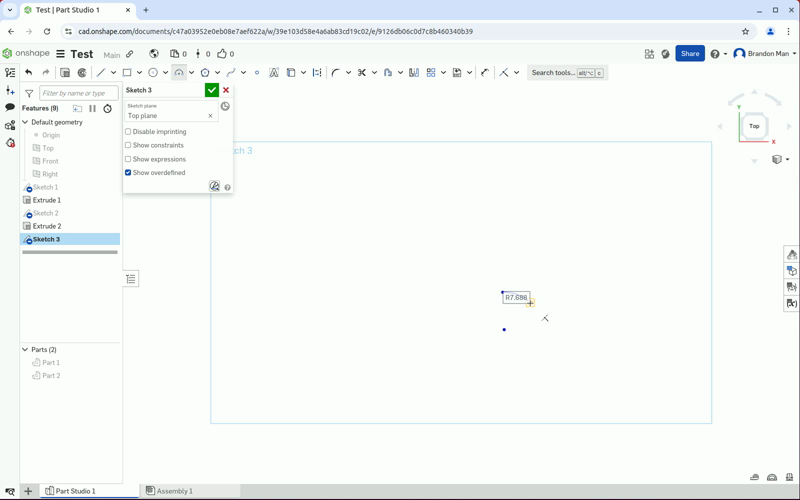
key_down(shift)
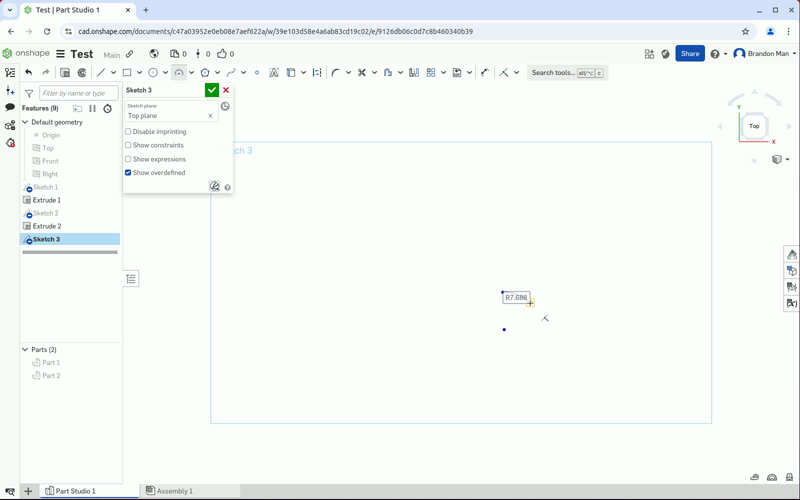
mouse_move(530, 261)
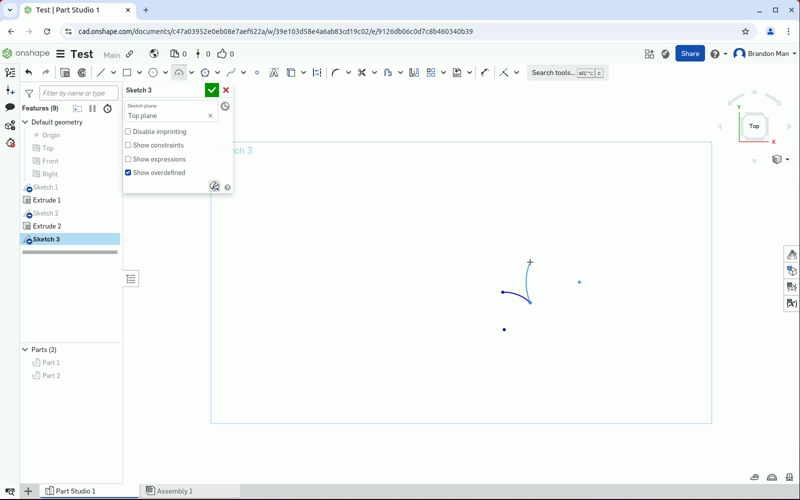
click(530, 261)
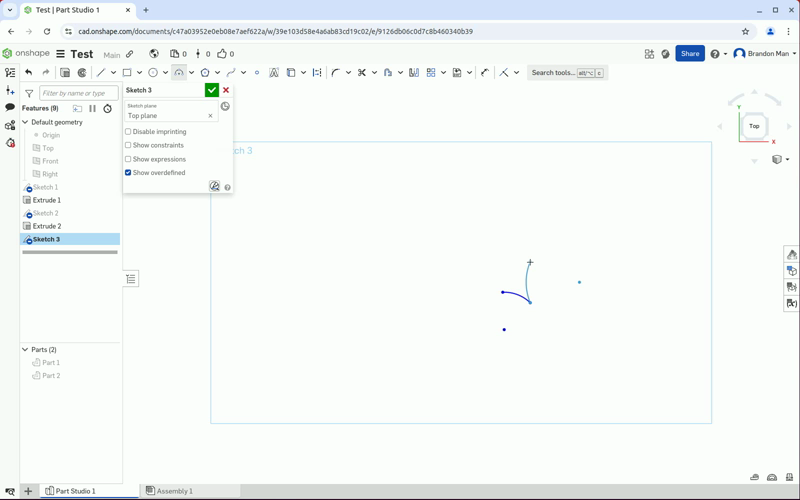
mouse_move(521, 282)
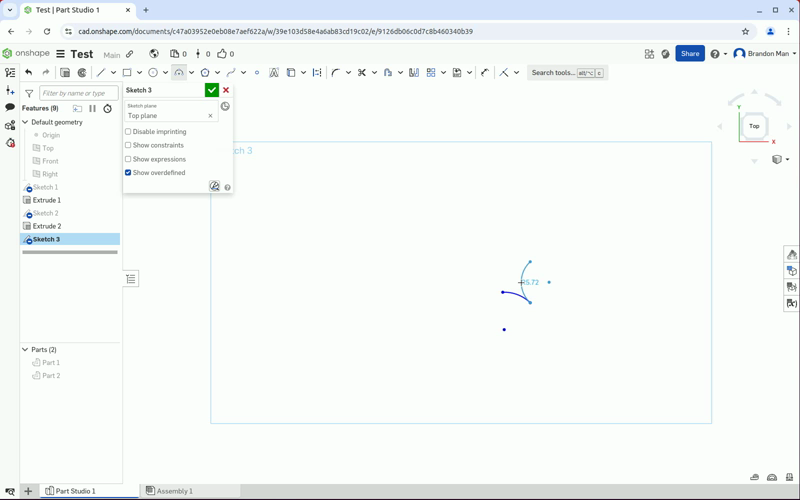
click(521, 282)
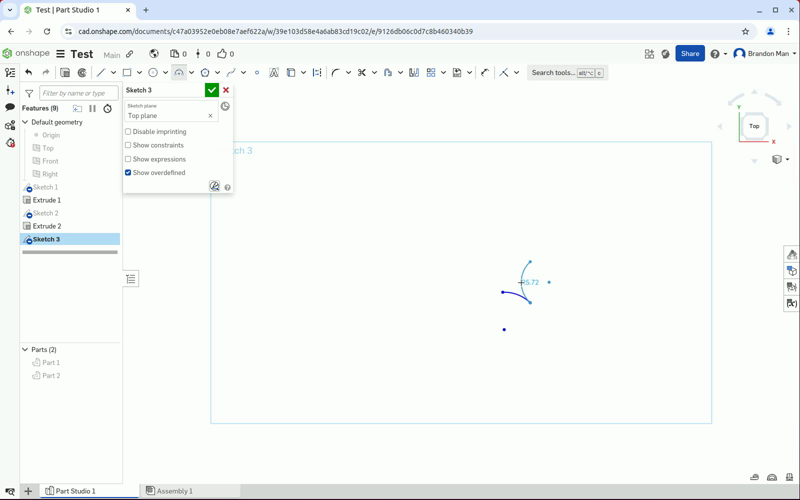
key_up(shift)
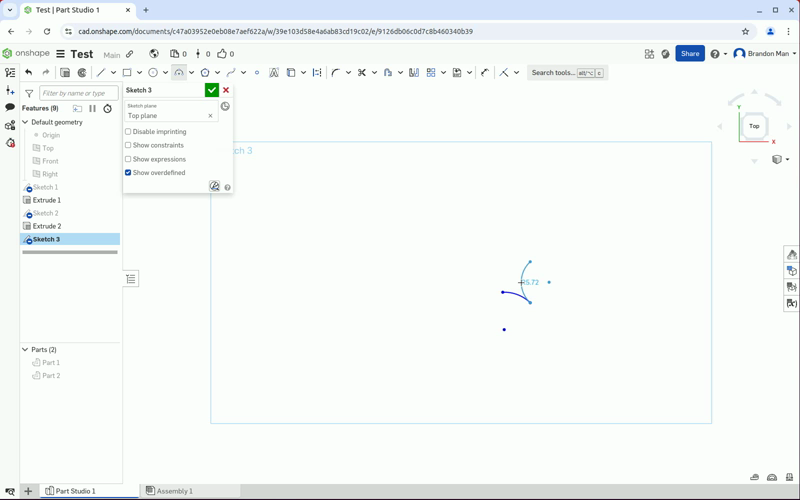
mouse_move(530, 261)
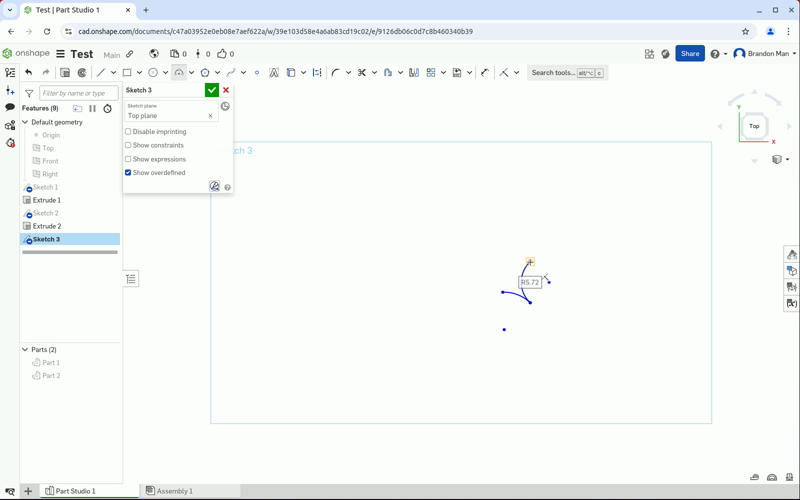
click(530, 261)
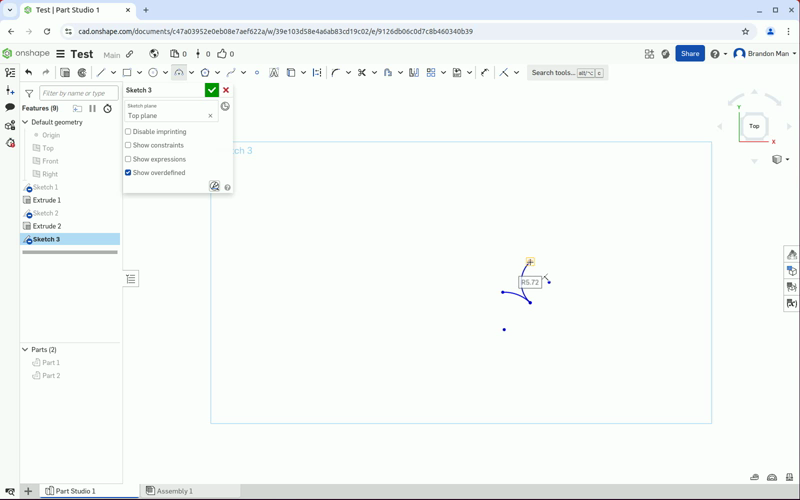
key_down(shift)
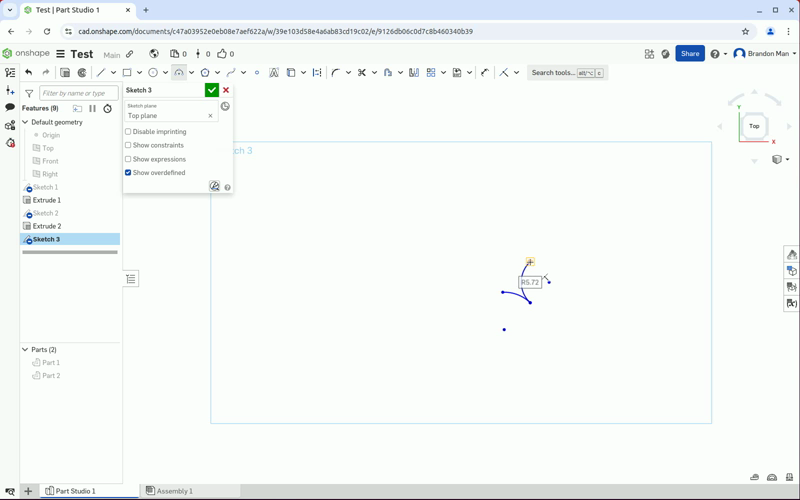
mouse_move(502, 272)
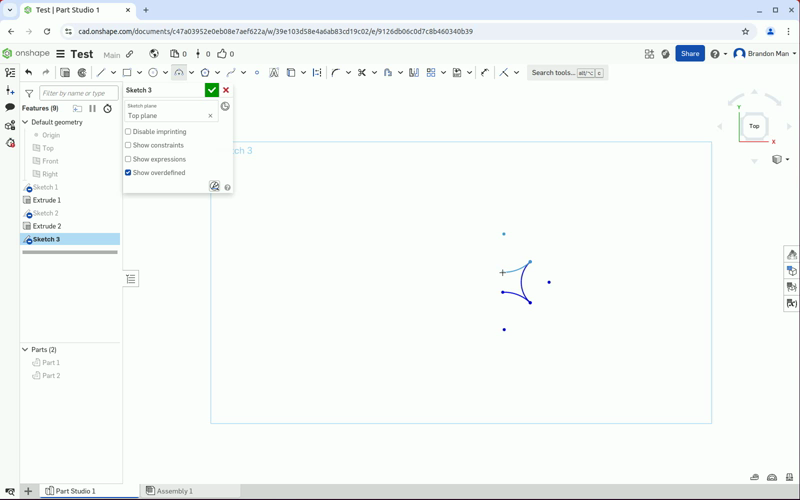
click(502, 272)
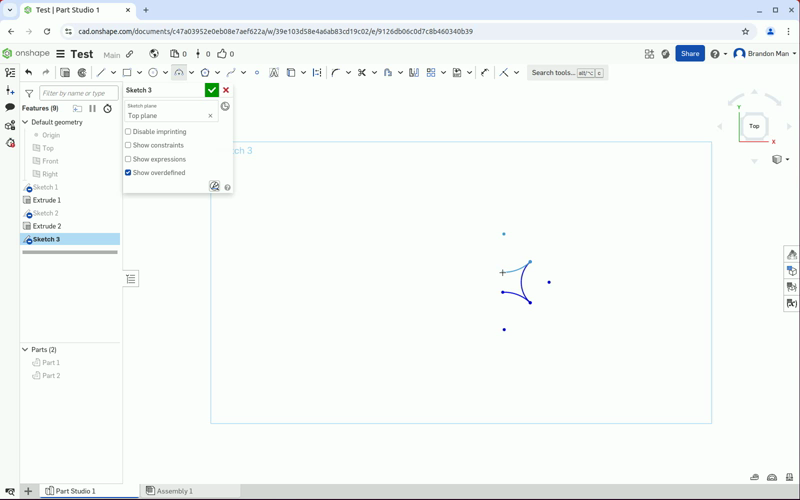
mouse_move(517, 269)
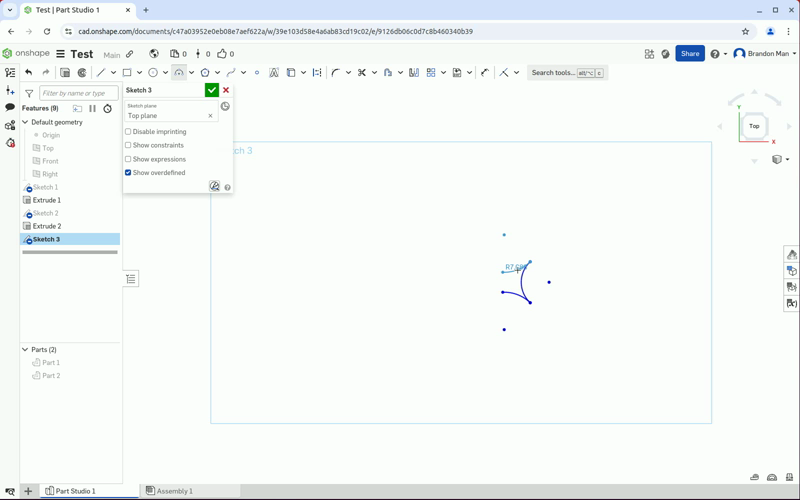
click(517, 269)
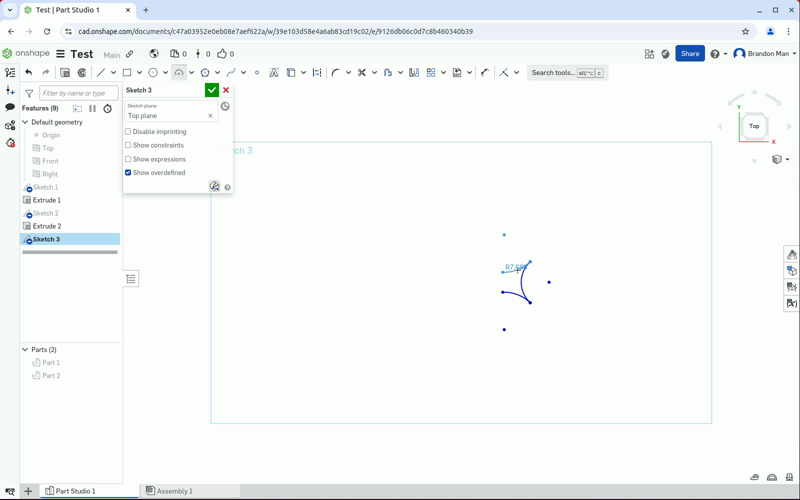
key_up(shift)
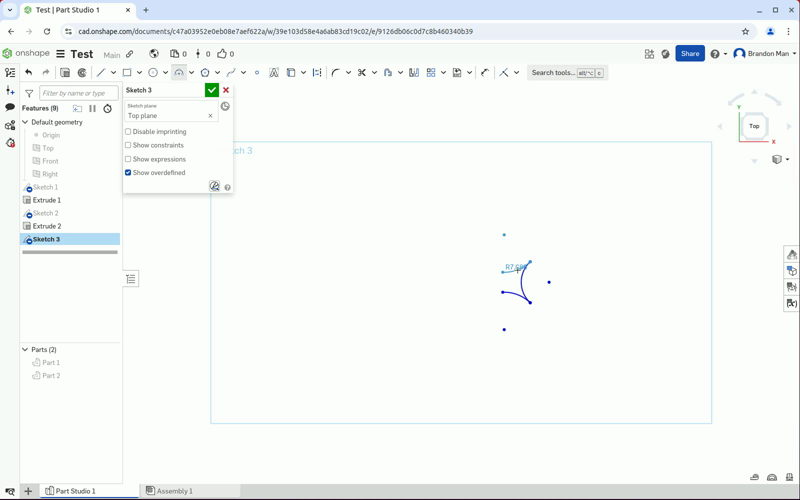
key(esc)
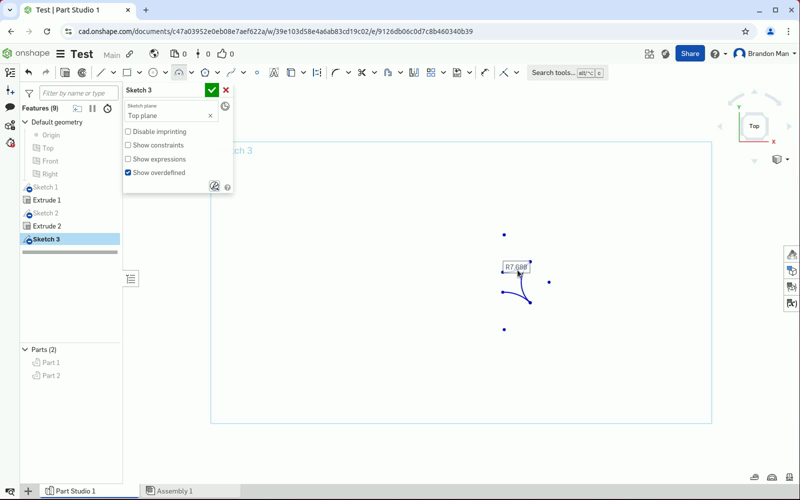
key(l)
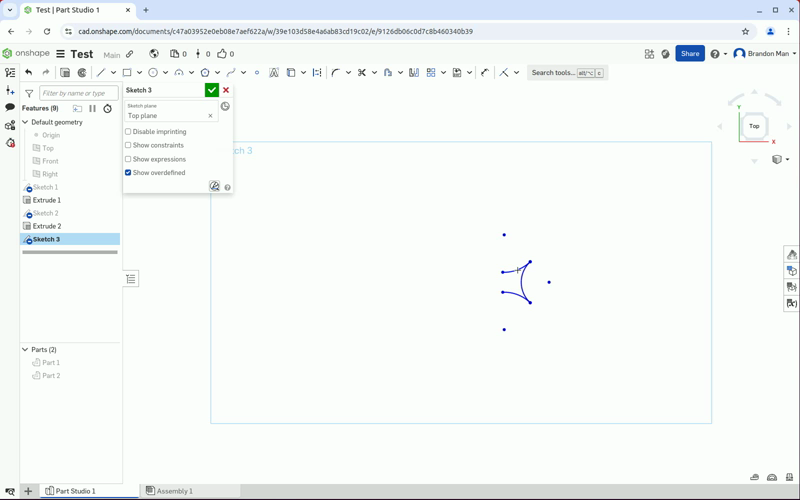
mouse_move(502, 272)
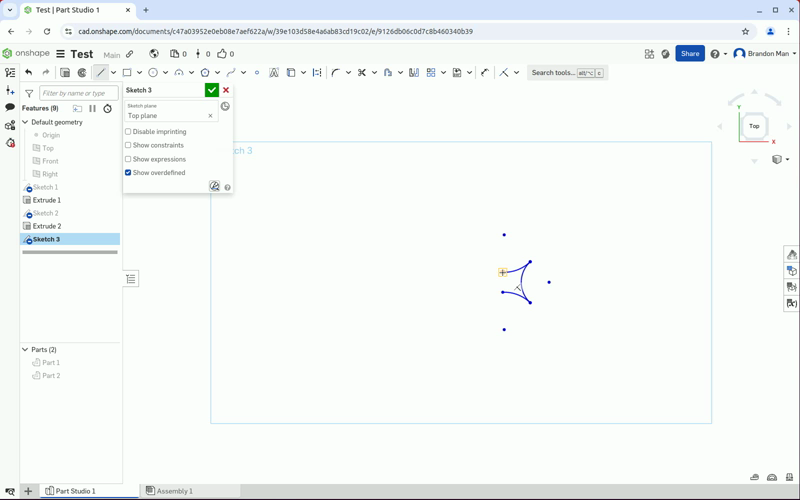
click(502, 272)
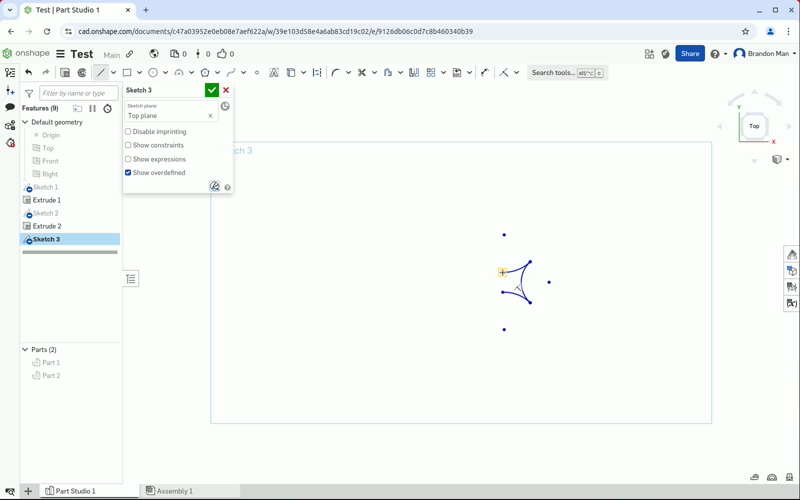
mouse_move(532, 272)
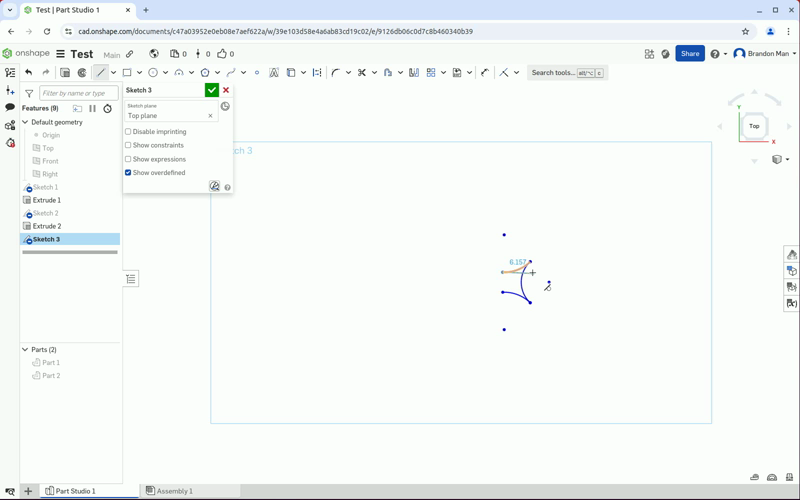
key_down(shift)
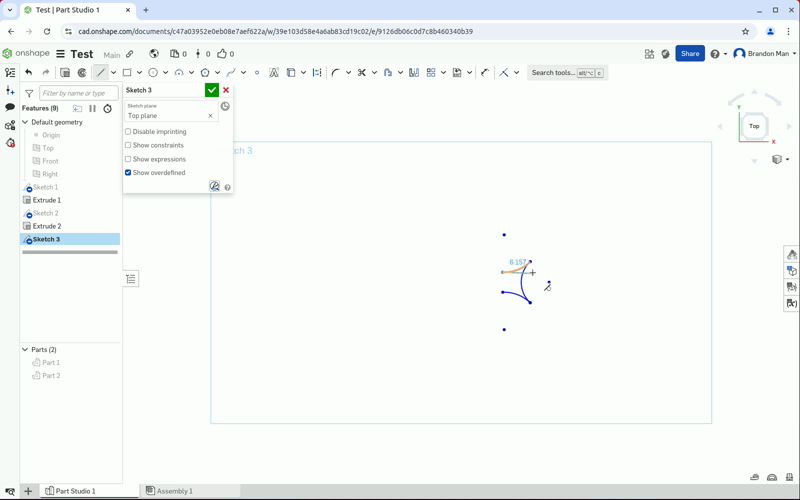
mouse_move(502, 292)
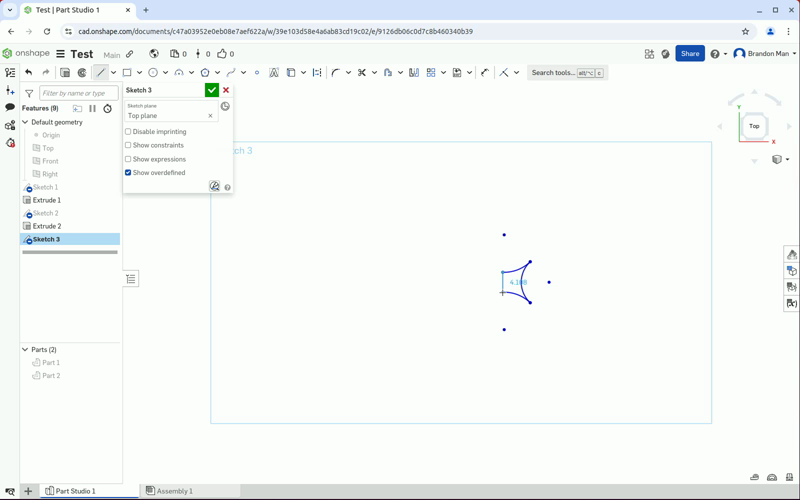
key_up(shift)
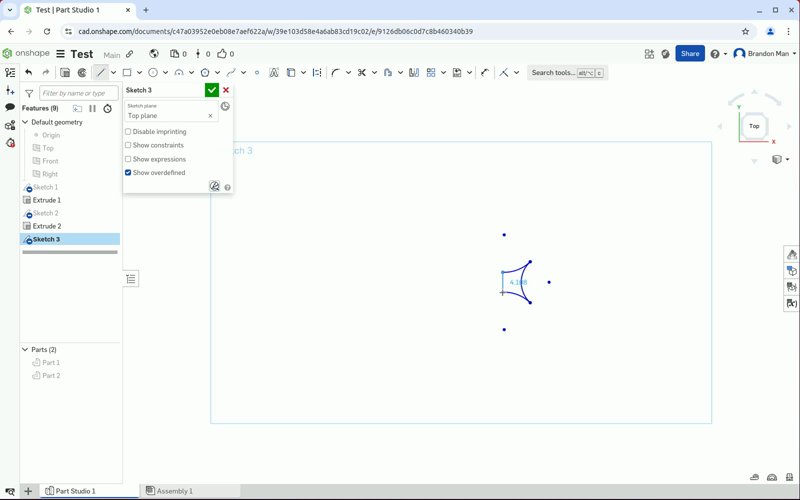
click(502, 292)
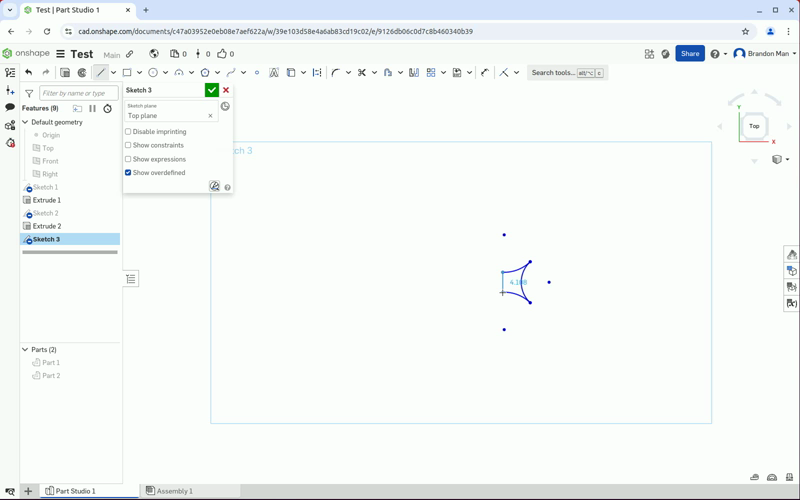
key(esc)
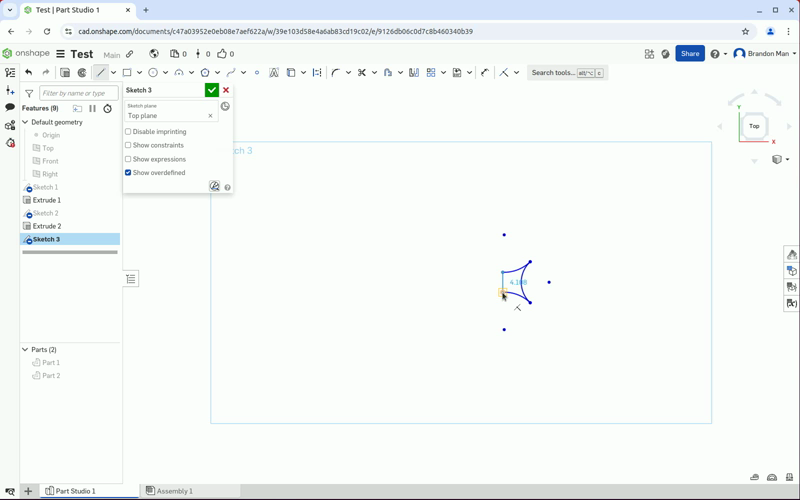
mouse_move(506, 282)
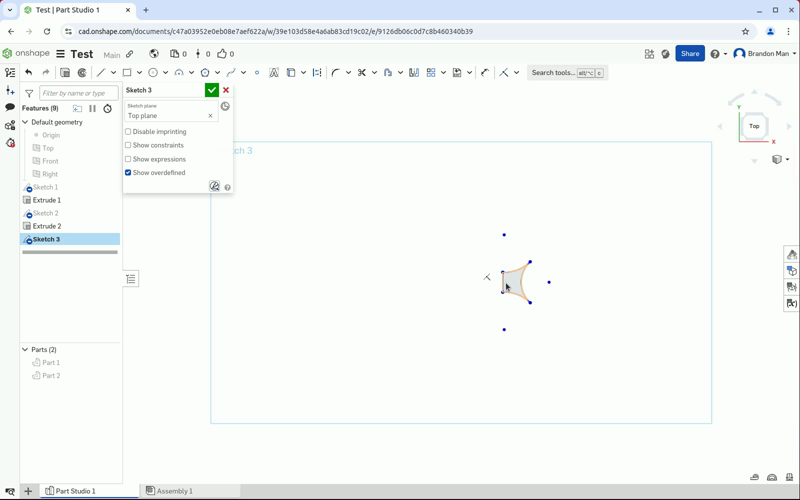
scroll(6)
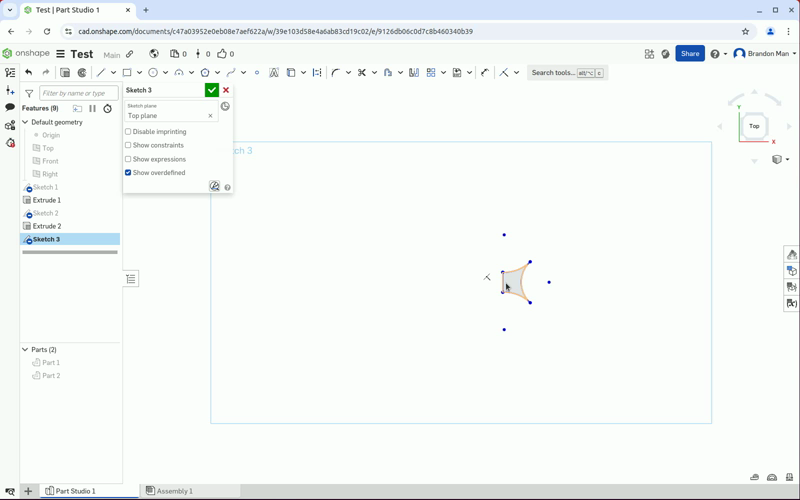
scroll(6)
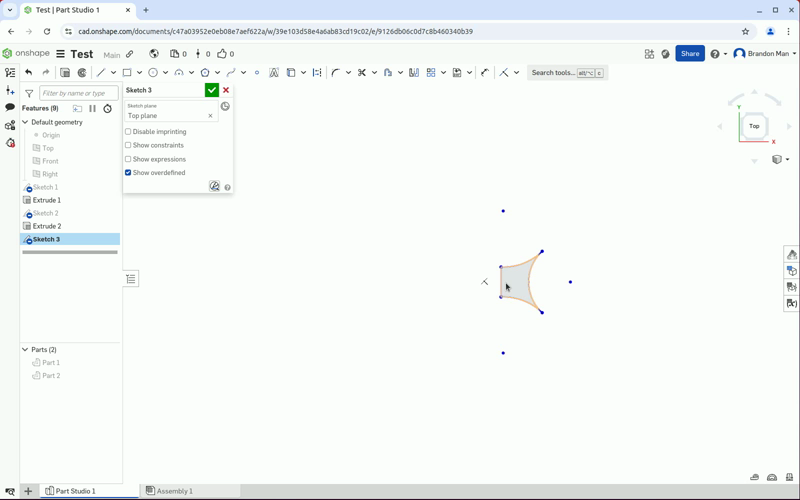
scroll(6)
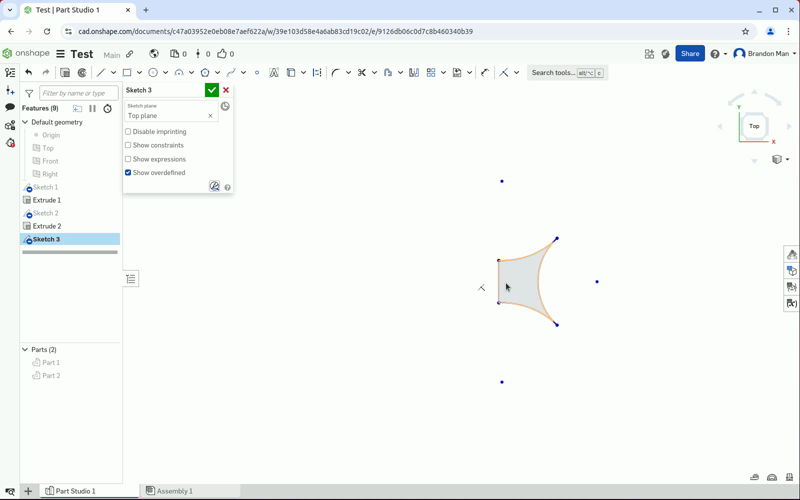
scroll(6)
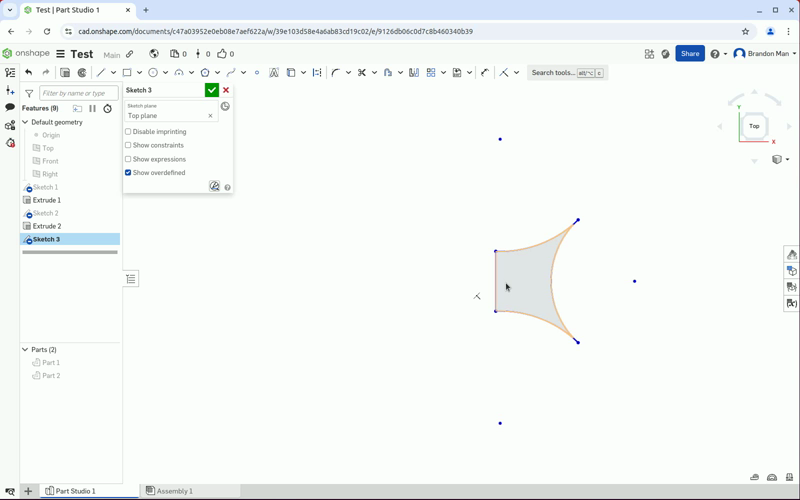
scroll(6)
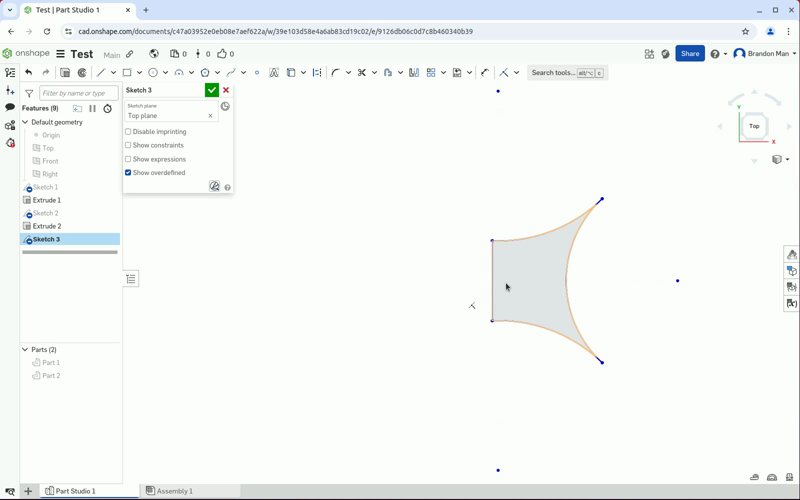
scroll(6)
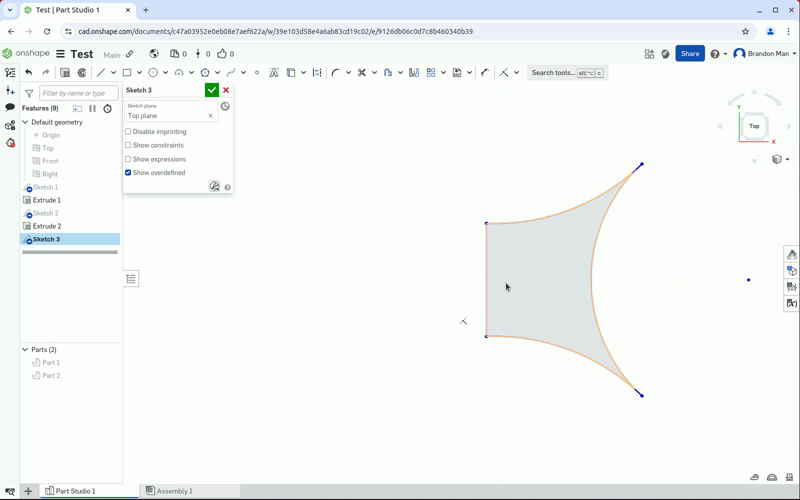
scroll(6)
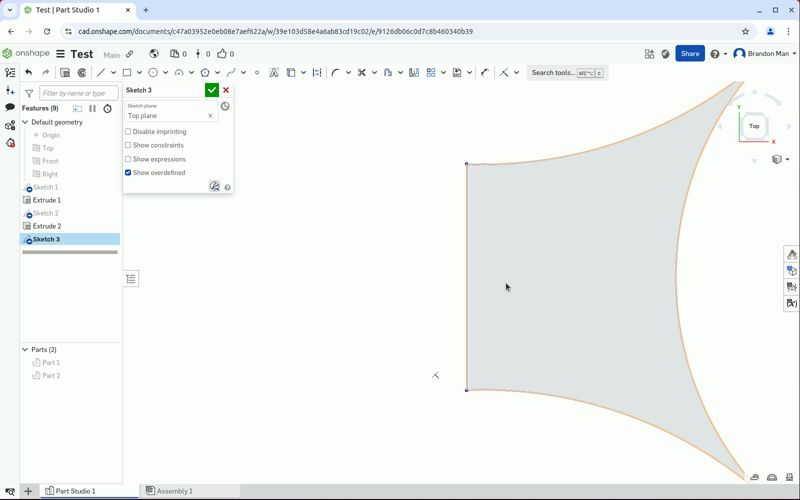
click(506, 282)
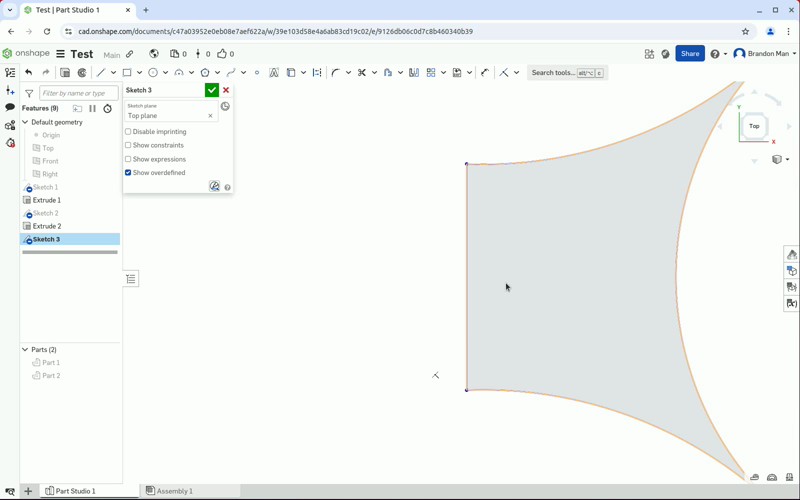
scroll(-6)
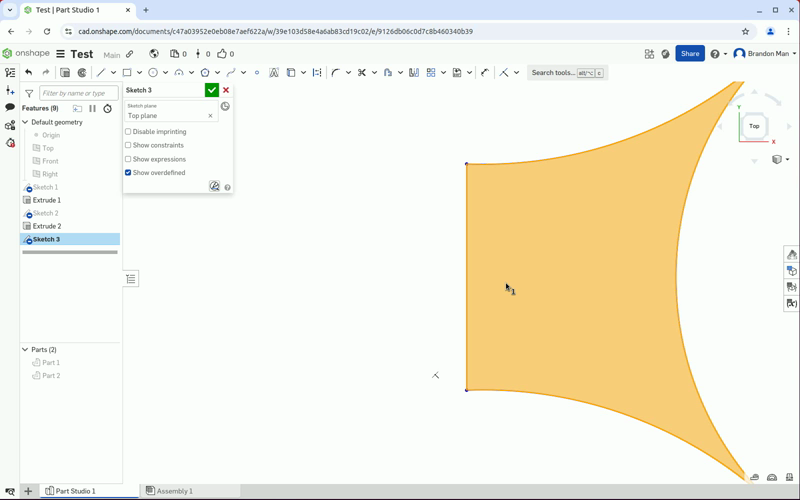
scroll(-6)
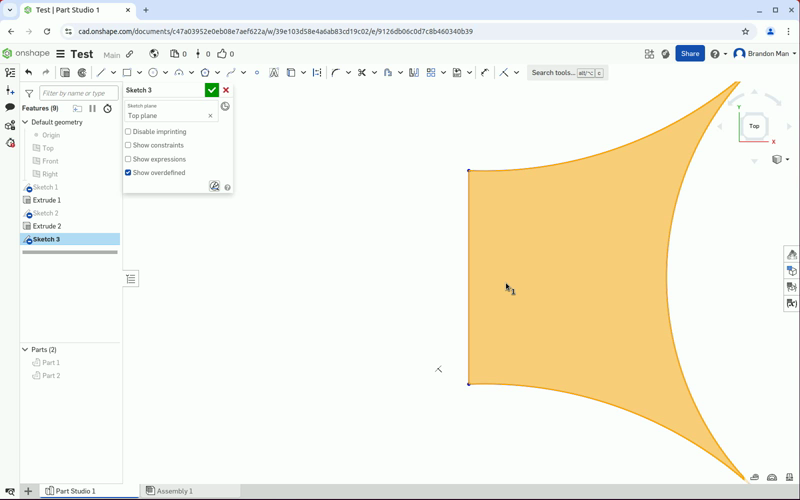
scroll(-6)
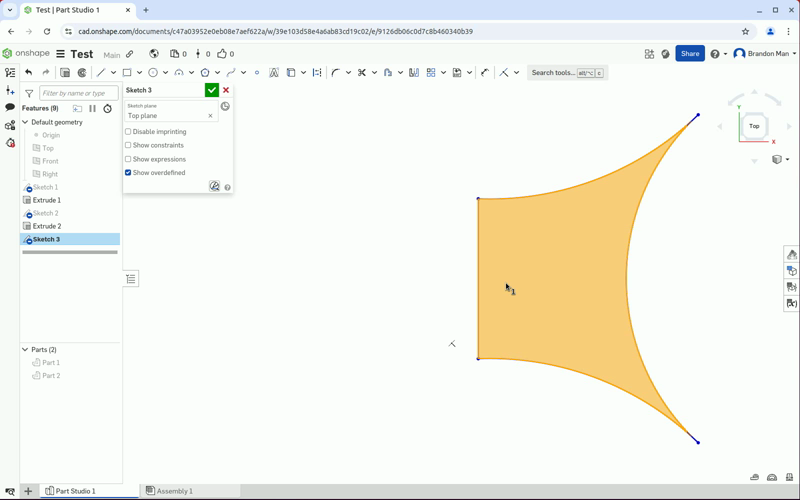
scroll(-6)
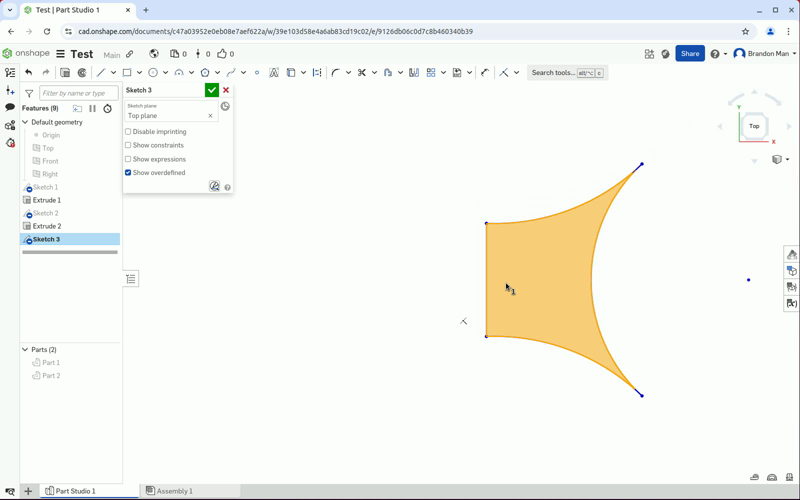
scroll(-6)
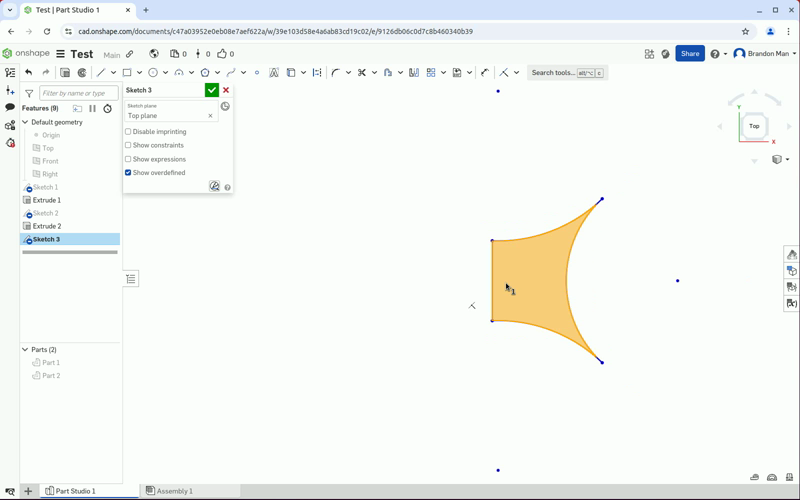
scroll(-6)
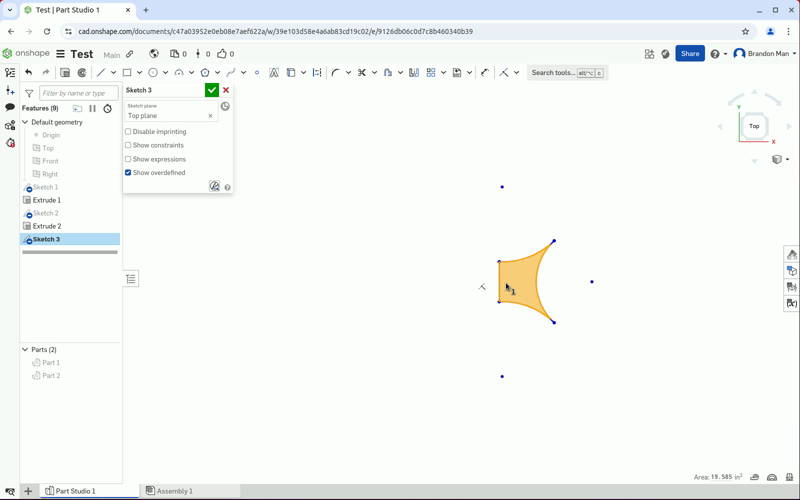
scroll(-6)
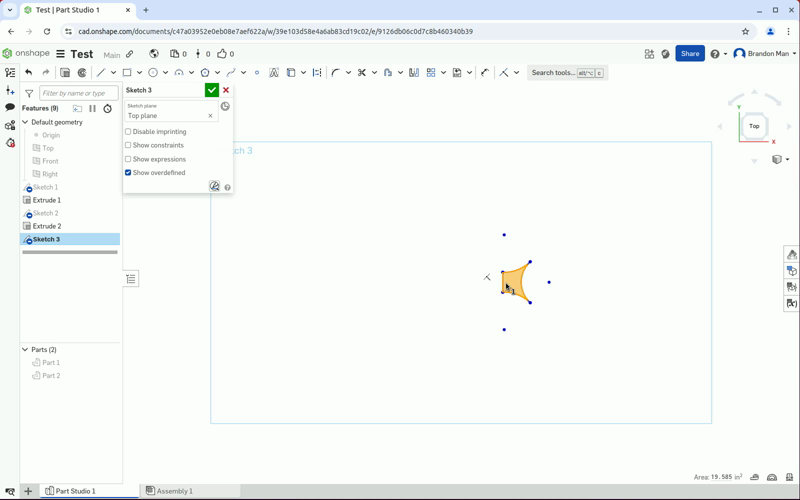
mouse_move(73, 352)
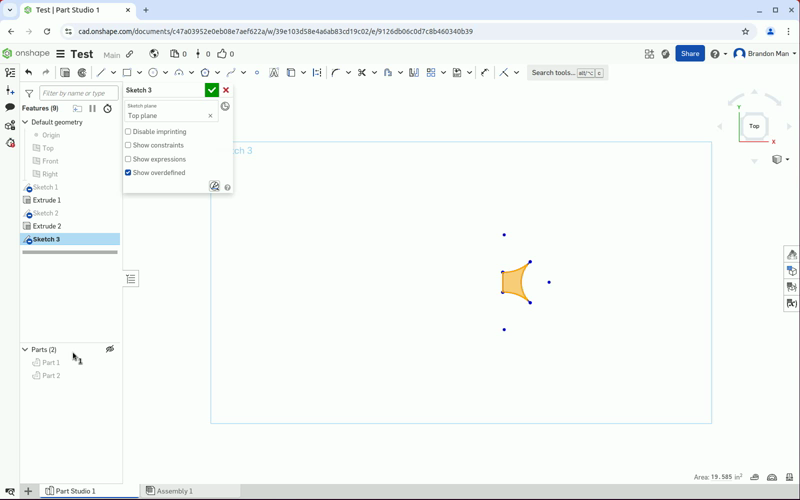
key(shift+y)
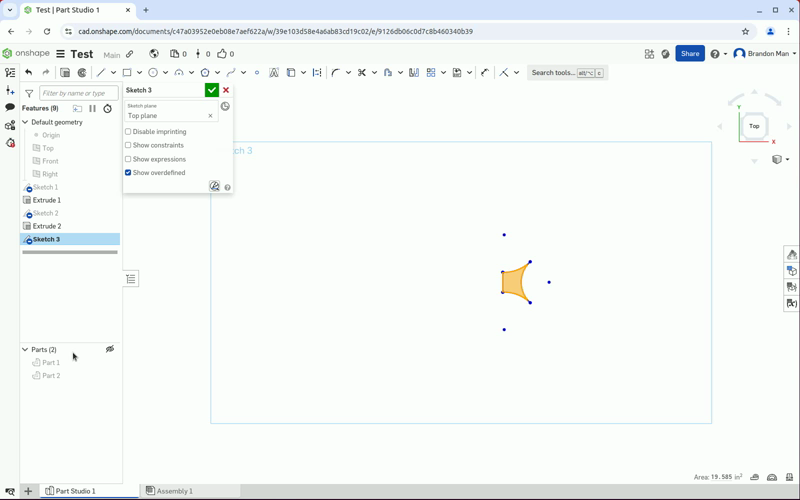
key(shift+e)
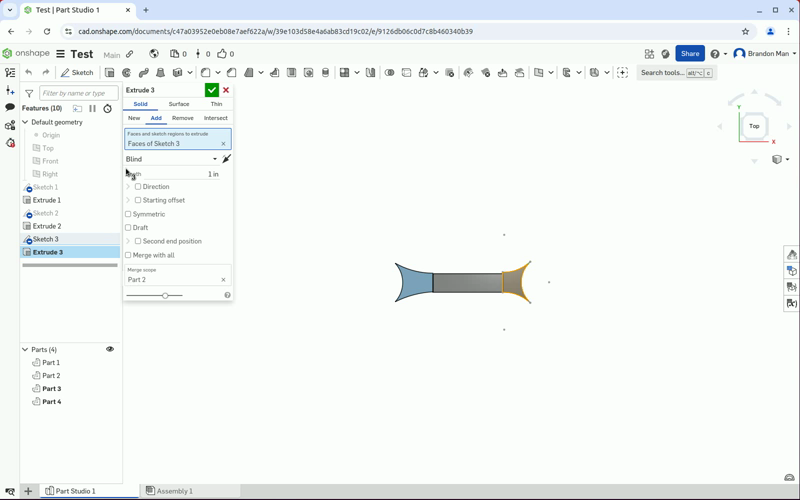
mouse_move(143, 106)
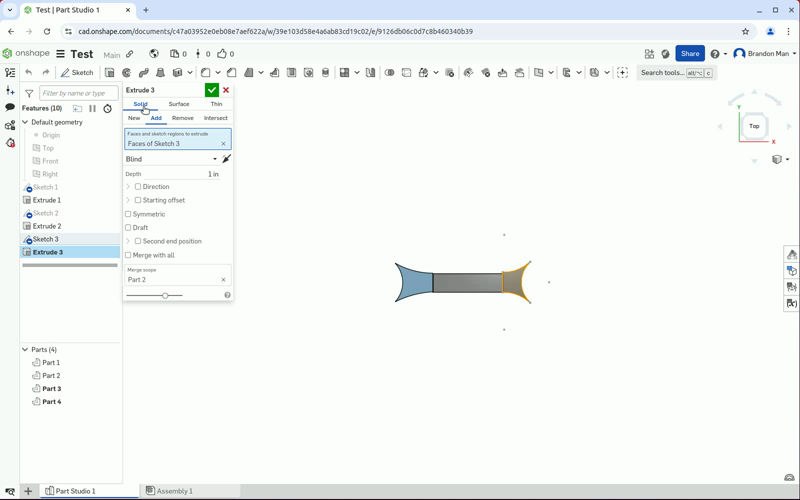
click(143, 106)
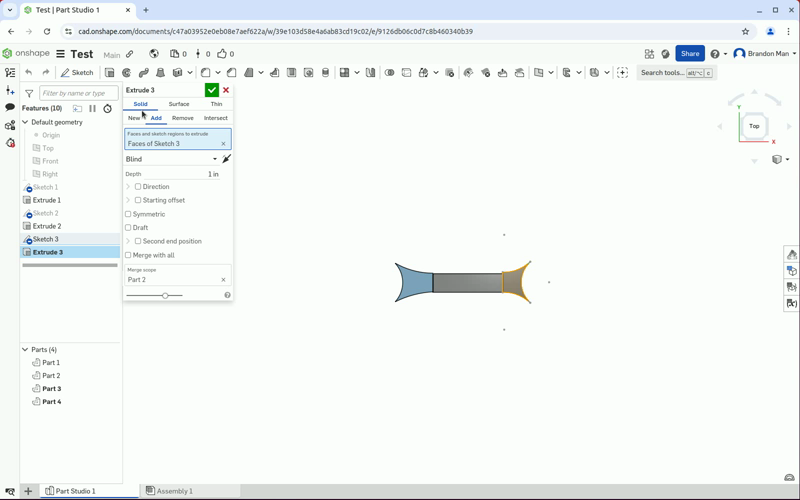
mouse_move(137, 120)
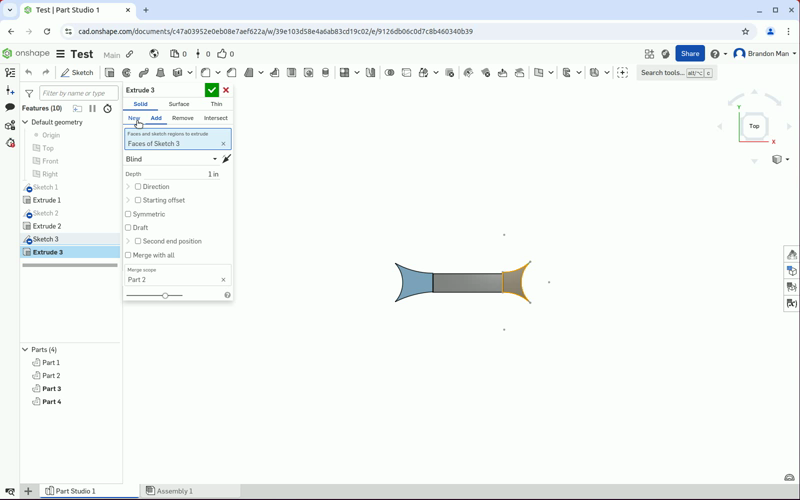
click(137, 120)
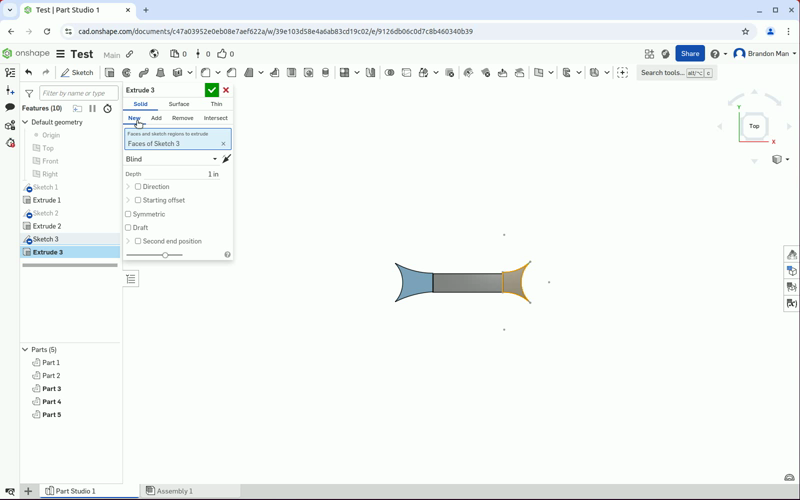
key(tab, 4)
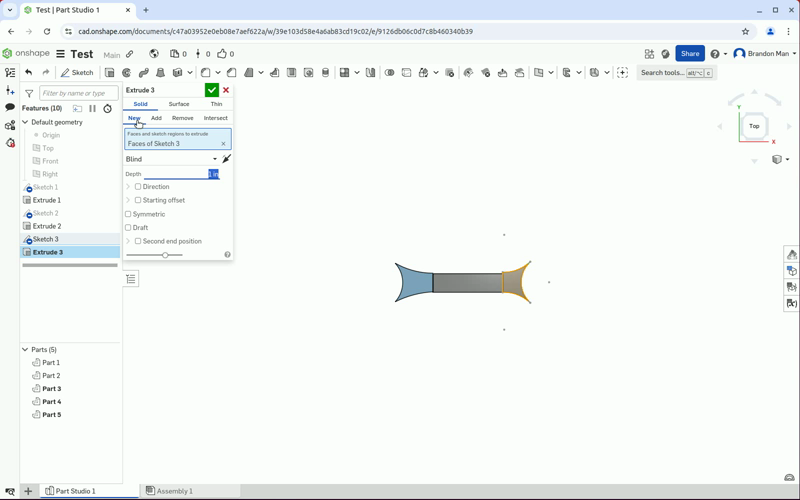
text(1.926)
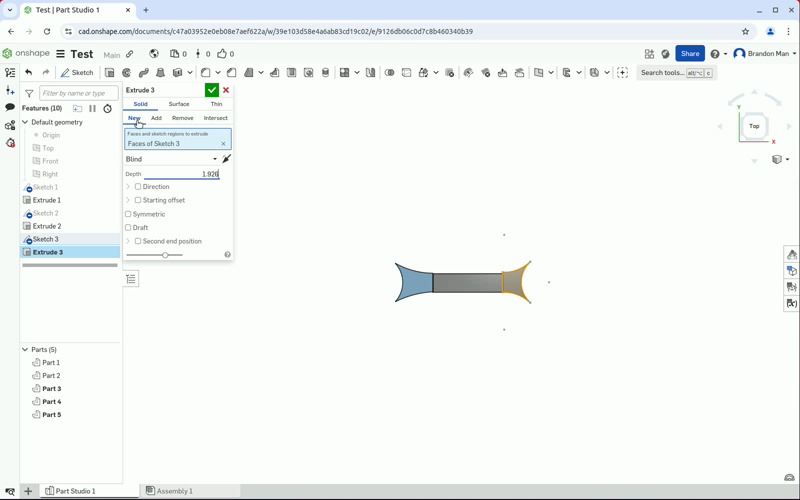
key(tab, 3)
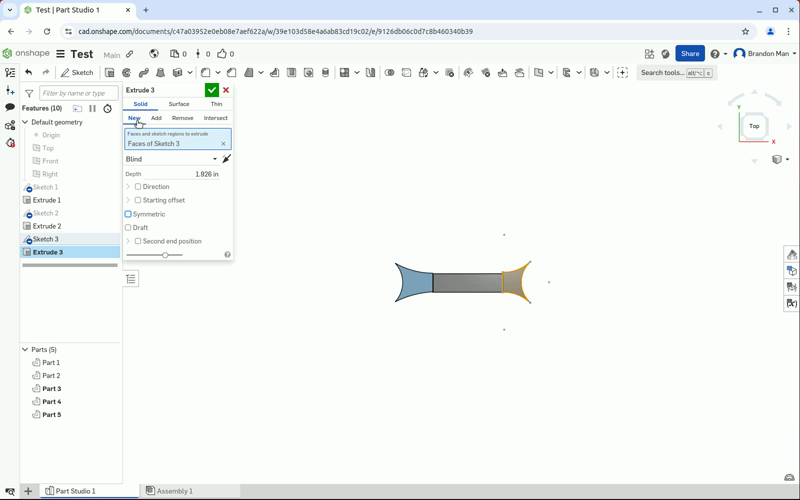
key(space)
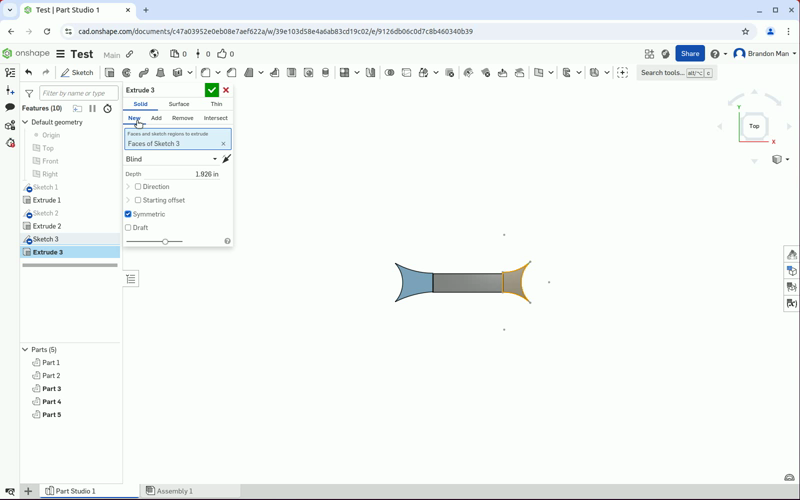
key(enter)
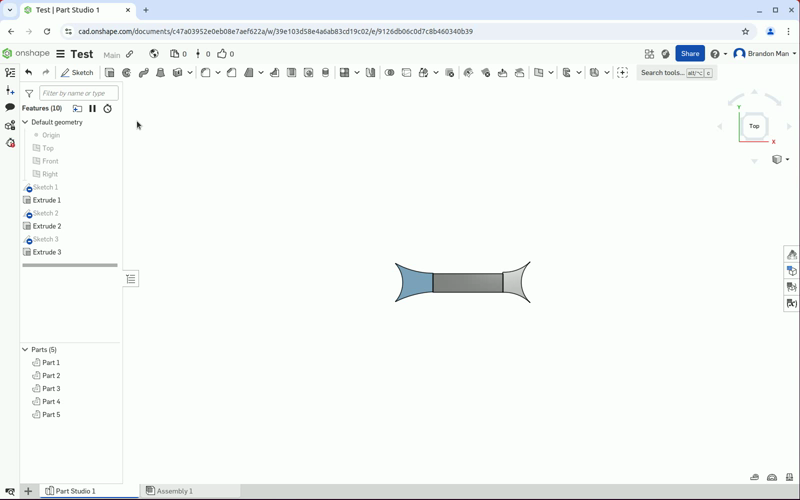
key(shift+h)
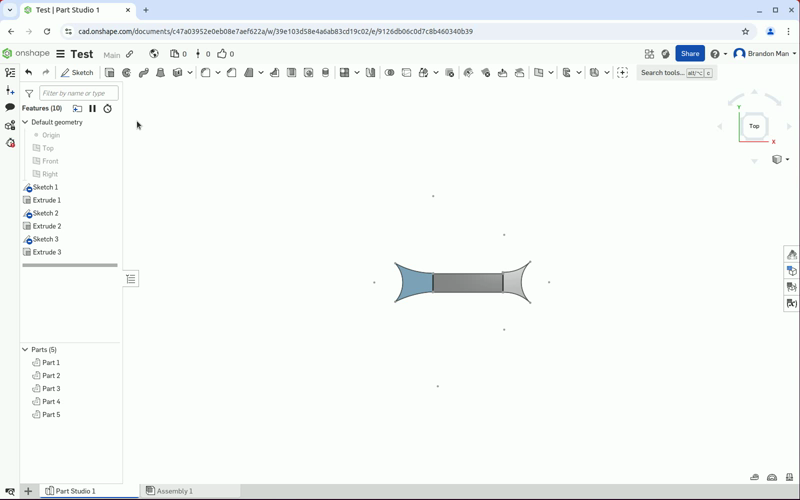
key(shift+h)
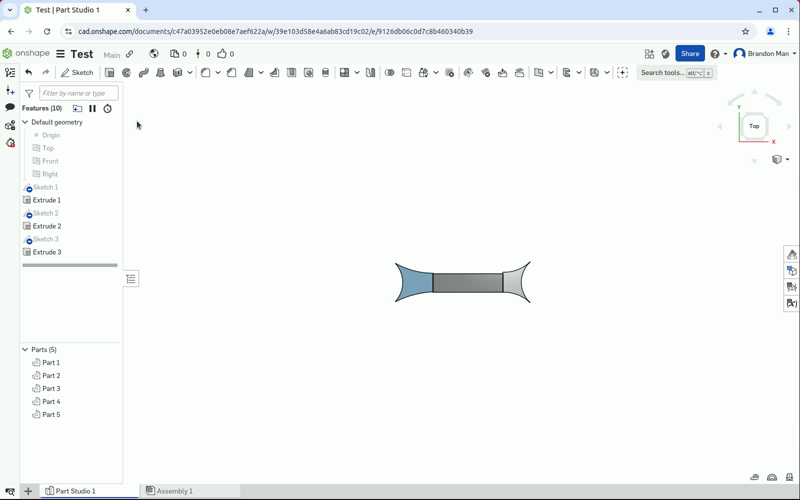
mouse_move(73, 189)
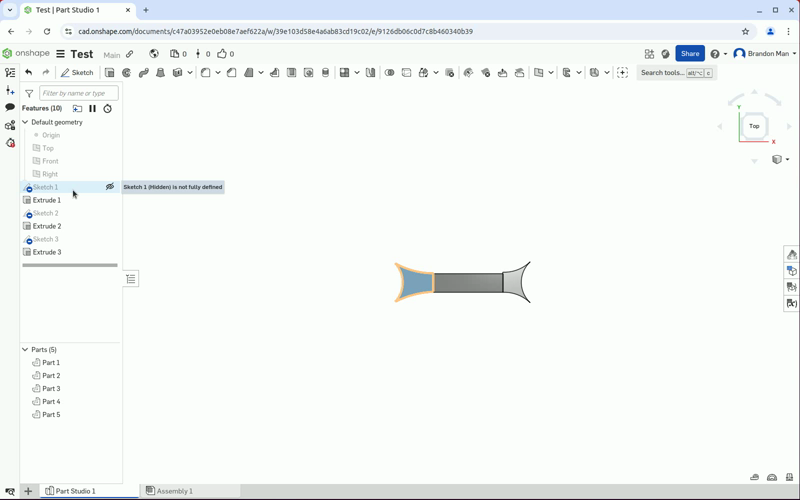
click(73, 189)
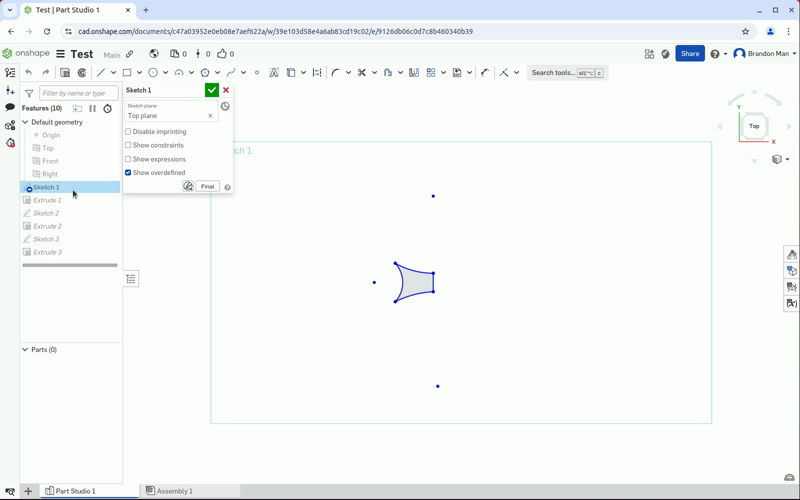
mouse_move(229, 92)
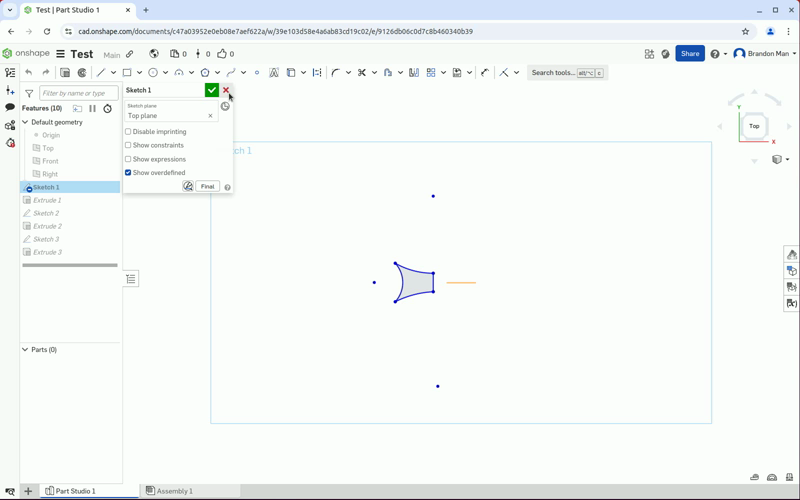
click(229, 92)
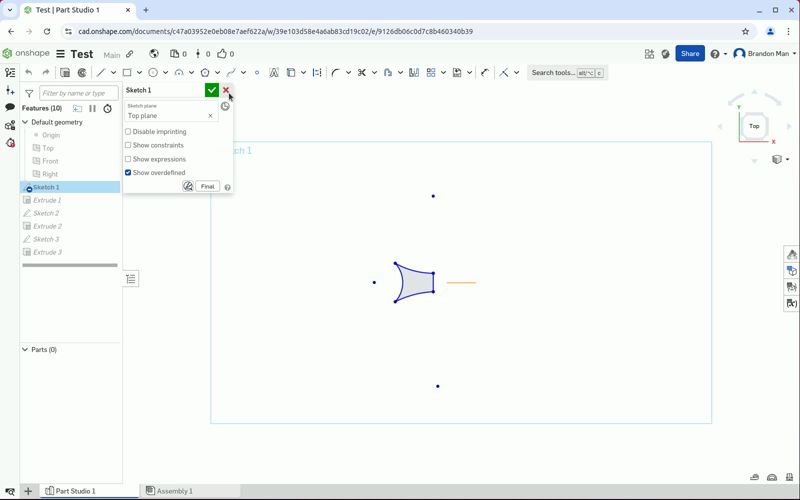
key(shift+s)
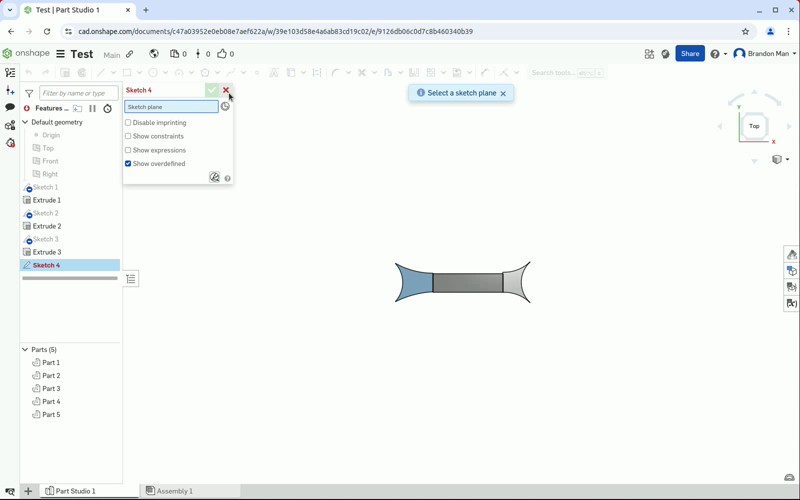
mouse_move(73, 150)
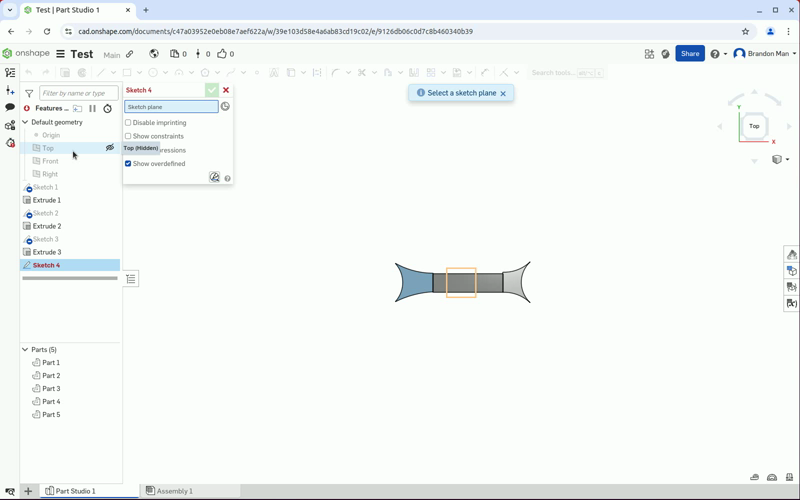
click(73, 150)
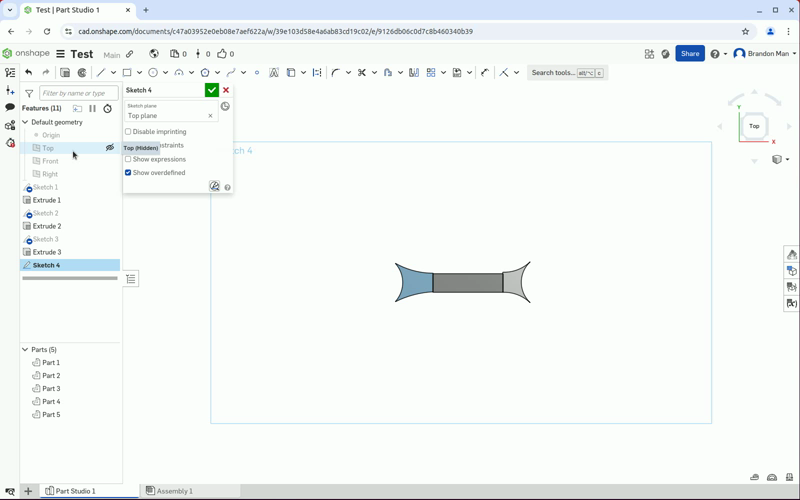
mouse_move(73, 352)
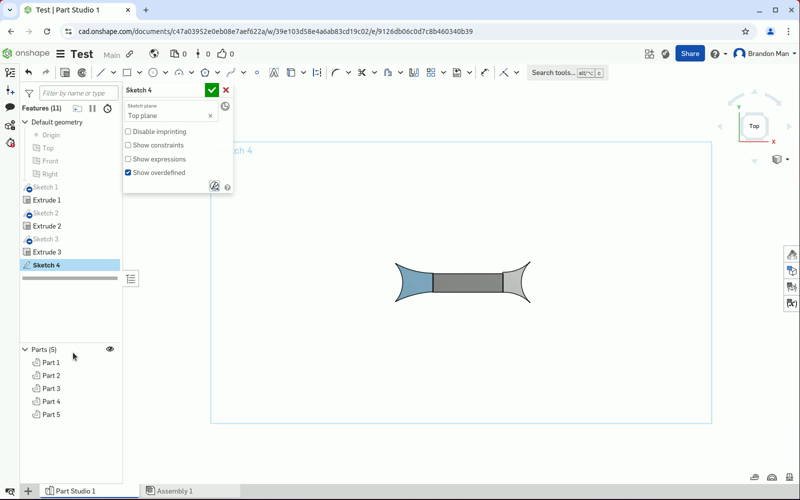
key(y)
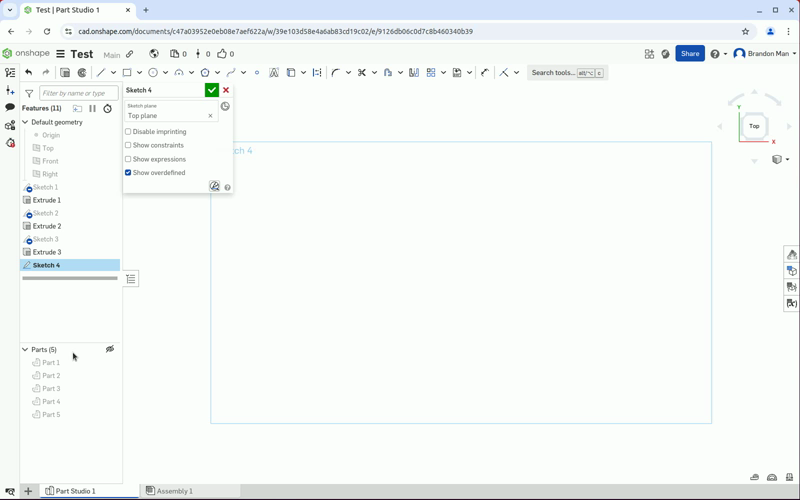
key(a)
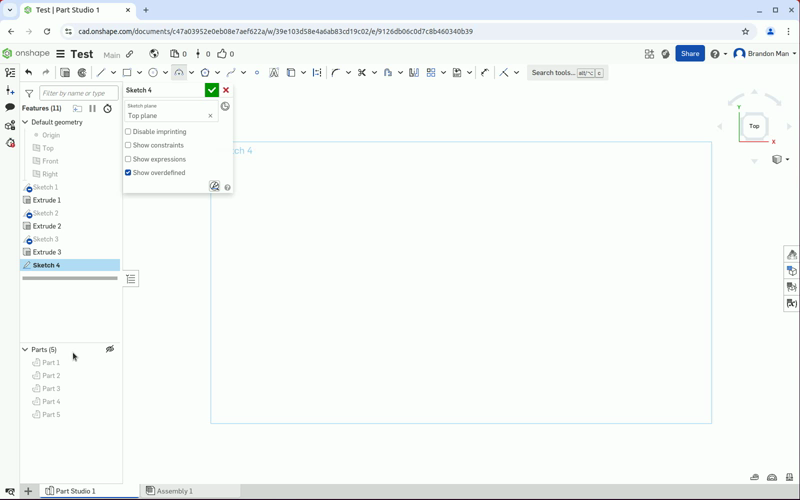
key_down(shift)
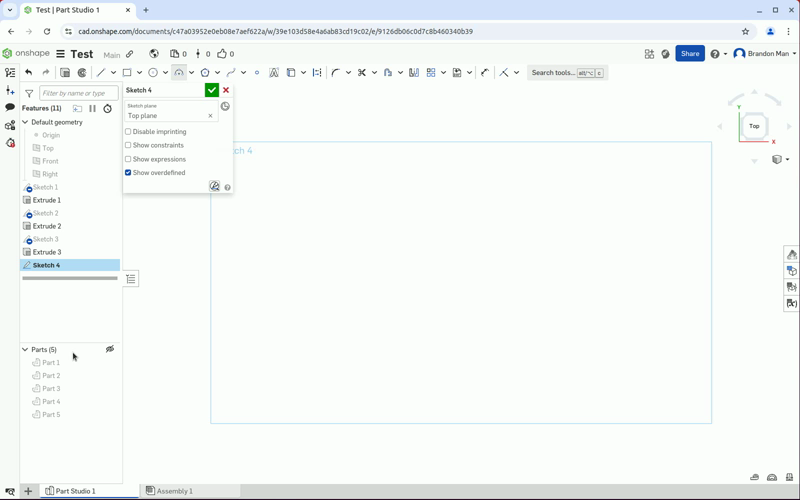
mouse_move(348, 275)
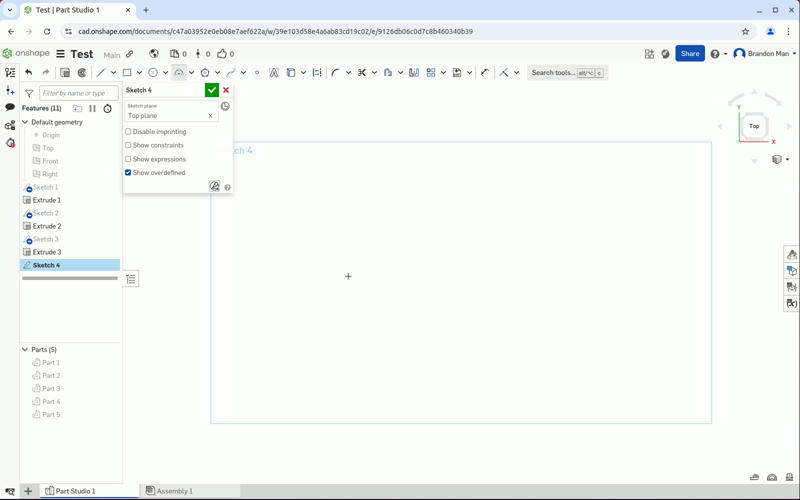
click(348, 275)
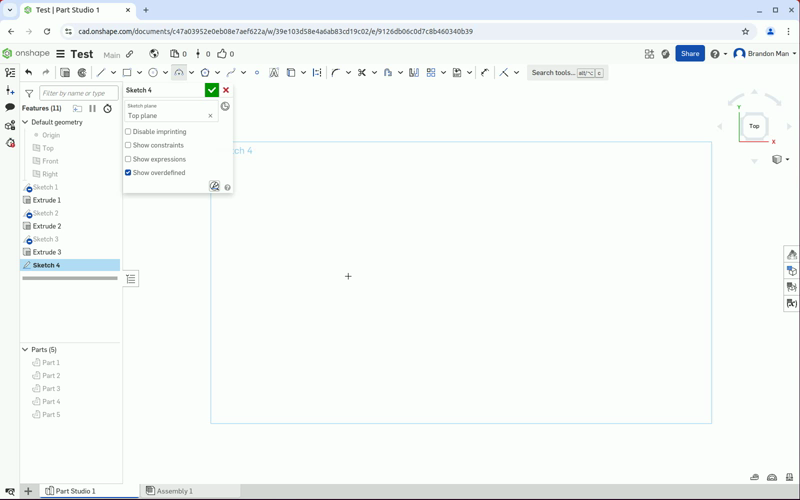
key_up(shift)
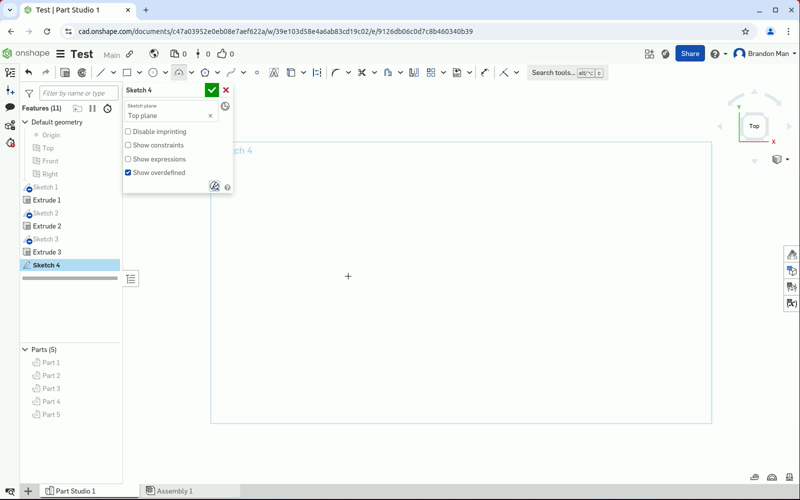
key_down(shift)
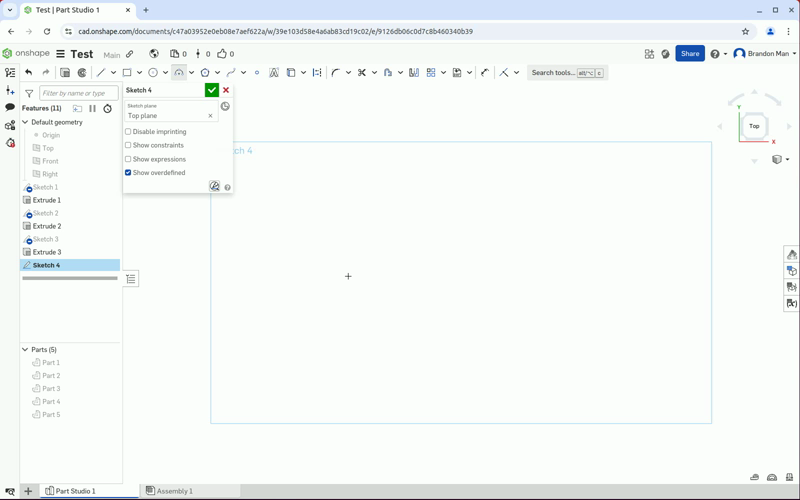
mouse_move(356, 303)
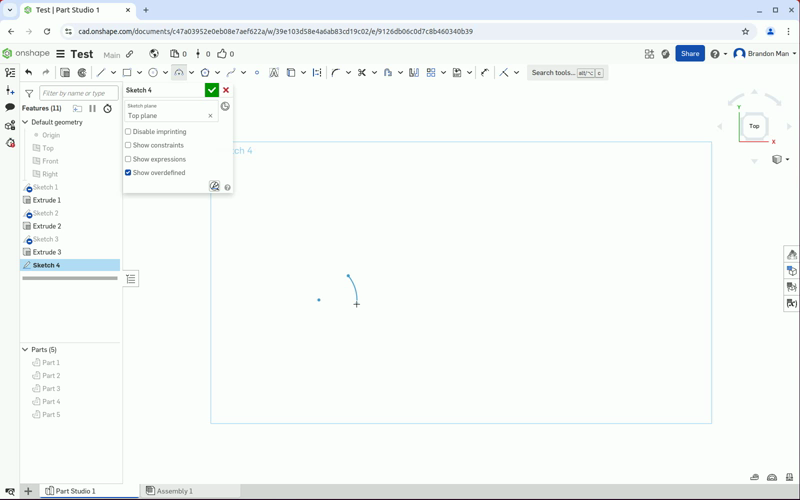
click(356, 303)
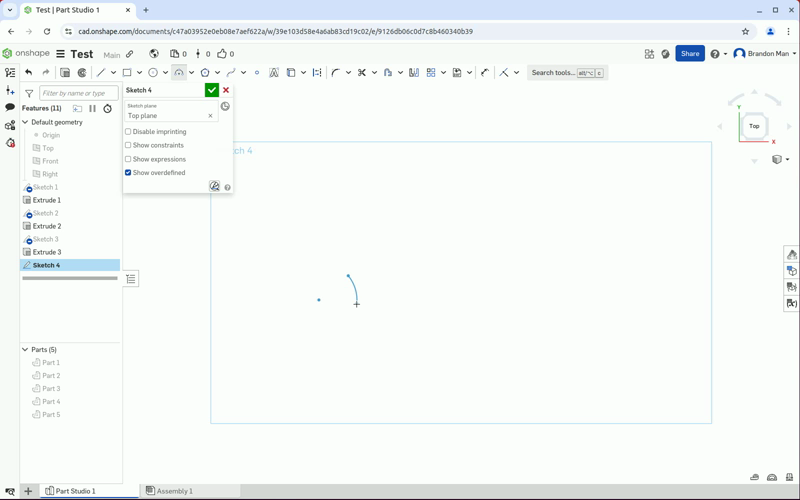
mouse_move(401, 275)
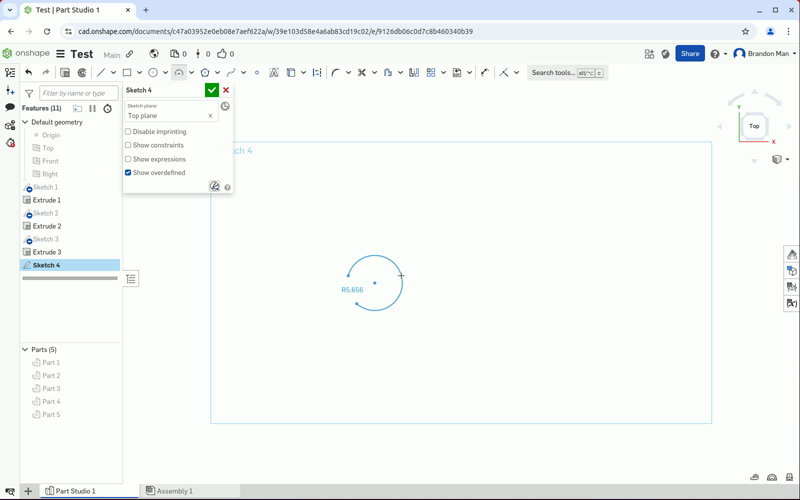
click(401, 275)
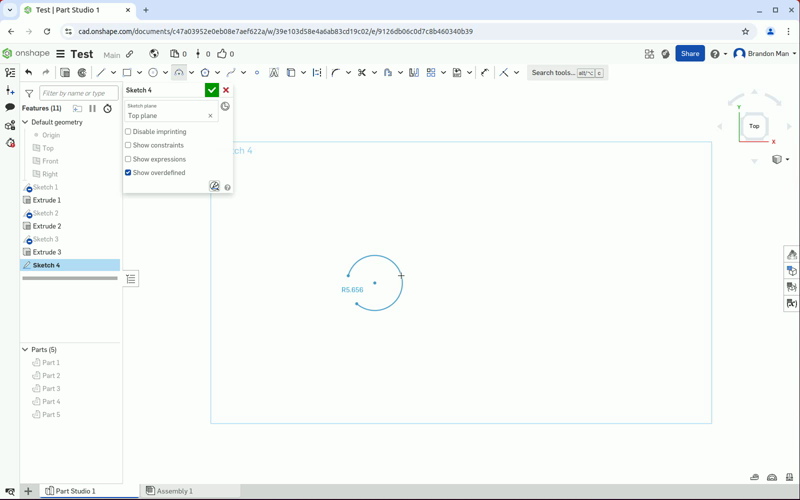
key_up(shift)
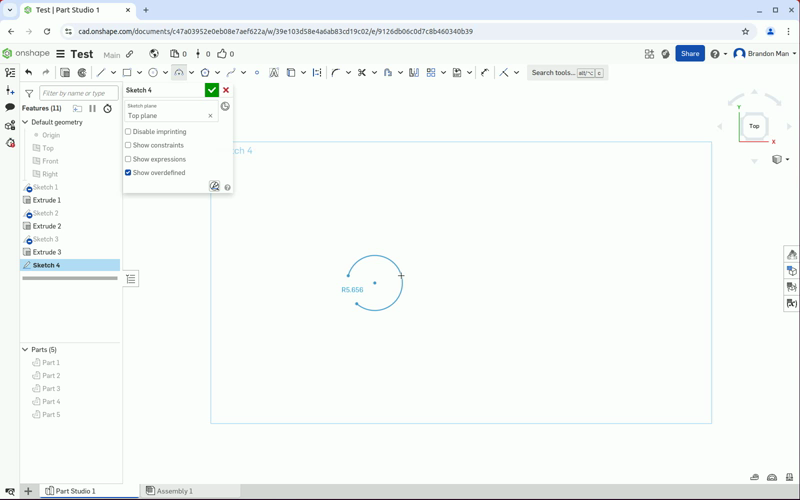
key(esc)
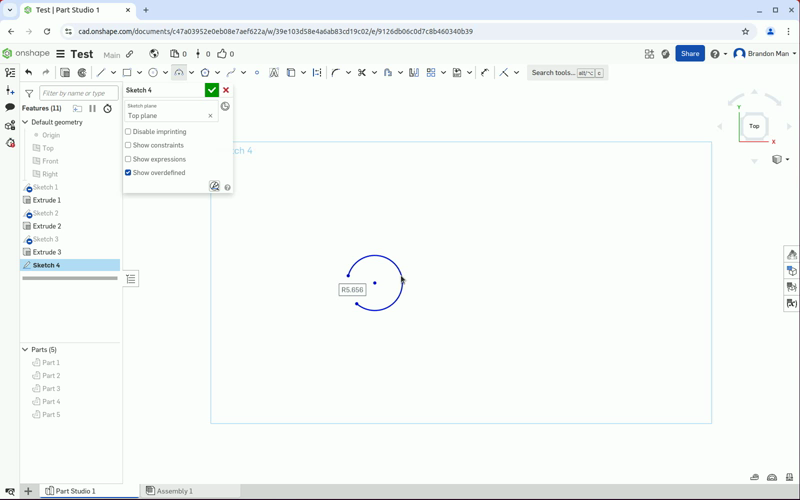
key(l)
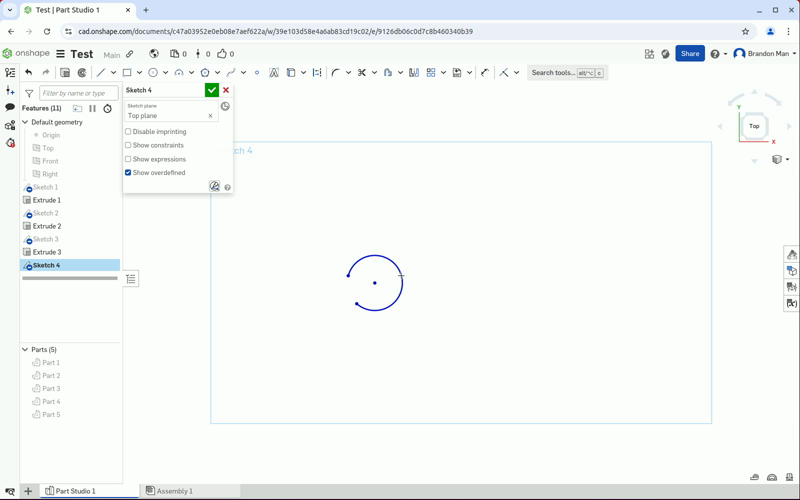
mouse_move(356, 303)
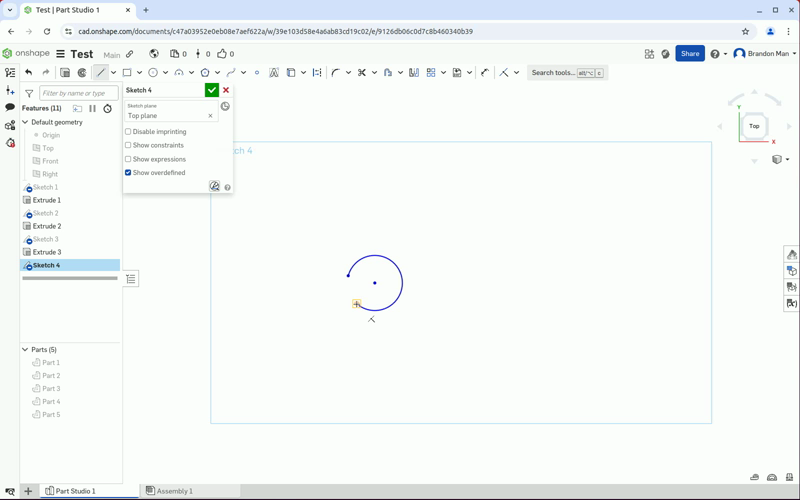
click(356, 303)
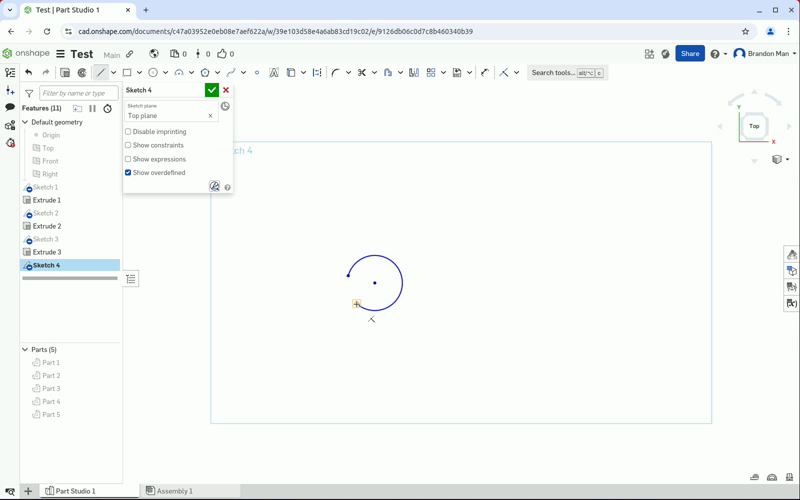
key_down(shift)
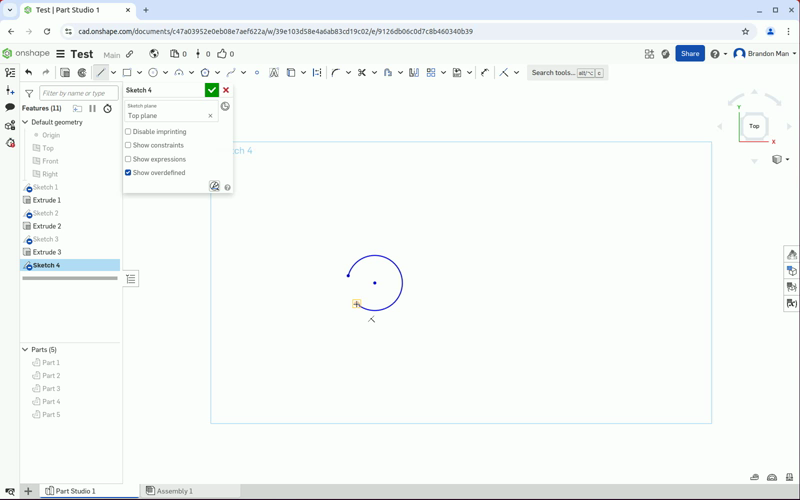
mouse_move(386, 303)
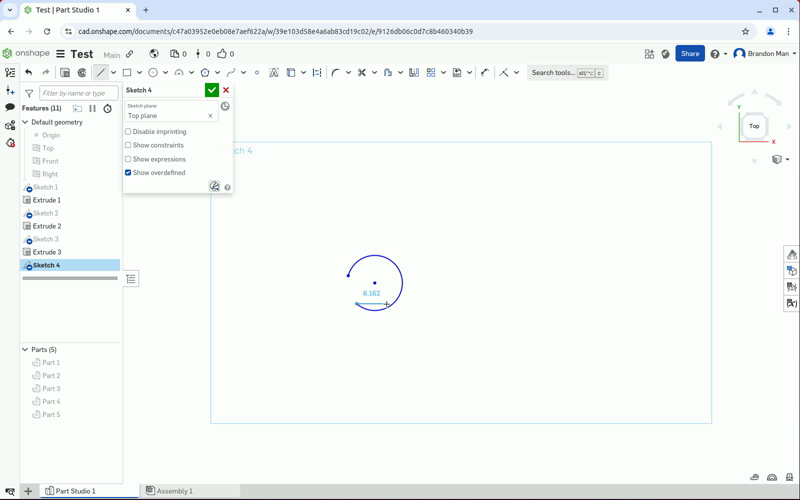
mouse_move(384, 295)
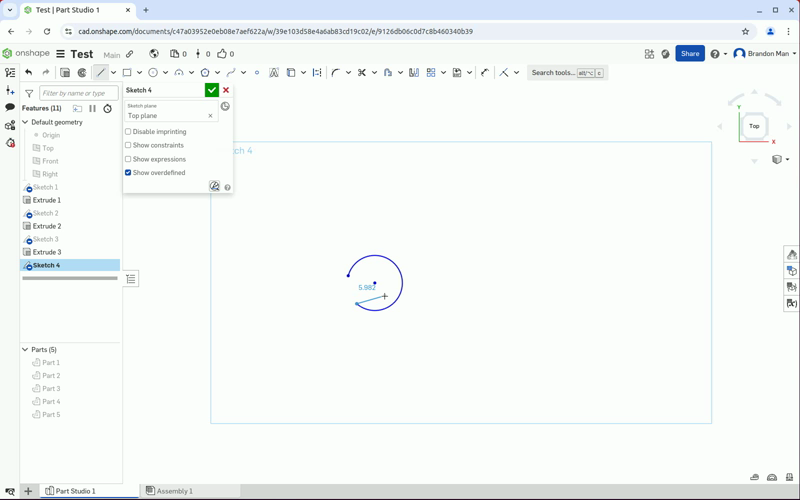
click(384, 295)
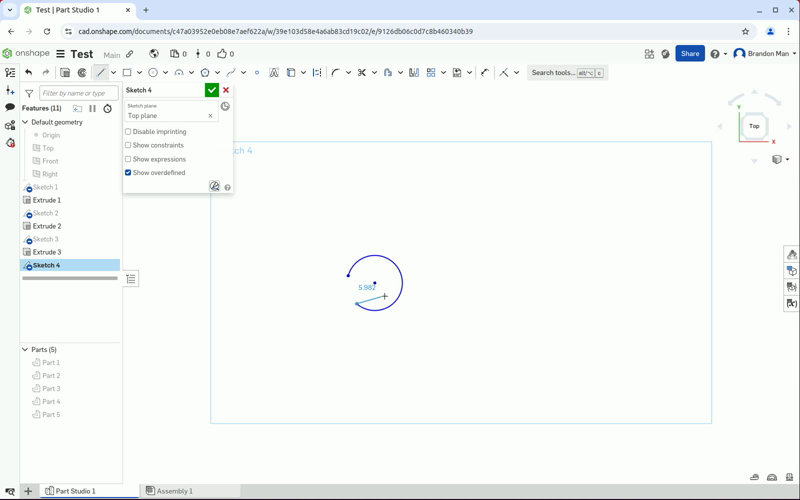
key_up(shift)
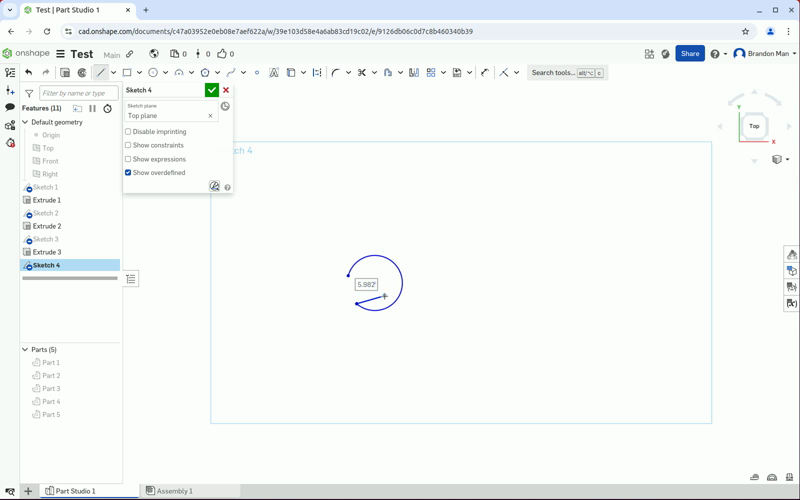
key(esc)
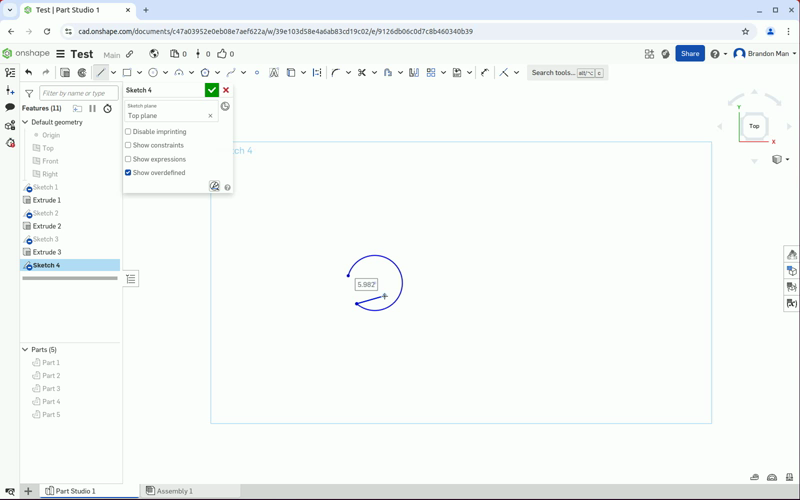
key(a)
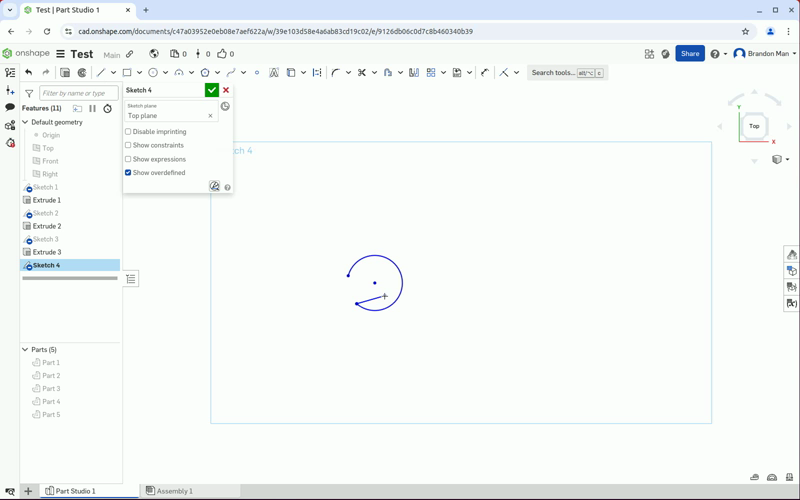
mouse_move(384, 295)
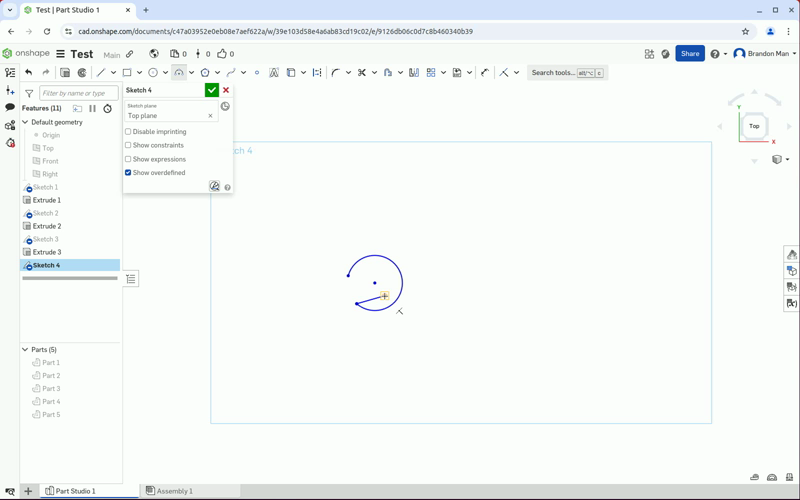
click(384, 295)
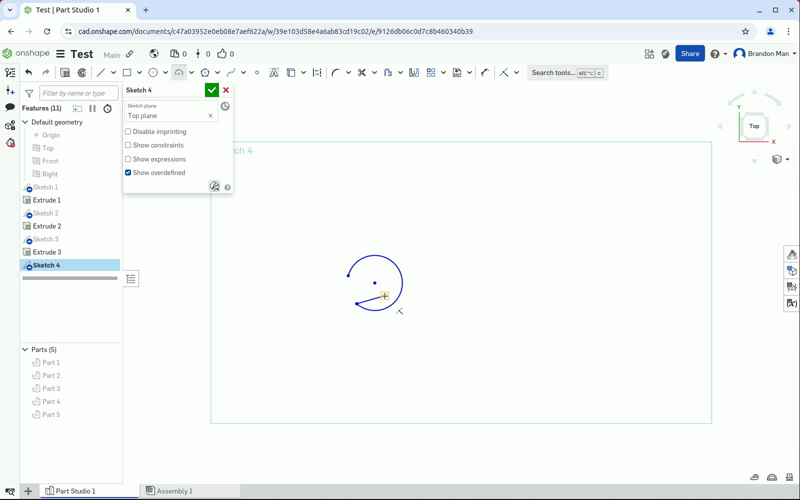
key_down(shift)
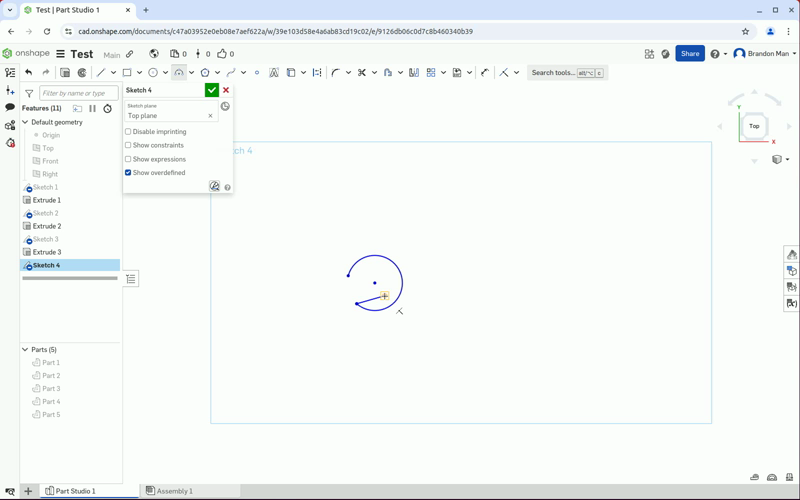
mouse_move(376, 267)
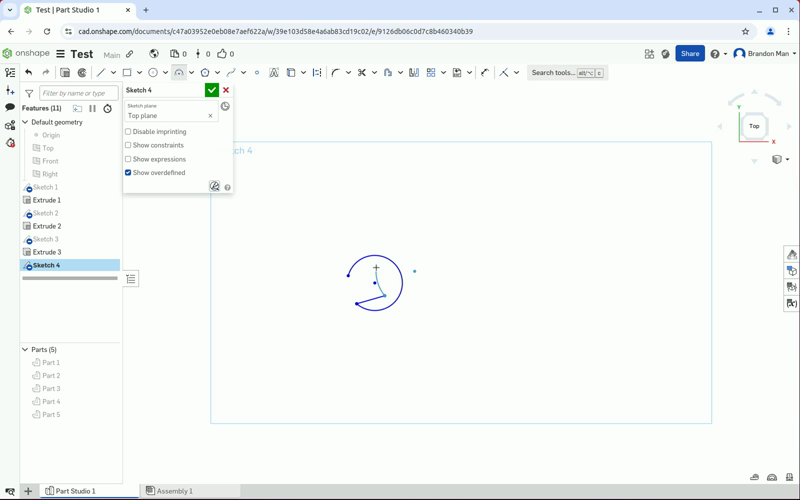
click(376, 267)
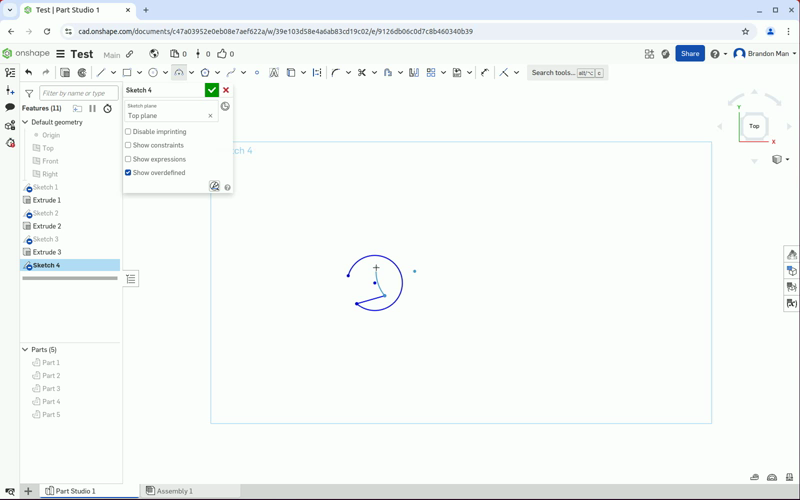
mouse_move(385, 279)
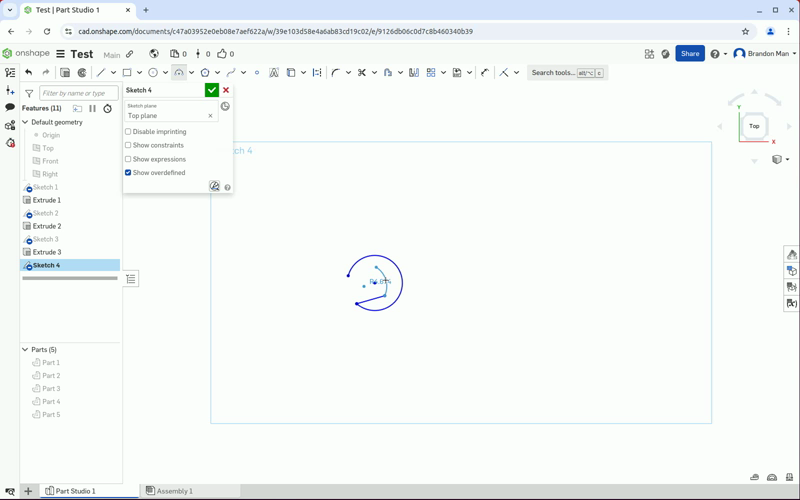
click(385, 279)
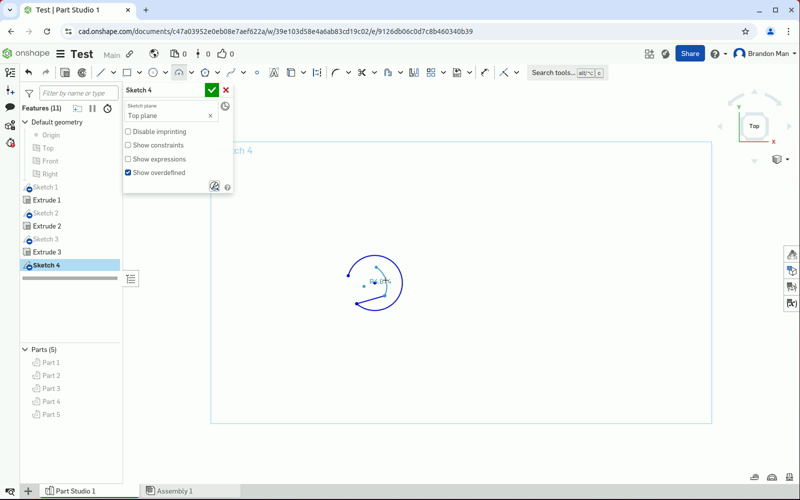
key_up(shift)
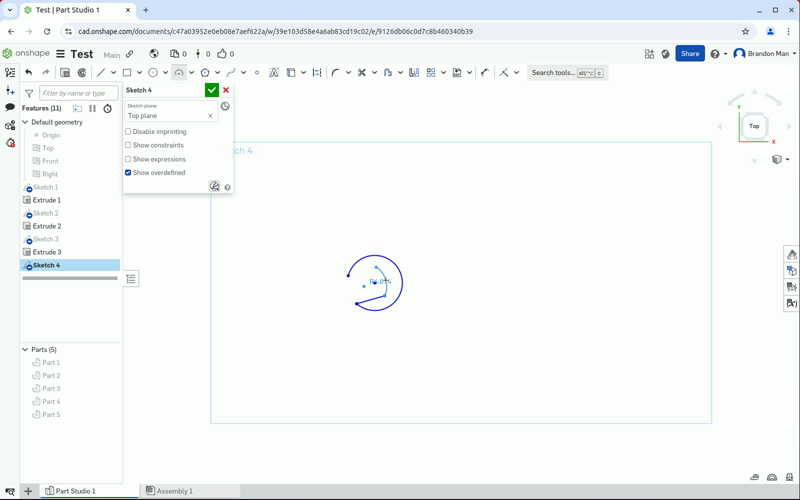
key(esc)
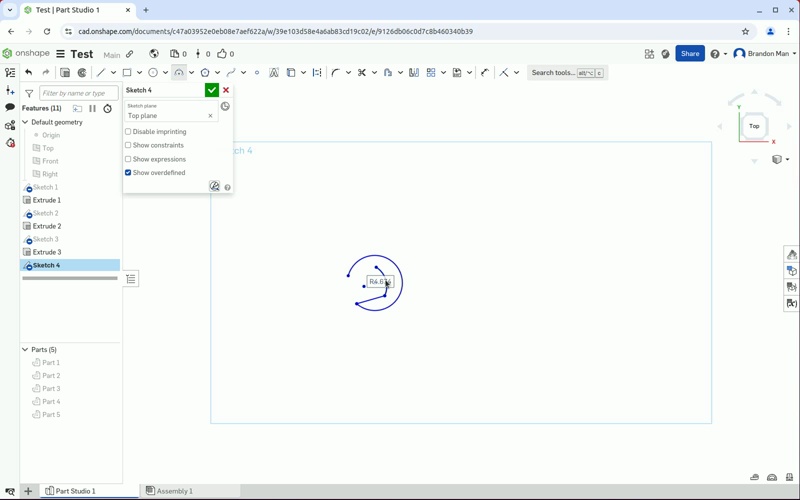
key(l)
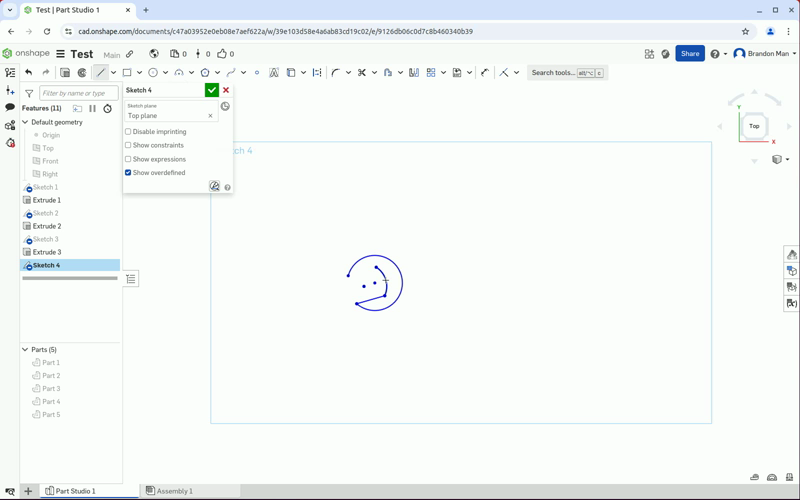
mouse_move(376, 267)
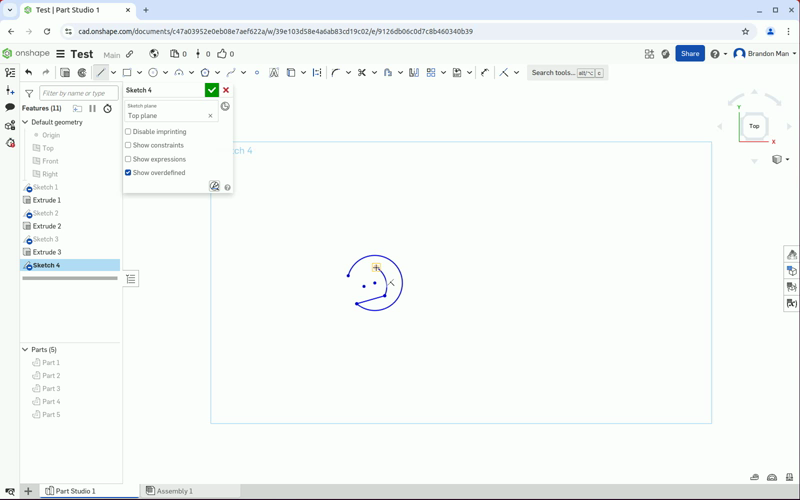
click(376, 267)
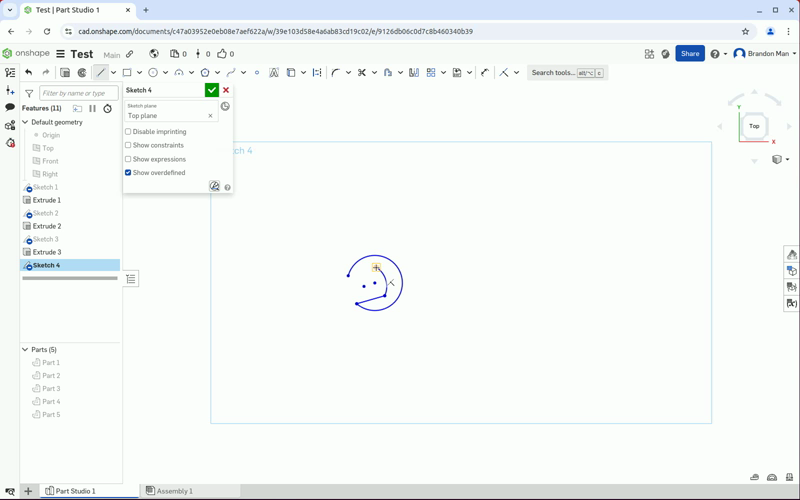
mouse_move(406, 267)
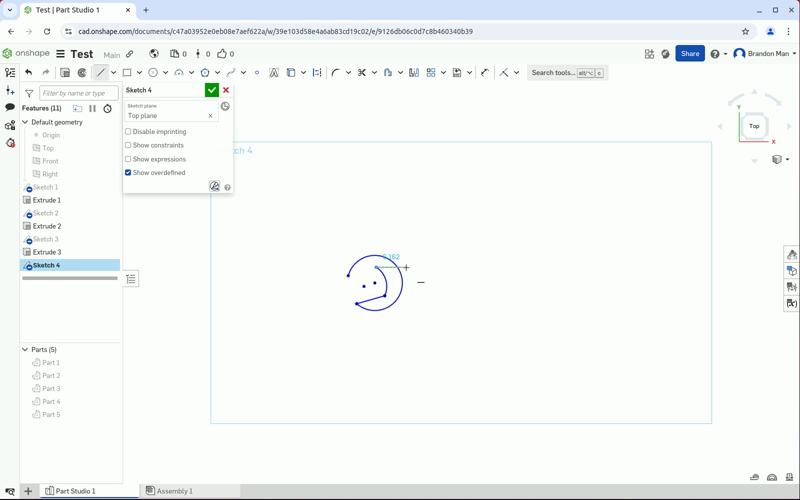
key_down(shift)
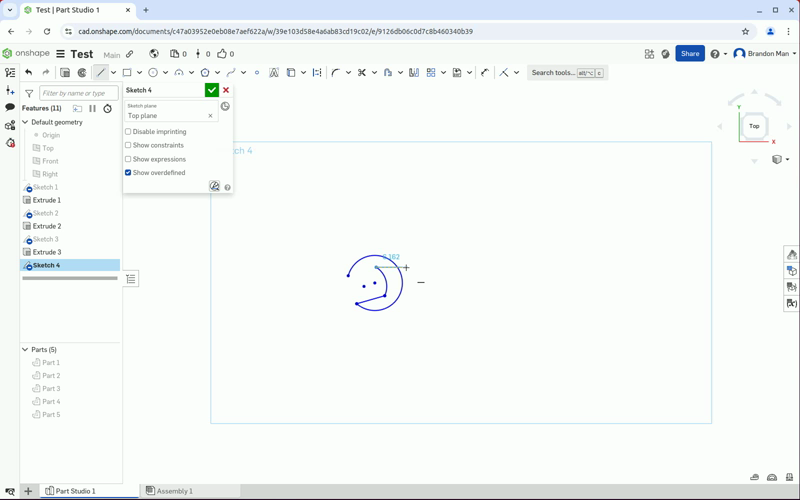
mouse_move(348, 275)
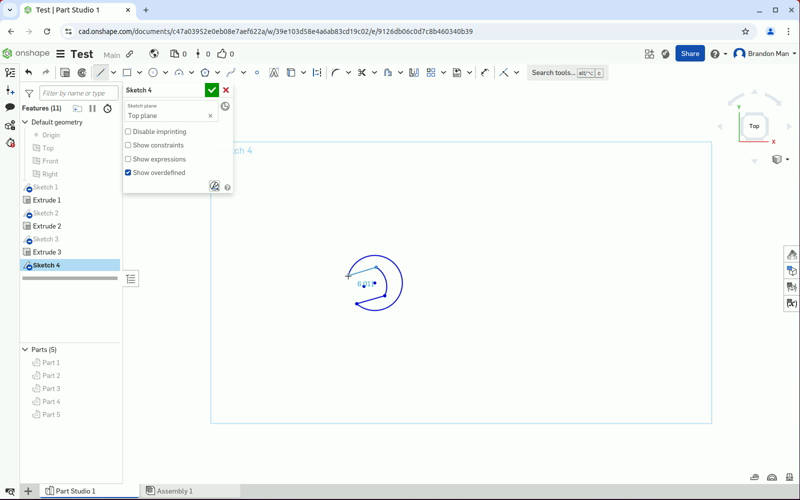
key_up(shift)
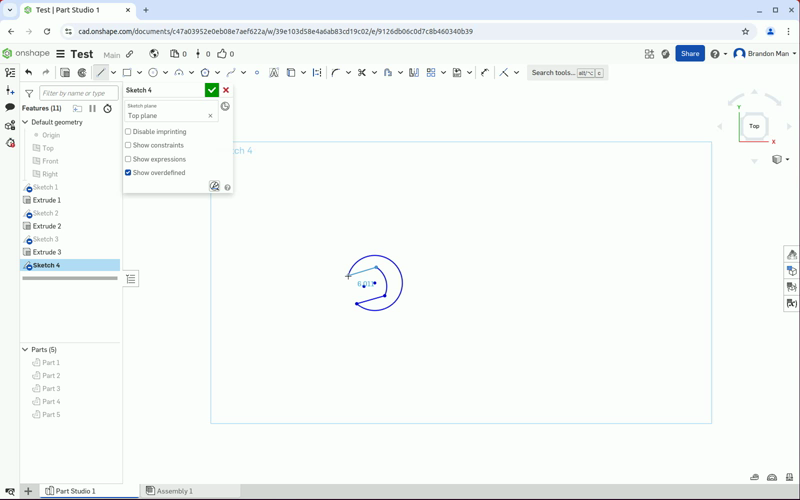
click(348, 275)
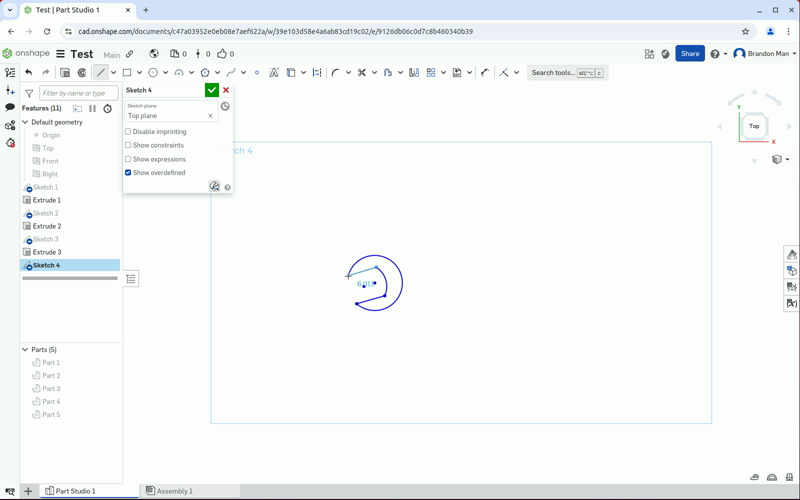
key(esc)
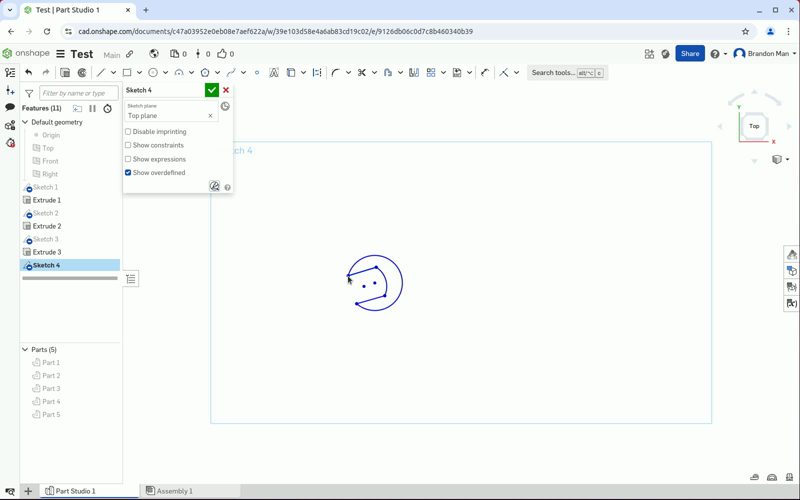
mouse_move(371, 307)
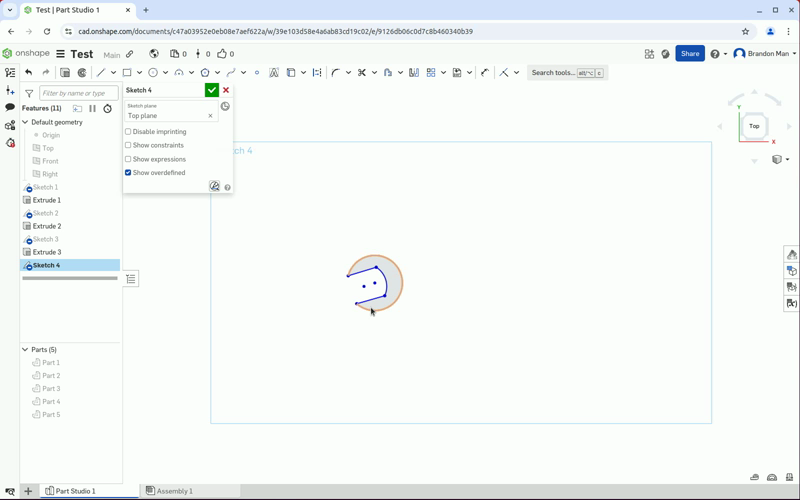
scroll(6)
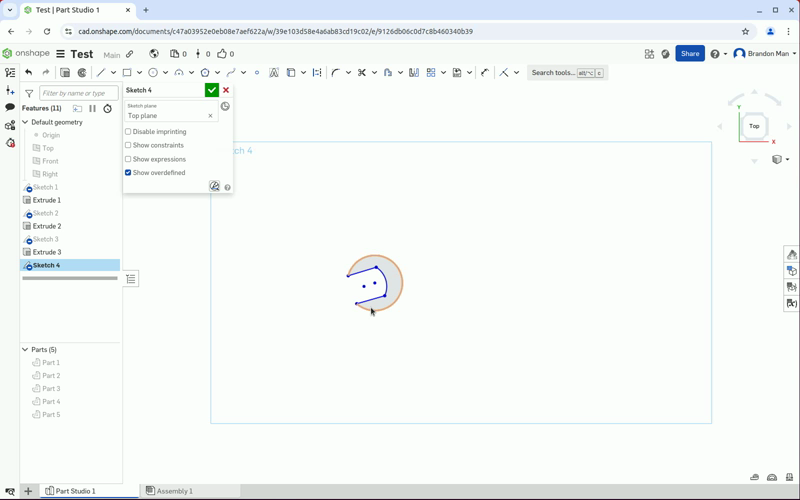
scroll(6)
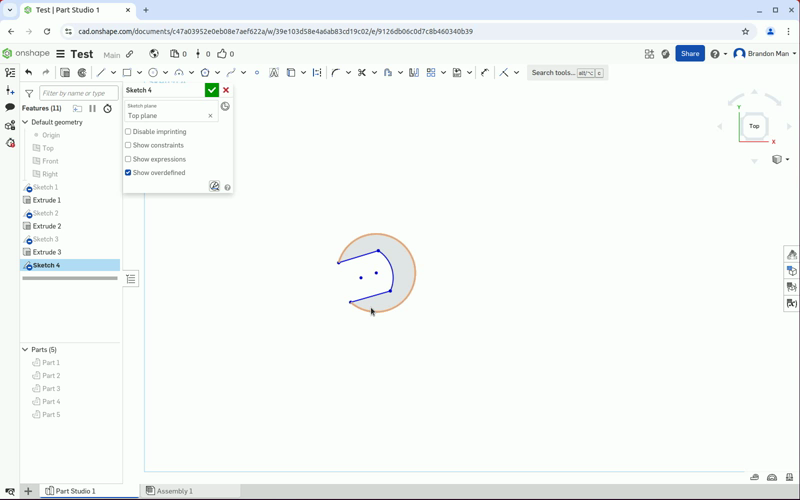
scroll(6)
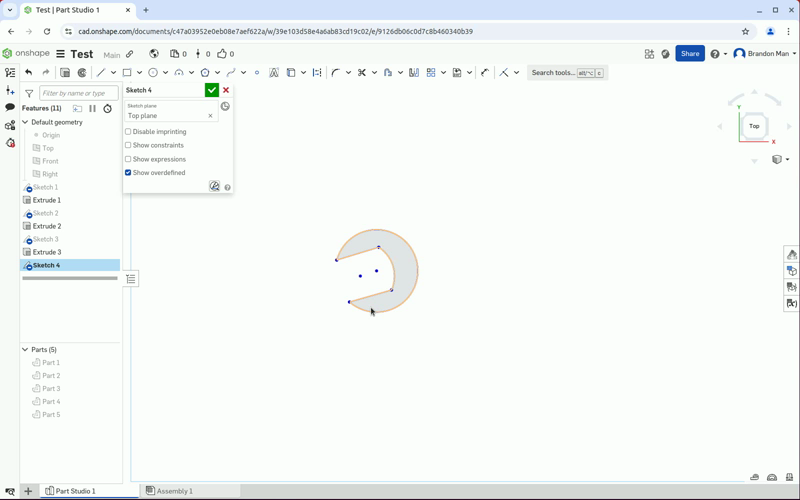
scroll(6)
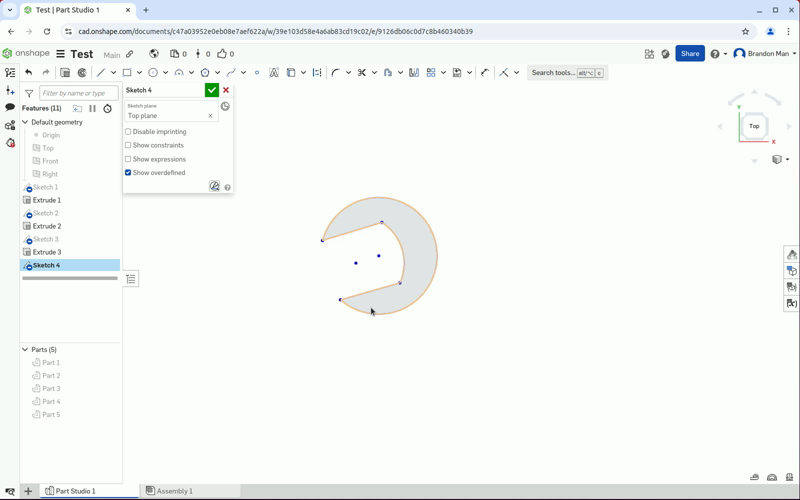
scroll(6)
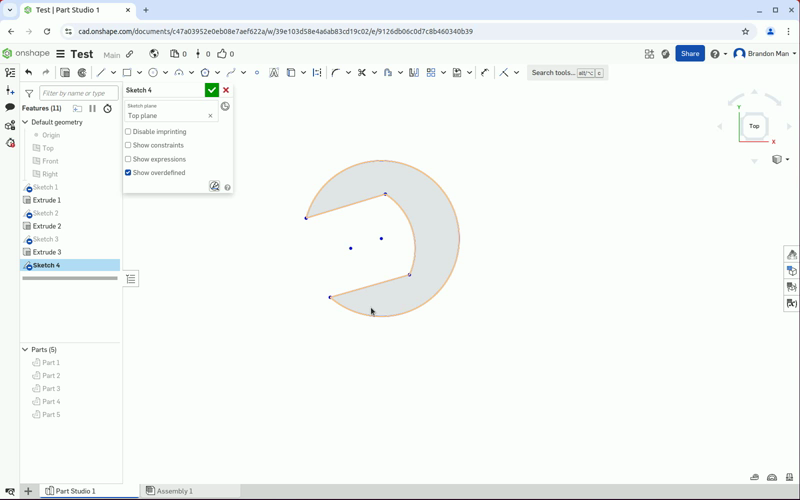
scroll(6)
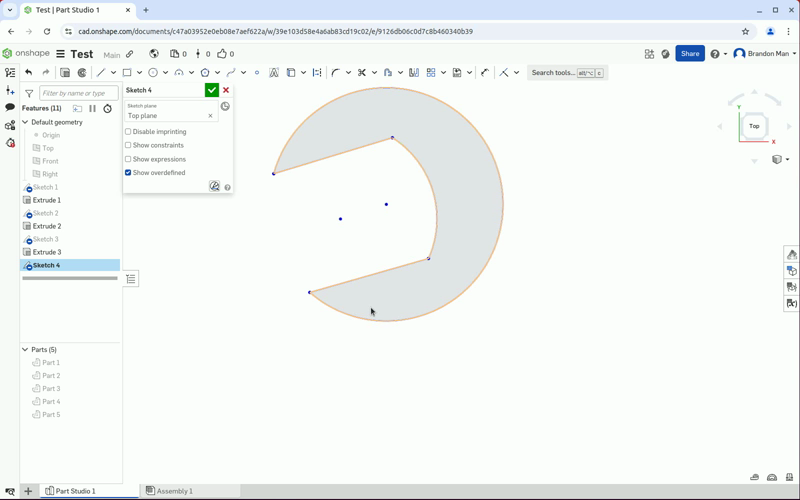
scroll(6)
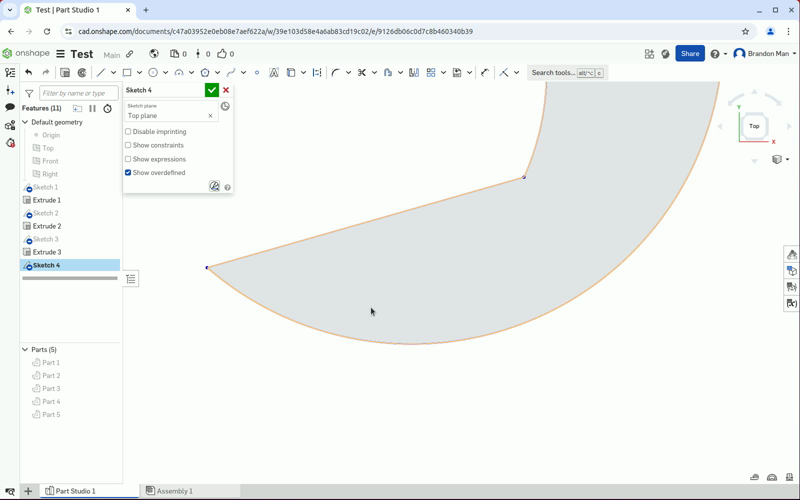
click(371, 307)
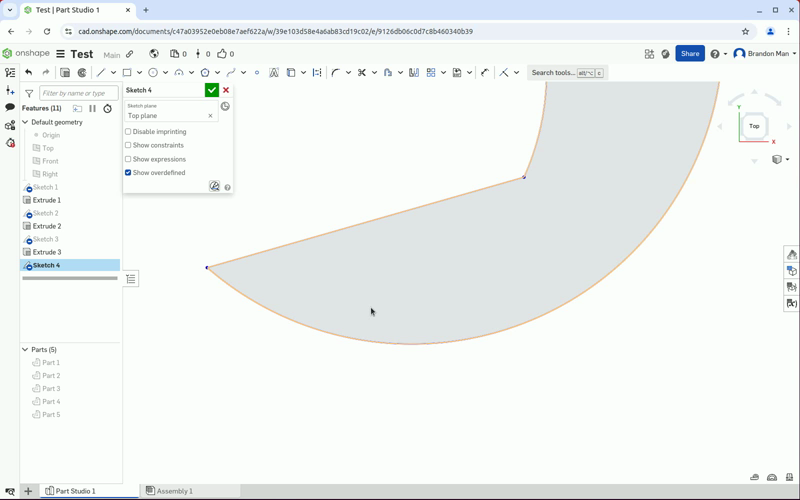
scroll(-6)
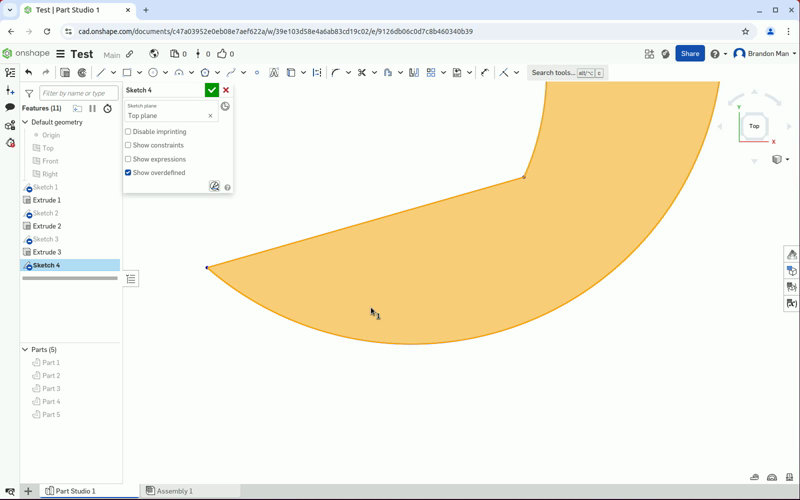
scroll(-6)
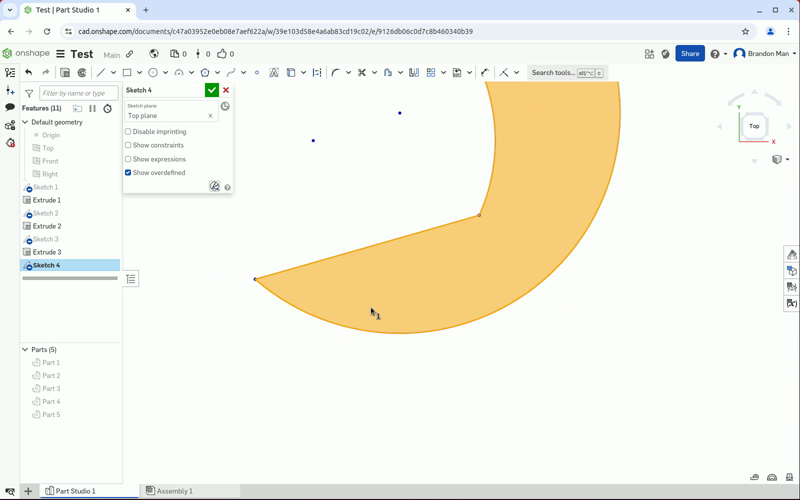
scroll(-6)
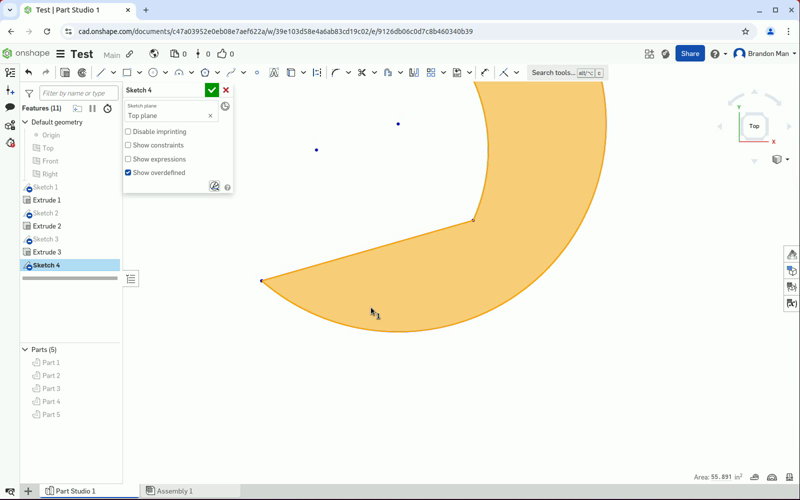
scroll(-6)
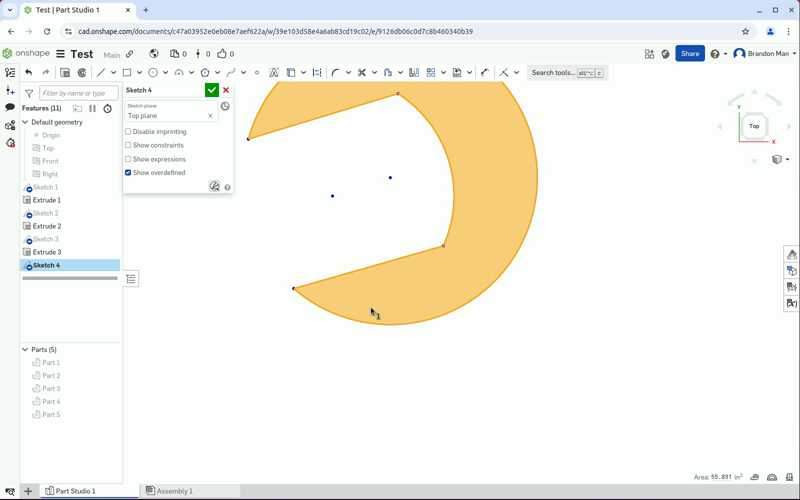
scroll(-6)
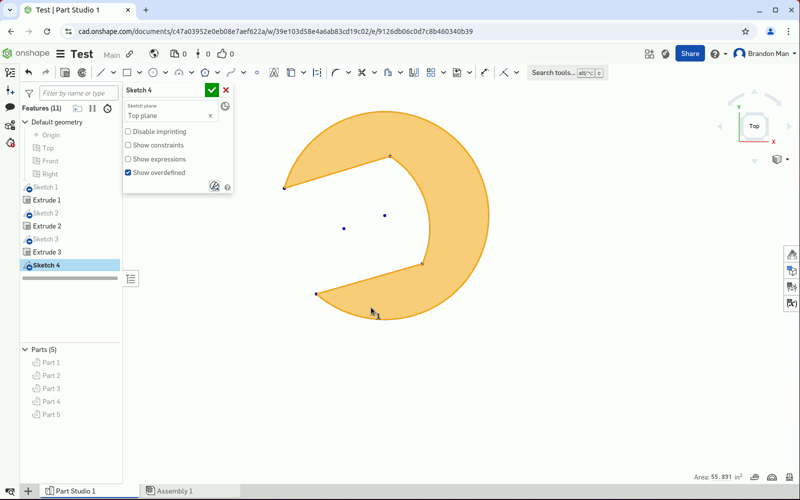
scroll(-6)
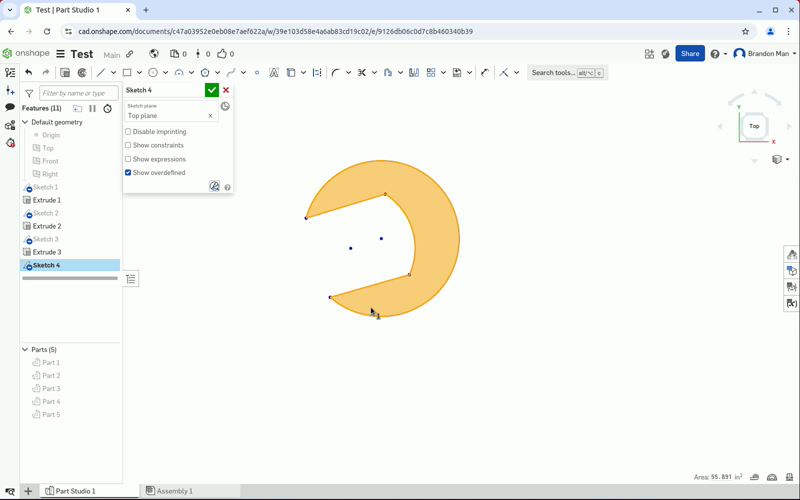
scroll(-6)
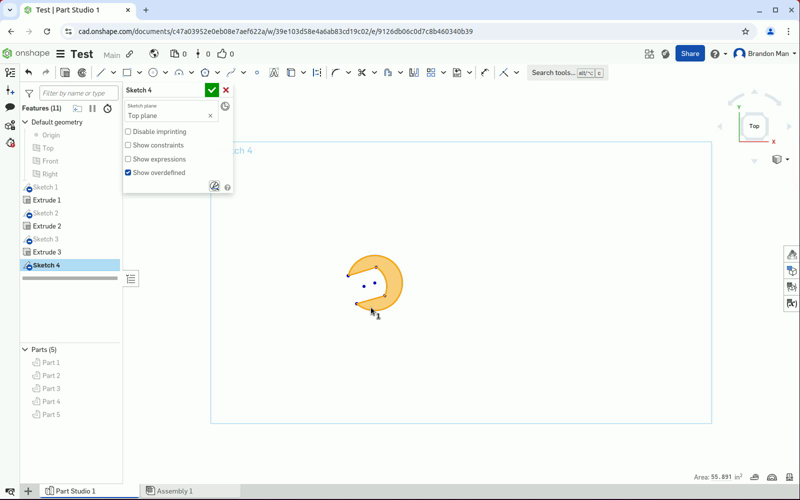
mouse_move(73, 352)
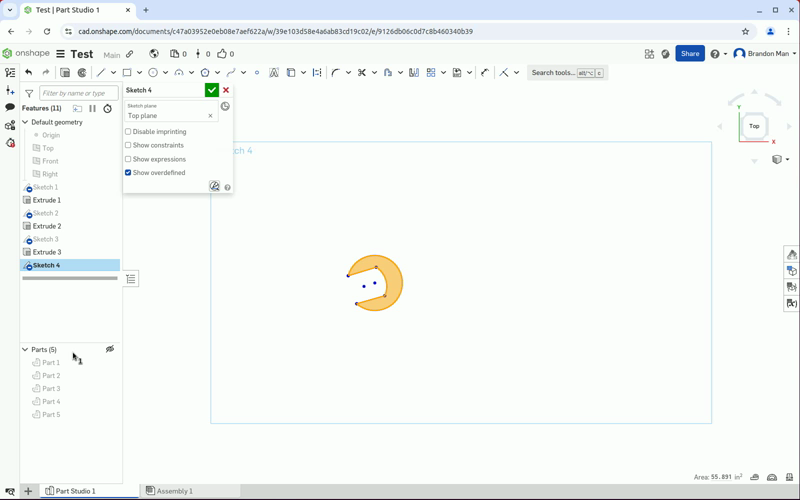
key(shift+y)
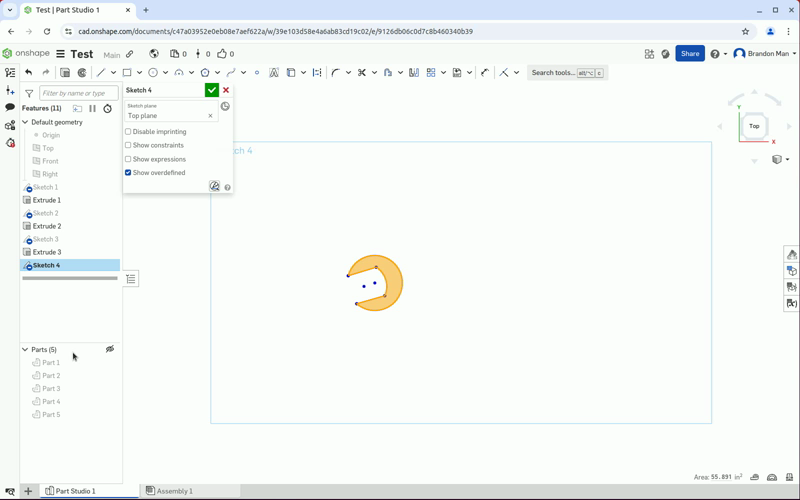
key(shift+e)
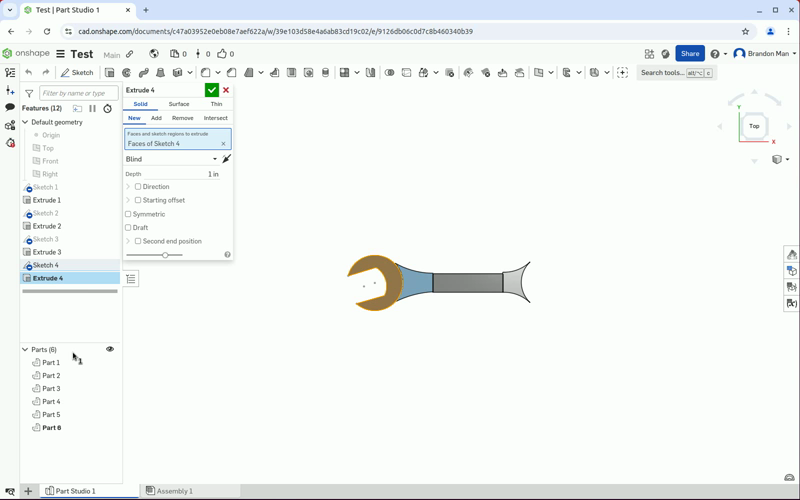
mouse_move(143, 106)
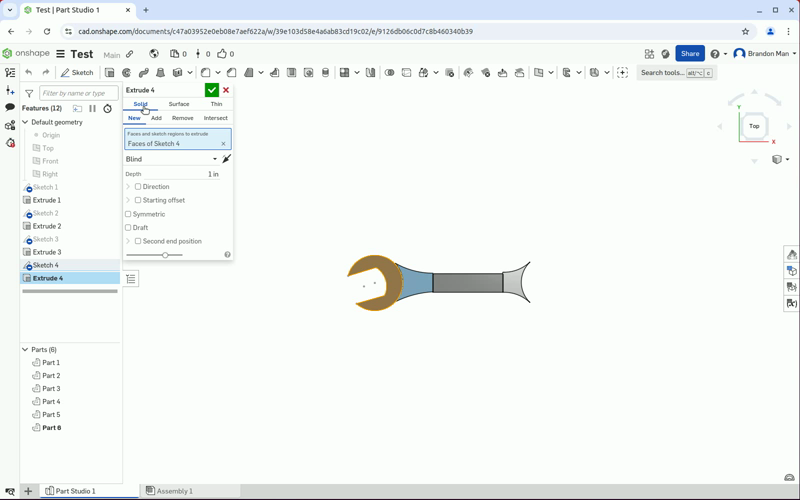
click(143, 106)
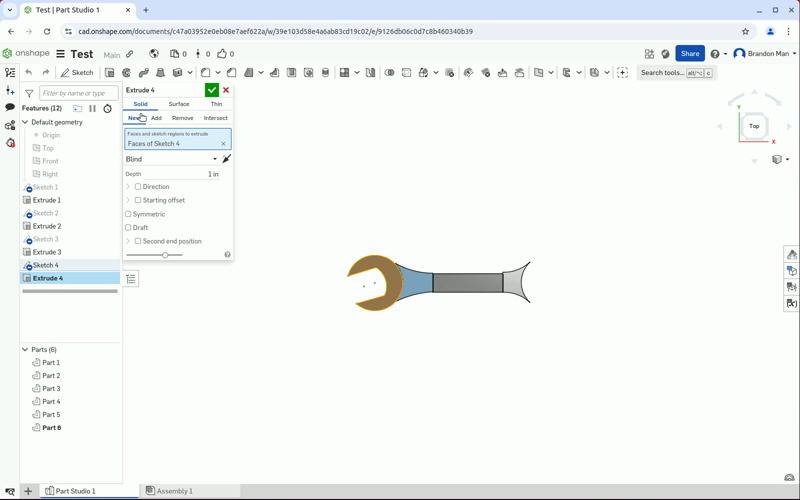
mouse_move(137, 120)
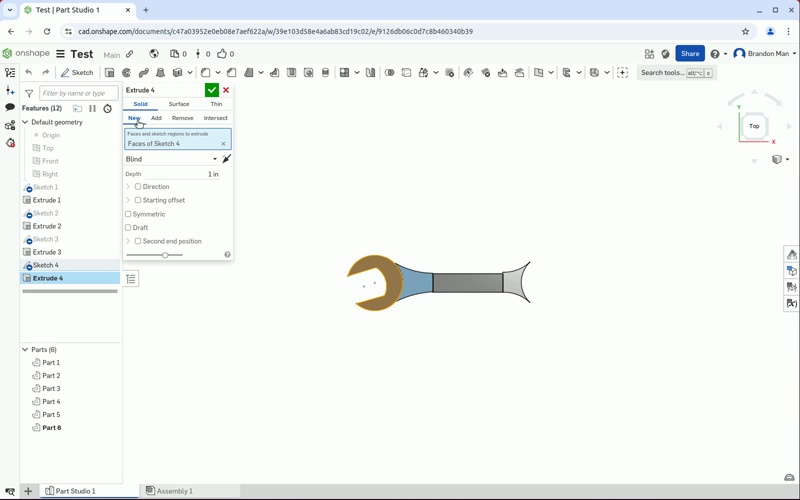
click(137, 120)
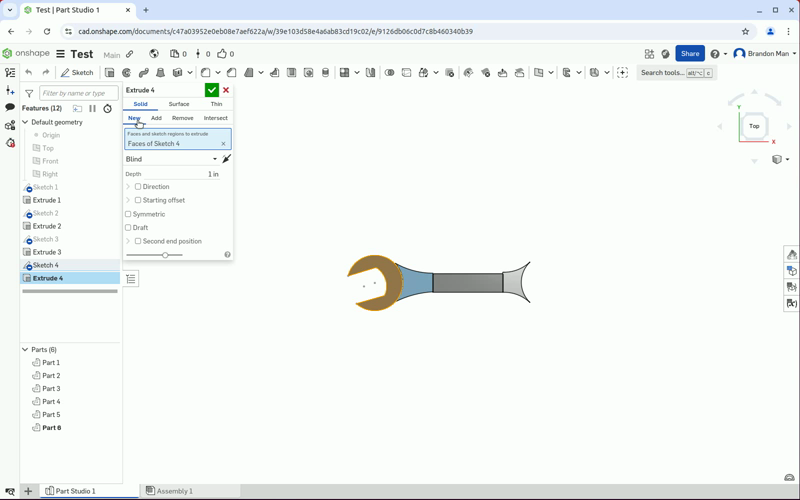
key(tab, 4)
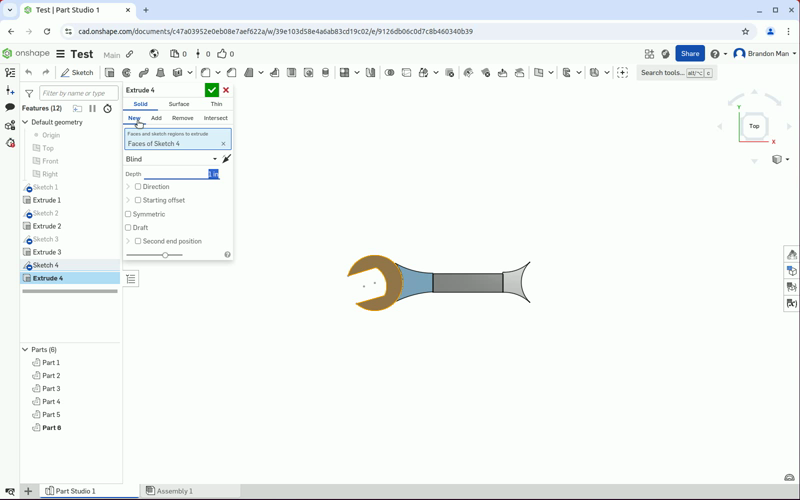
text(2.408)
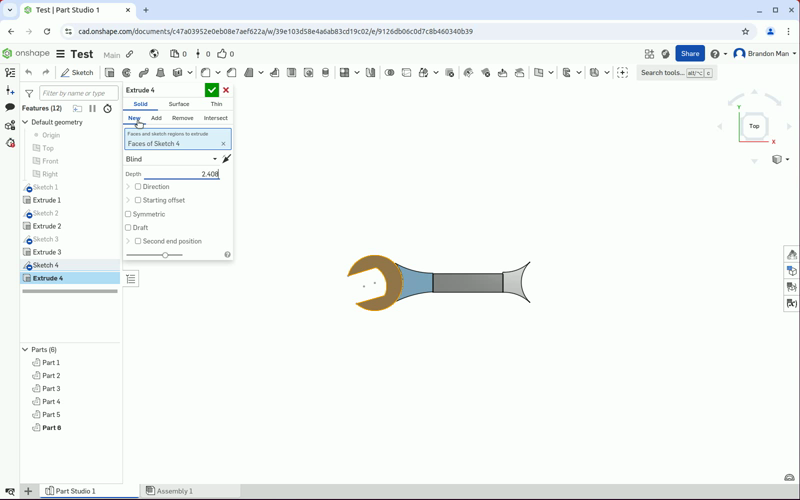
key(tab, 3)
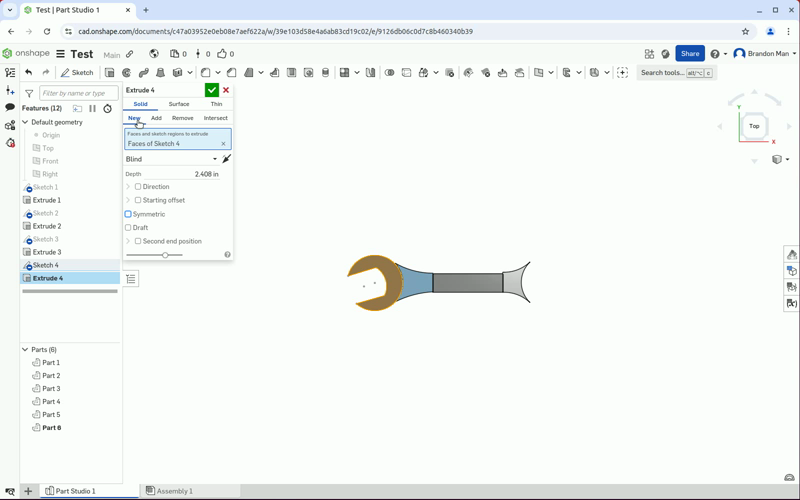
key(space)
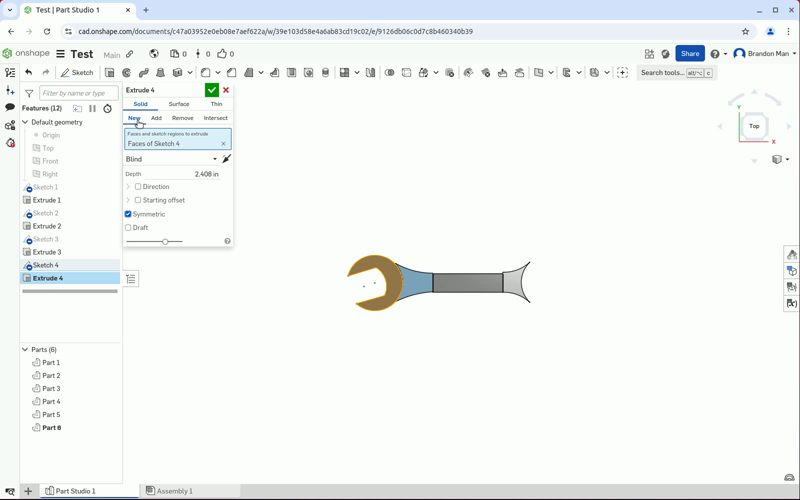
key(enter)
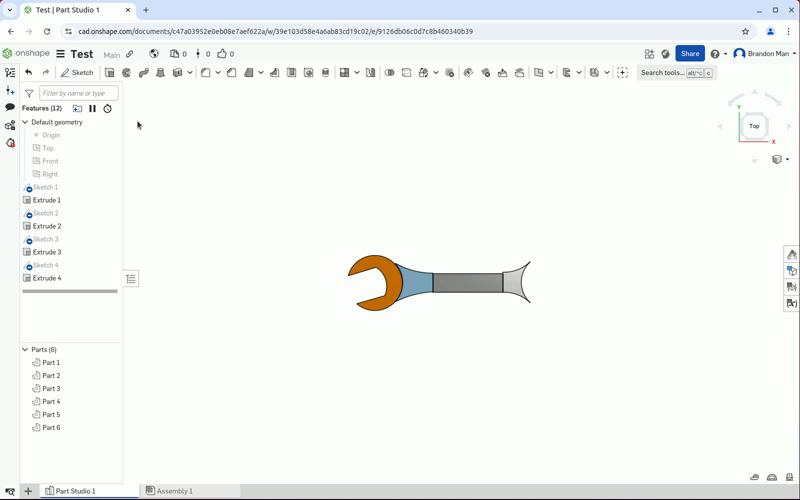
key(shift+h)
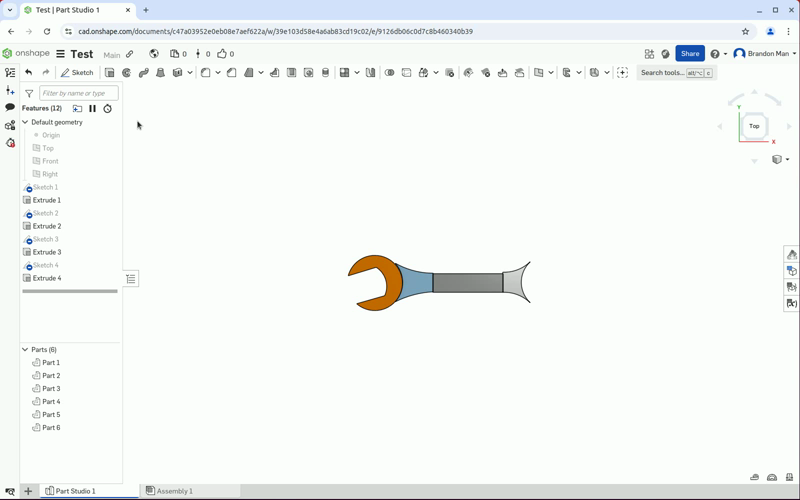
key(shift+h)
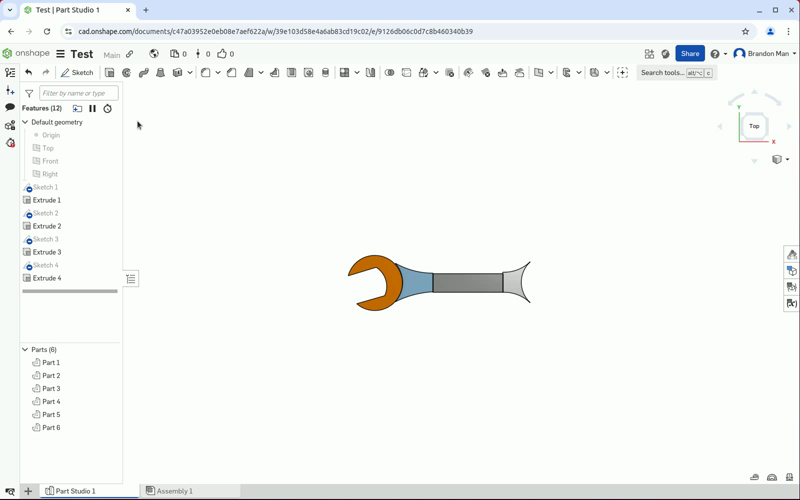
mouse_move(73, 189)
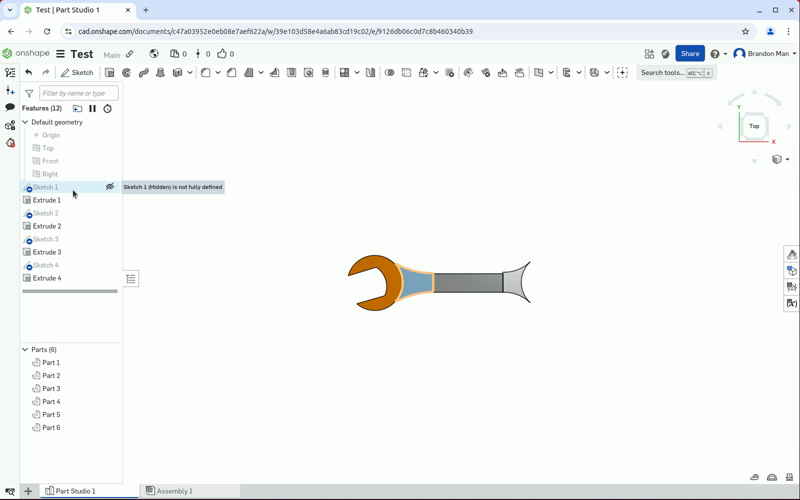
click(73, 189)
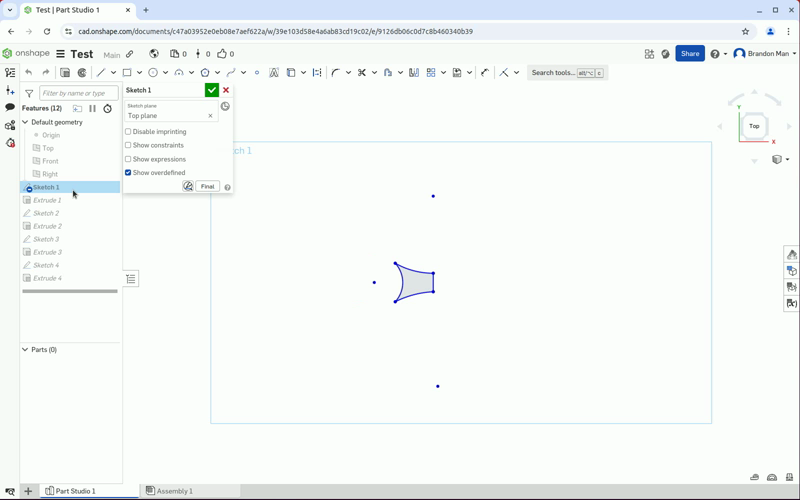
mouse_move(229, 92)
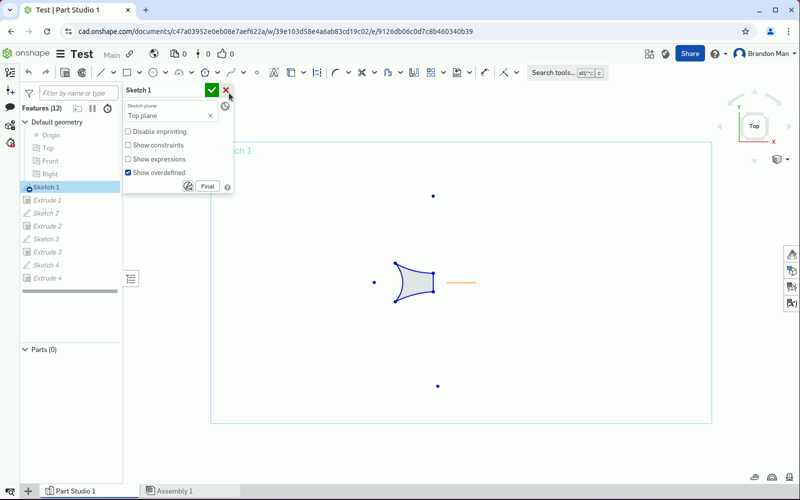
click(229, 92)
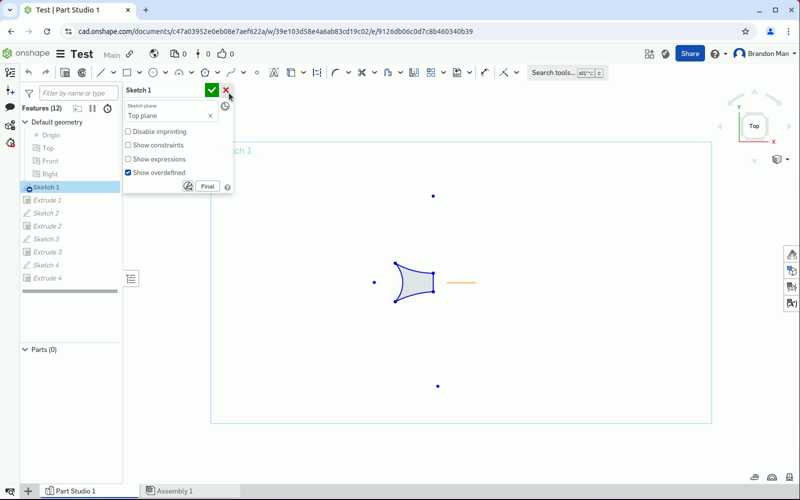
key(shift+s)
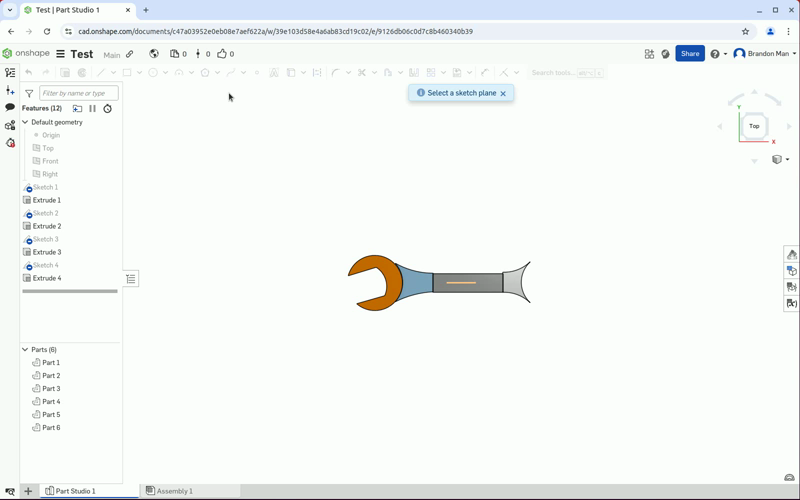
mouse_move(73, 150)
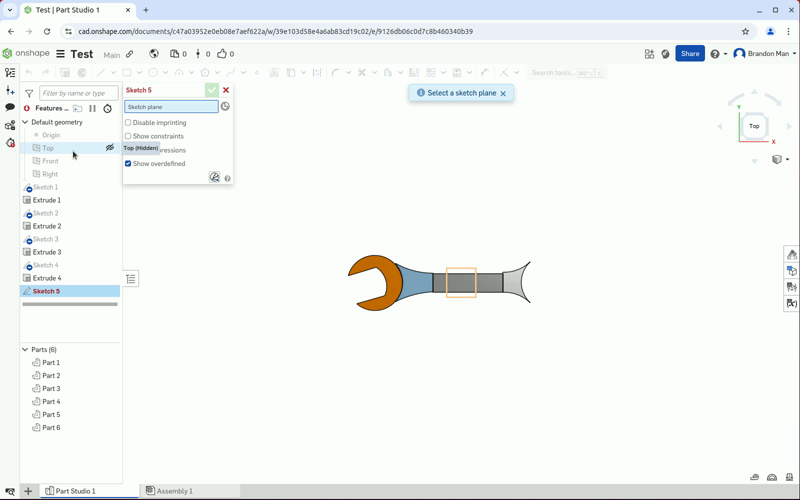
click(73, 150)
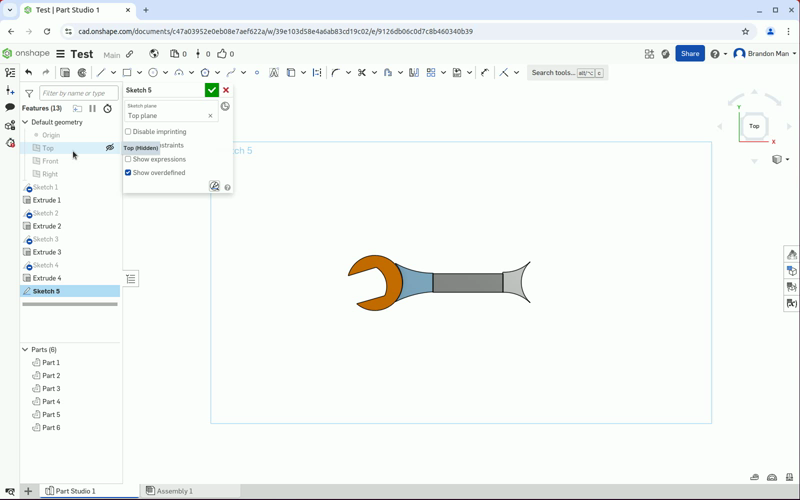
mouse_move(73, 352)
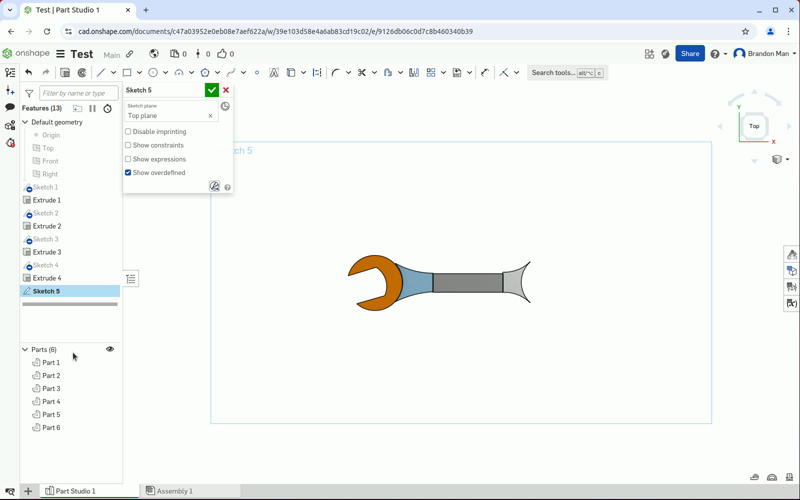
key(y)
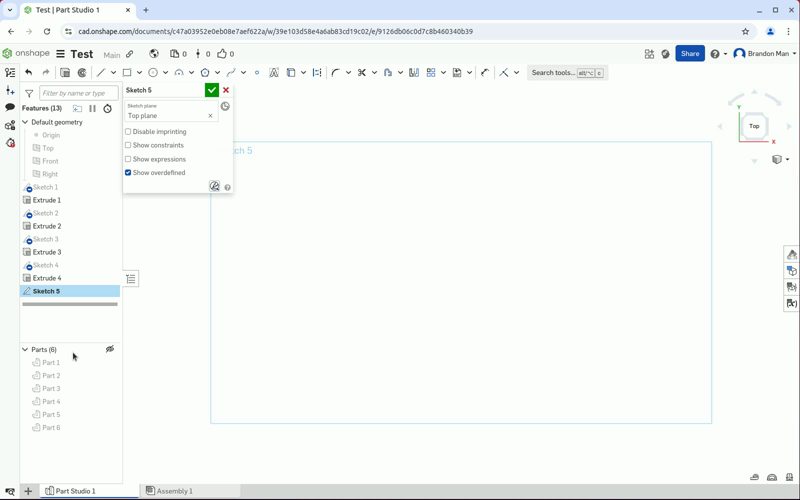
key(a)
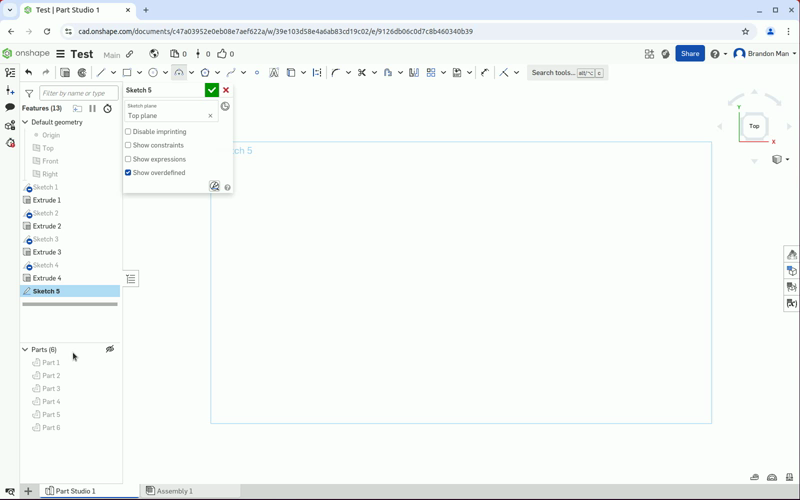
key_down(shift)
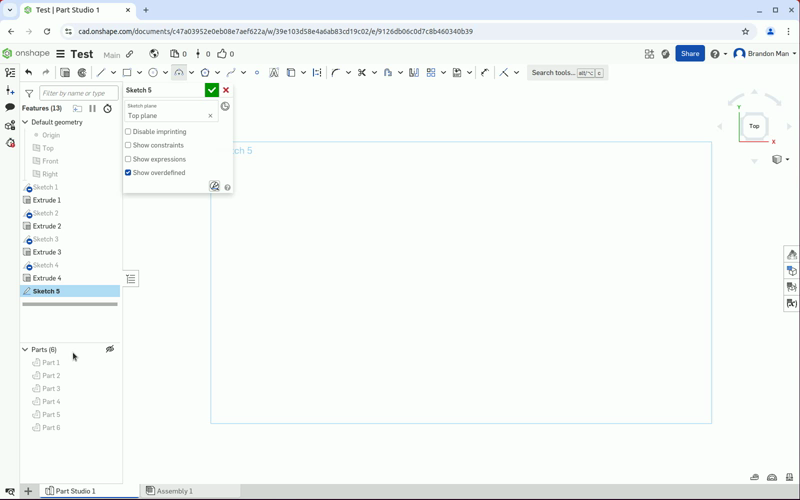
mouse_move(543, 272)
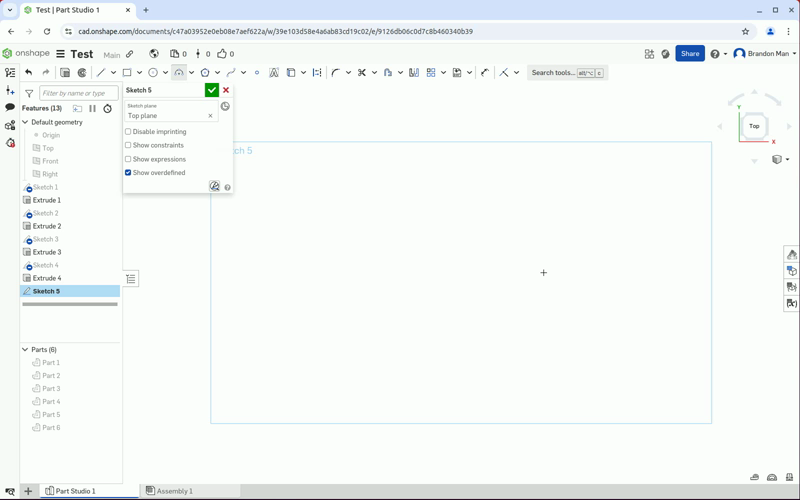
click(543, 272)
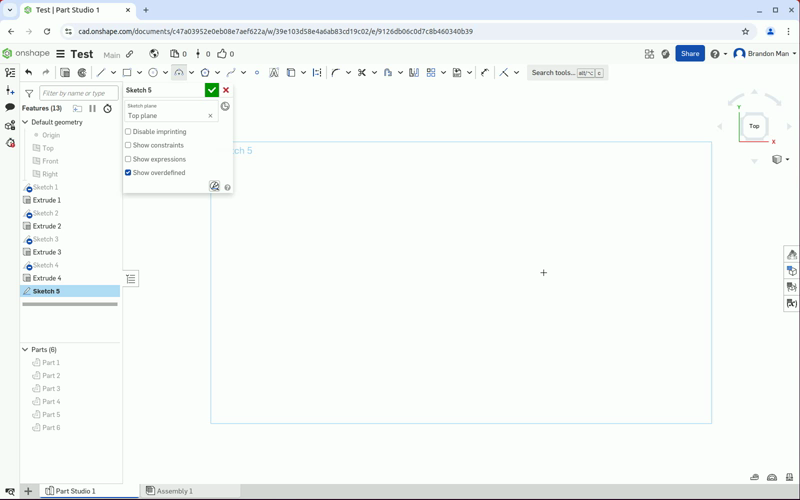
key_up(shift)
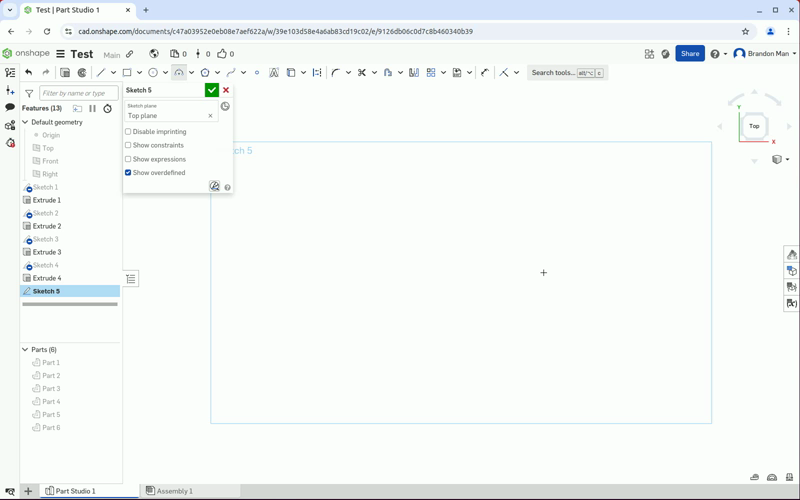
key_down(shift)
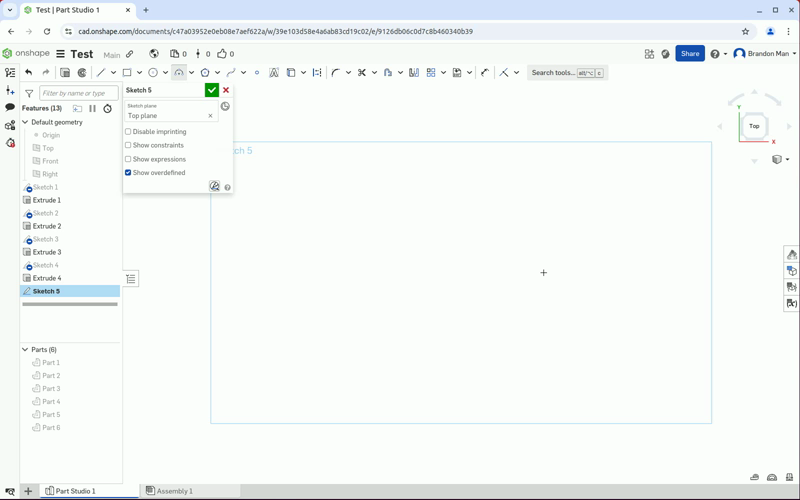
mouse_move(550, 294)
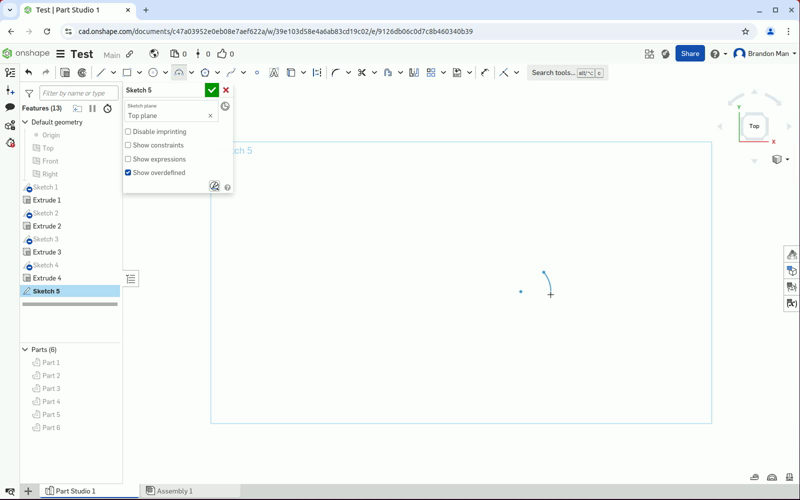
click(550, 294)
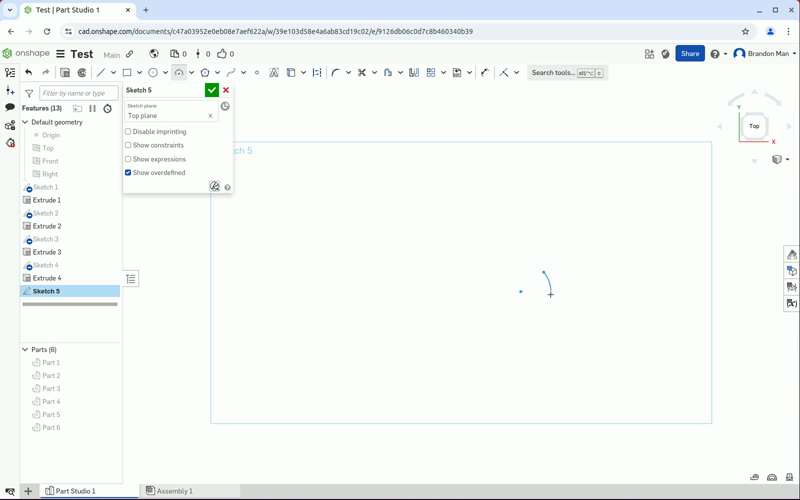
mouse_move(542, 284)
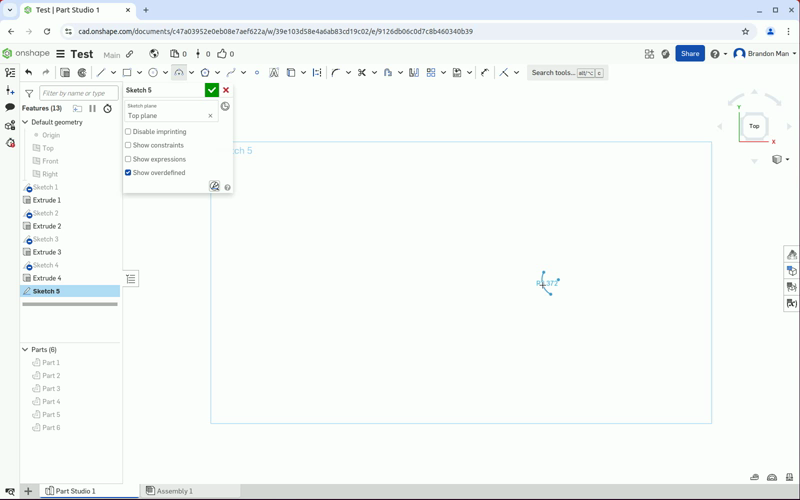
click(542, 284)
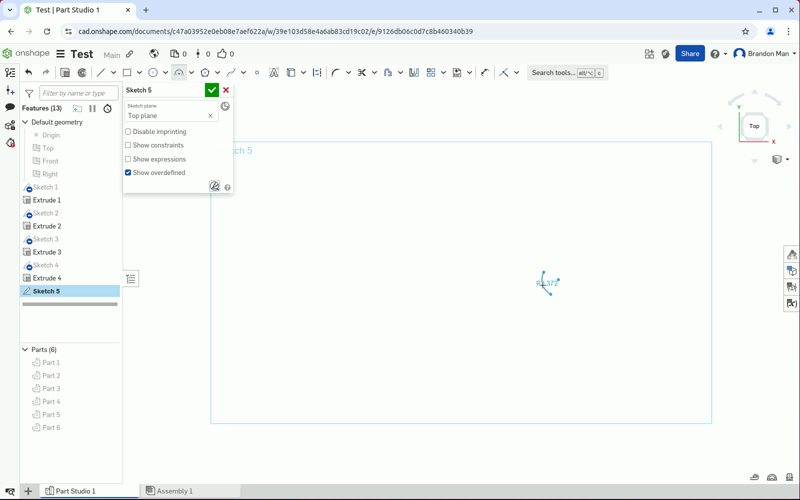
key_up(shift)
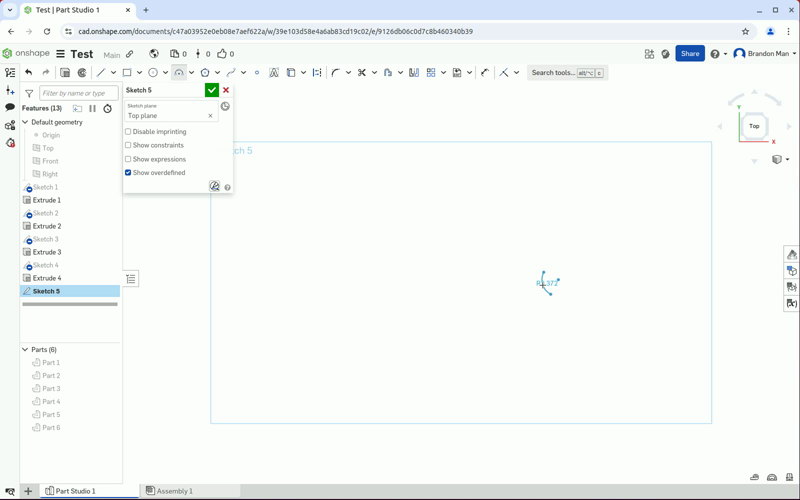
key(esc)
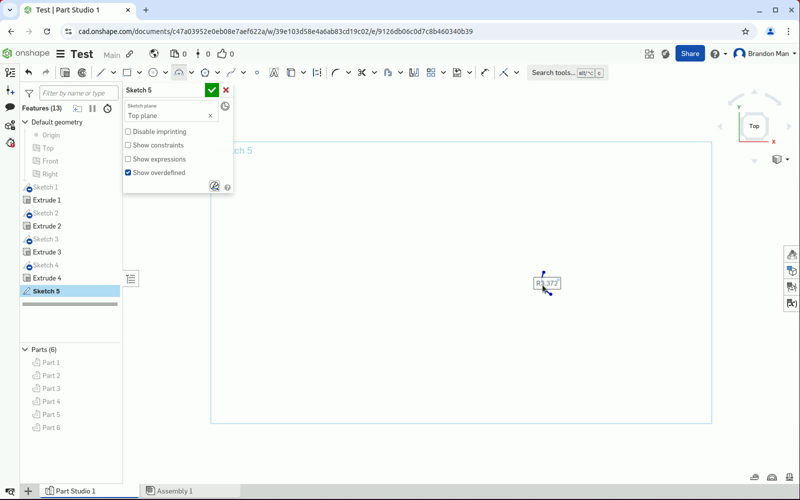
key(l)
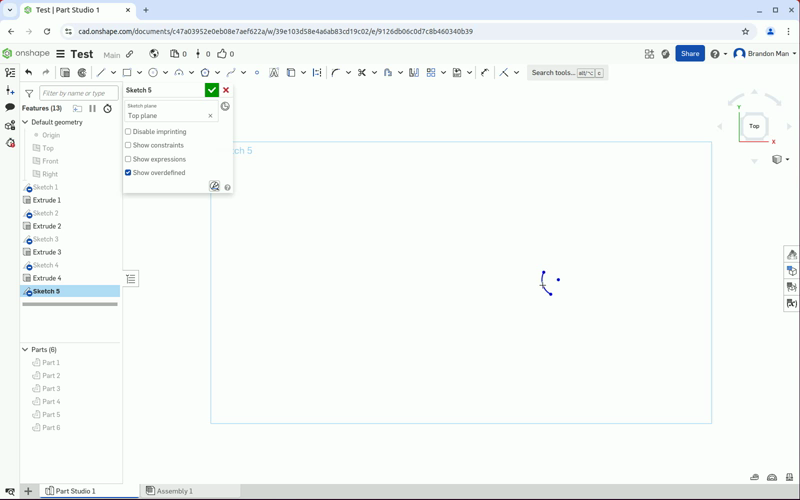
mouse_move(550, 294)
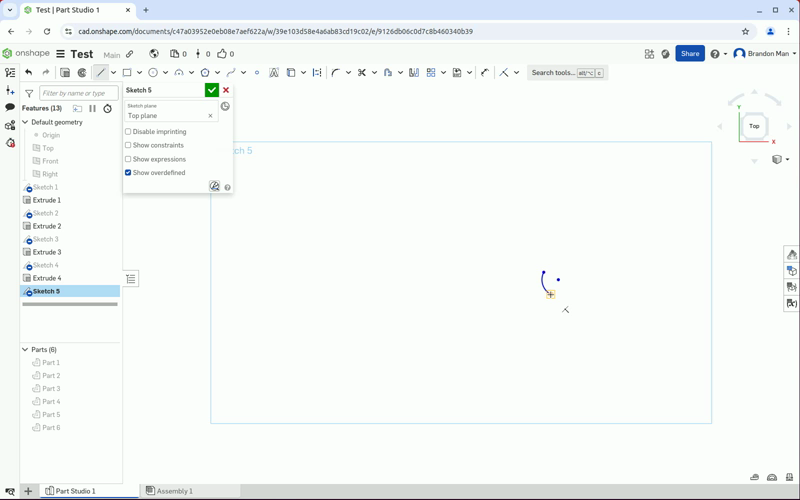
click(550, 294)
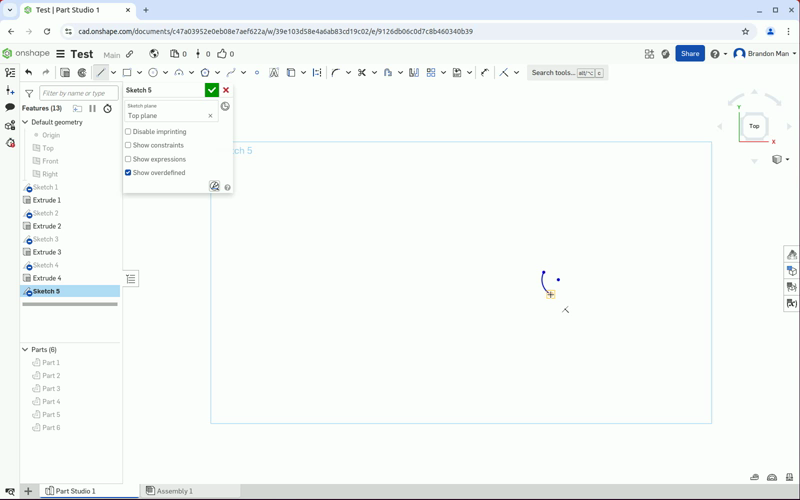
key_down(shift)
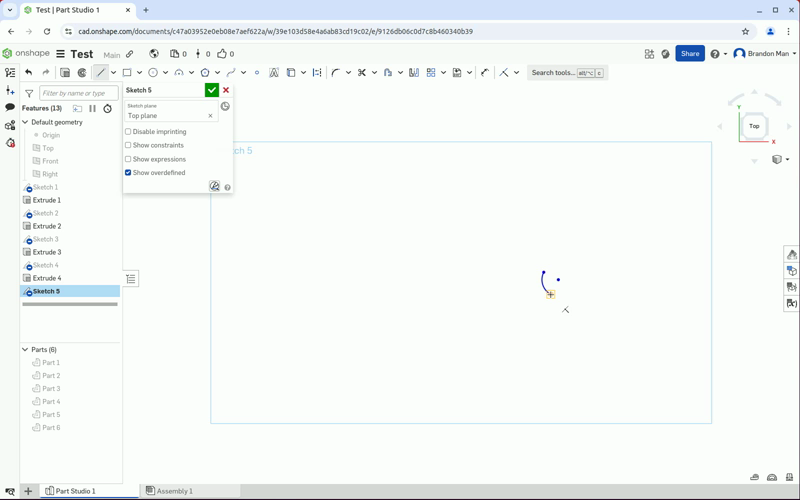
mouse_move(580, 294)
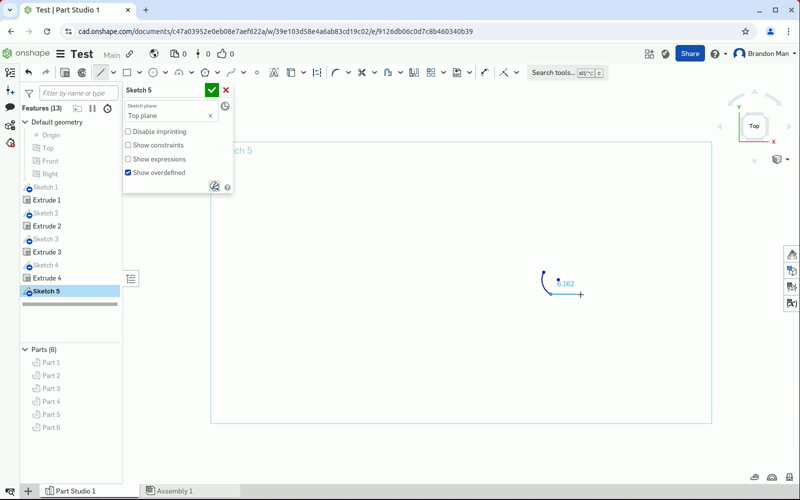
mouse_move(572, 287)
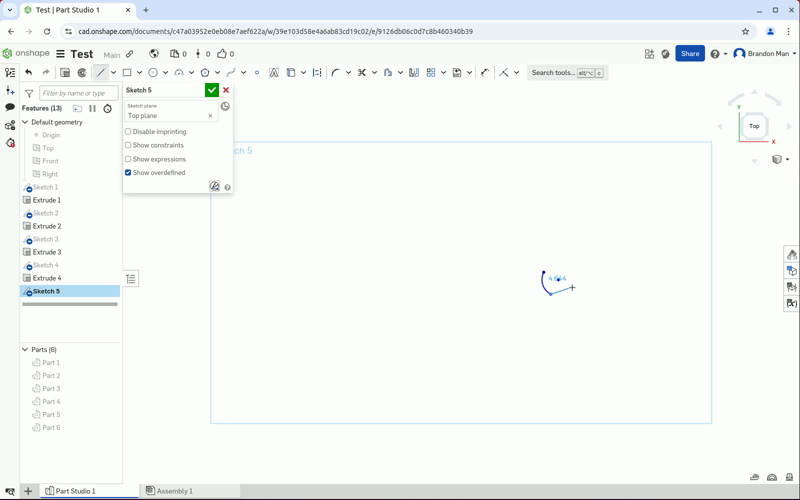
click(572, 287)
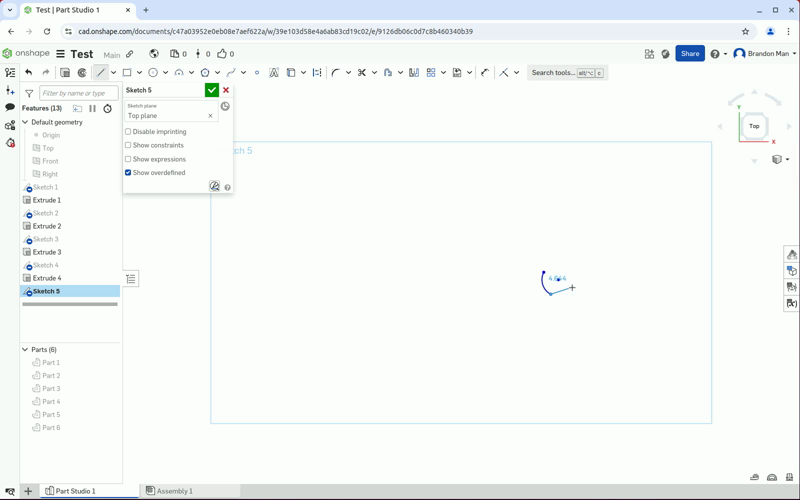
key_up(shift)
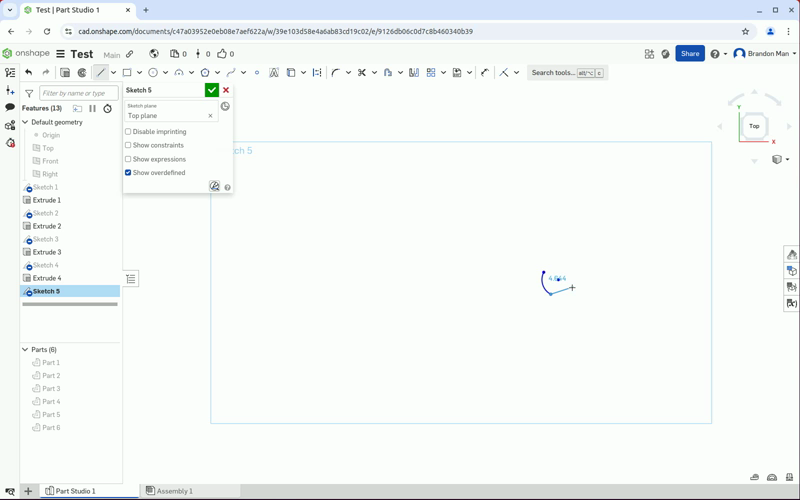
key(esc)
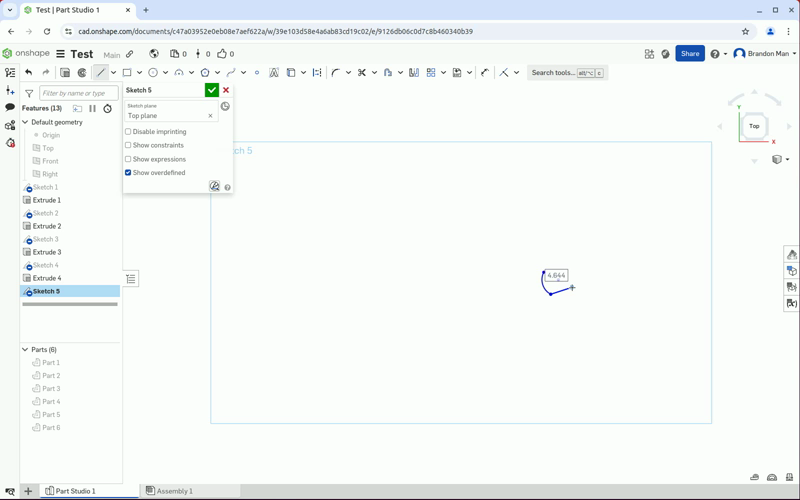
key(a)
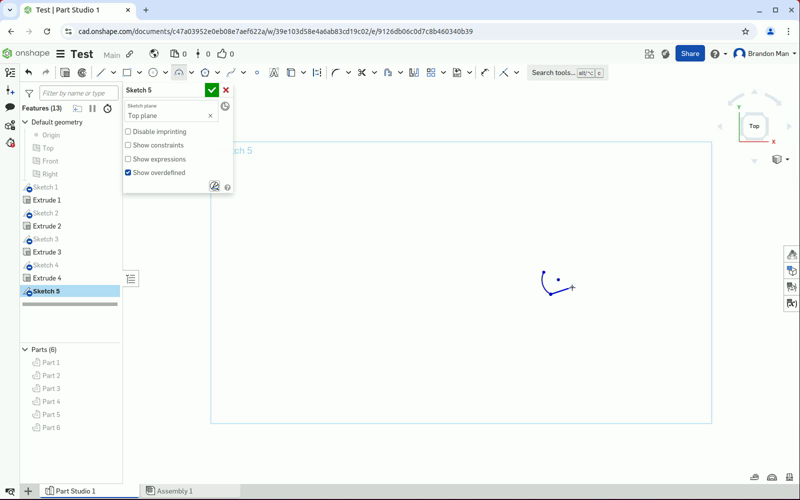
mouse_move(572, 287)
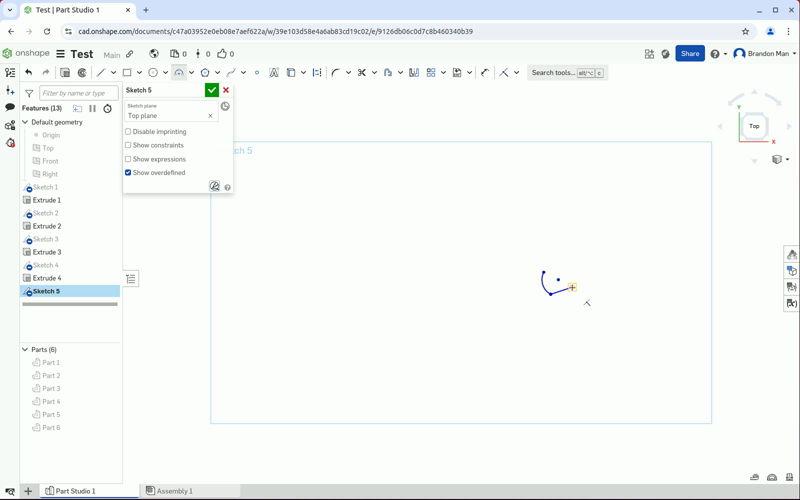
click(572, 287)
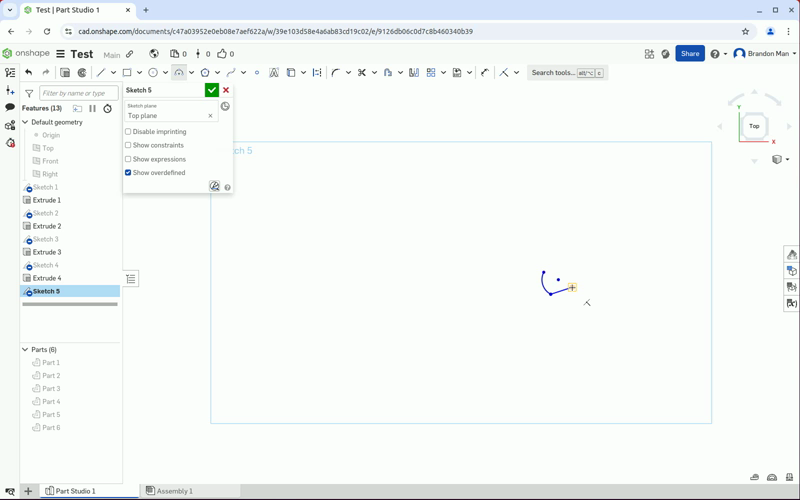
key_down(shift)
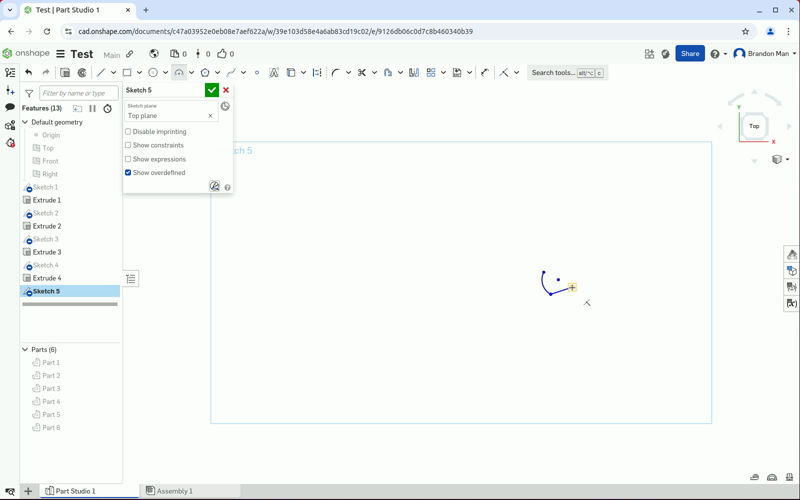
mouse_move(565, 265)
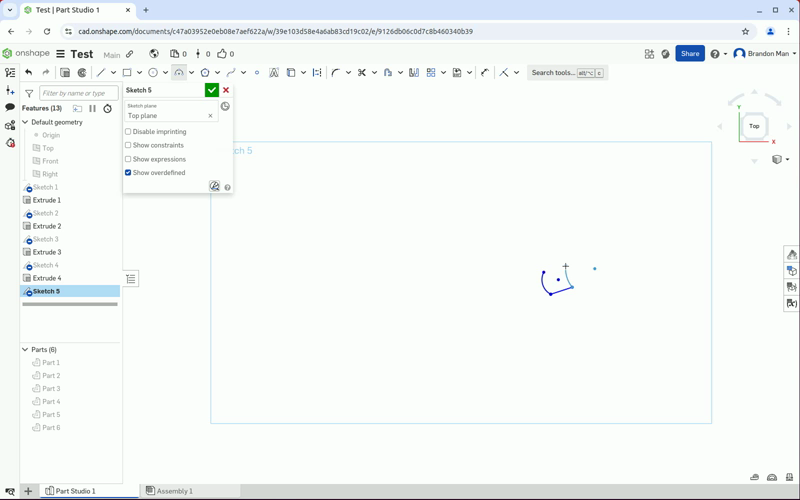
click(565, 265)
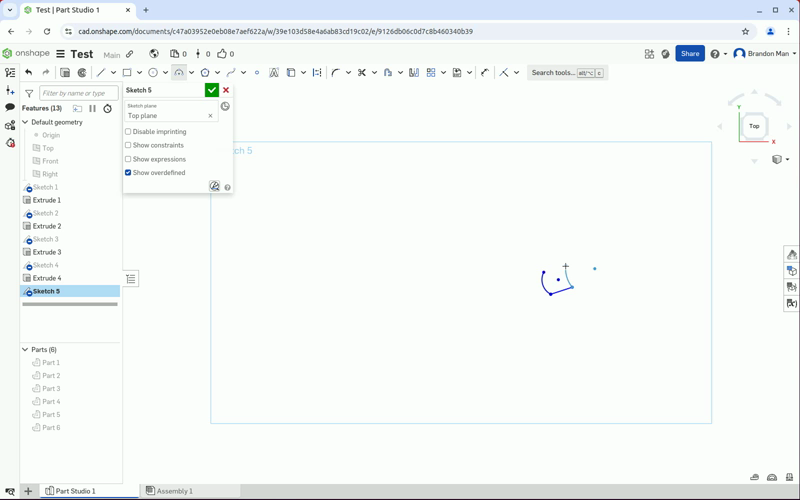
mouse_move(522, 291)
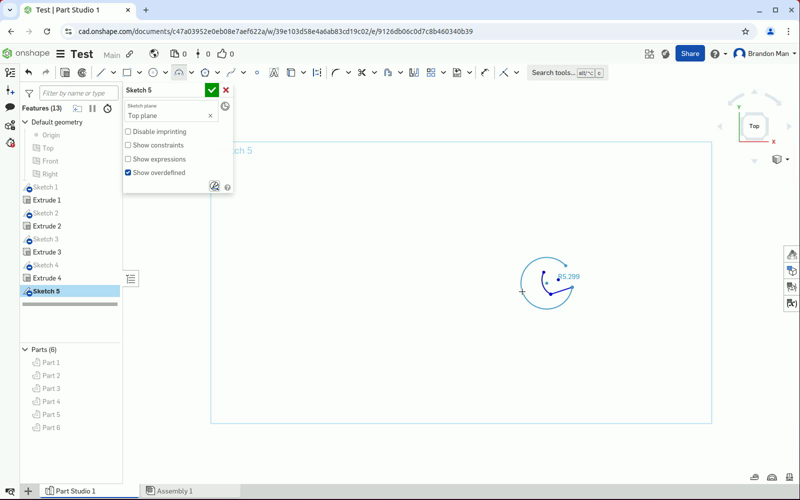
click(522, 291)
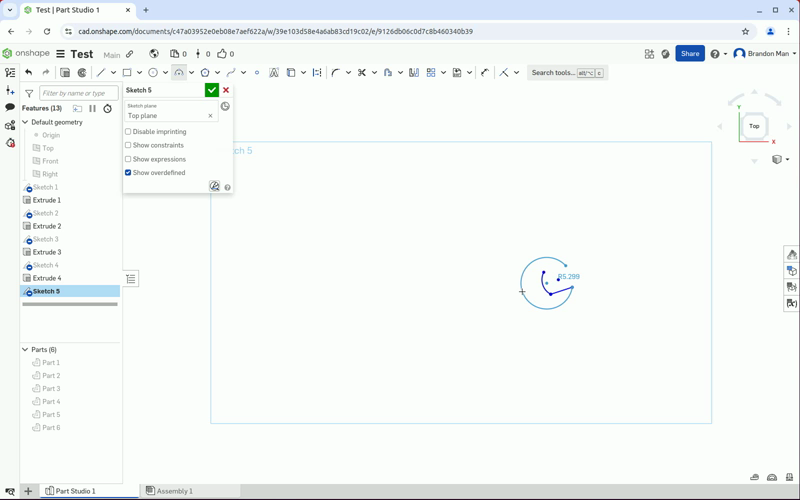
key_up(shift)
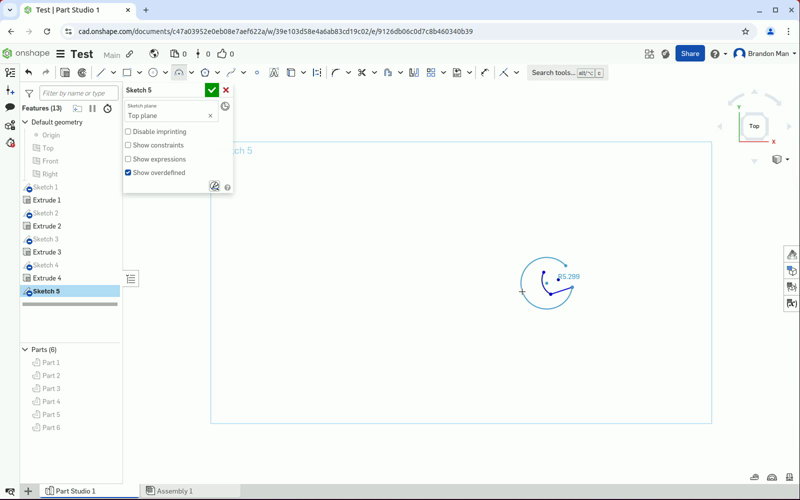
key(esc)
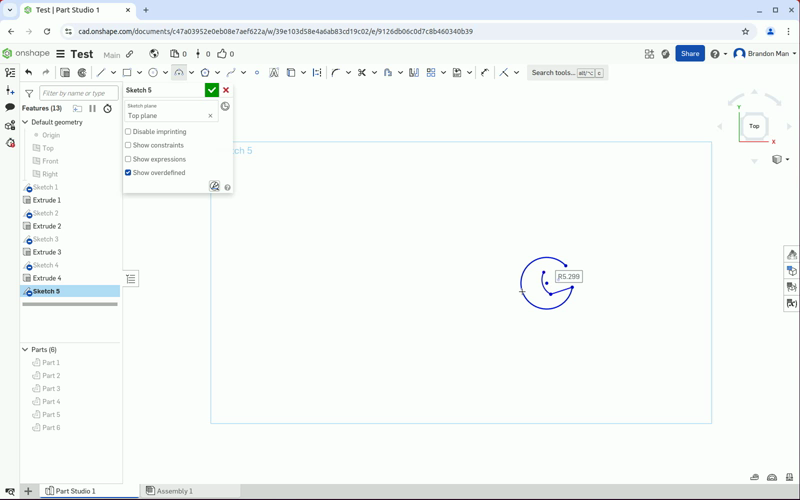
key(l)
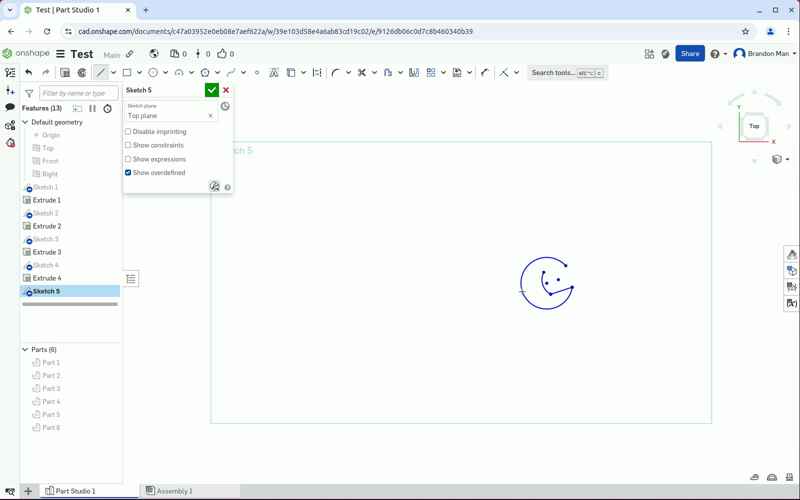
mouse_move(565, 265)
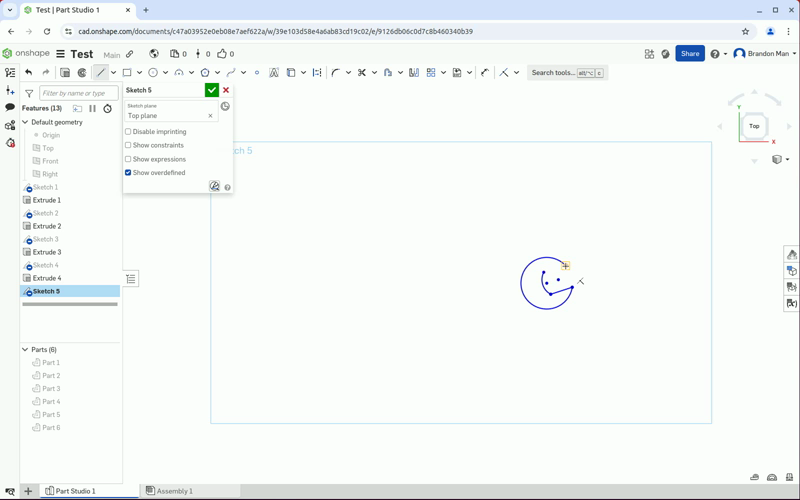
click(565, 265)
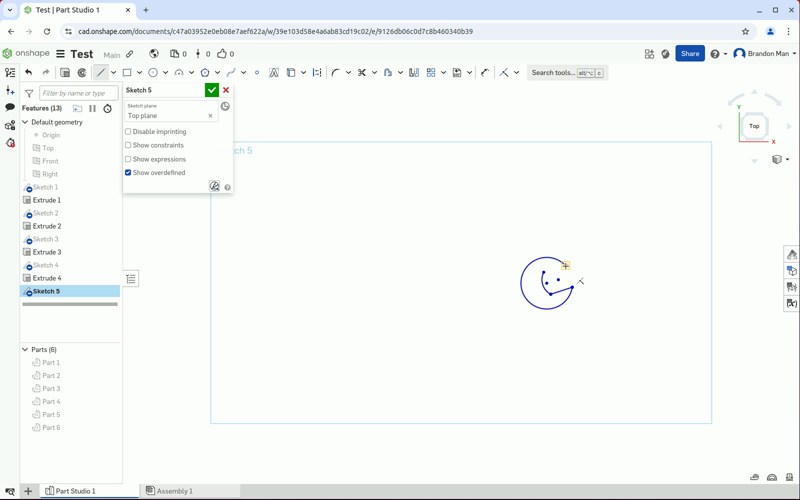
mouse_move(589, 265)
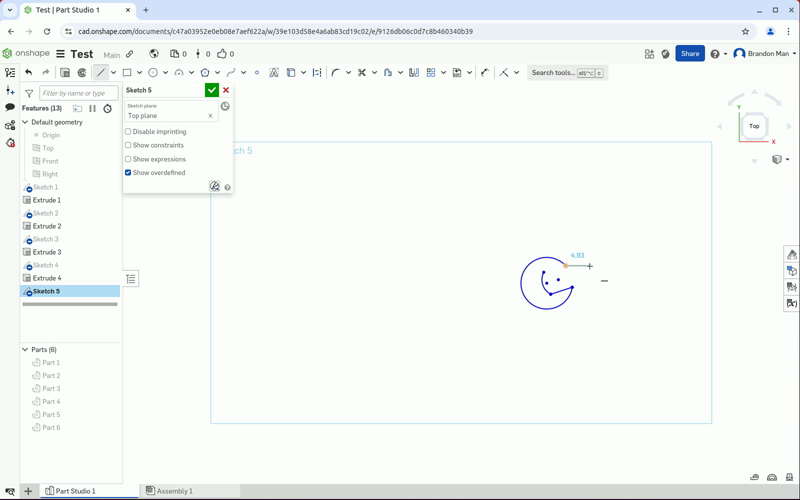
key_down(shift)
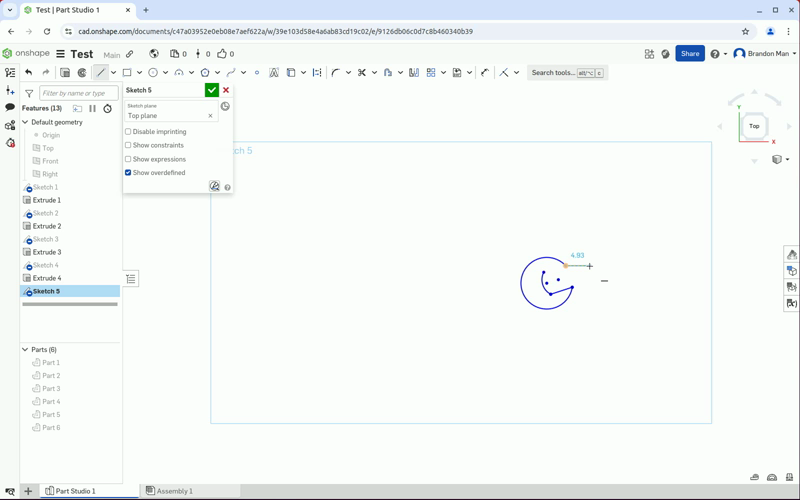
mouse_move(543, 272)
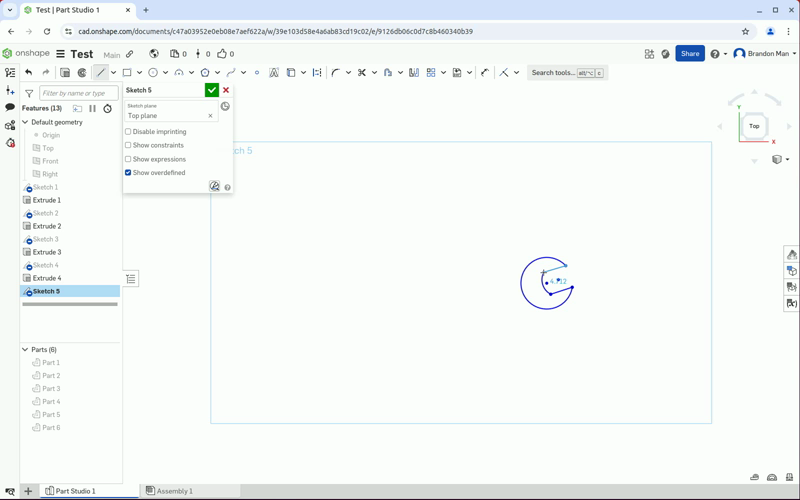
key_up(shift)
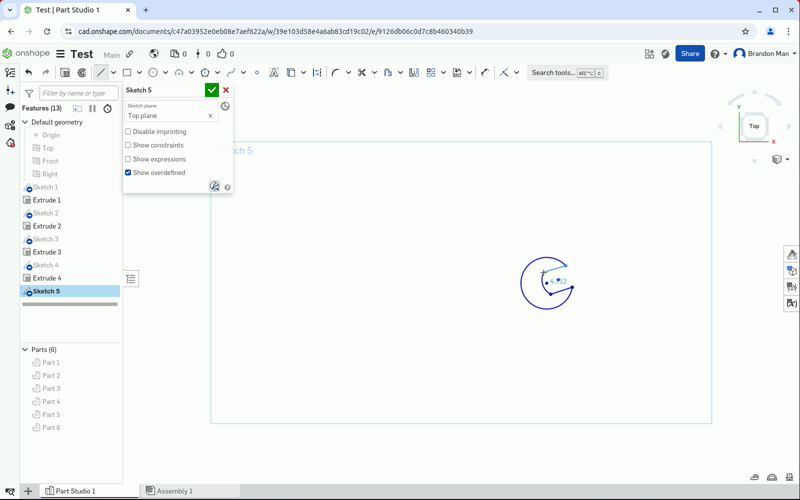
click(543, 272)
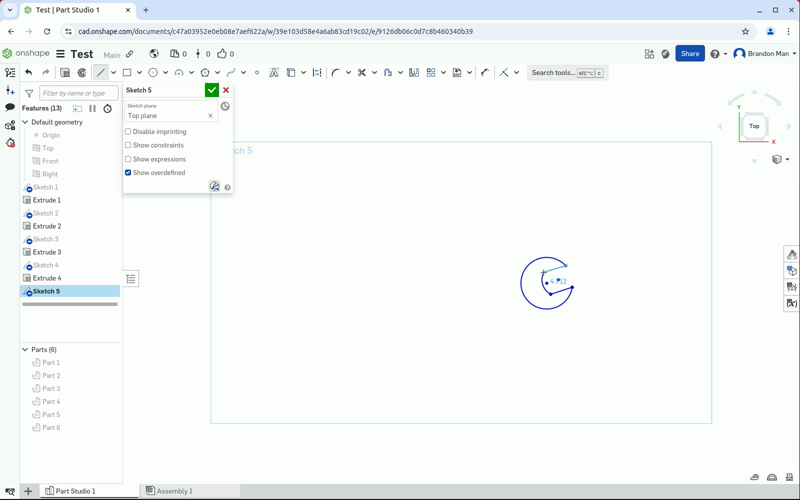
key(esc)
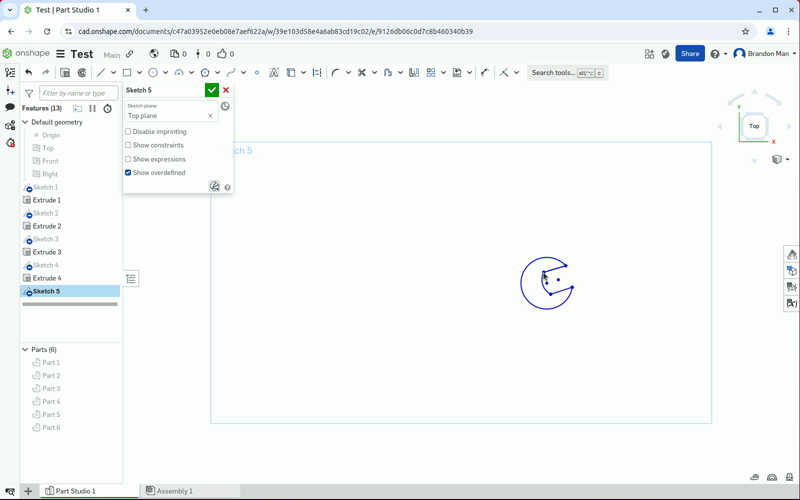
mouse_move(544, 300)
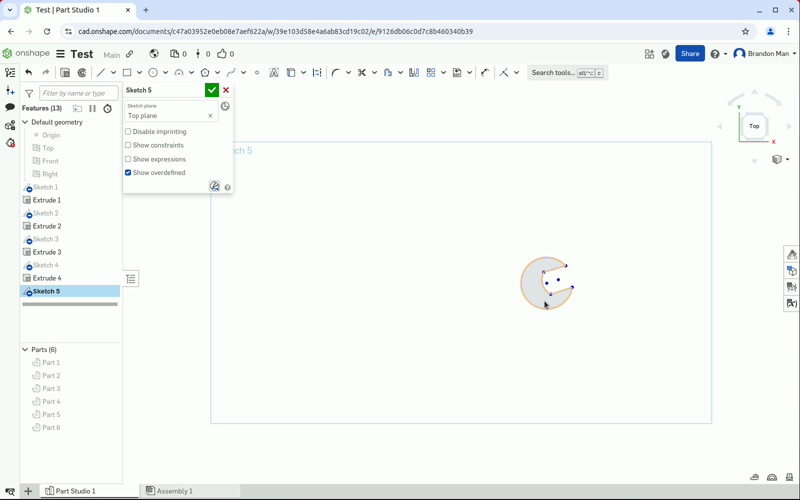
scroll(6)
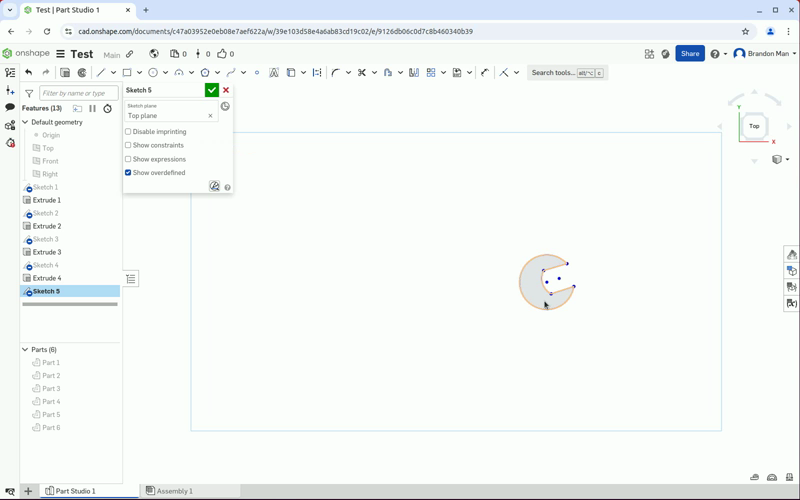
scroll(6)
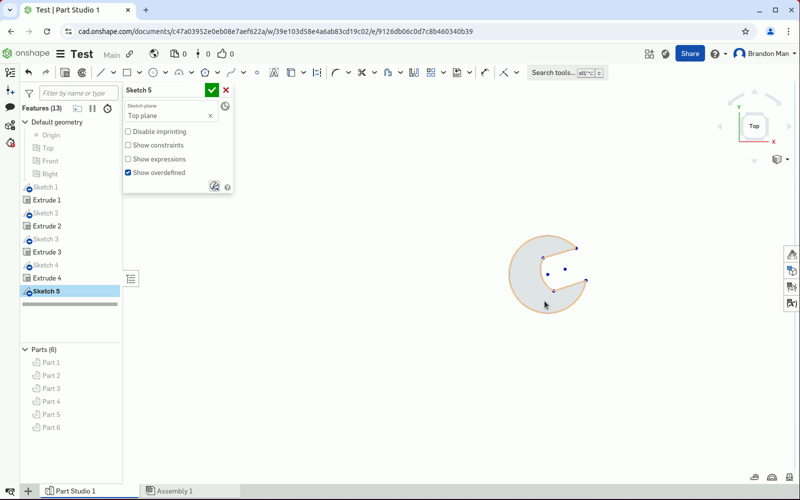
scroll(6)
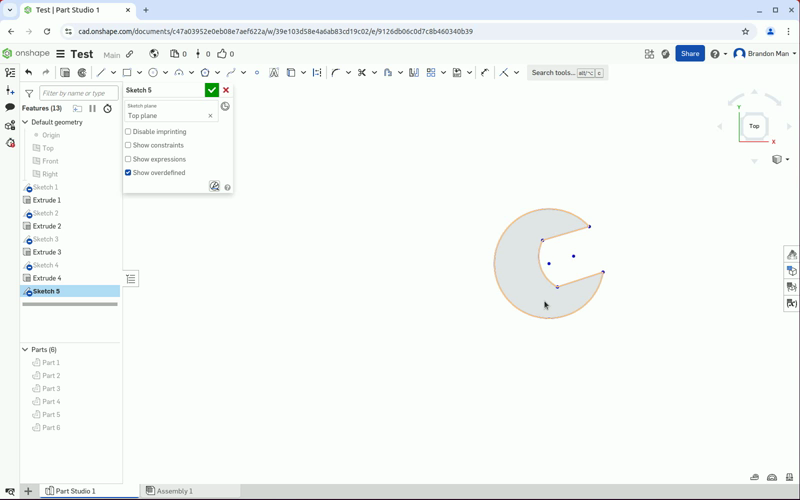
scroll(6)
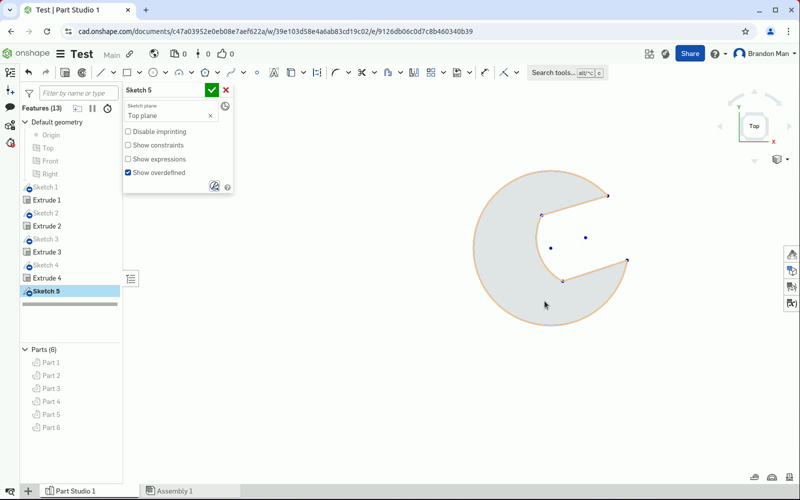
scroll(6)
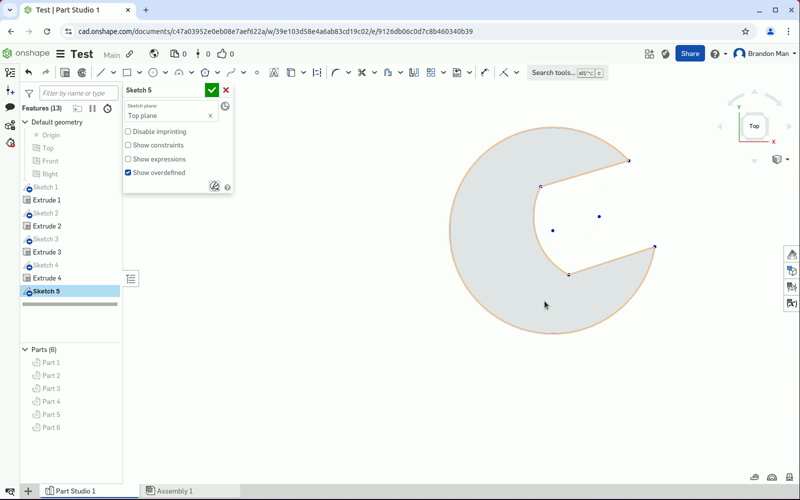
scroll(6)
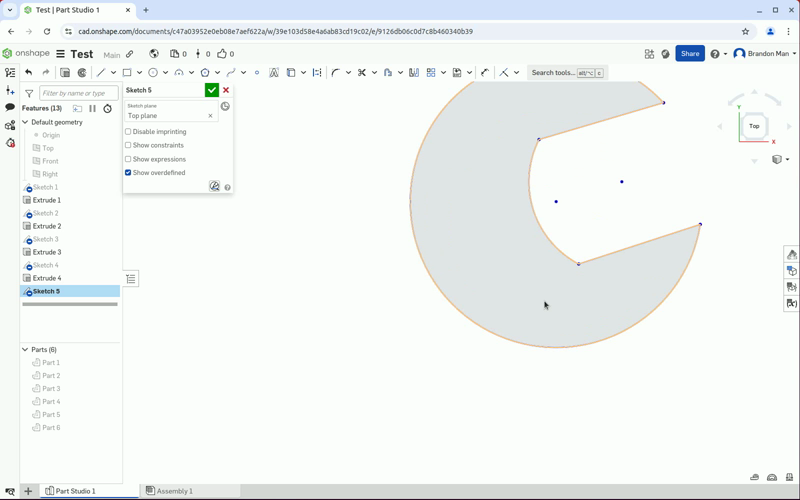
scroll(6)
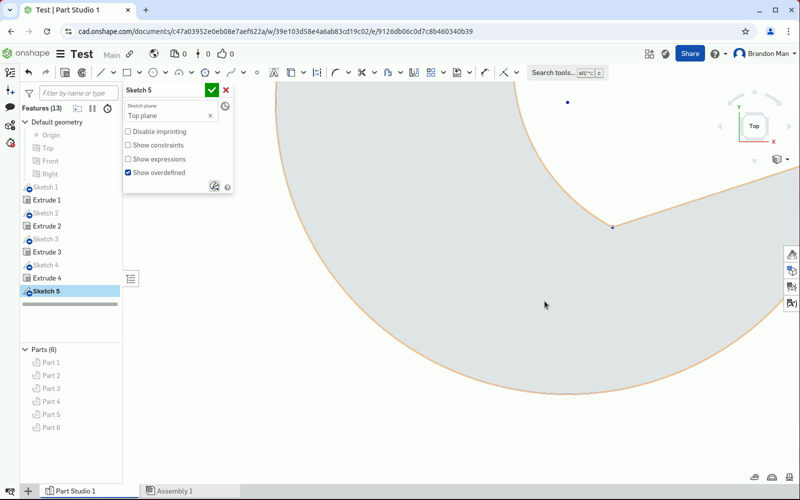
click(544, 300)
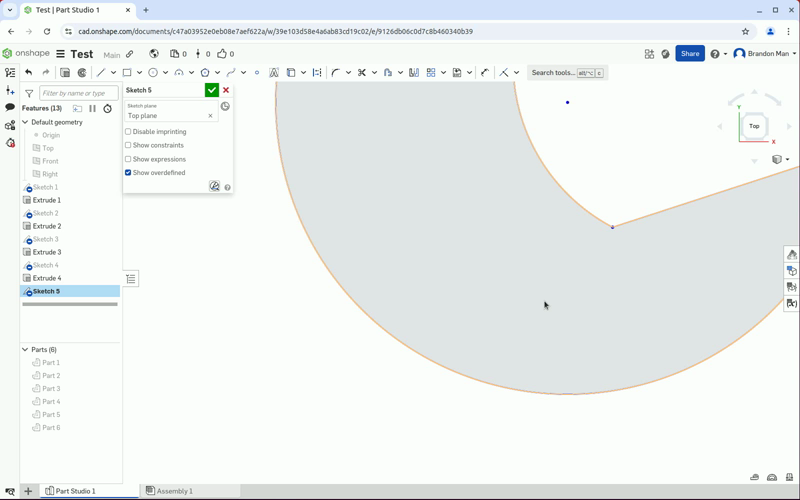
scroll(-6)
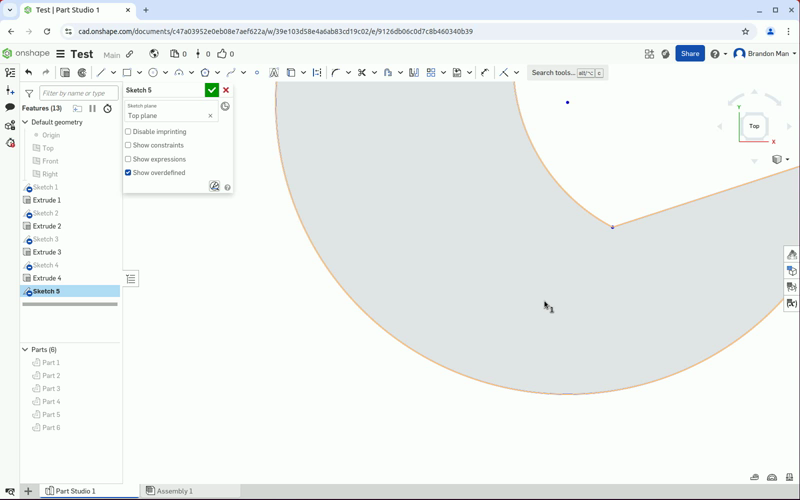
scroll(-6)
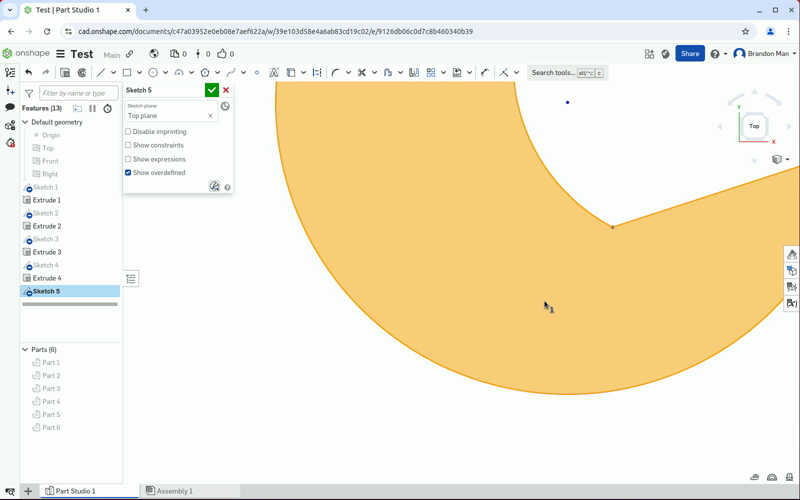
scroll(-6)
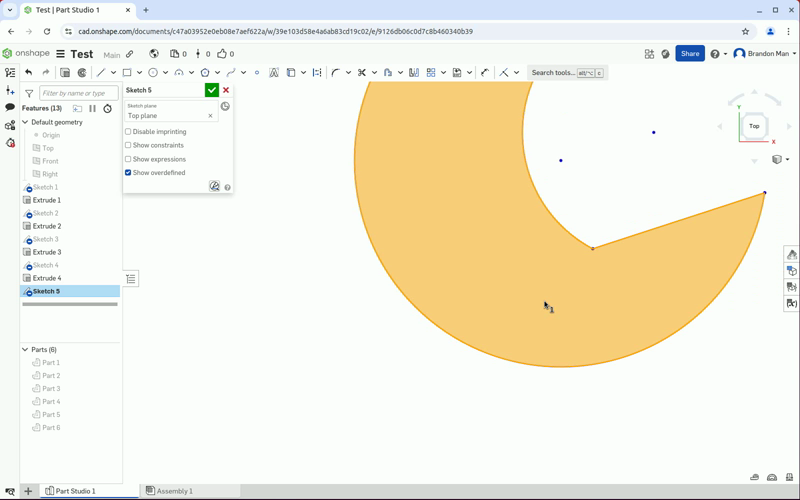
scroll(-6)
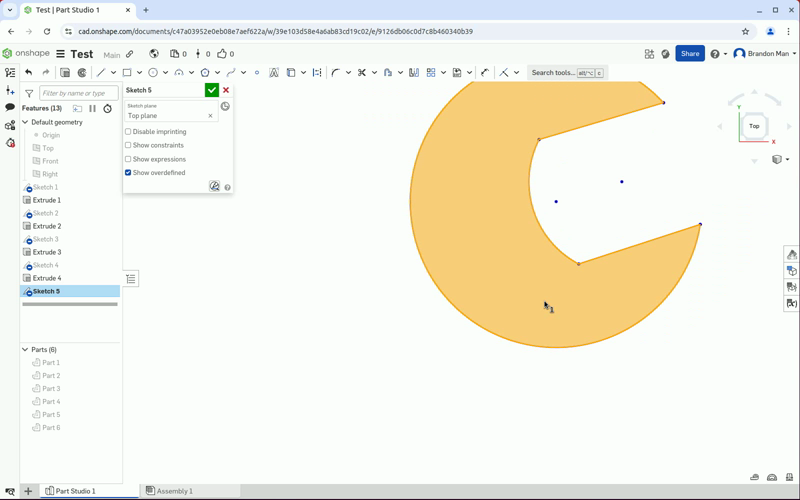
scroll(-6)
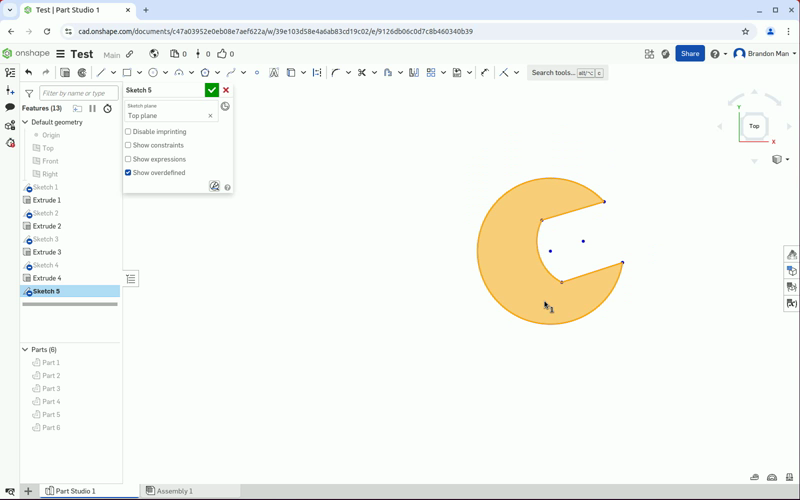
scroll(-6)
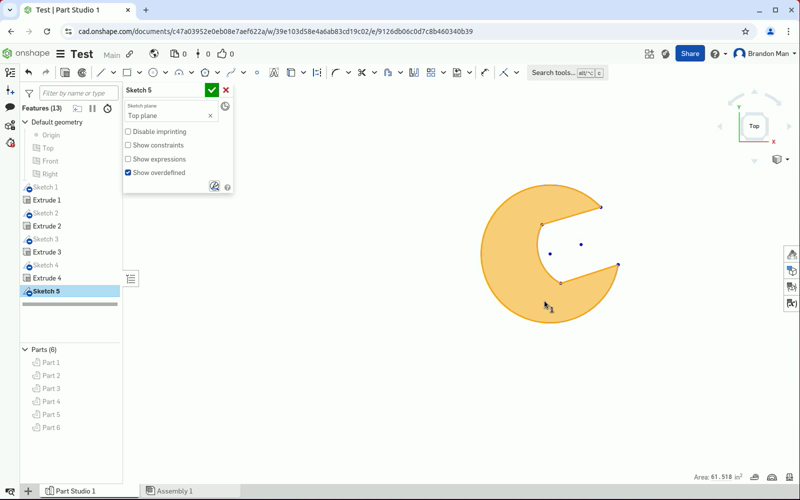
scroll(-6)
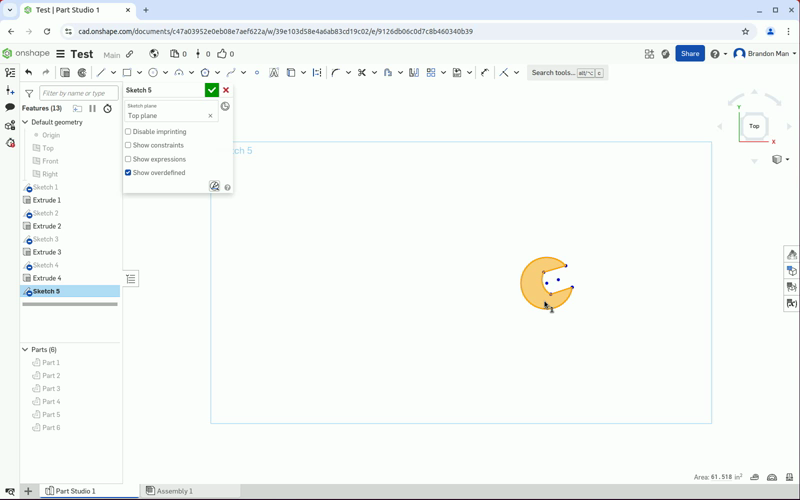
mouse_move(73, 352)
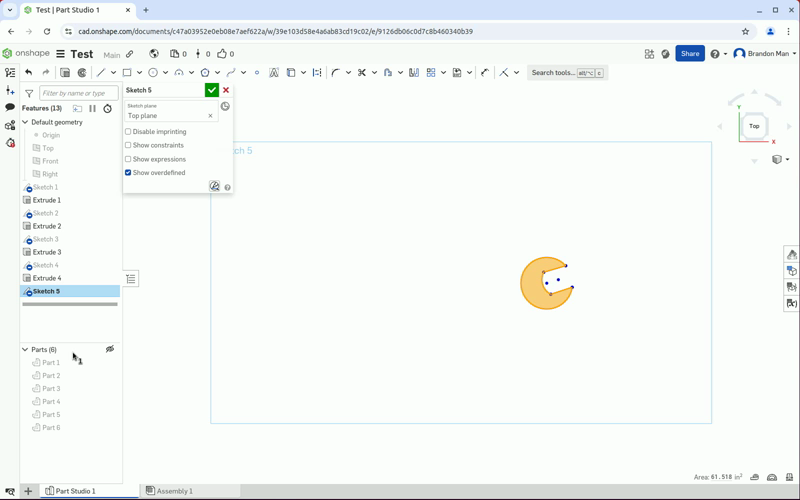
key(shift+y)
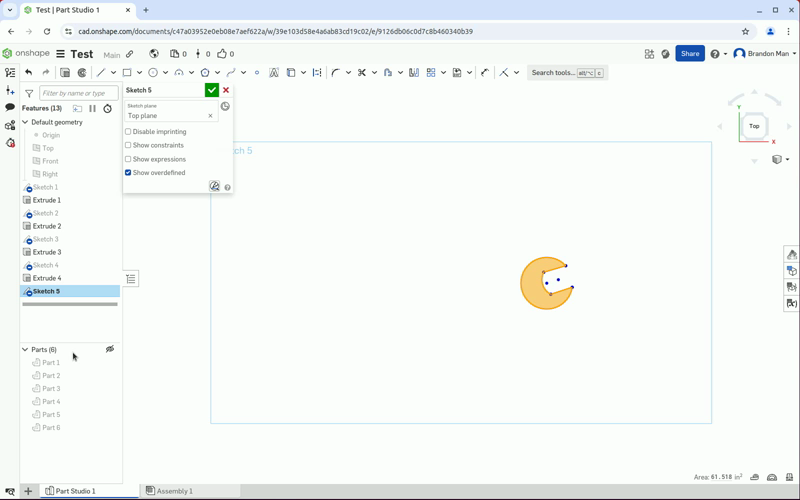
key(shift+e)
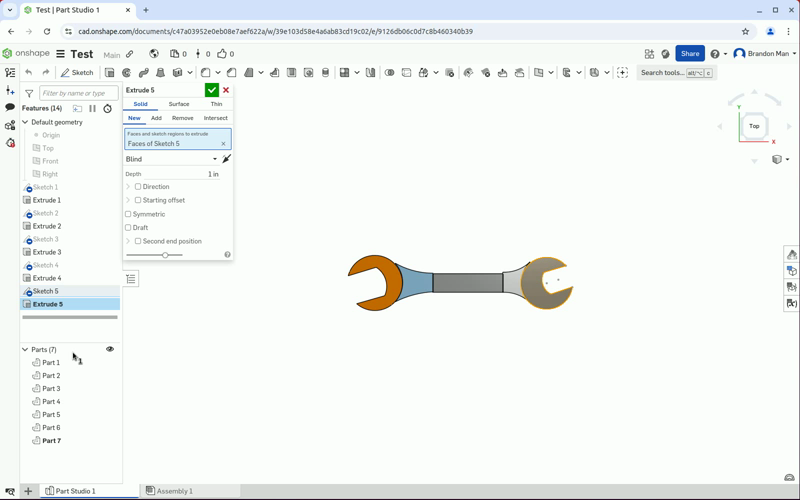
mouse_move(143, 106)
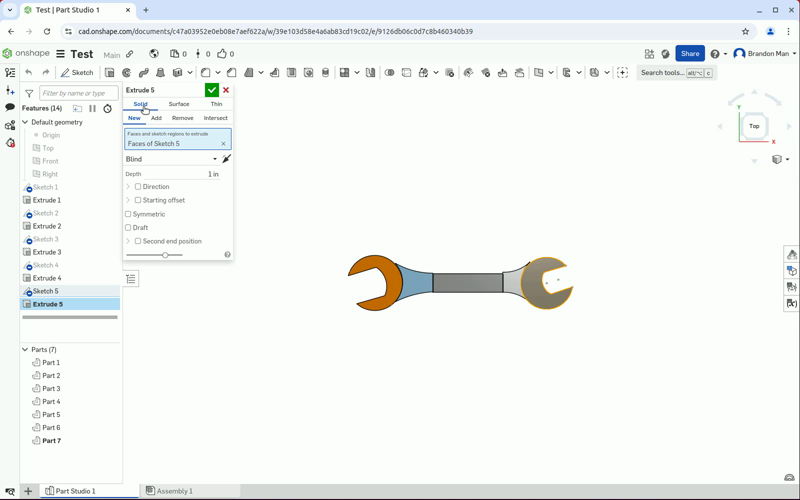
click(143, 106)
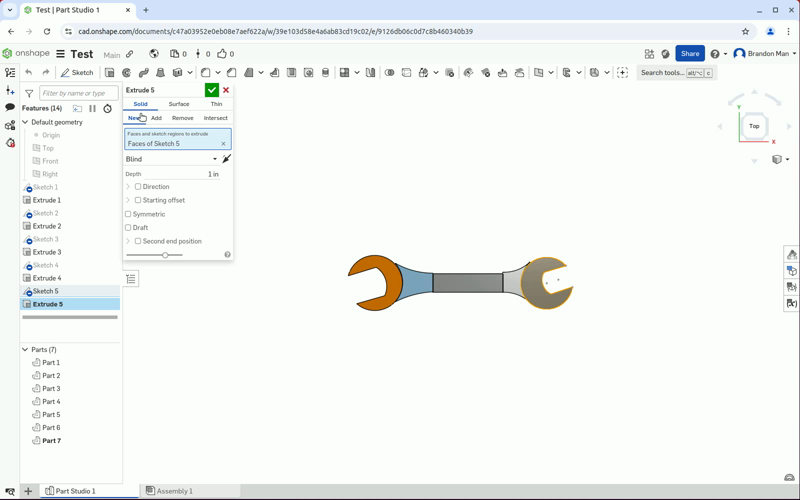
mouse_move(137, 120)
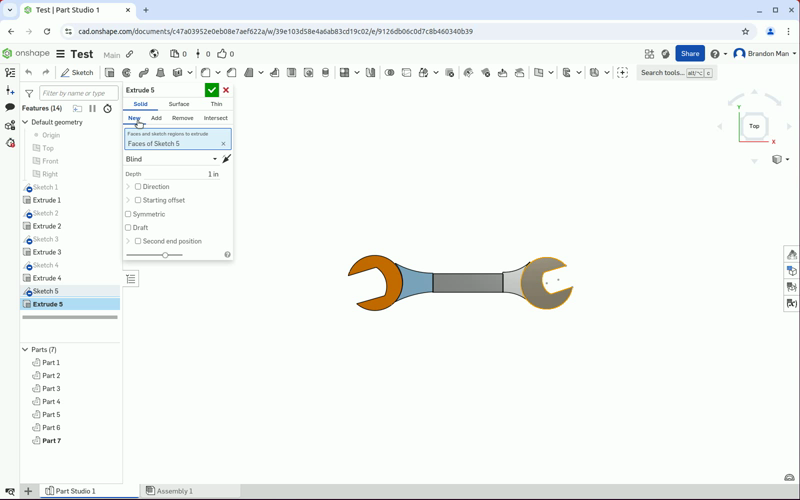
click(137, 120)
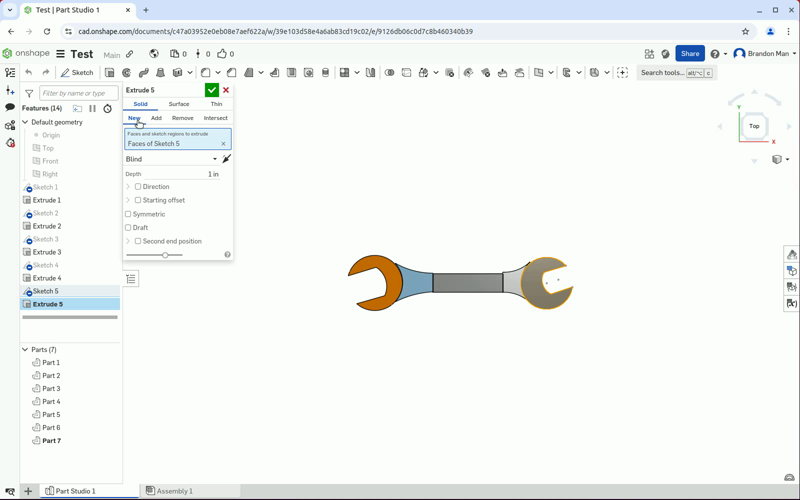
key(tab, 4)
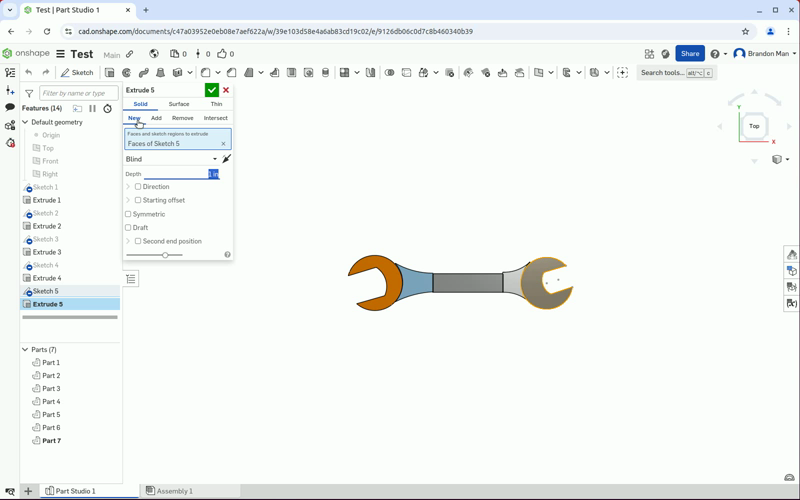
text(2.408)
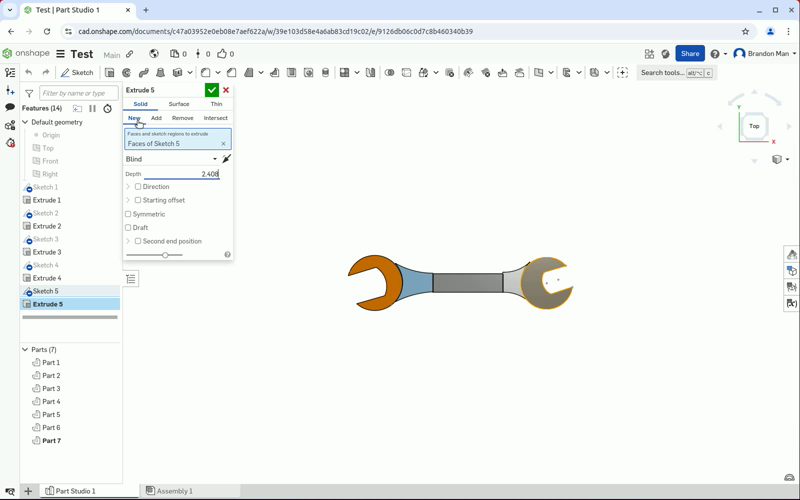
key(tab, 3)
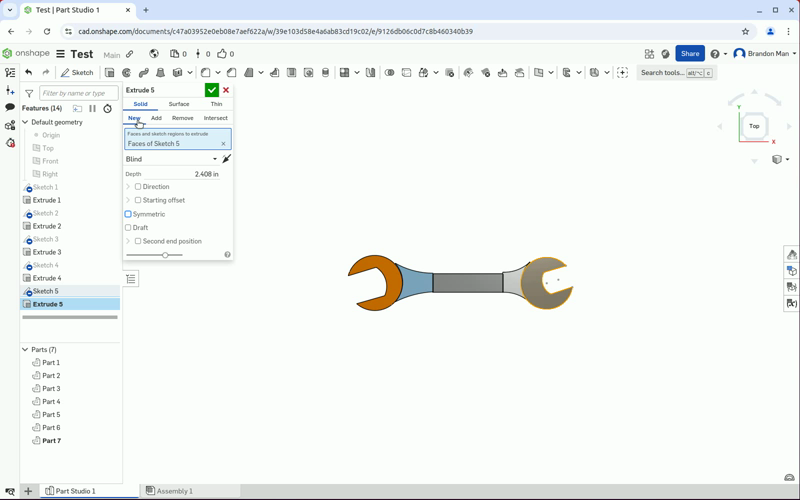
key(space)
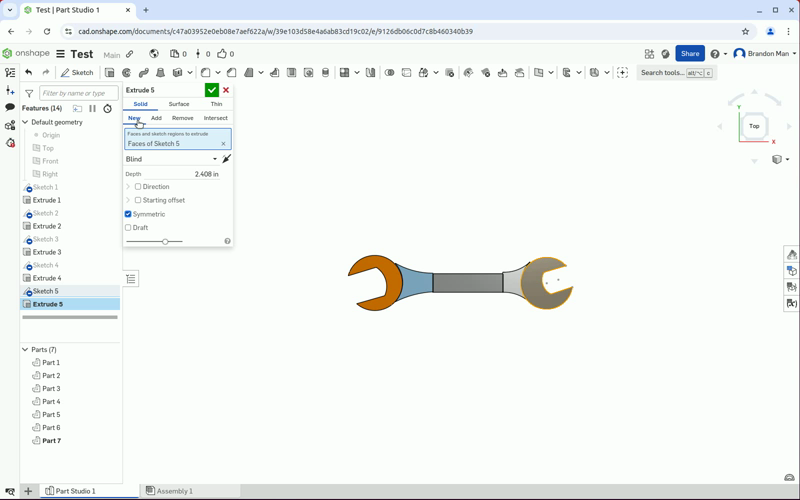
key(enter)
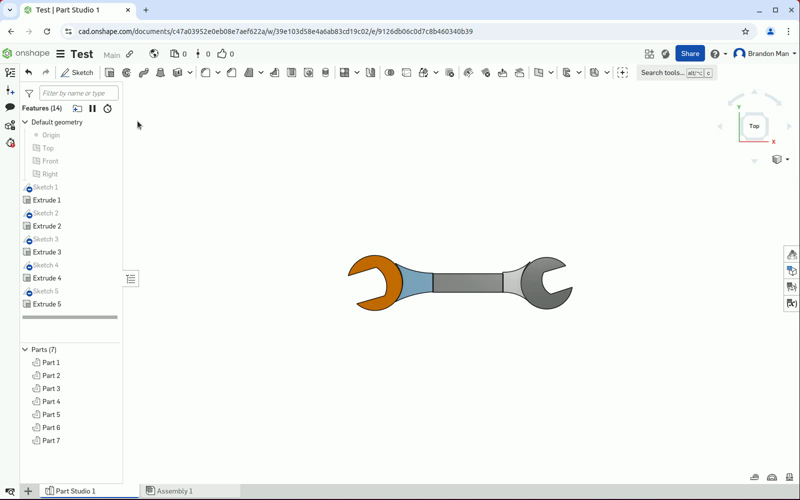
key(shift+h)
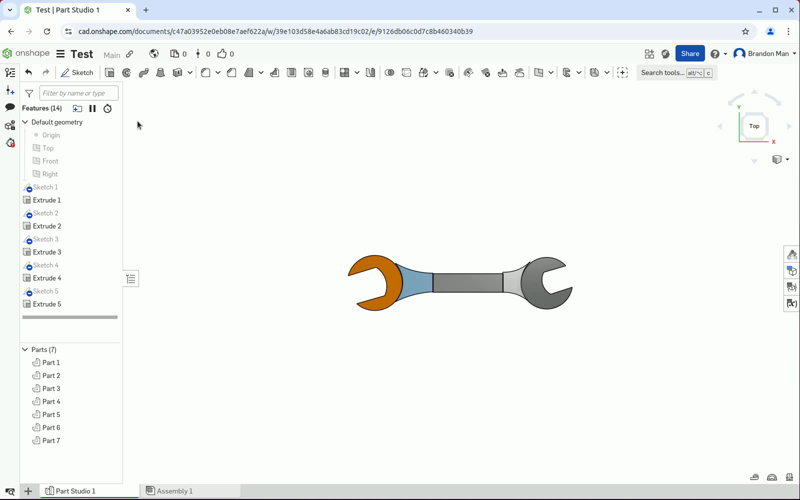
key(shift+h)
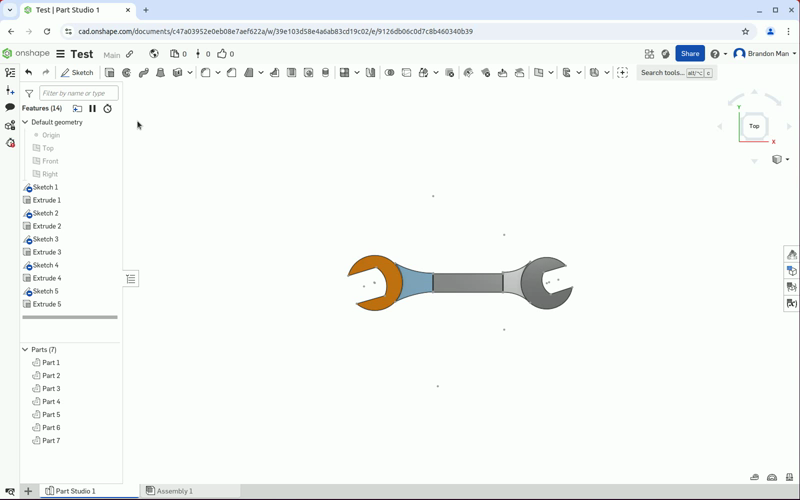
key(shift+7)
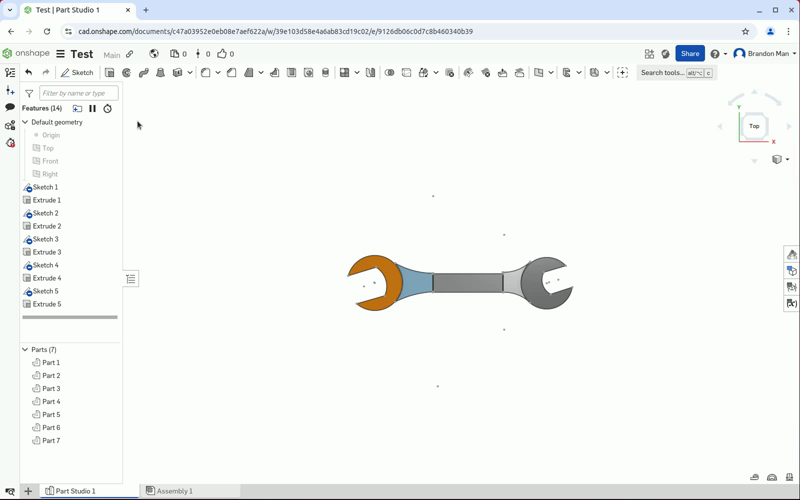
key(up, 3)
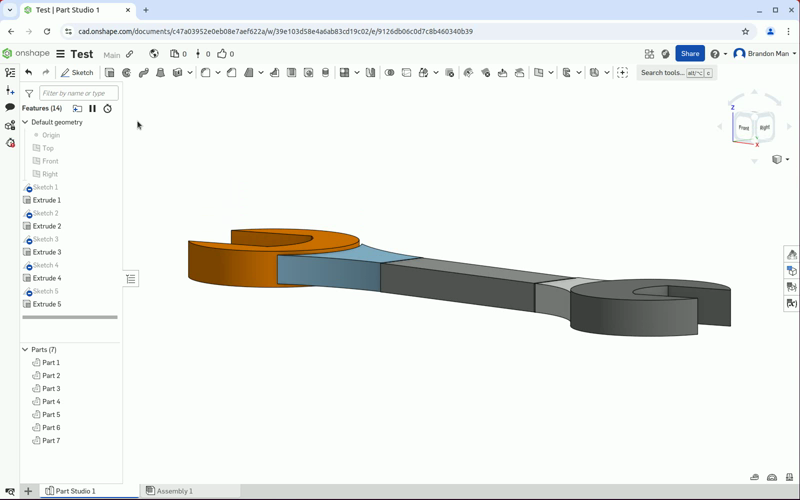
key(left, 3)
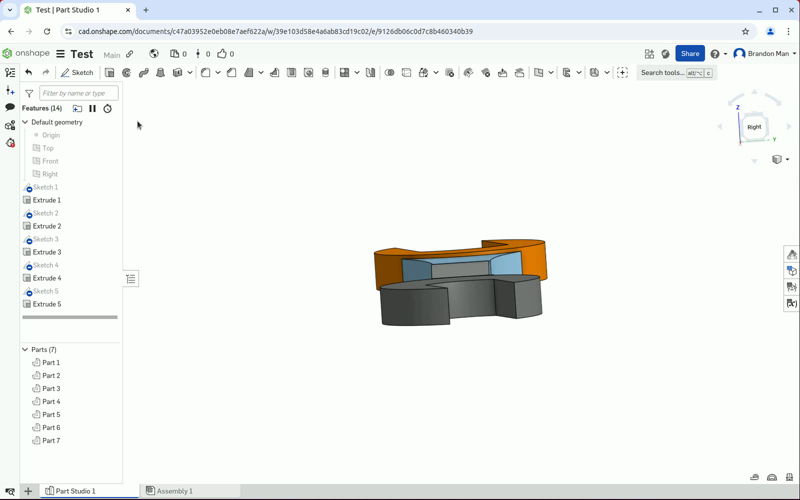
key(right, 3)
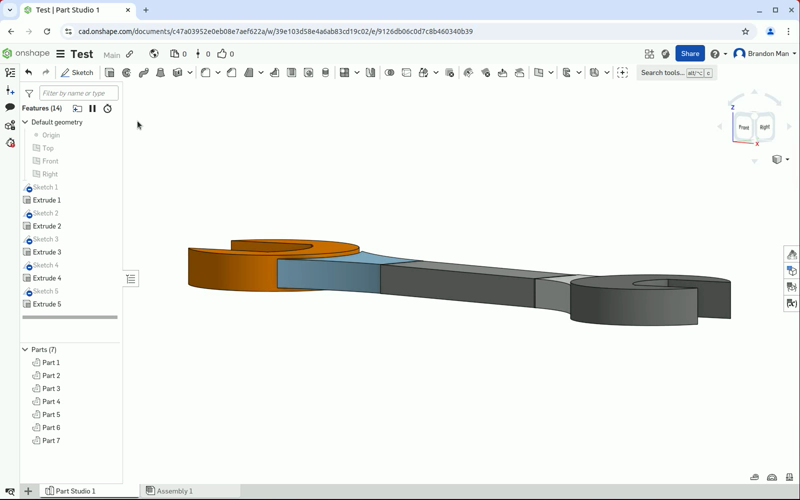
key(down, 3)
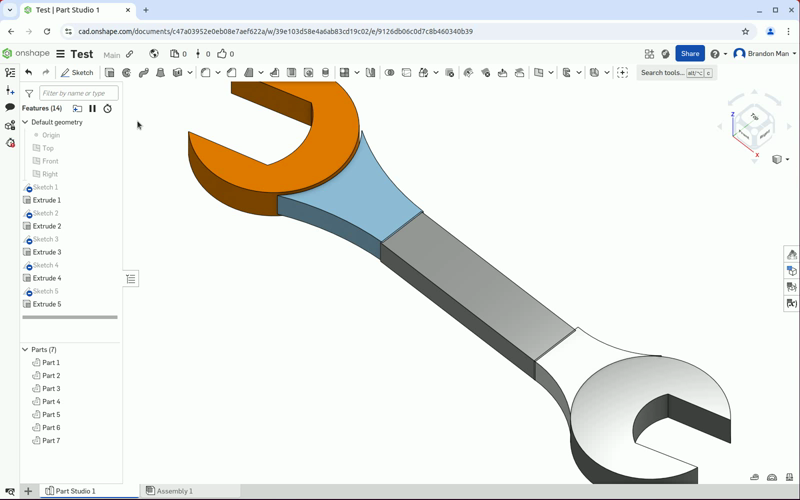
mouse_move(73, 189)
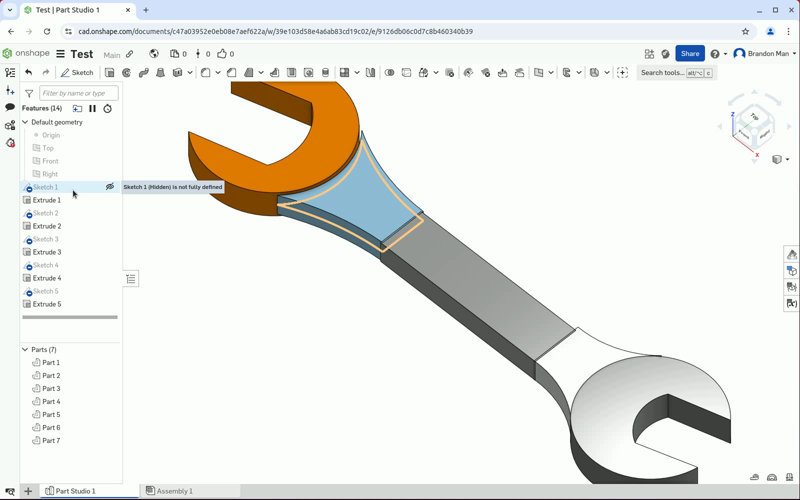
click(73, 189)